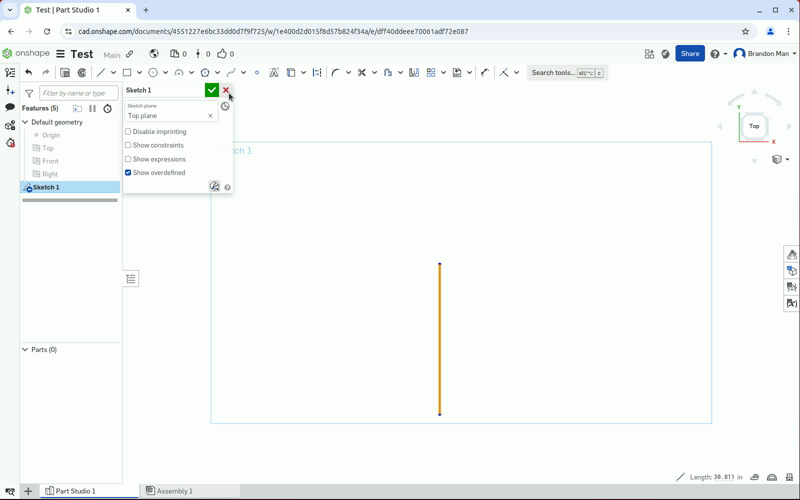
key(shift+h)
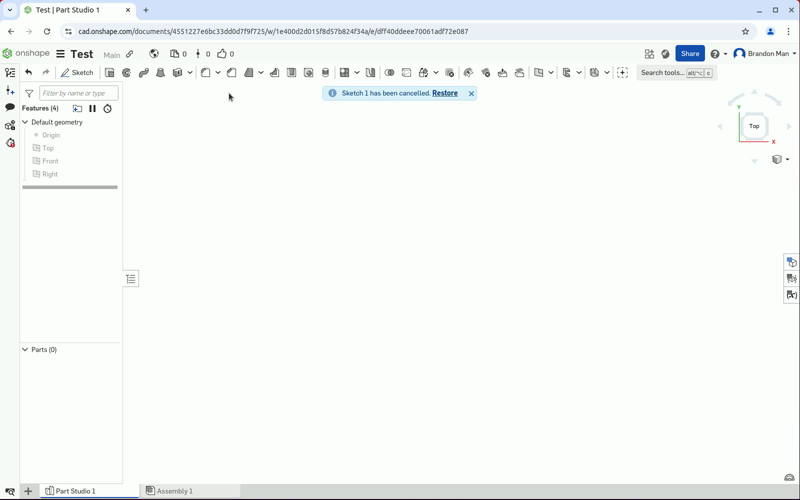
mouse_move(73, 352)
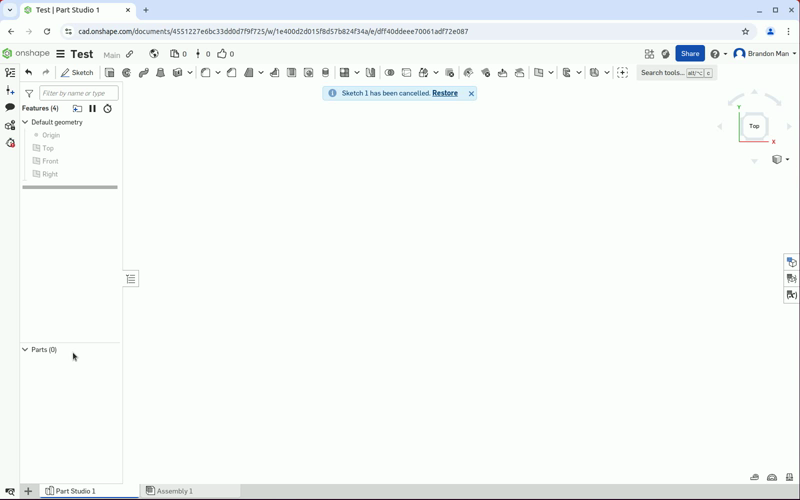
key(y)
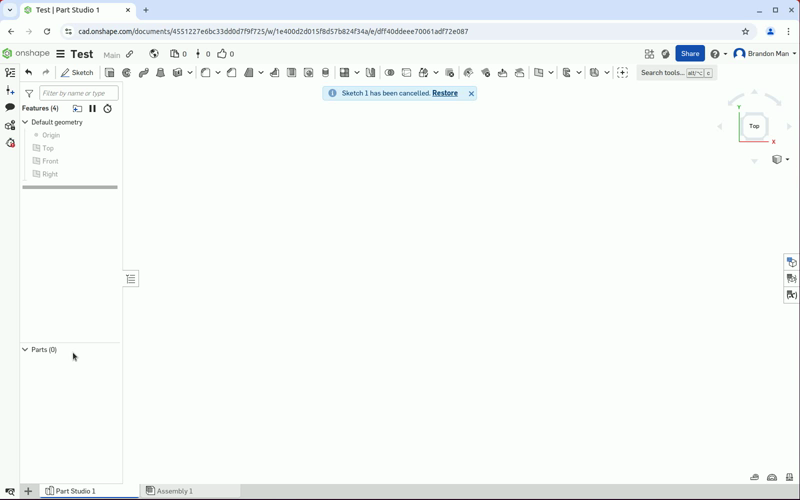
key(shift+p)
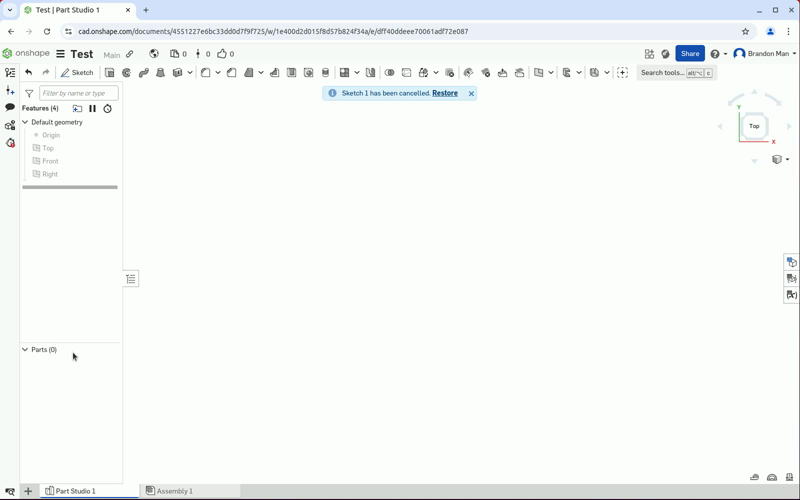
key(space)
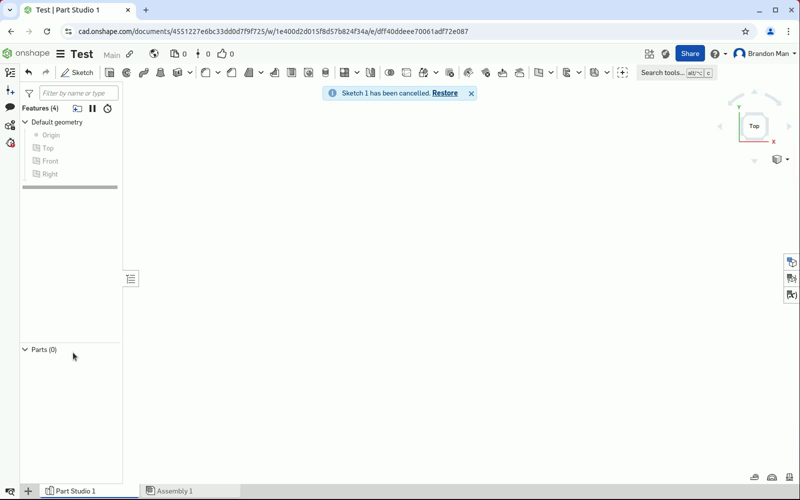
key_down(shift)
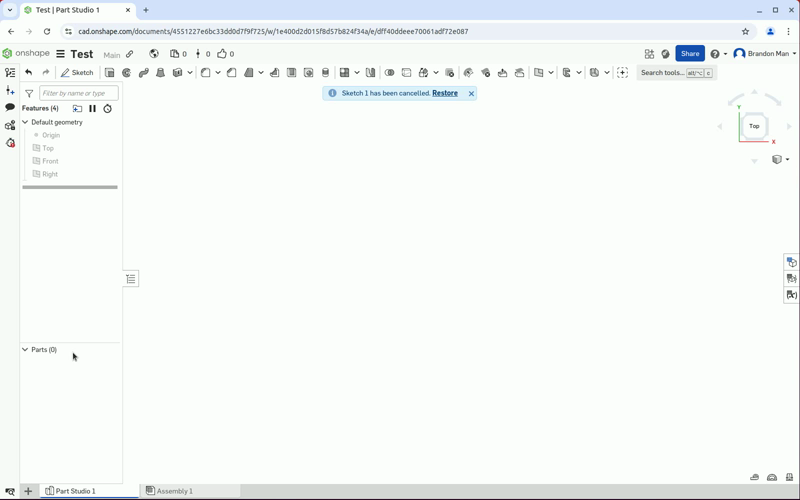
key(up)
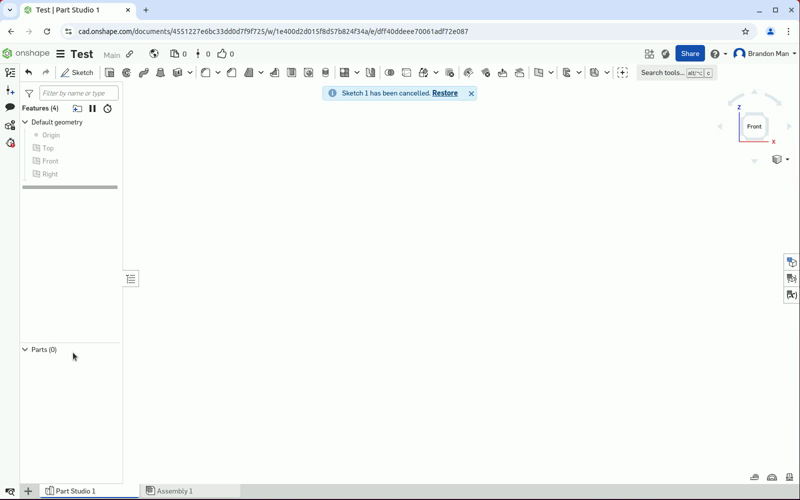
key_up(shift)
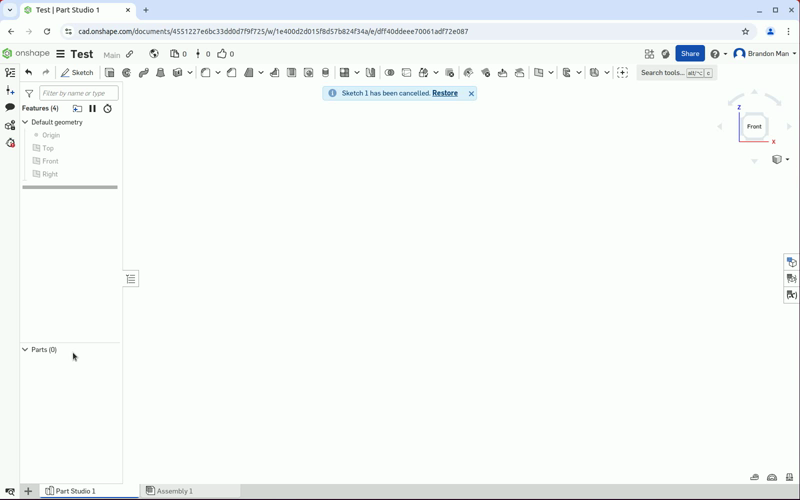
mouse_move(73, 352)
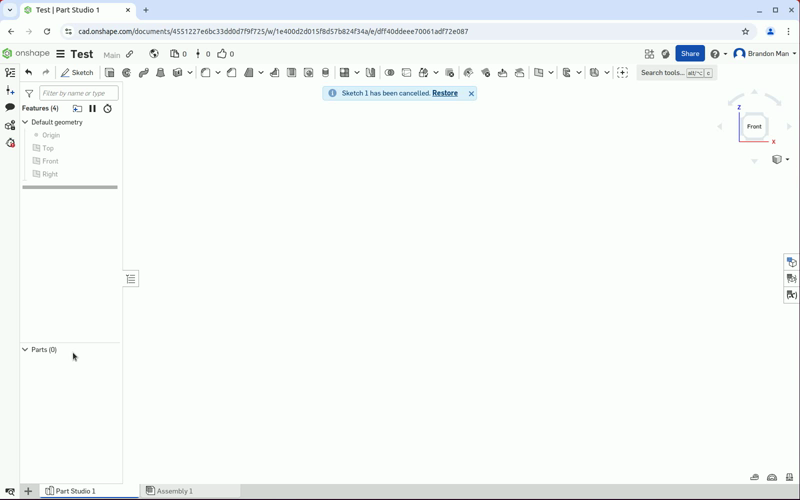
key(shift+y)
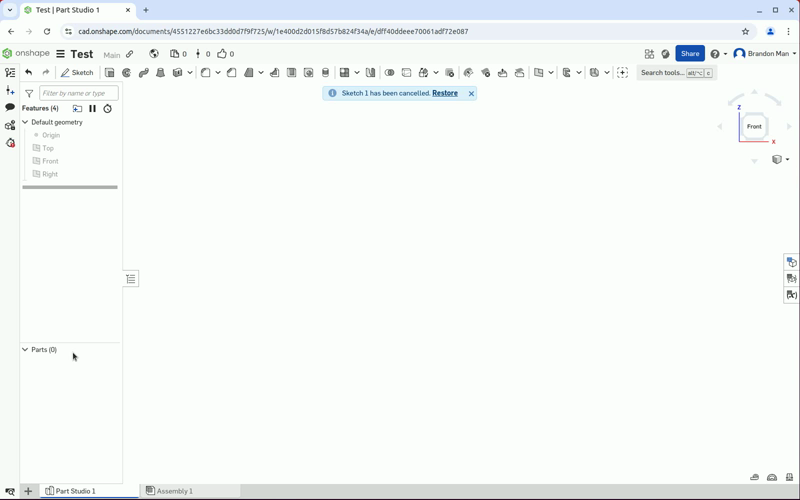
key(shift+s)
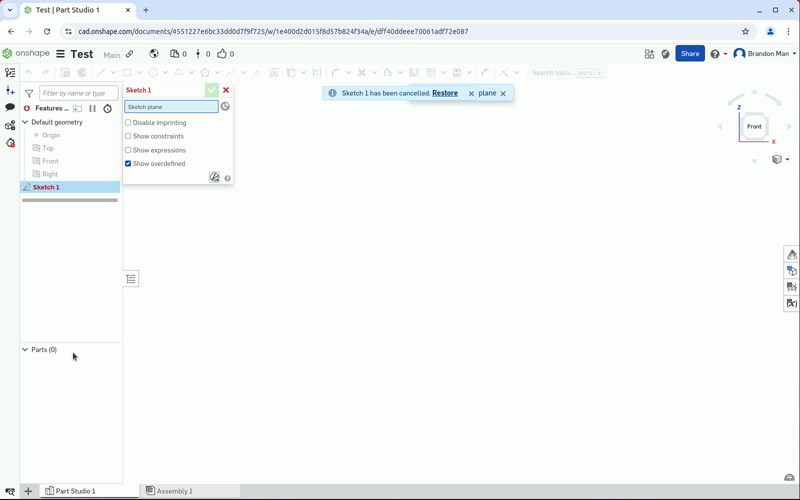
mouse_move(73, 163)
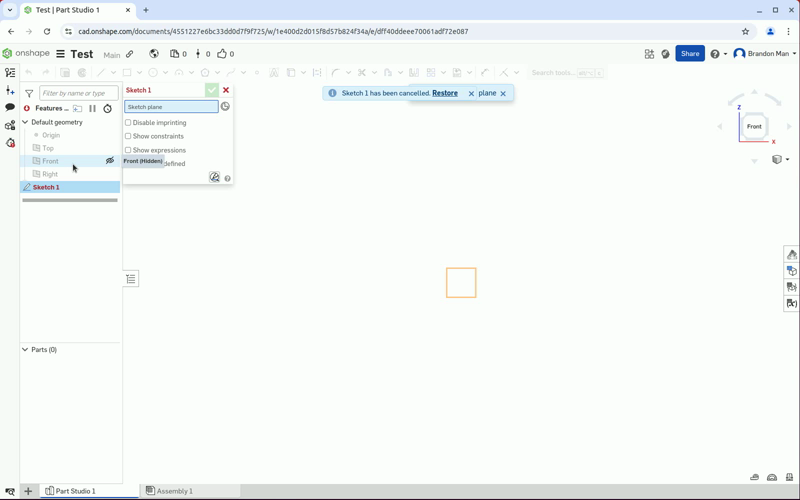
click(73, 163)
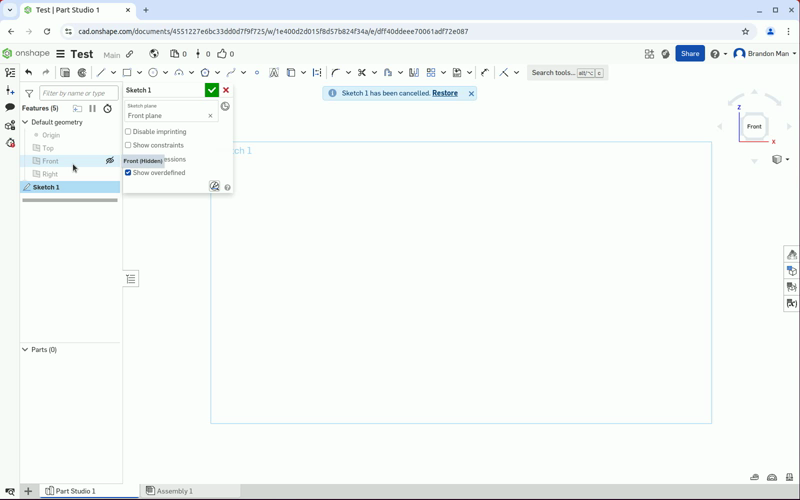
mouse_move(73, 352)
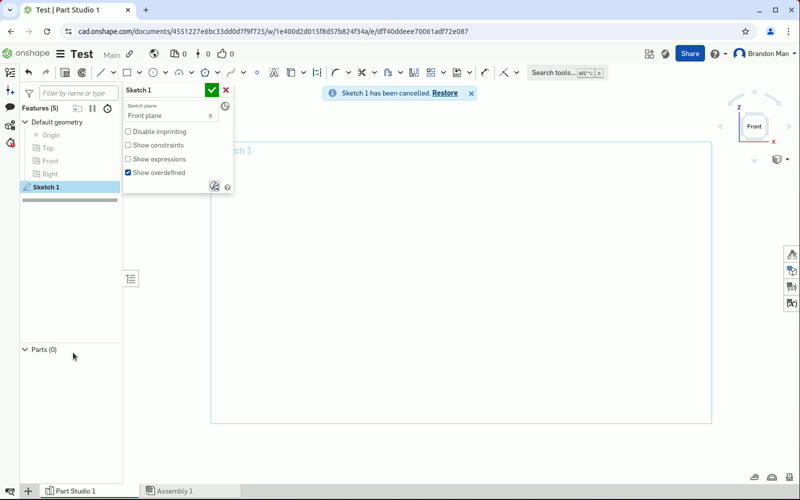
key(y)
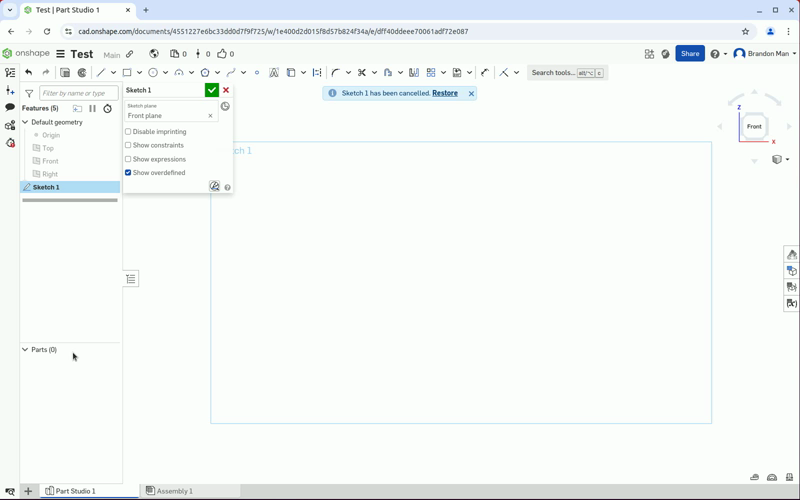
key(l)
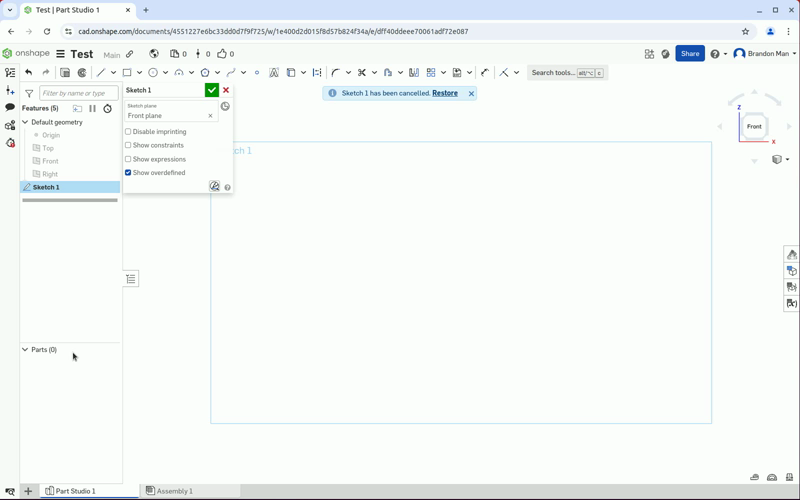
key_down(shift)
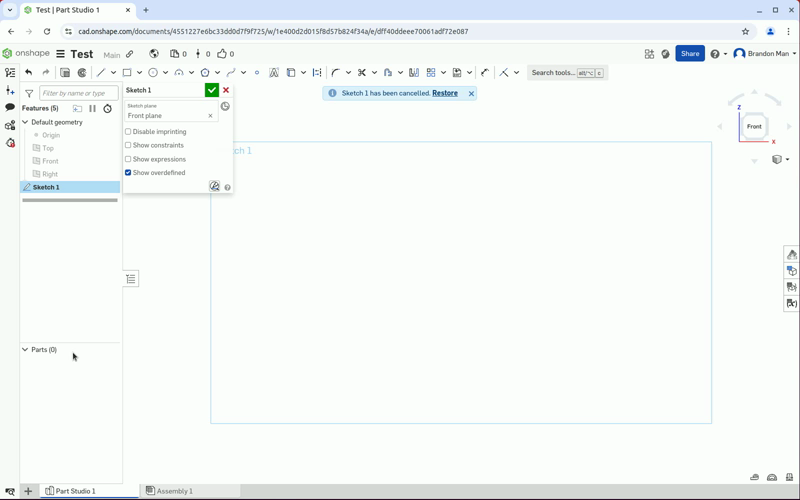
mouse_move(460, 282)
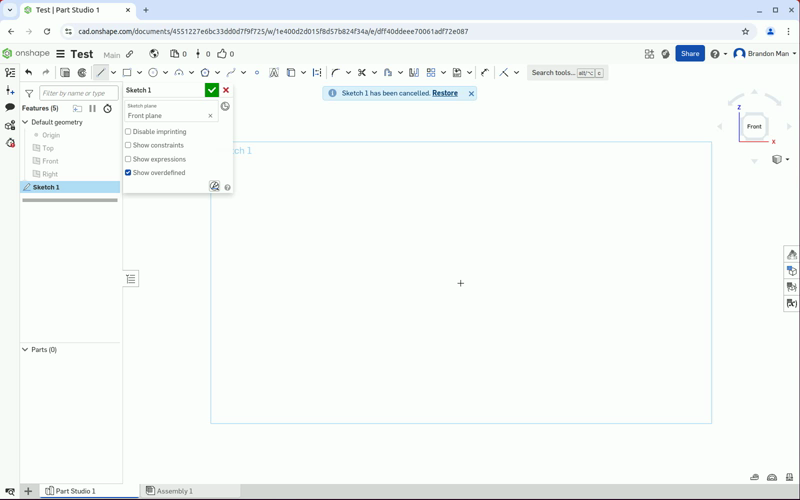
click(460, 282)
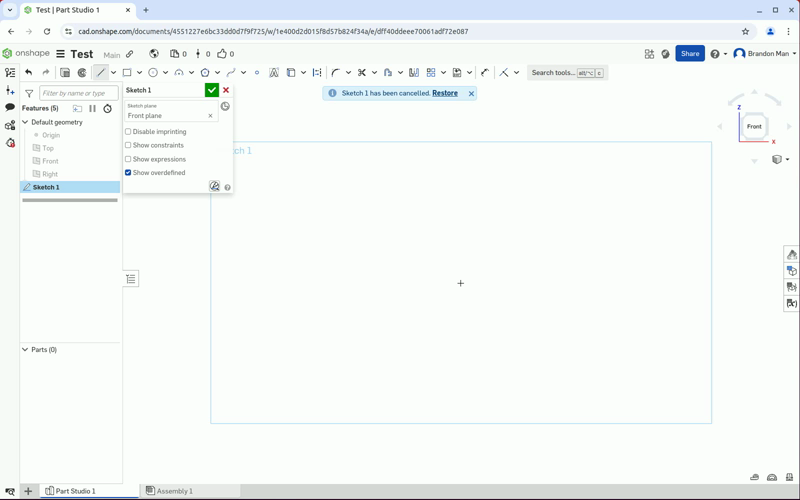
key_up(shift)
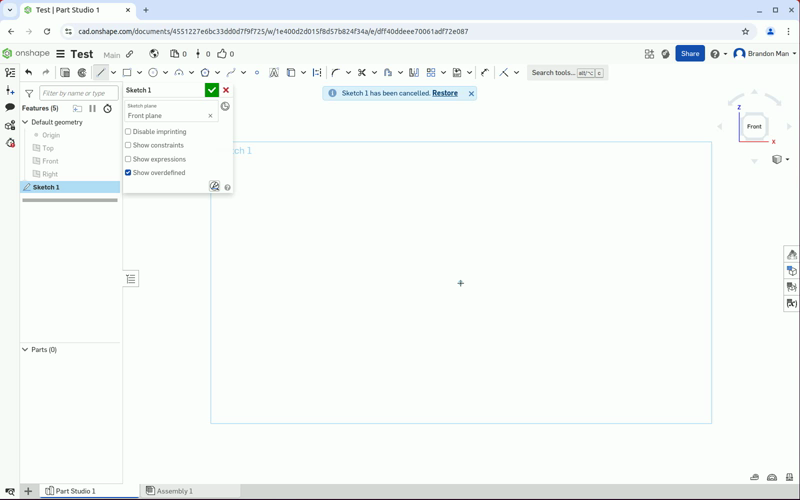
key_down(shift)
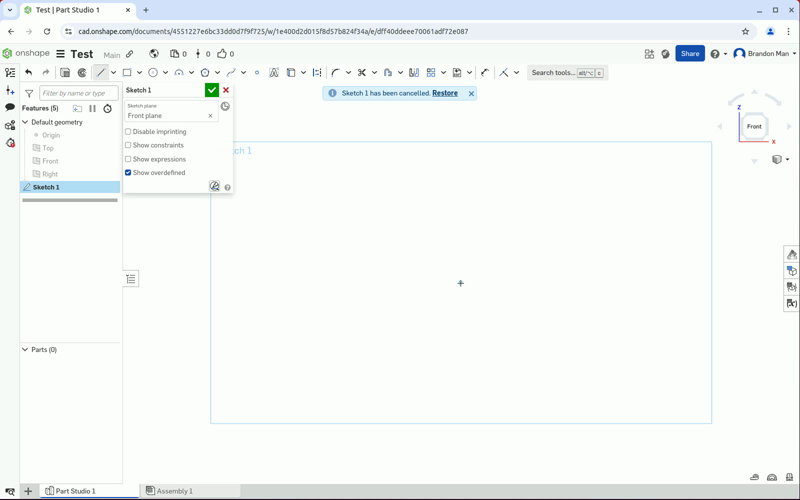
mouse_move(536, 282)
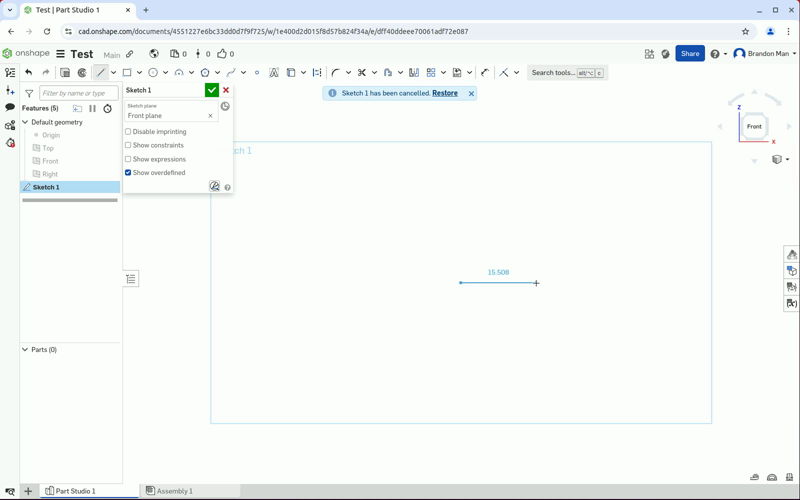
click(536, 282)
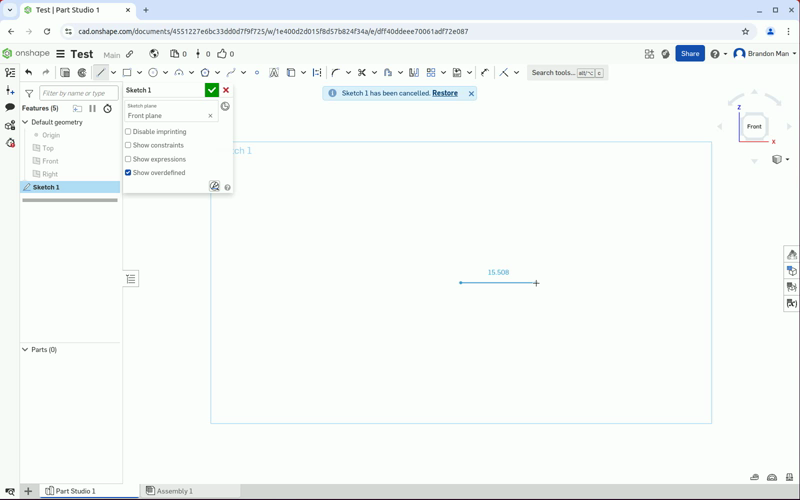
key_up(shift)
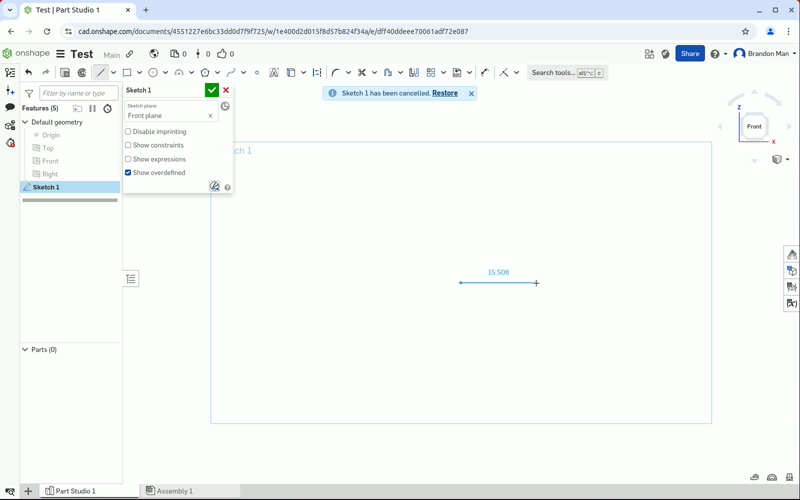
key_down(shift)
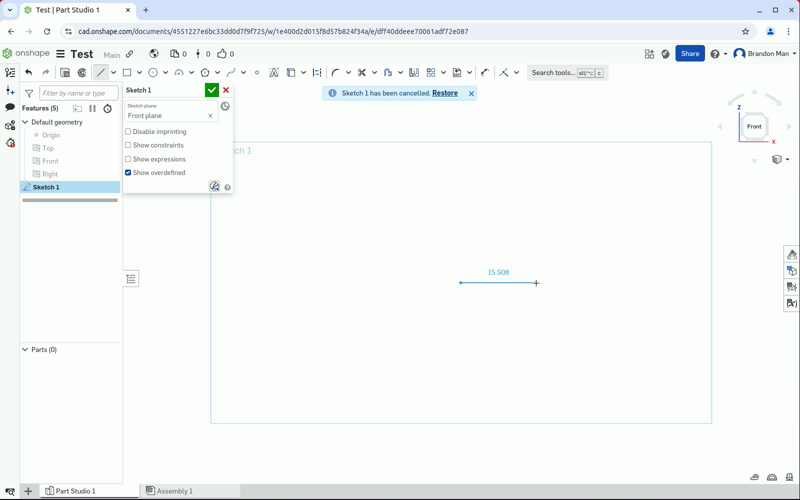
mouse_move(566, 282)
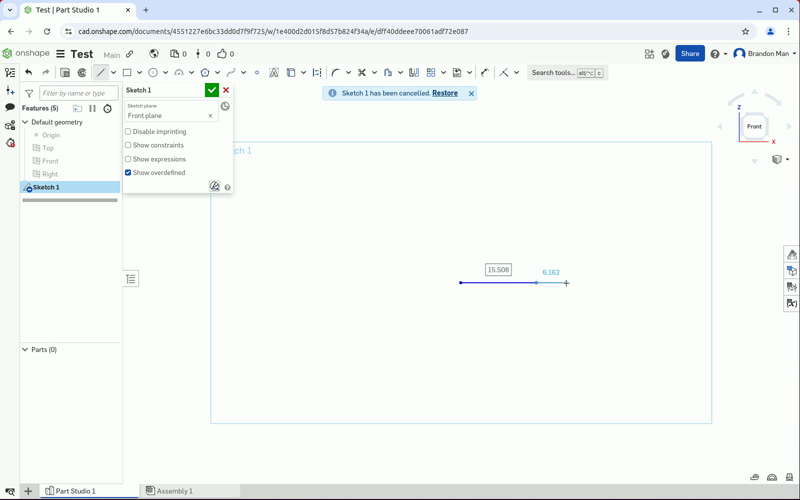
mouse_move(536, 264)
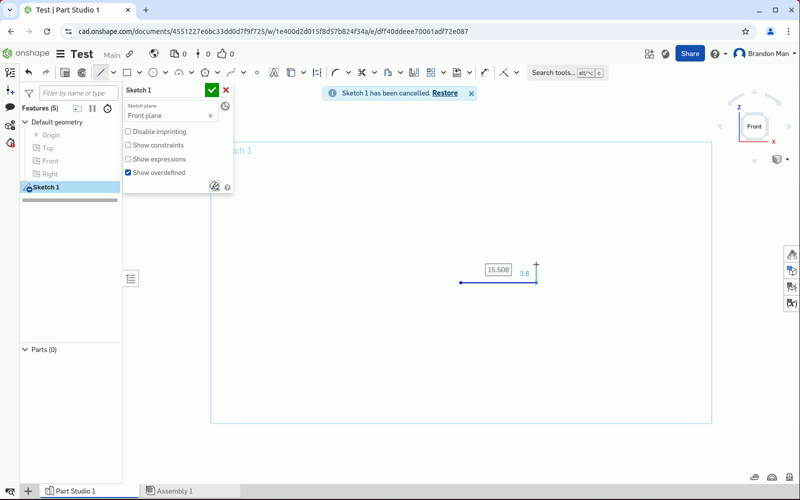
click(536, 264)
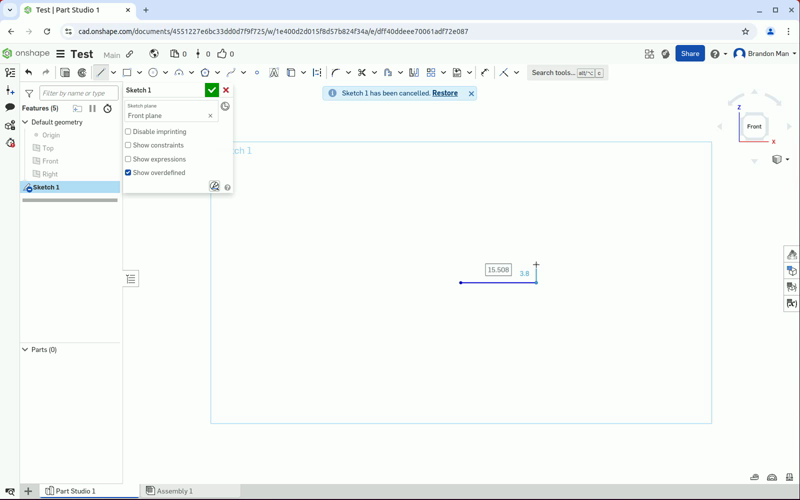
key_up(shift)
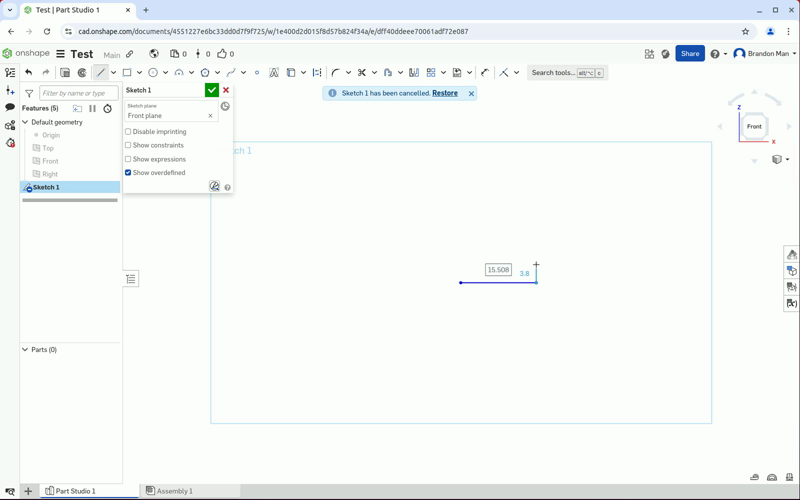
key_down(shift)
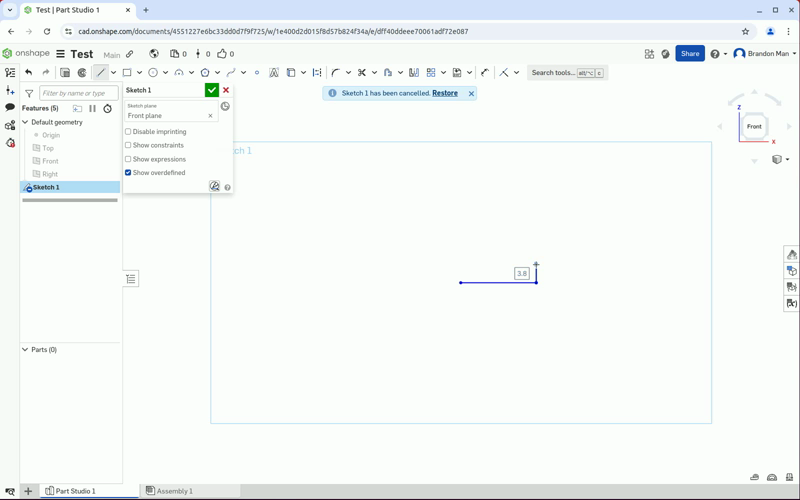
mouse_move(566, 264)
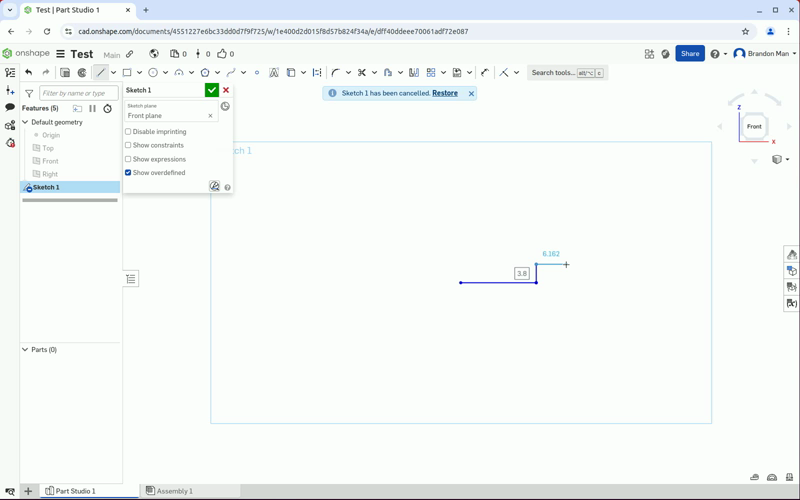
mouse_move(513, 264)
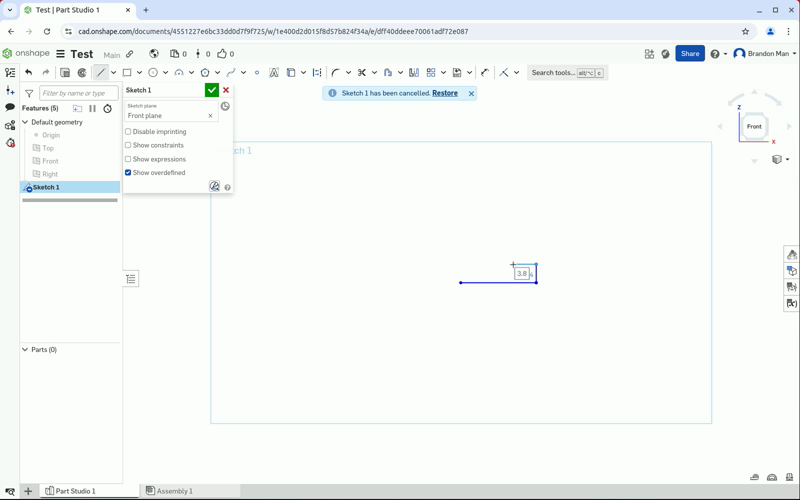
click(513, 264)
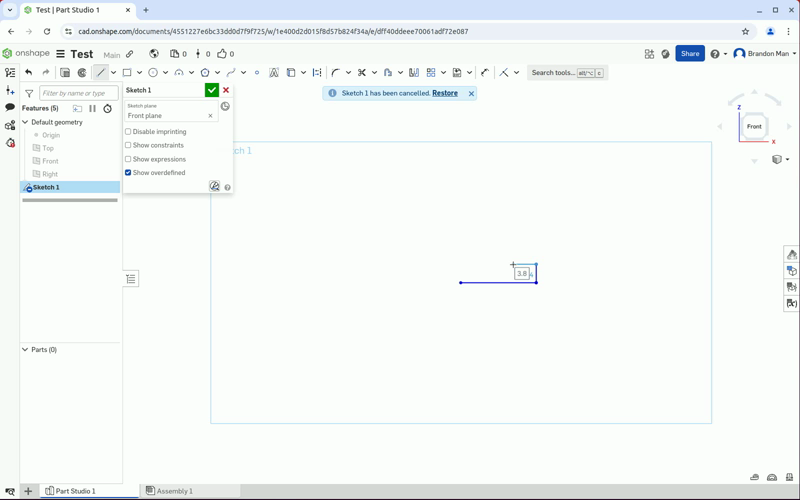
key_up(shift)
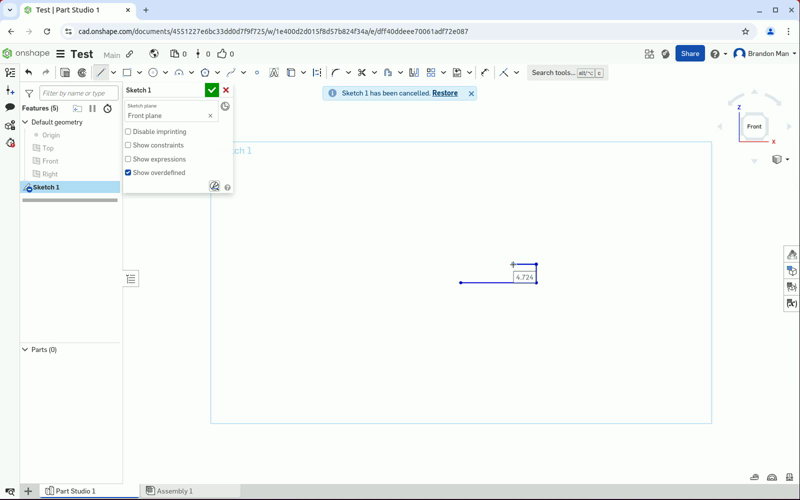
key_down(shift)
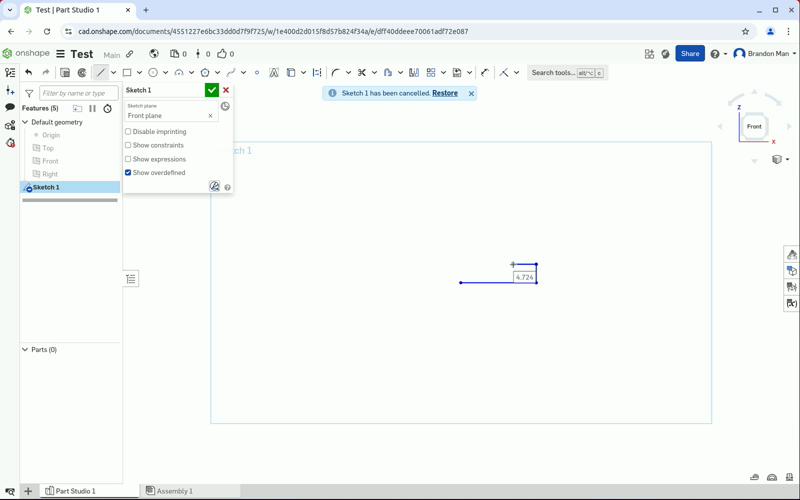
mouse_move(543, 264)
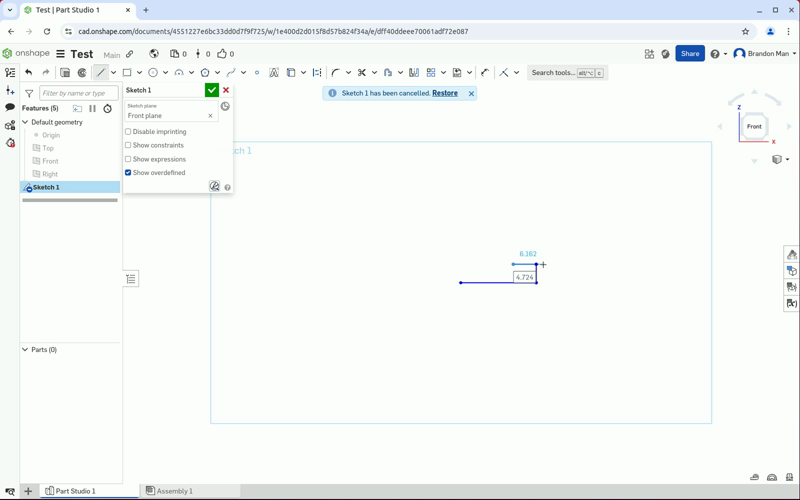
mouse_move(460, 264)
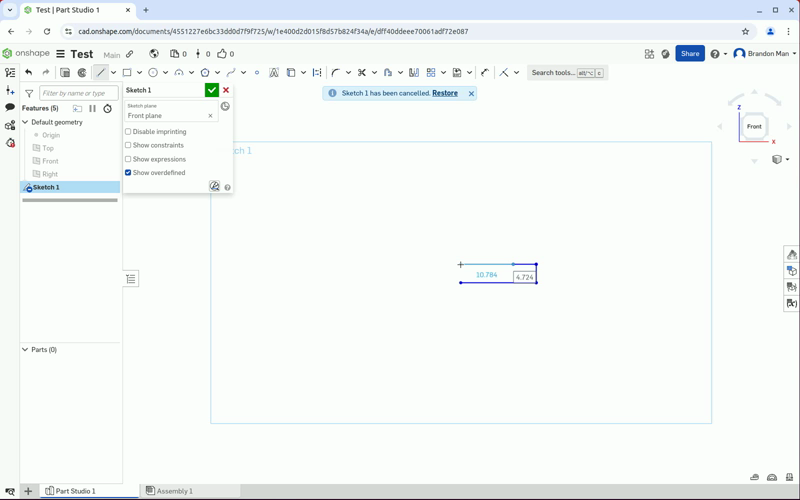
click(460, 264)
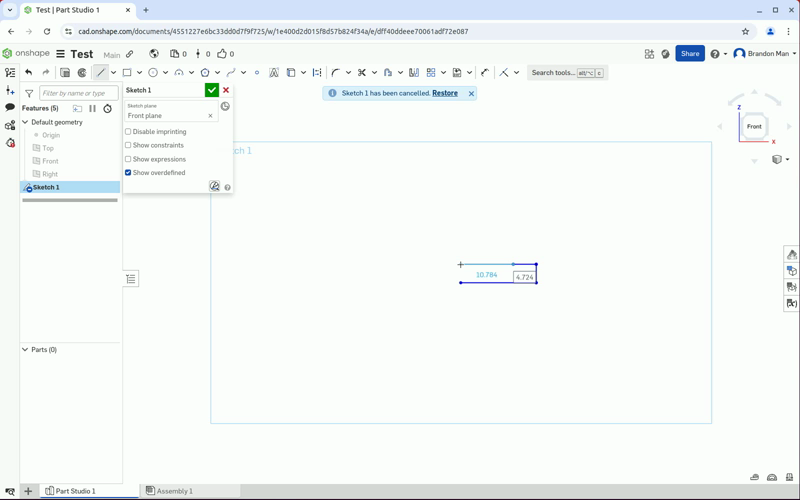
key_up(shift)
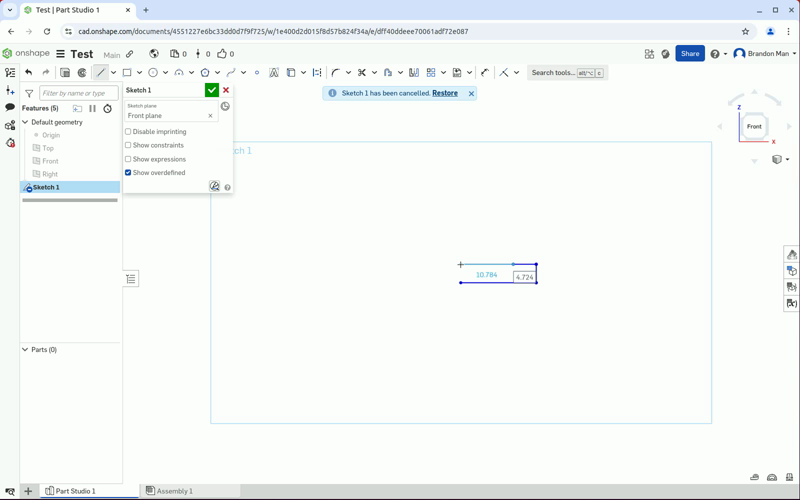
mouse_move(490, 264)
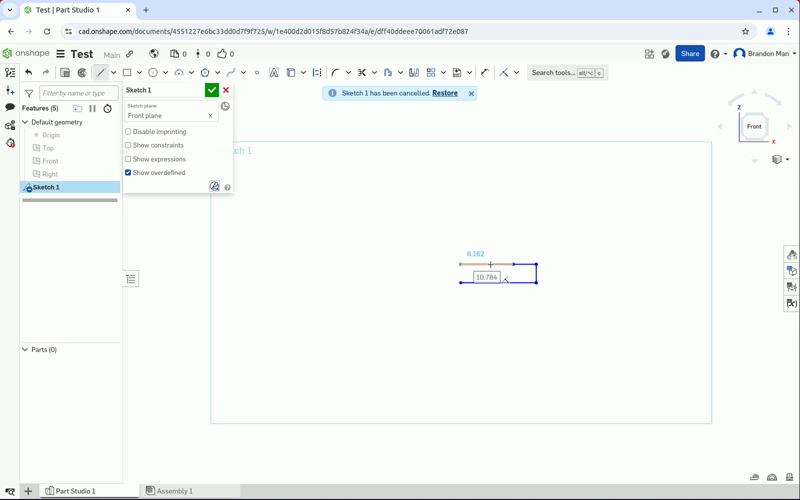
key_down(shift)
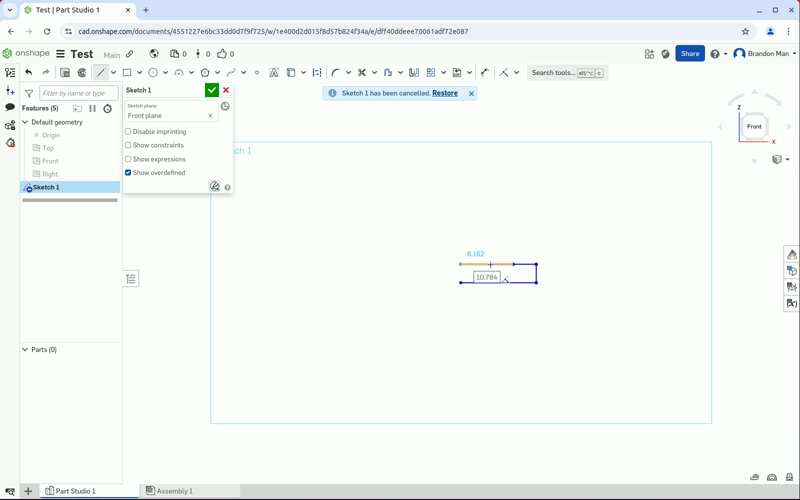
mouse_move(460, 282)
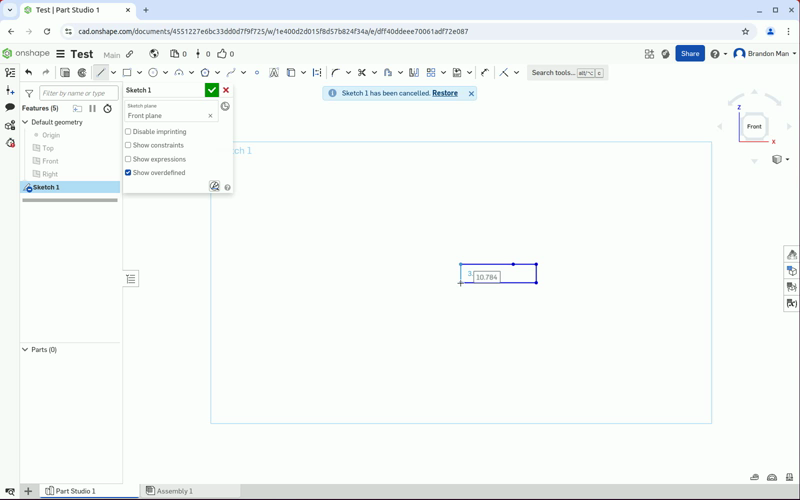
key_up(shift)
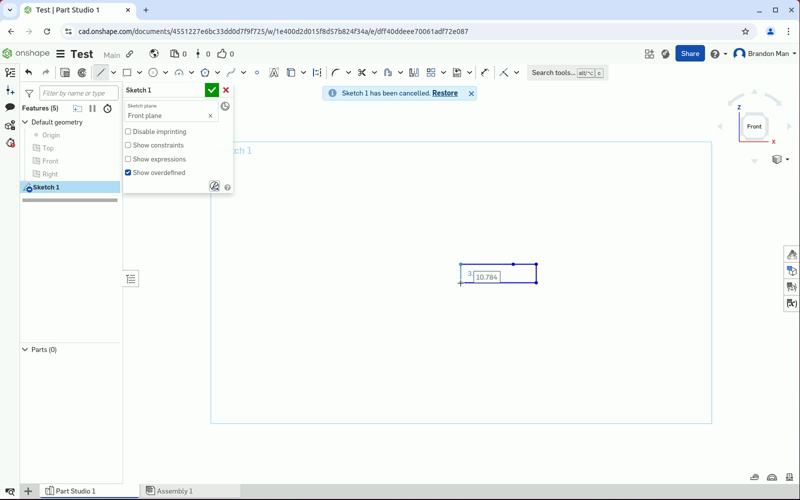
click(460, 282)
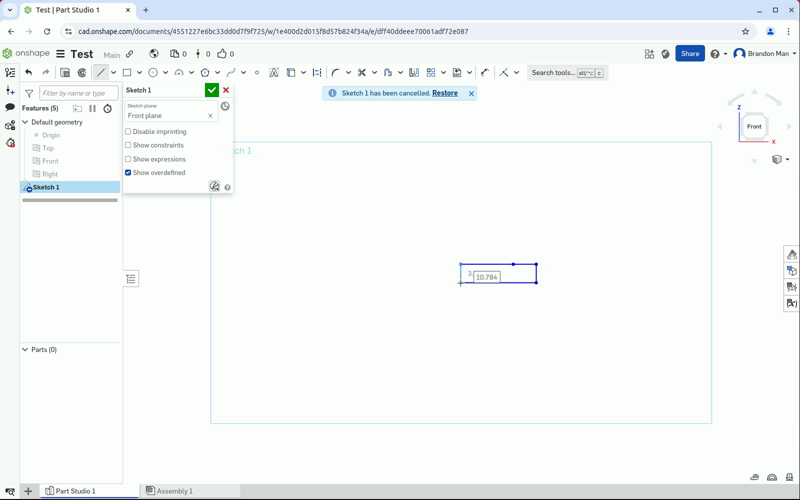
key(esc)
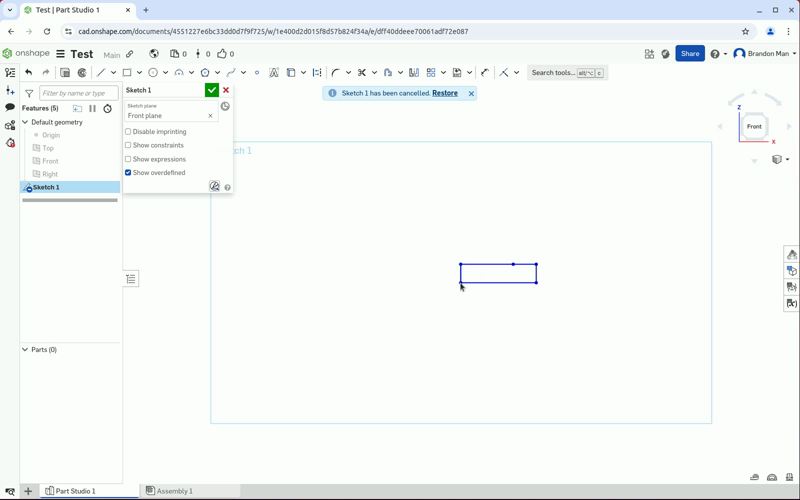
mouse_move(482, 270)
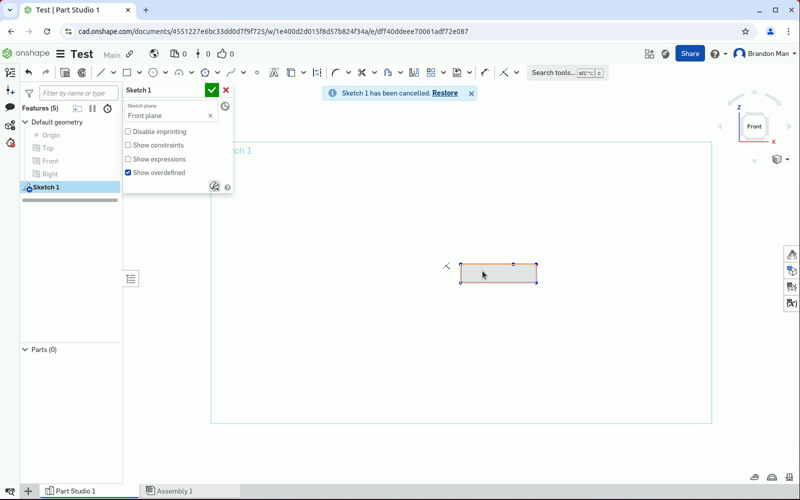
scroll(6)
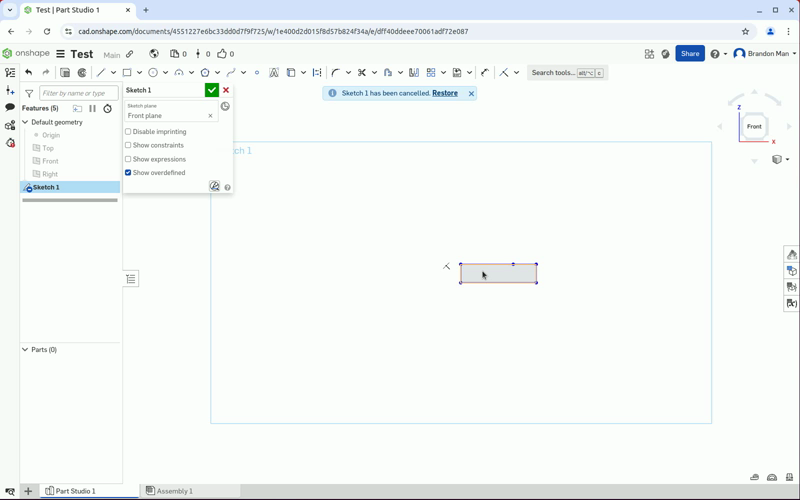
scroll(6)
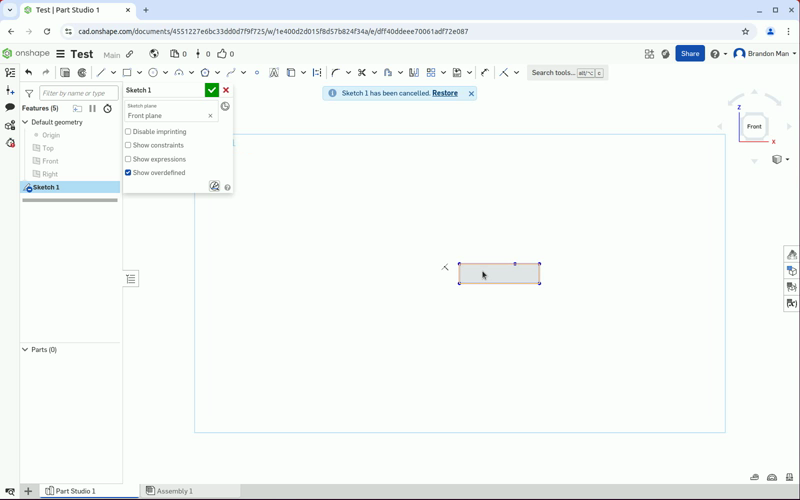
scroll(6)
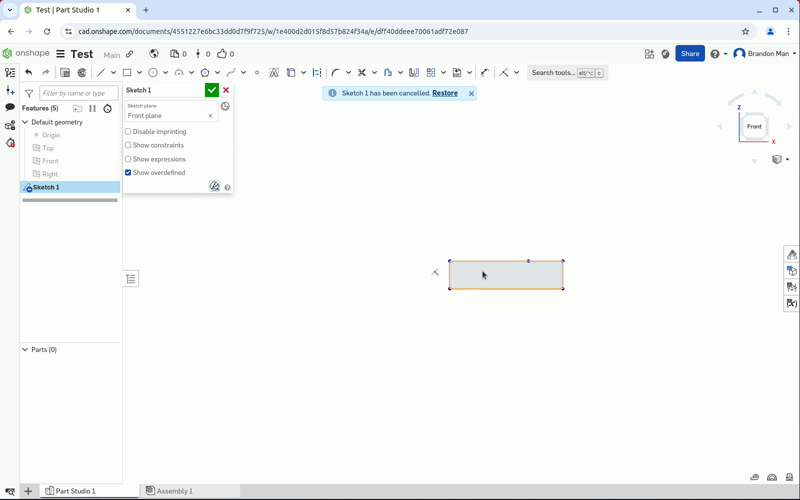
scroll(6)
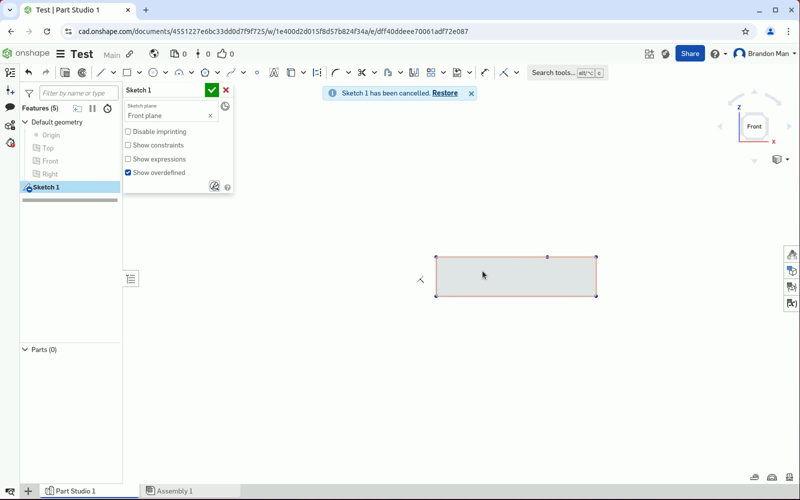
scroll(6)
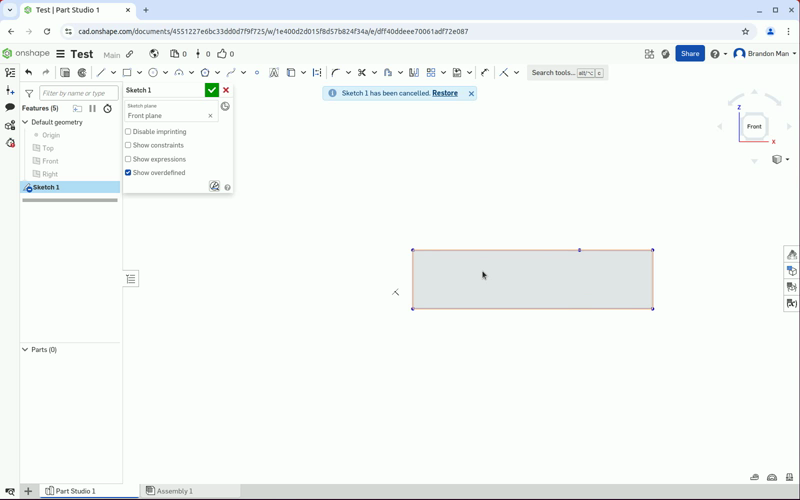
scroll(6)
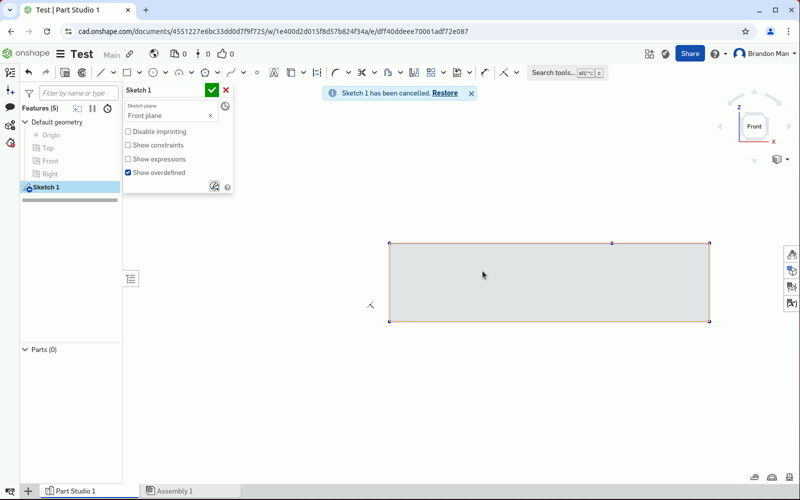
scroll(6)
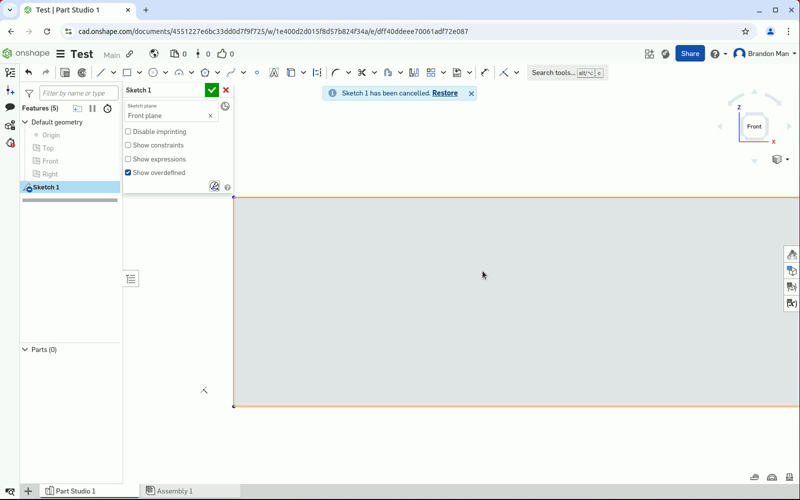
click(482, 270)
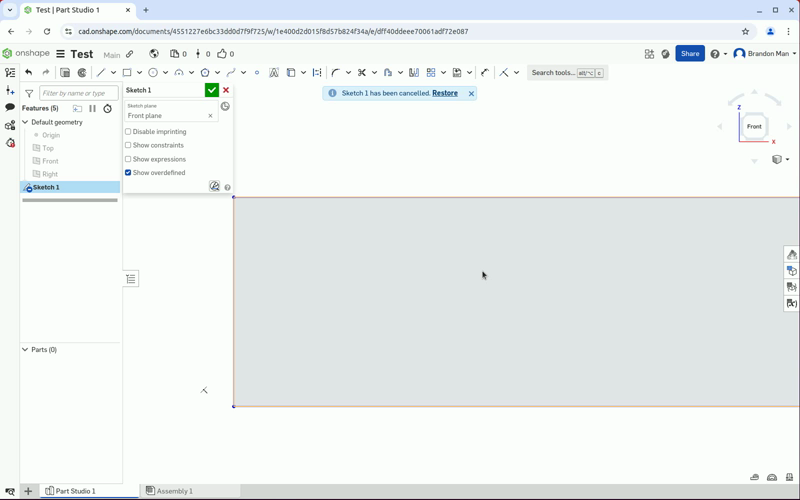
scroll(-6)
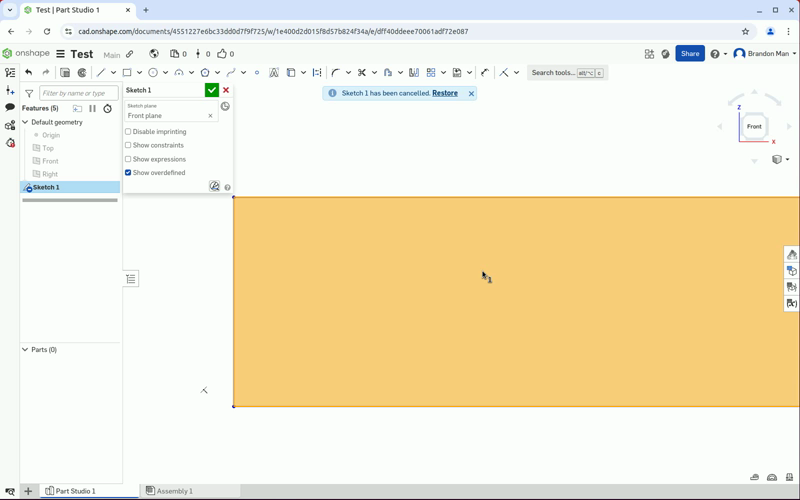
scroll(-6)
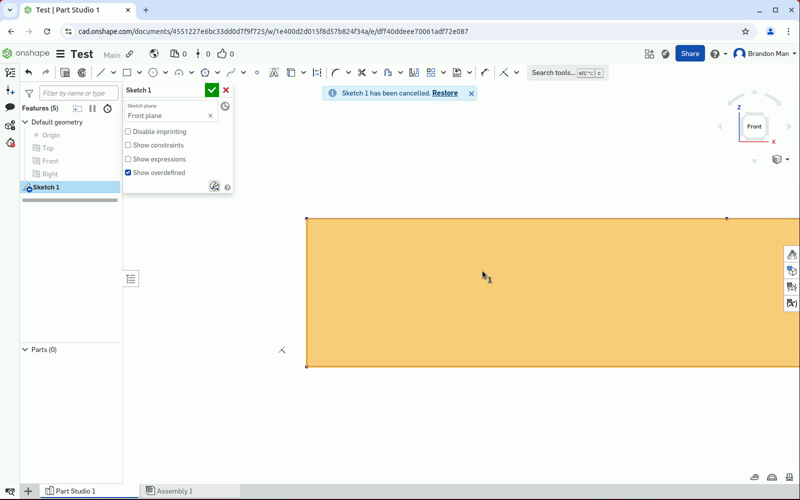
scroll(-6)
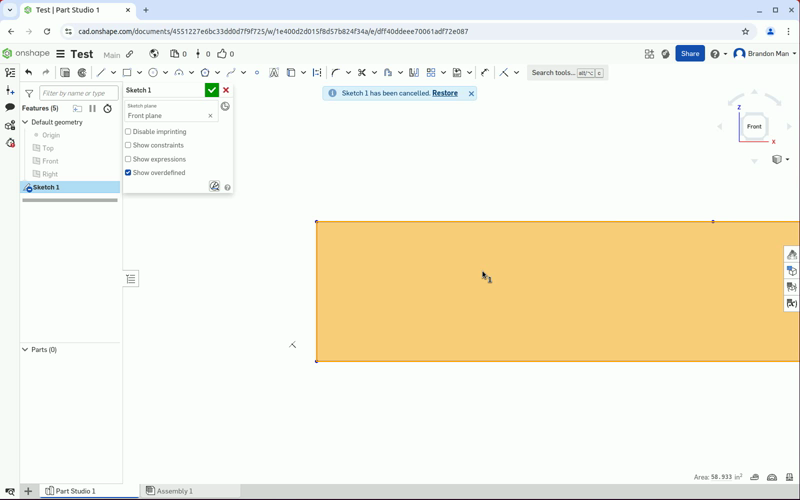
scroll(-6)
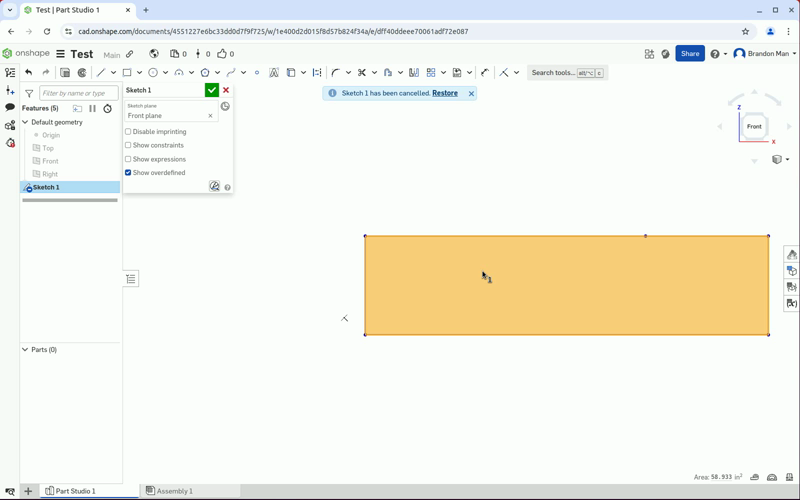
scroll(-6)
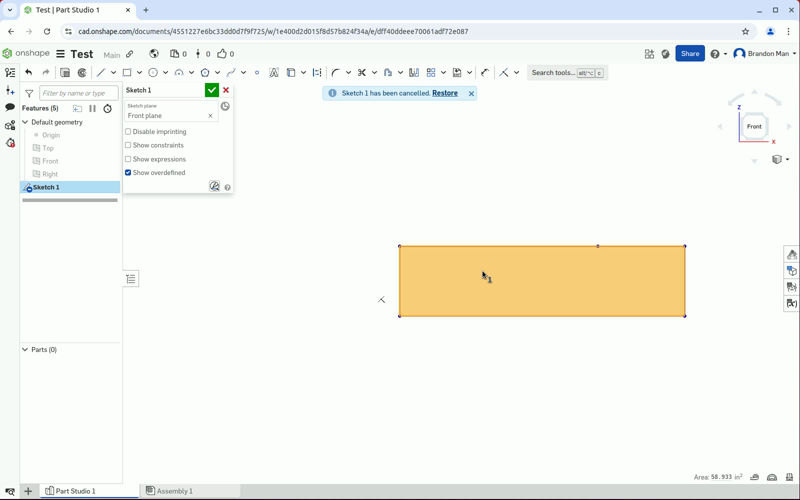
scroll(-6)
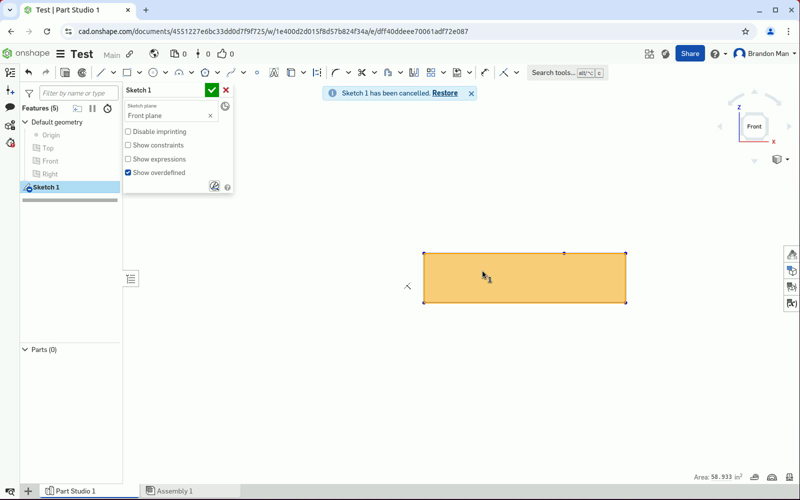
scroll(-6)
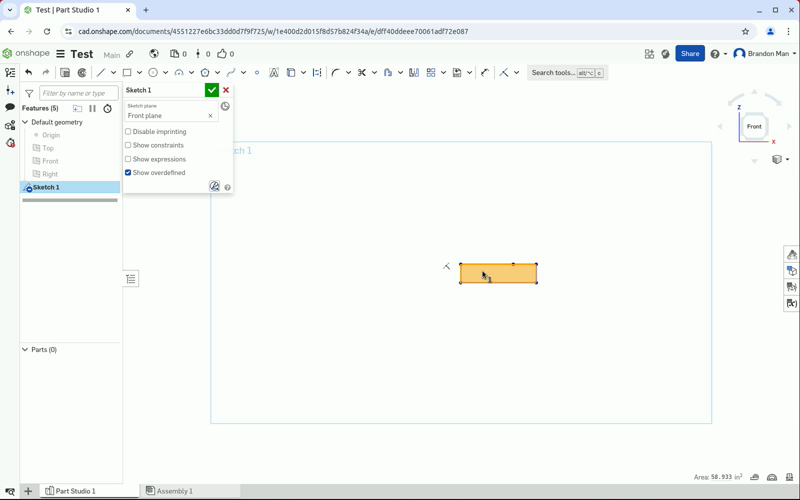
mouse_move(73, 352)
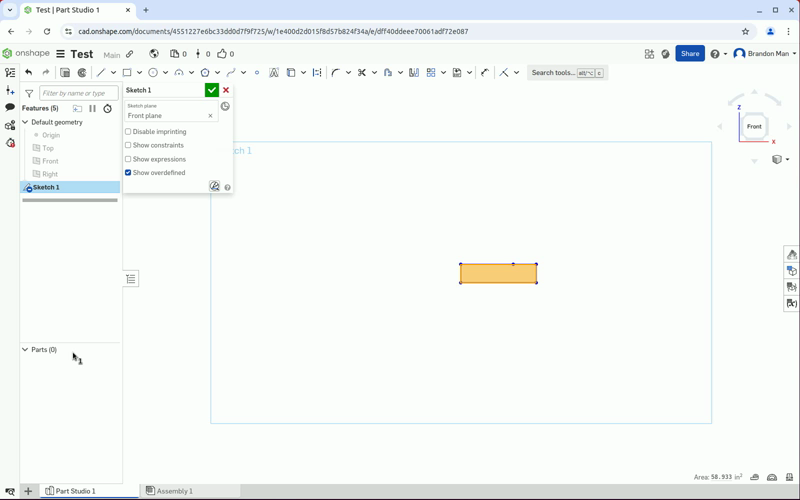
key(shift+y)
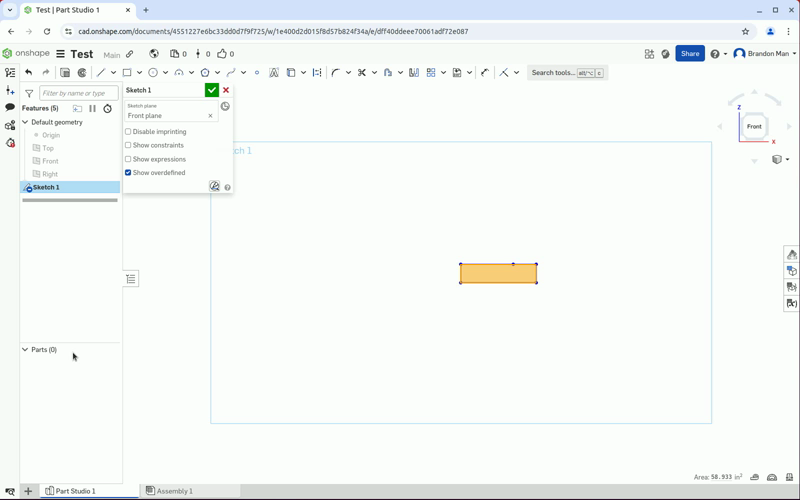
key(shift+e)
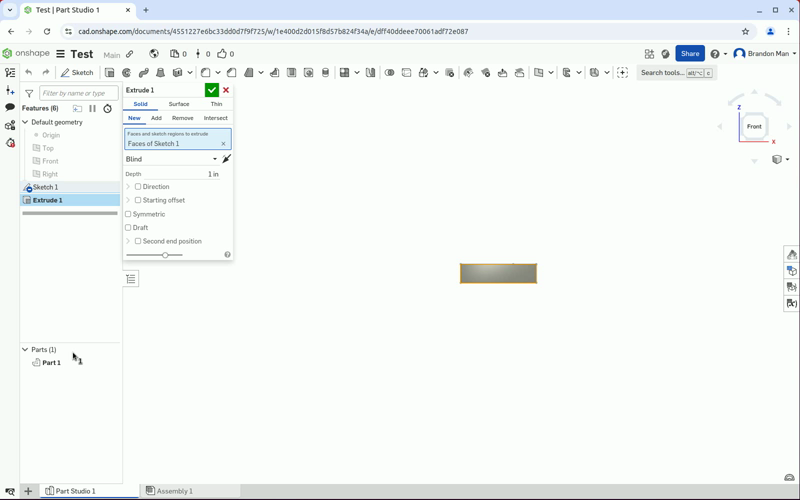
mouse_move(143, 106)
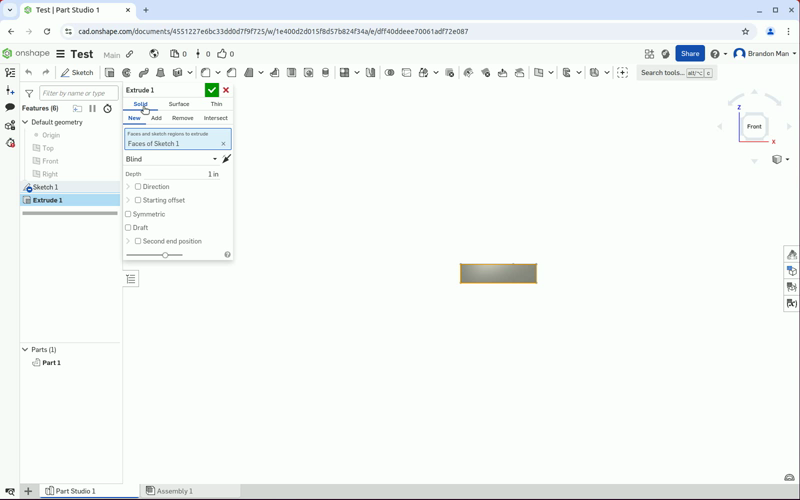
click(143, 106)
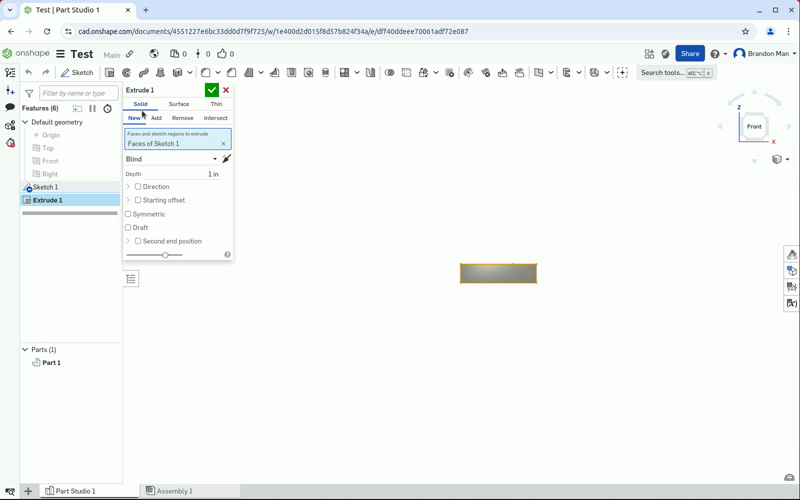
mouse_move(137, 120)
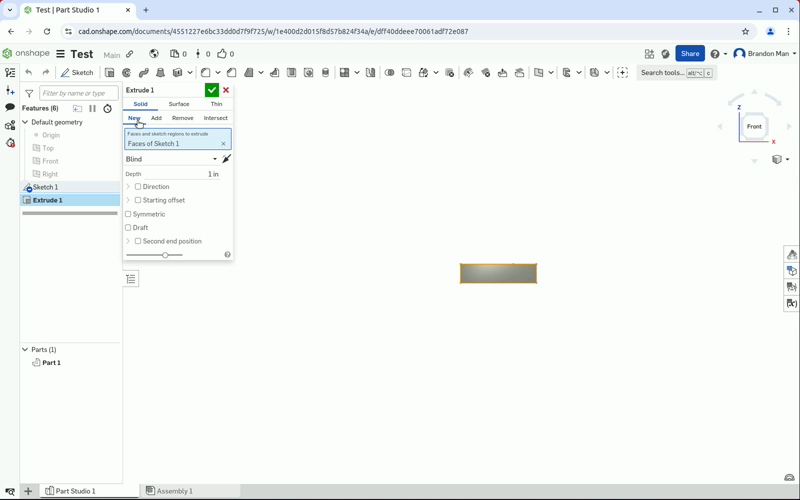
click(137, 120)
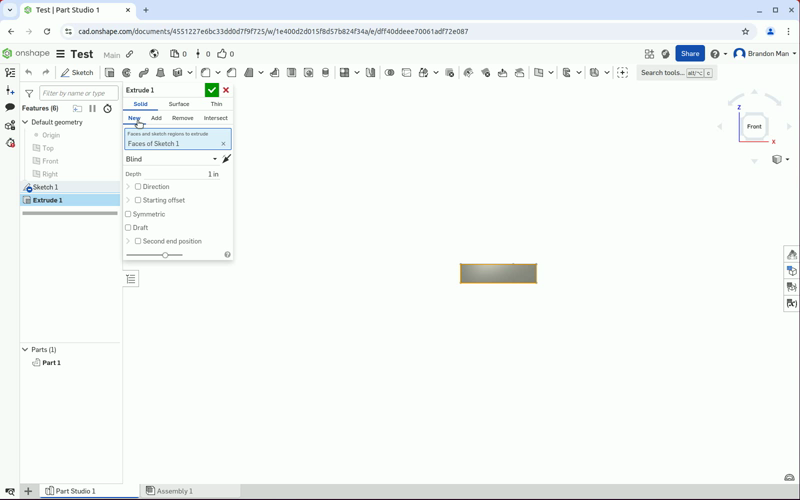
key(tab, 4)
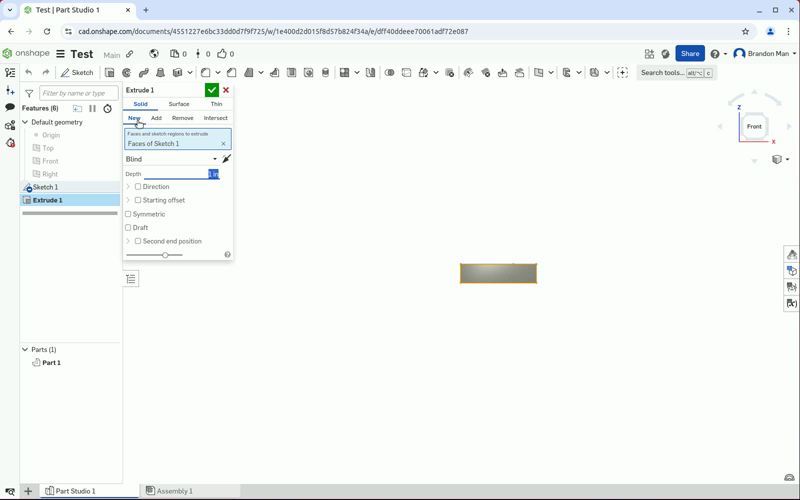
text(23.108)
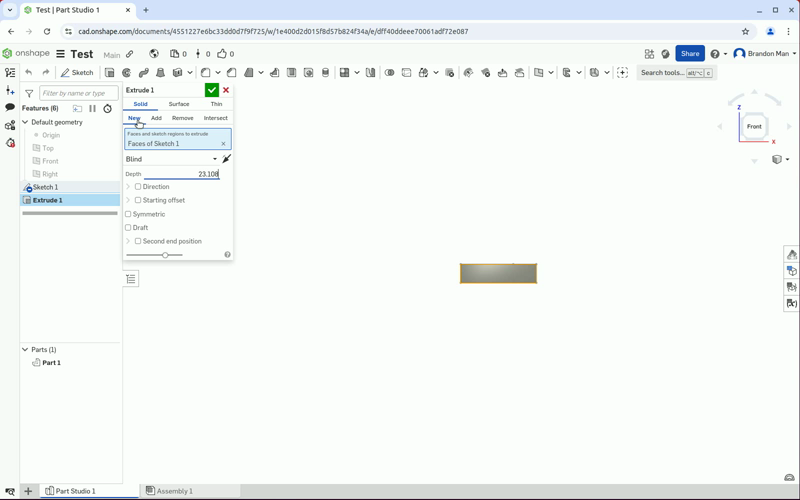
key(enter)
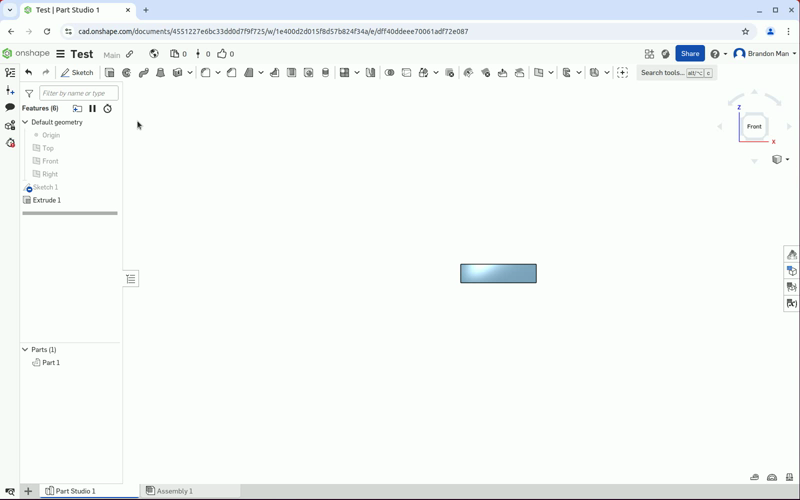
key(shift+h)
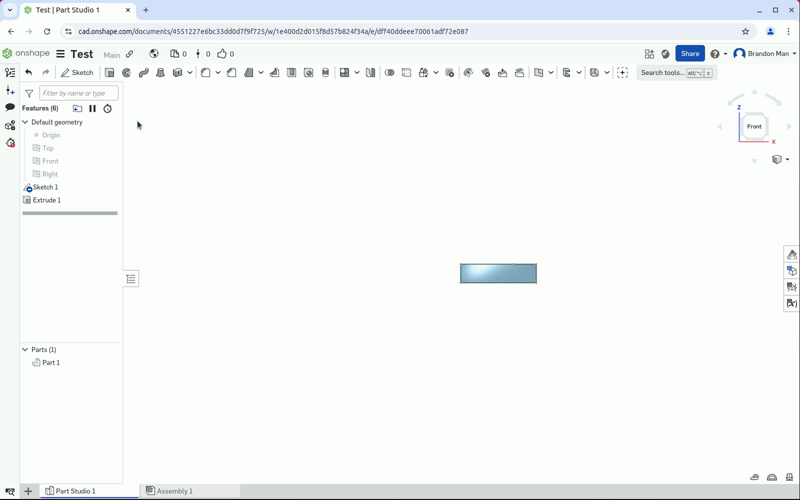
key(shift+h)
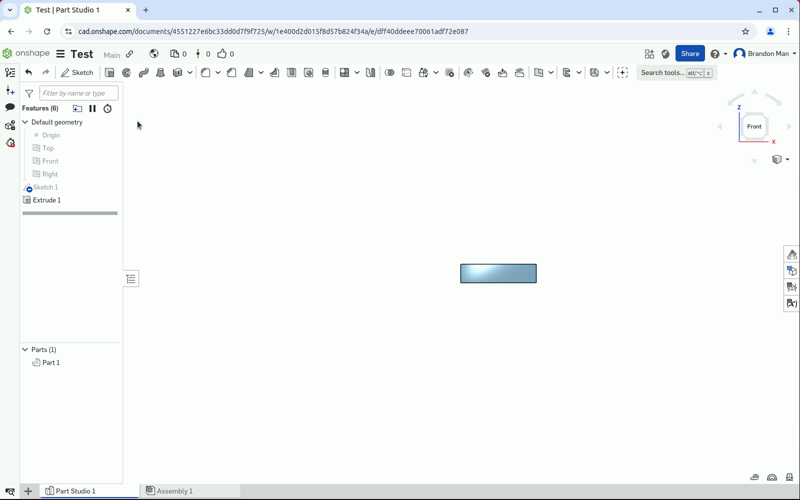
mouse_move(73, 189)
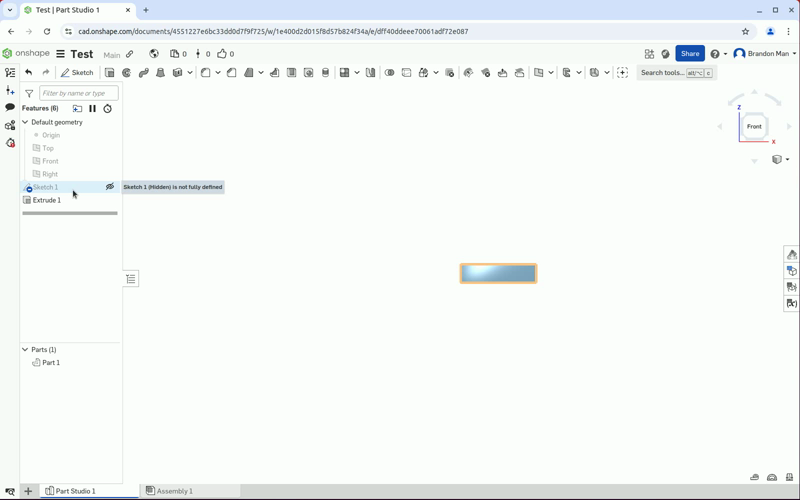
click(73, 189)
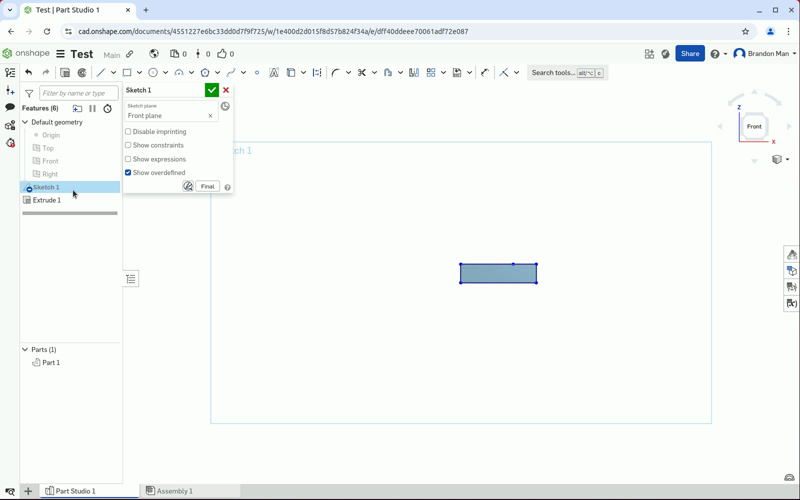
mouse_move(229, 92)
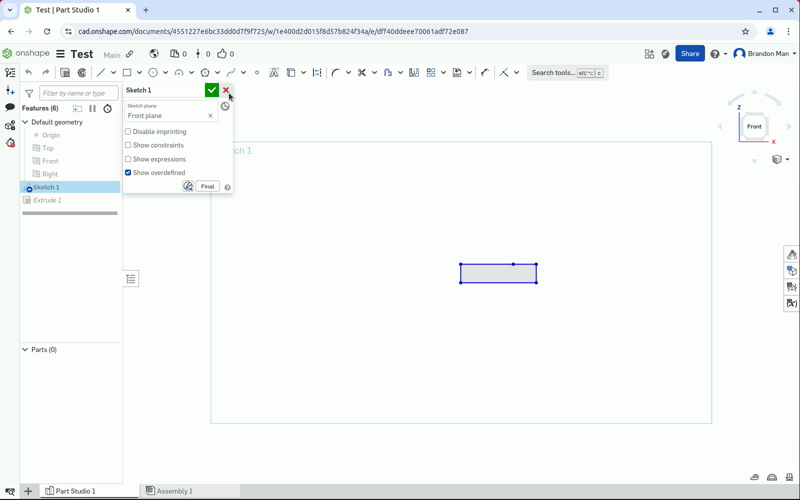
click(229, 92)
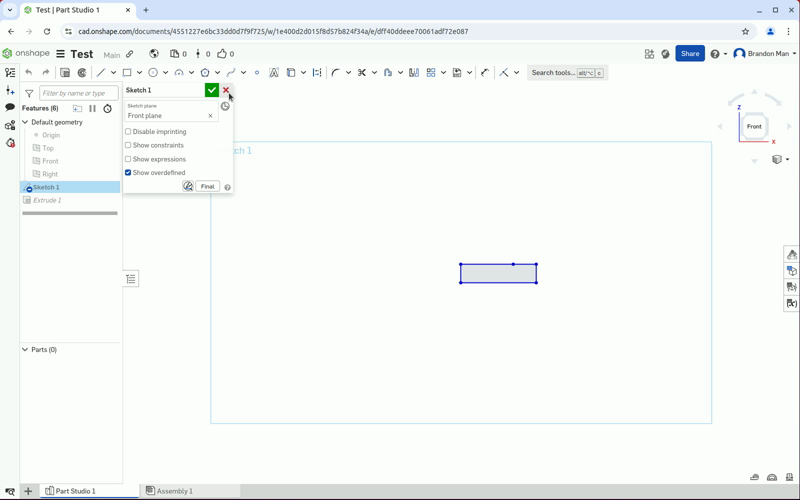
key(shift+s)
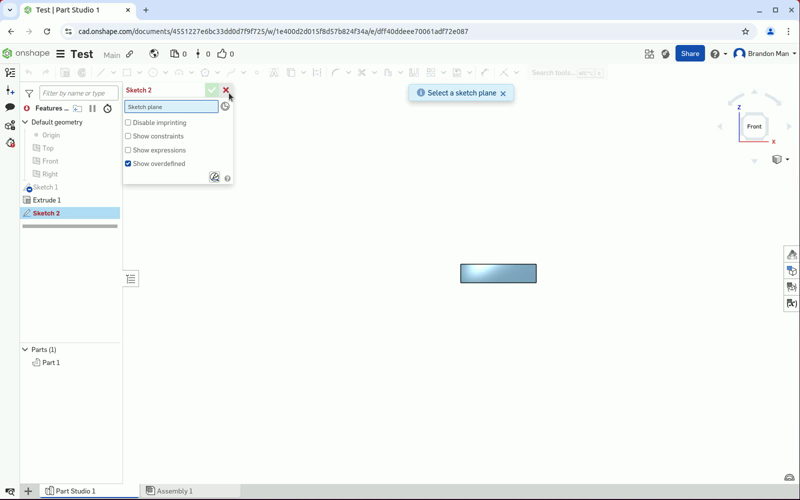
mouse_move(73, 163)
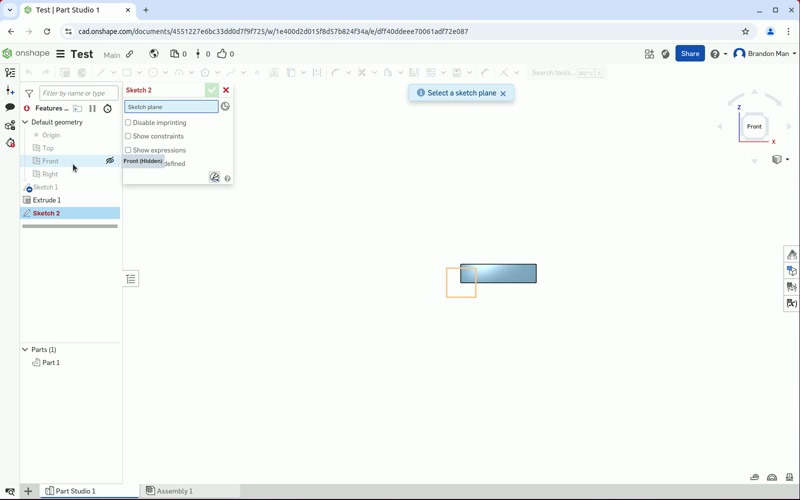
click(73, 163)
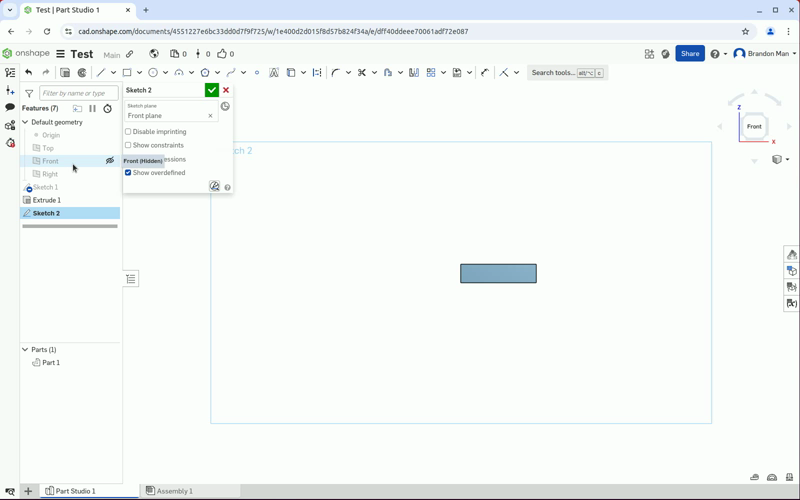
mouse_move(73, 352)
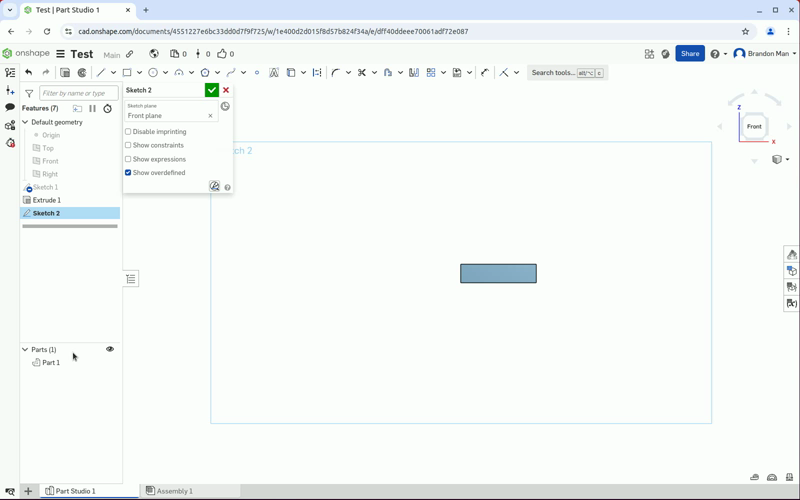
key(y)
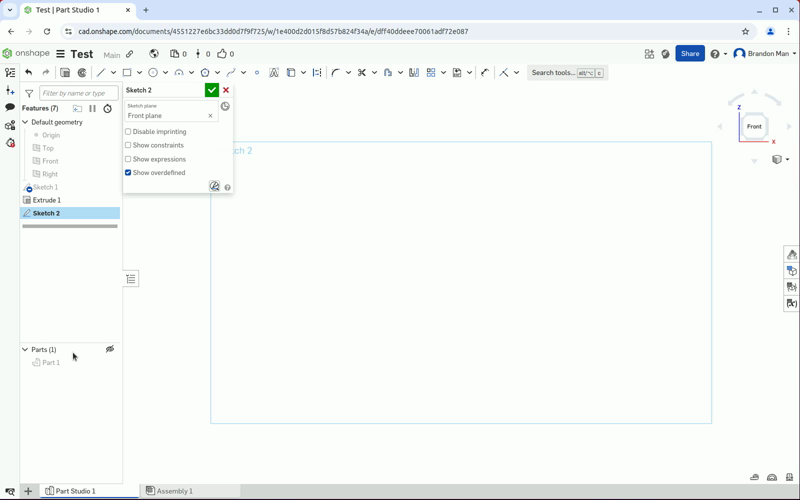
key(l)
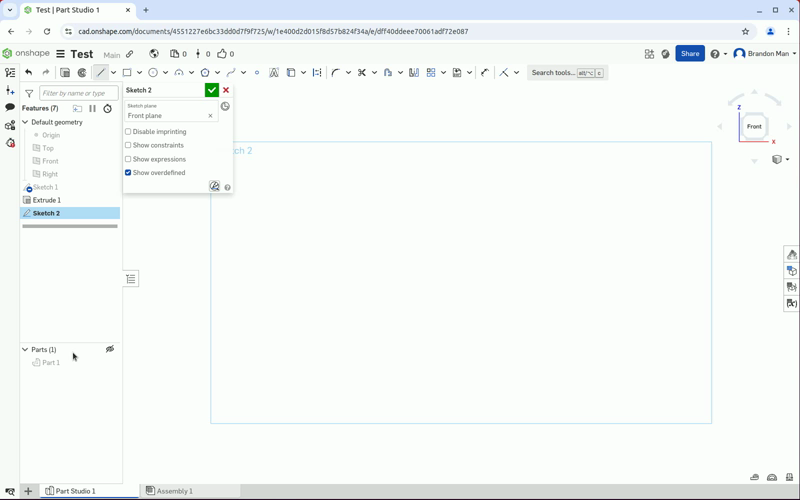
key_down(shift)
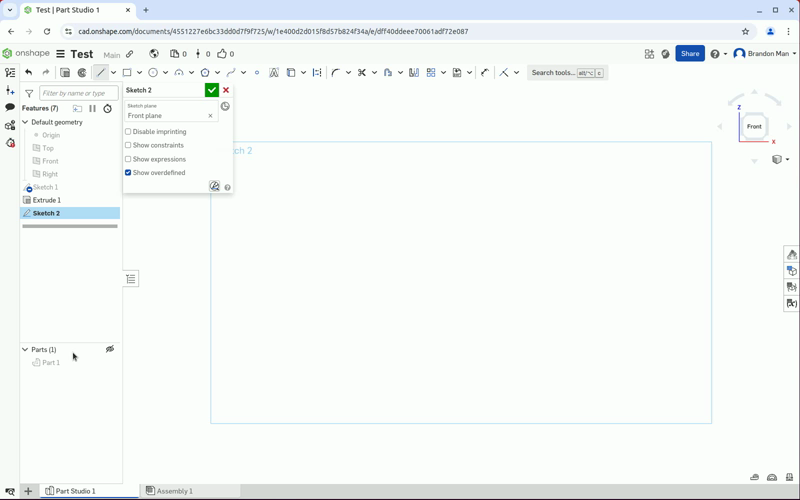
mouse_move(513, 264)
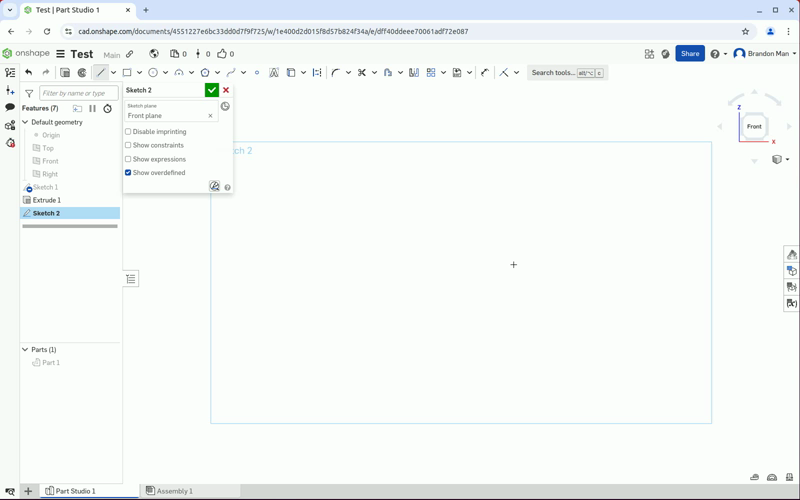
click(513, 264)
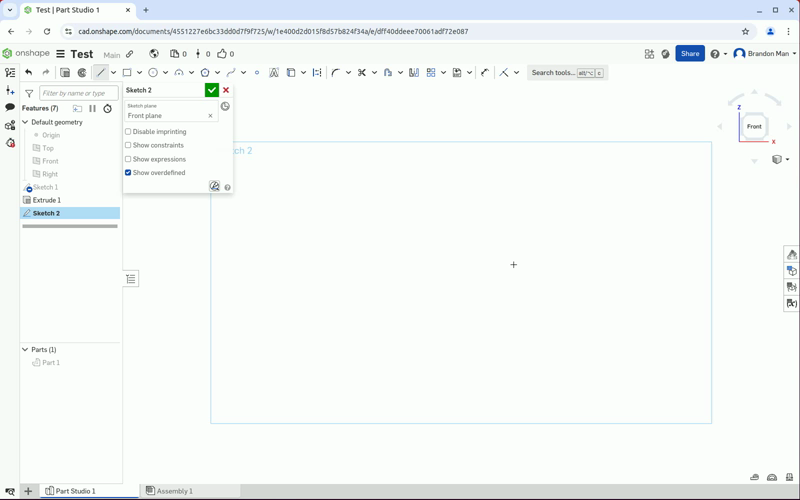
key_up(shift)
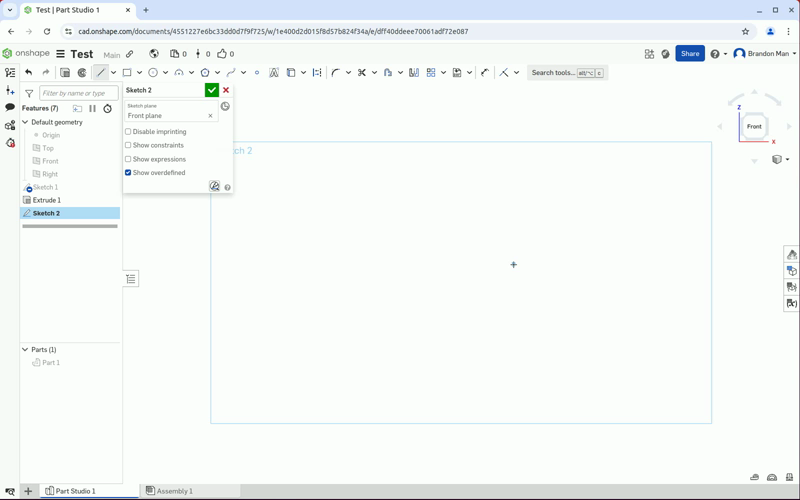
key_down(shift)
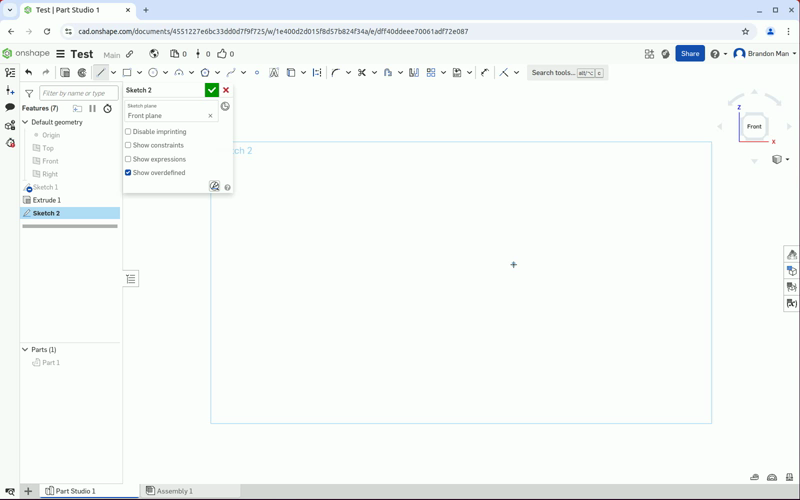
mouse_move(543, 264)
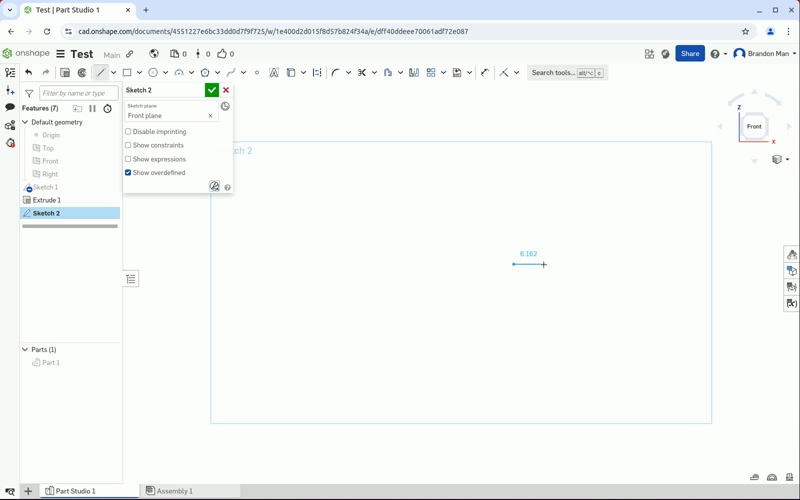
mouse_move(536, 264)
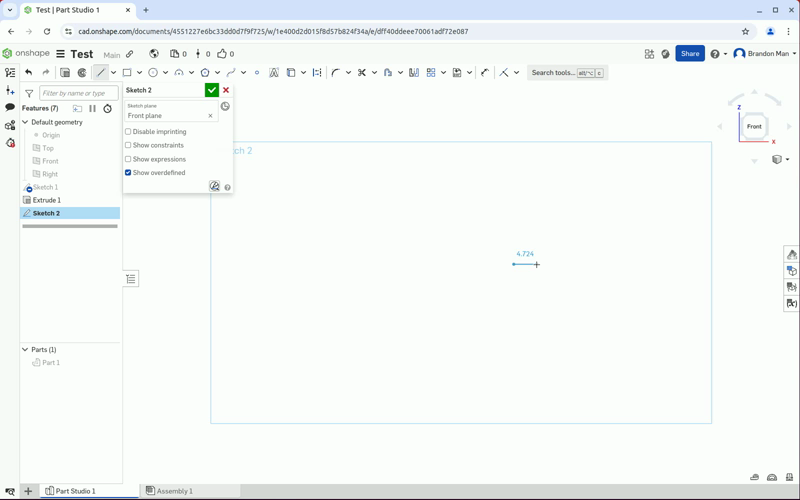
click(536, 264)
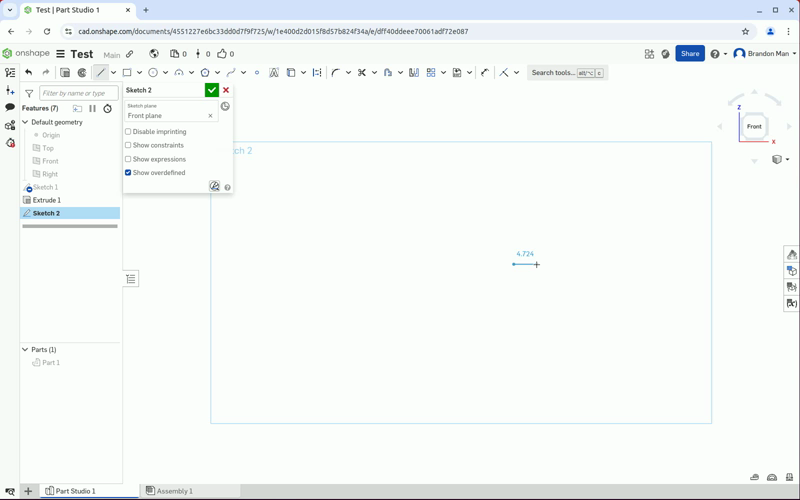
key_up(shift)
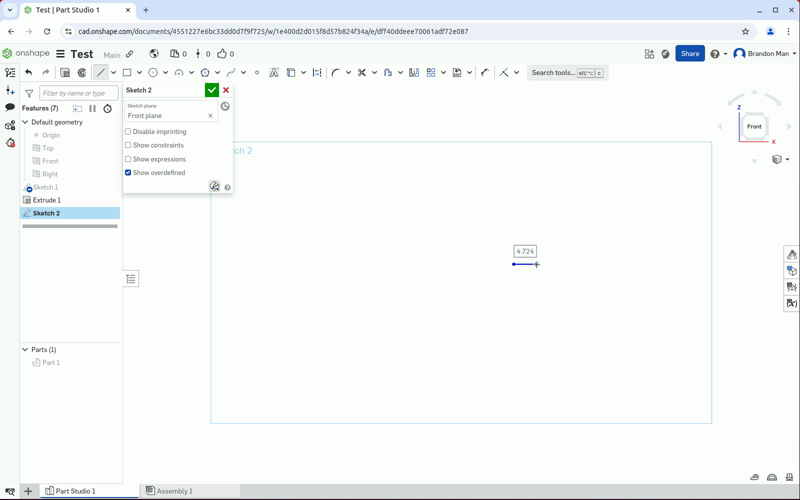
key_down(shift)
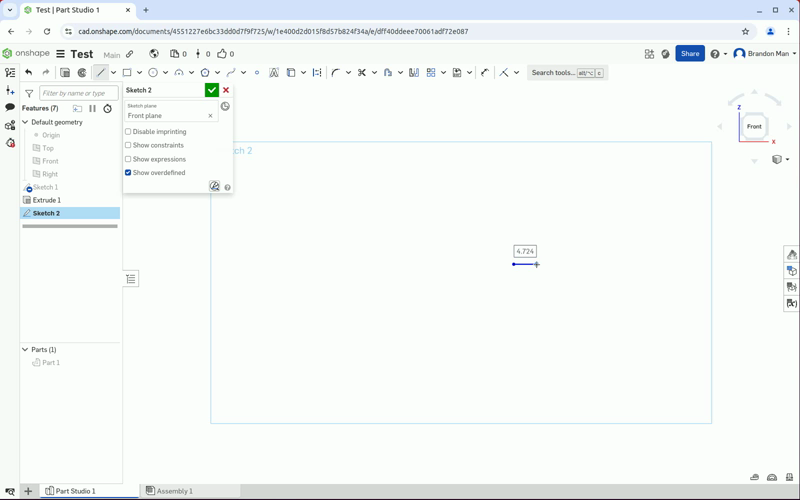
mouse_move(566, 264)
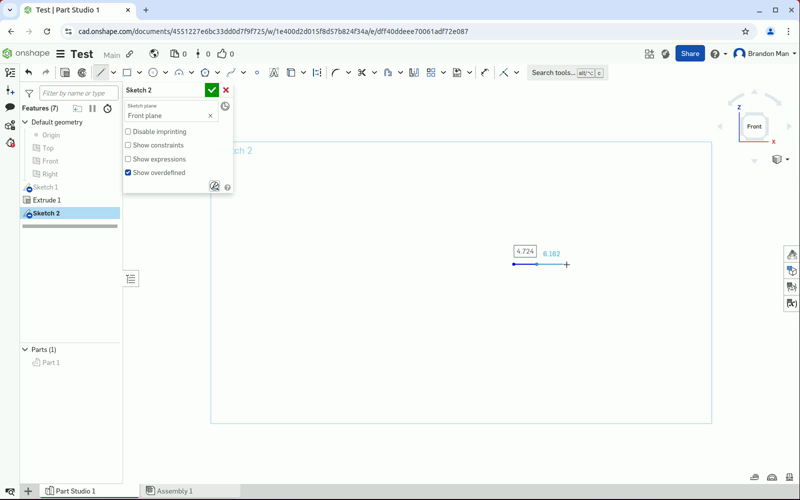
mouse_move(513, 246)
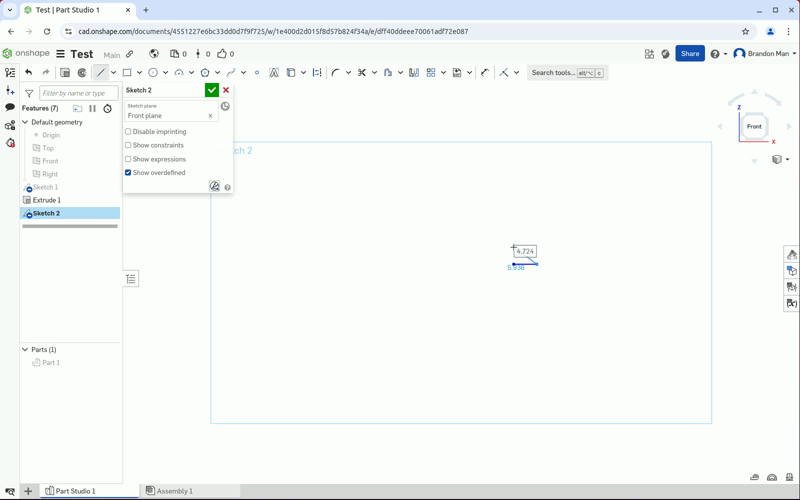
click(513, 246)
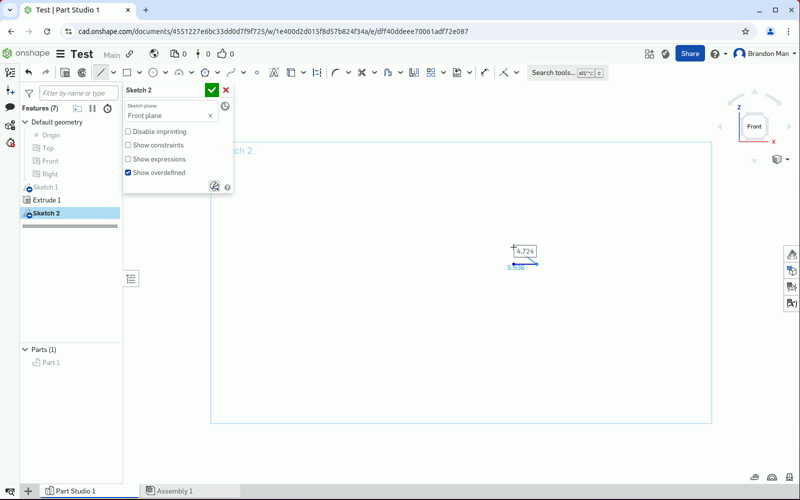
key_up(shift)
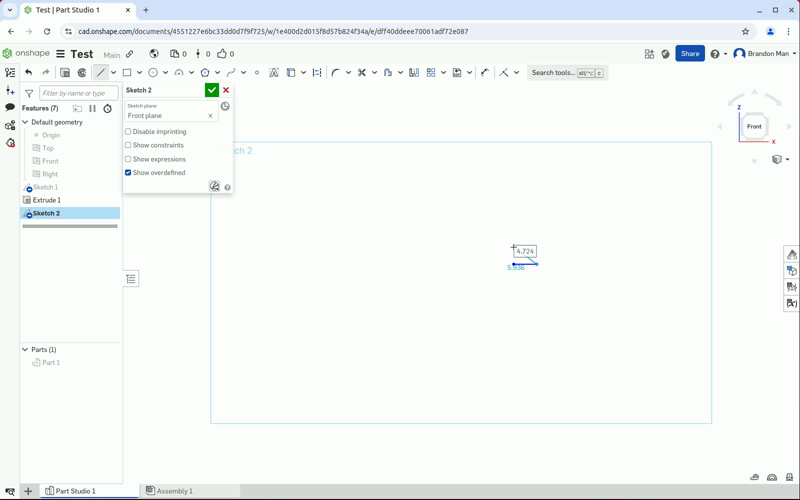
mouse_move(543, 246)
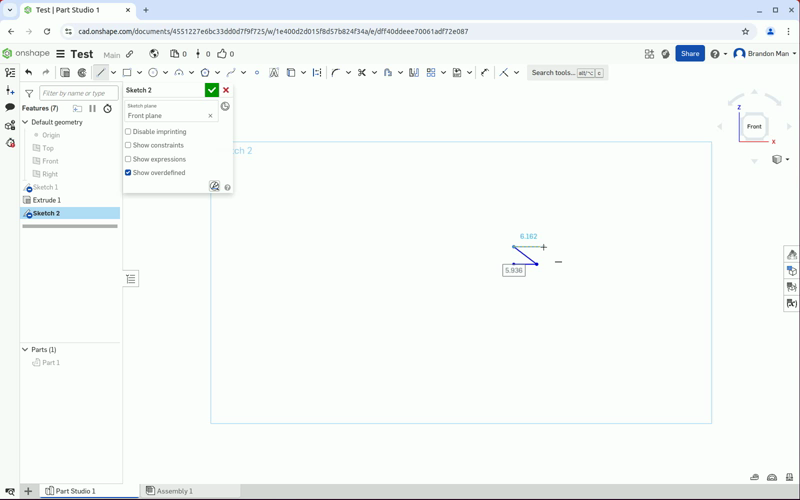
key_down(shift)
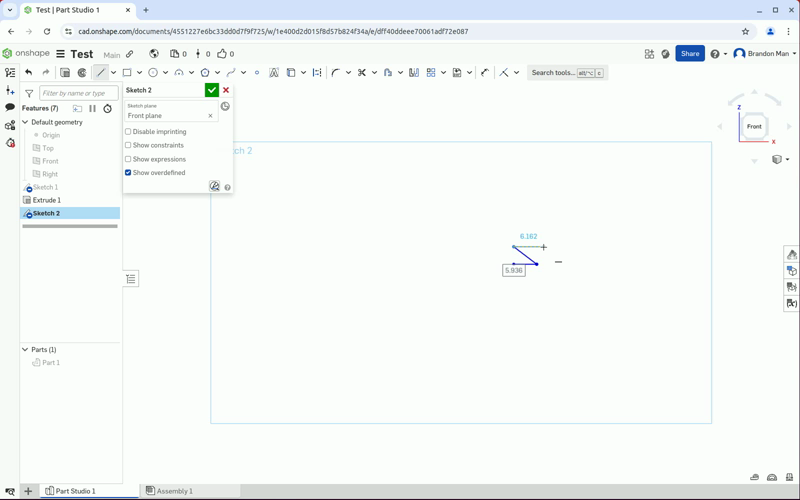
mouse_move(513, 264)
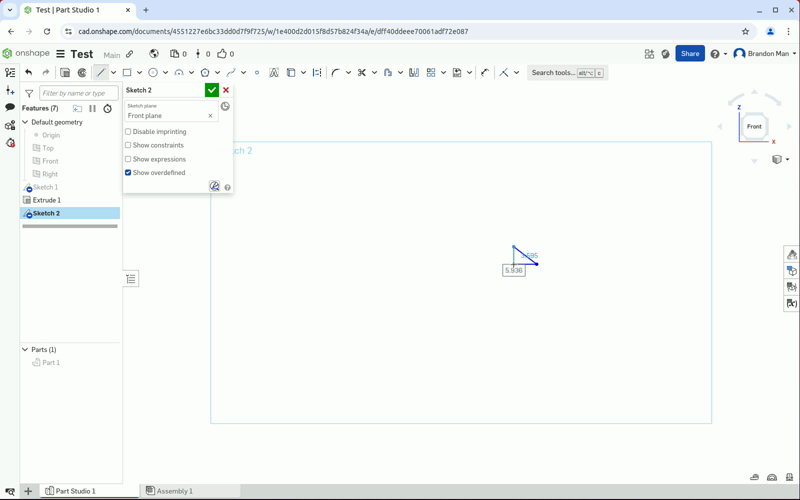
key_up(shift)
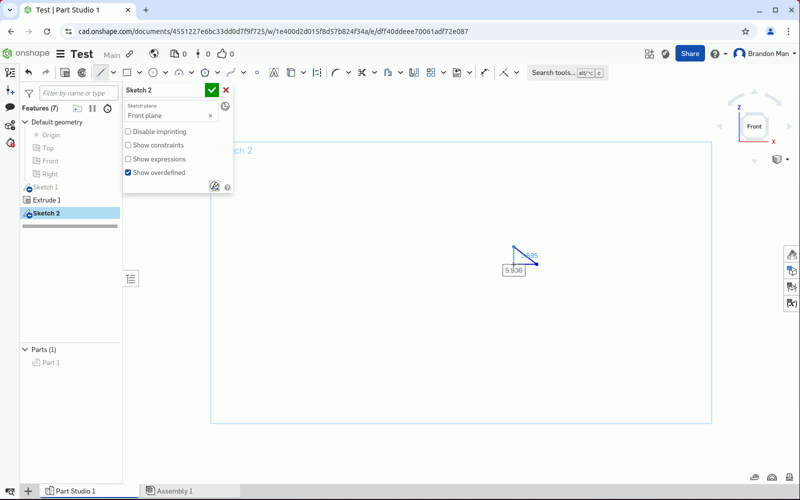
click(513, 264)
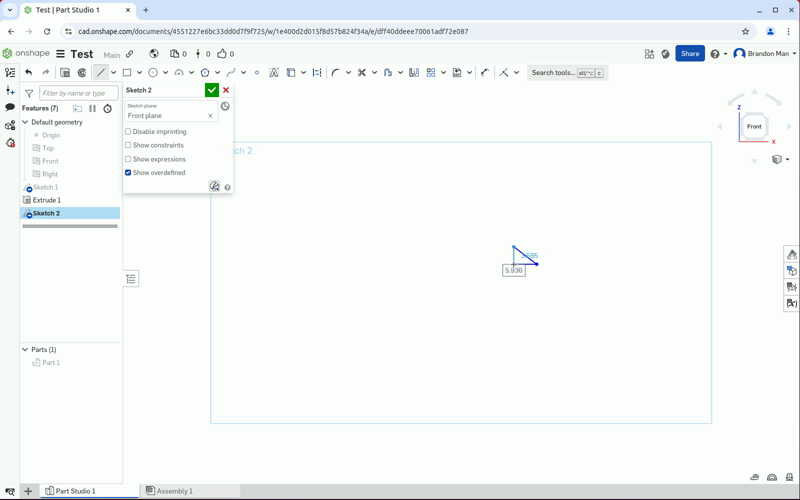
key(esc)
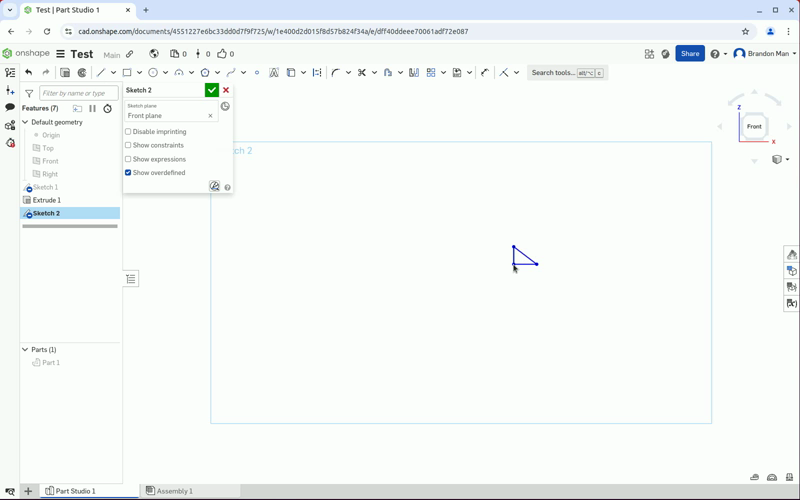
mouse_move(522, 255)
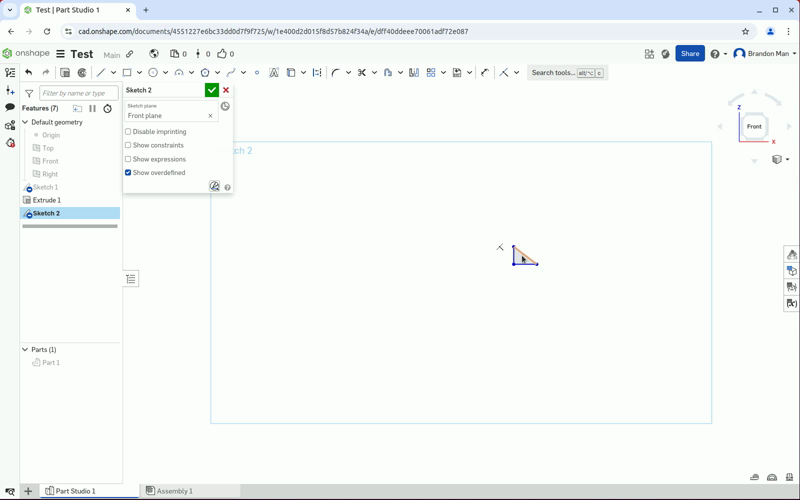
scroll(6)
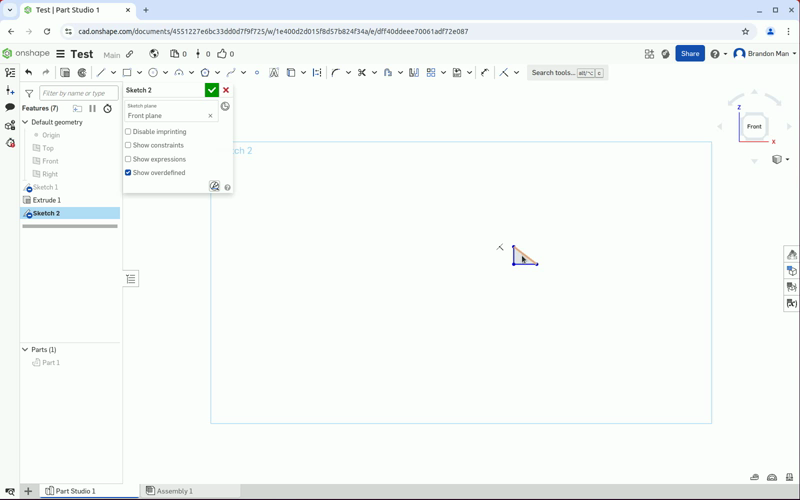
scroll(6)
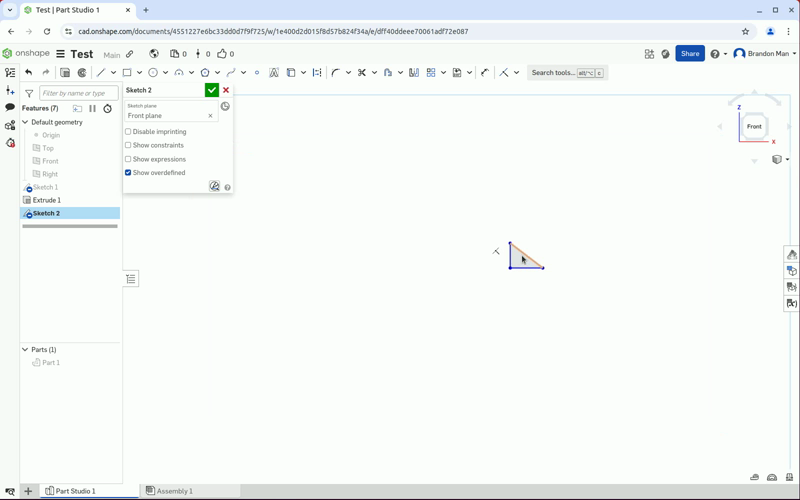
scroll(6)
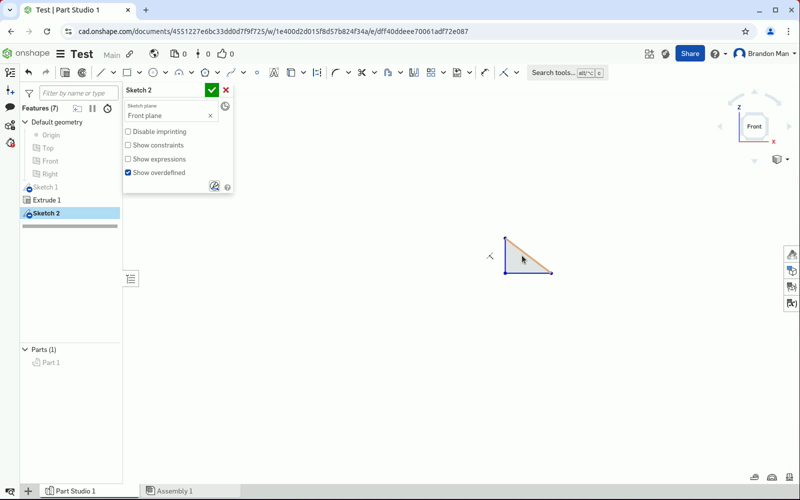
scroll(6)
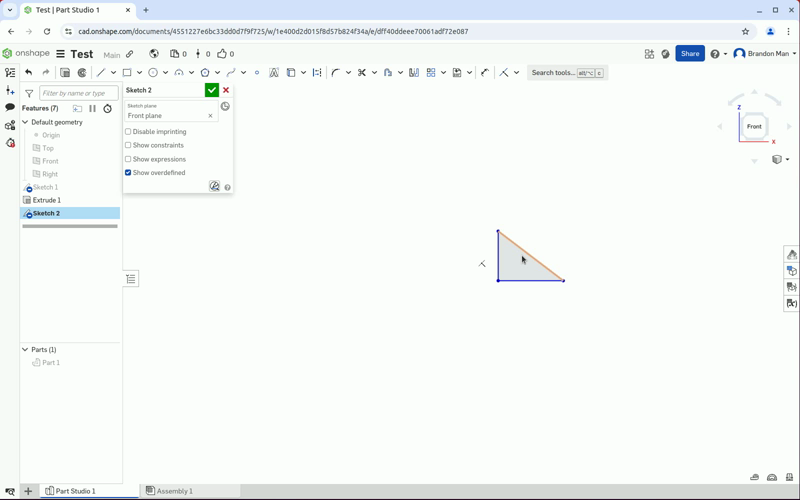
scroll(6)
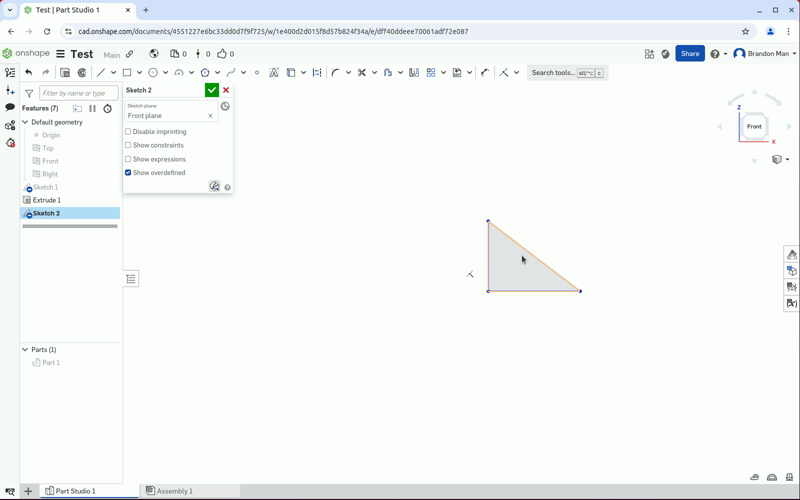
scroll(6)
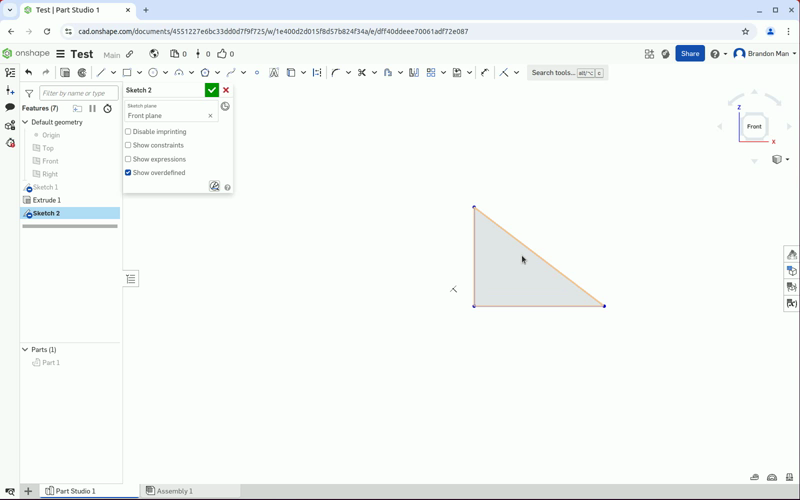
scroll(6)
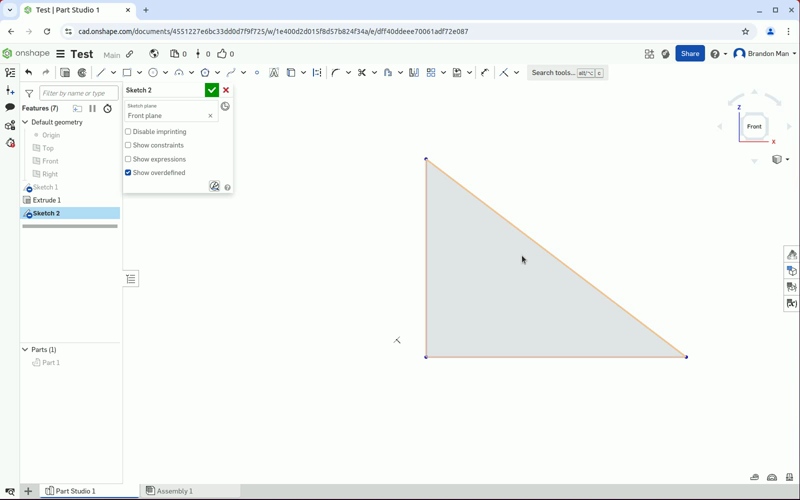
click(522, 255)
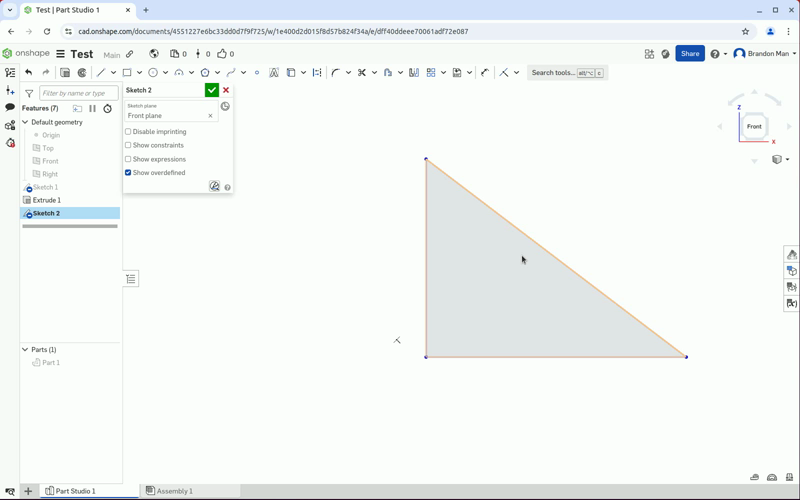
scroll(-6)
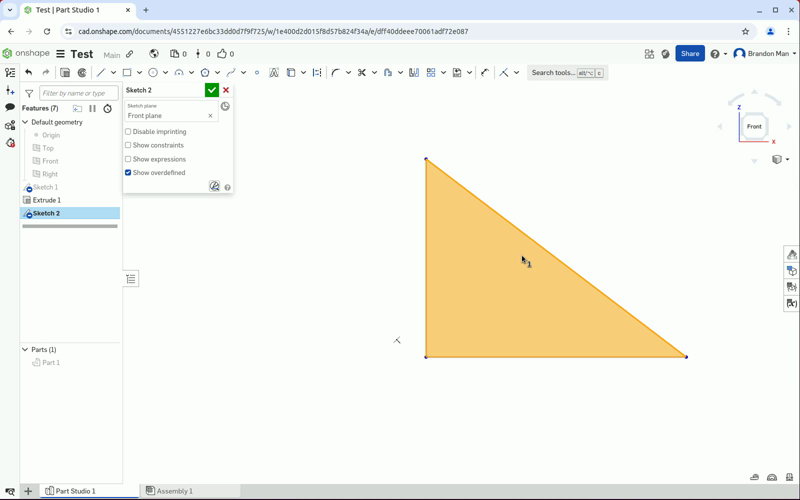
scroll(-6)
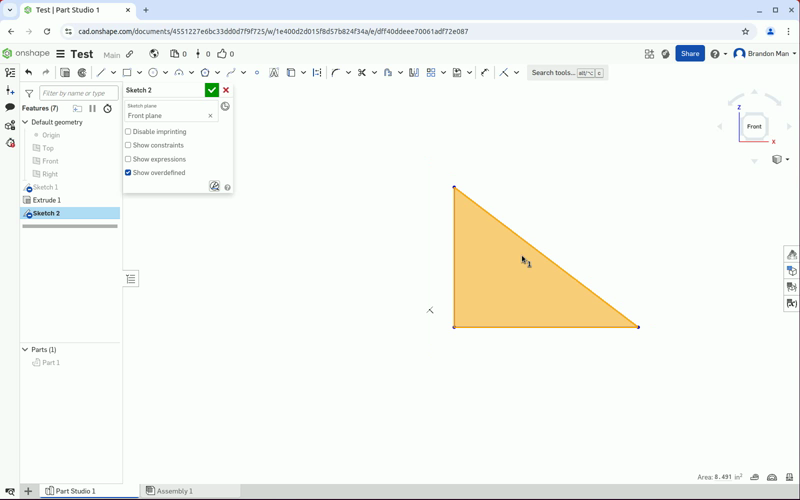
scroll(-6)
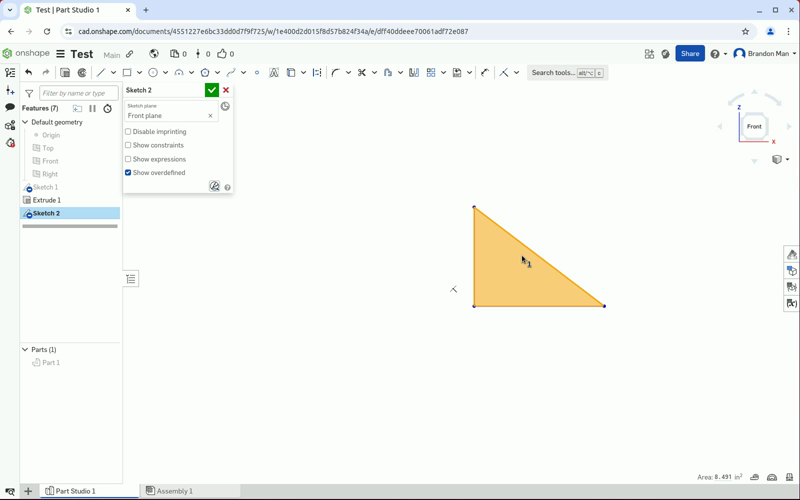
scroll(-6)
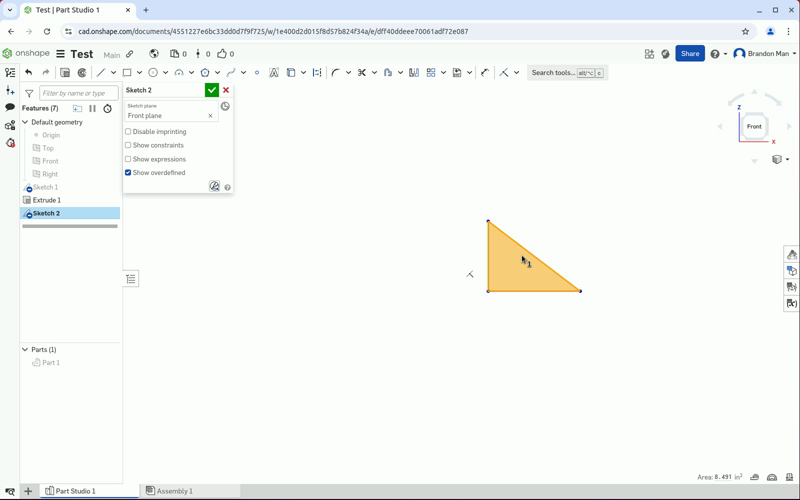
scroll(-6)
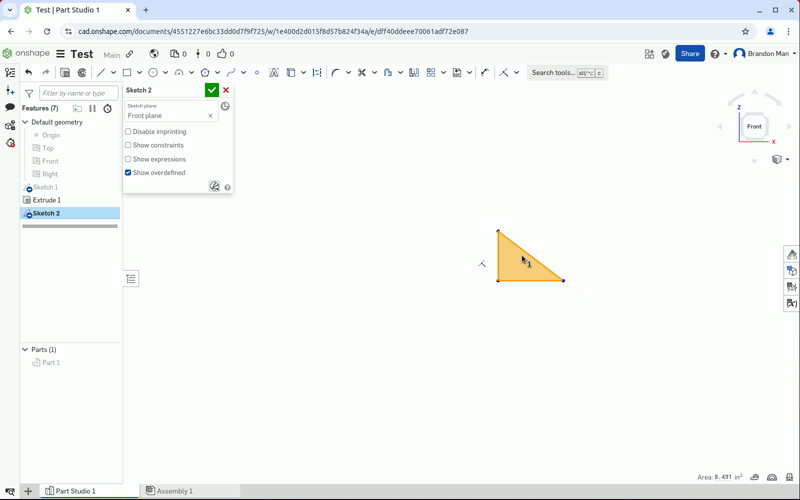
scroll(-6)
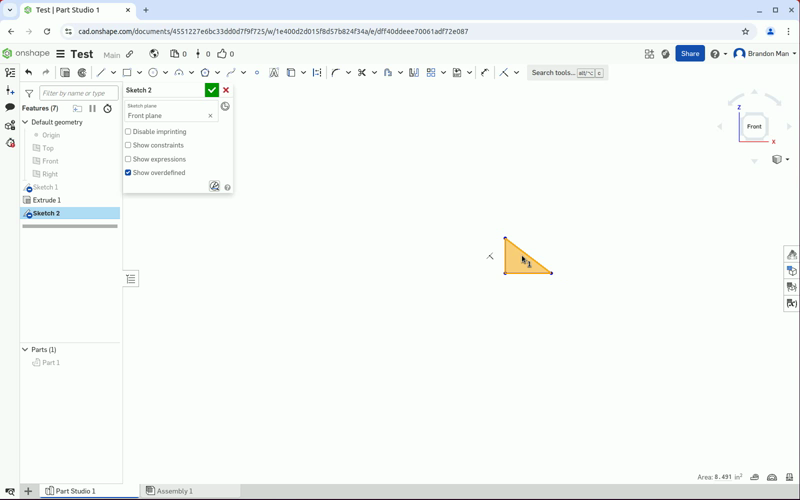
scroll(-6)
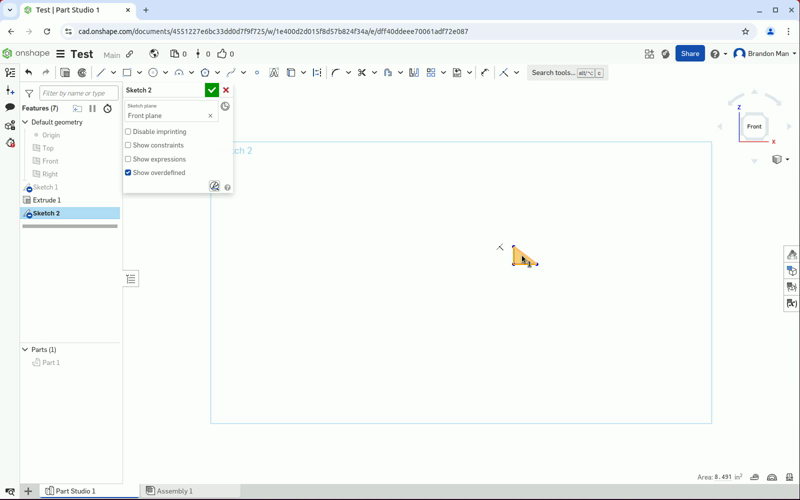
mouse_move(73, 352)
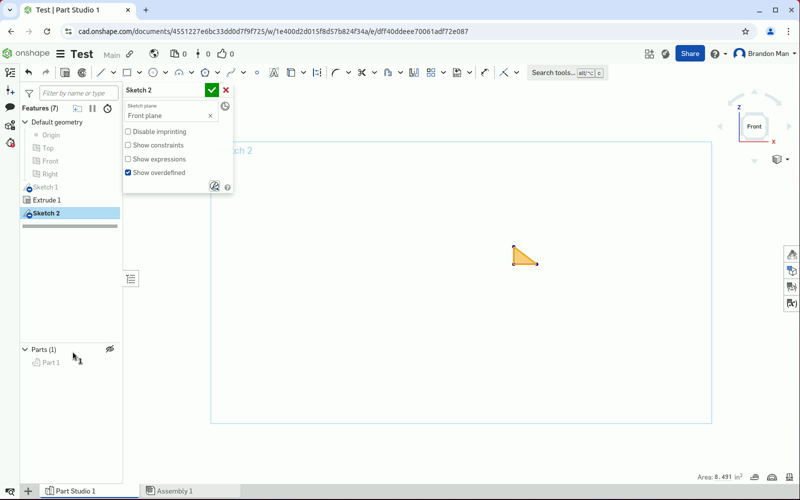
key(shift+y)
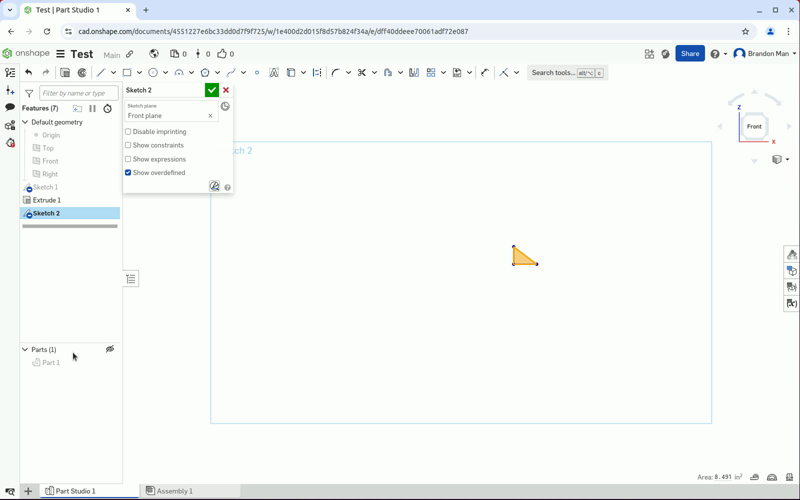
key(shift+e)
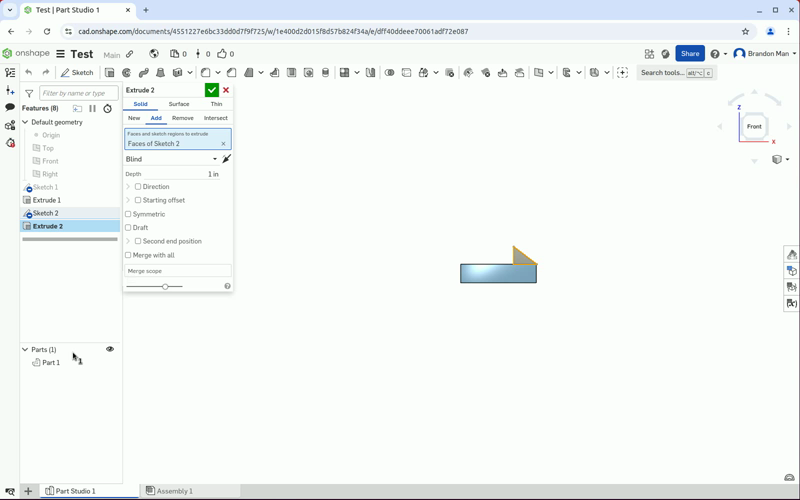
mouse_move(143, 106)
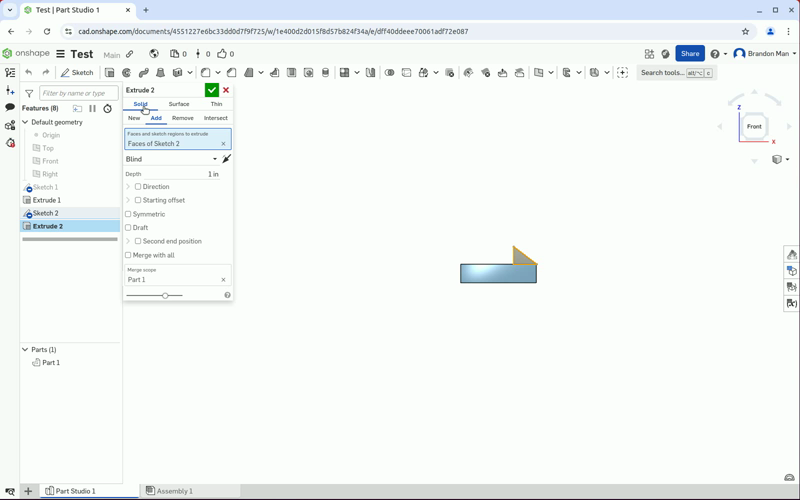
click(143, 106)
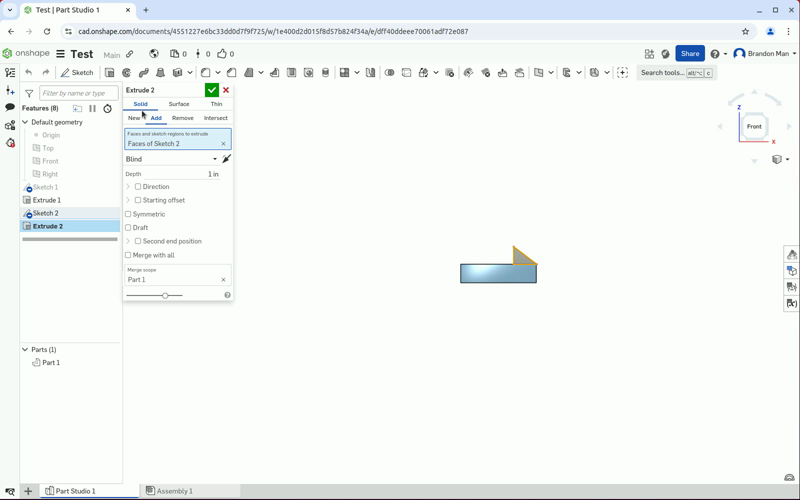
mouse_move(137, 120)
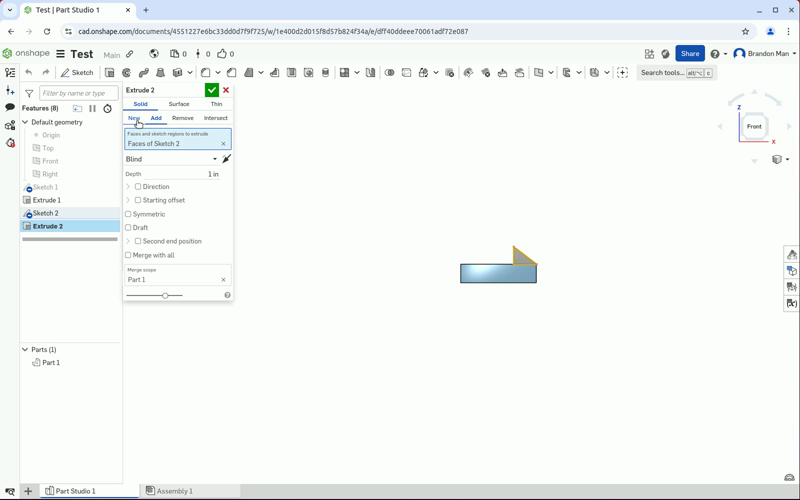
click(137, 120)
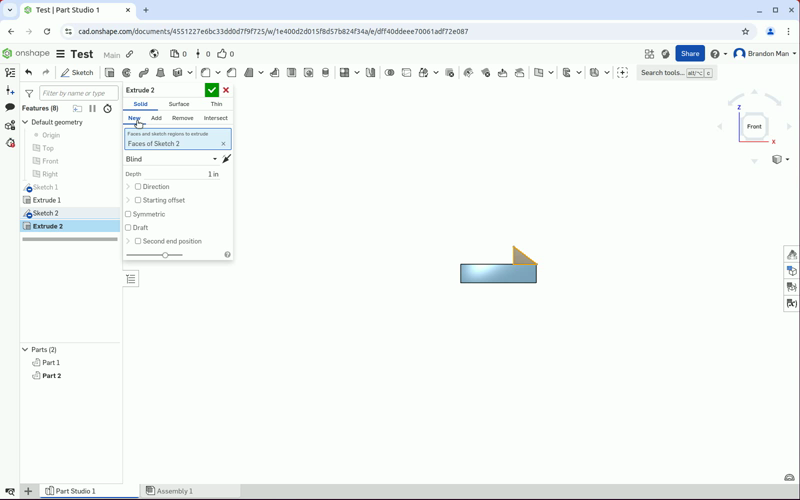
key(tab, 4)
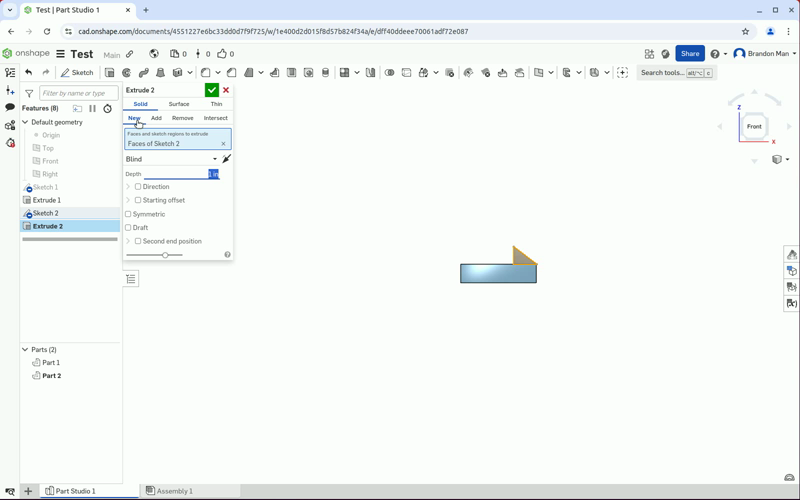
text(23.108)
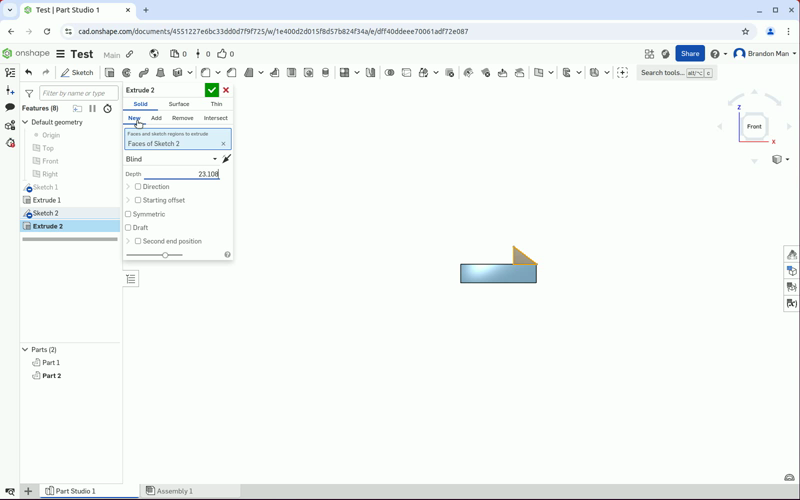
key(enter)
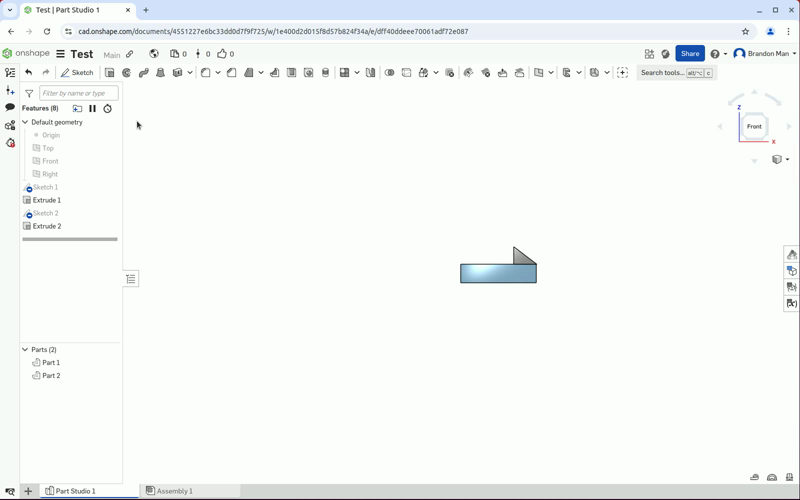
key(shift+h)
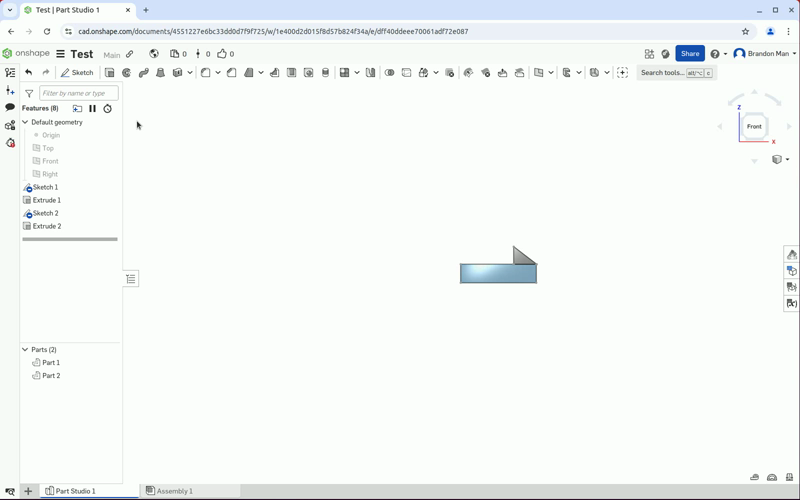
key(shift+h)
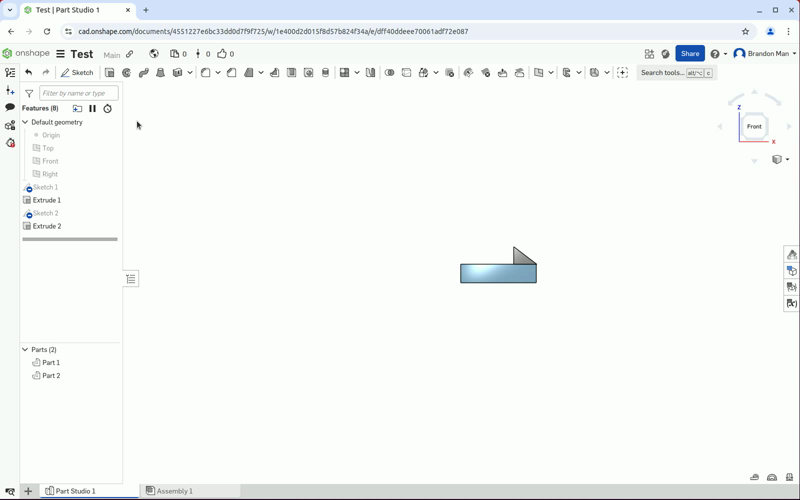
mouse_move(73, 189)
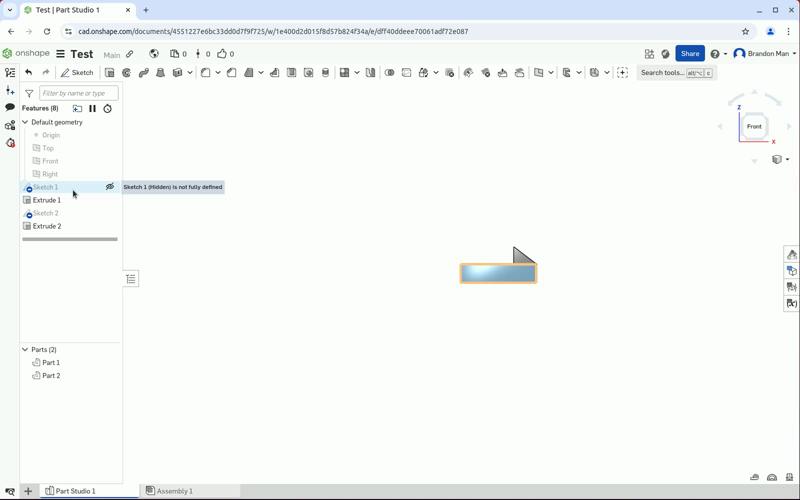
click(73, 189)
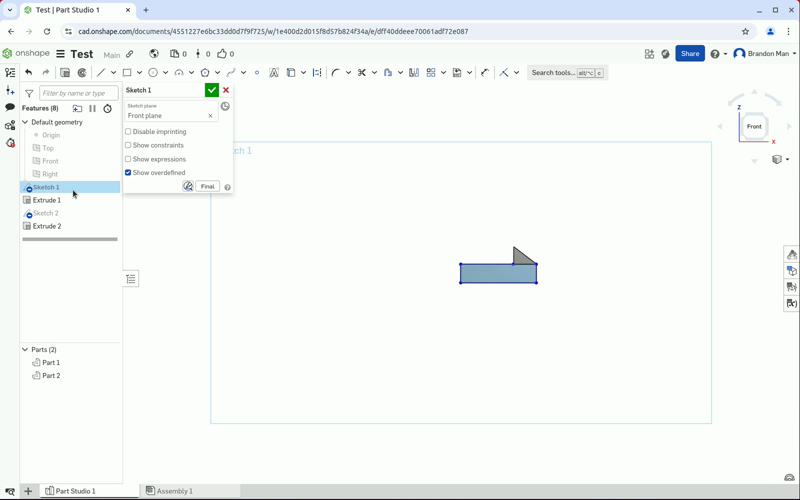
mouse_move(229, 92)
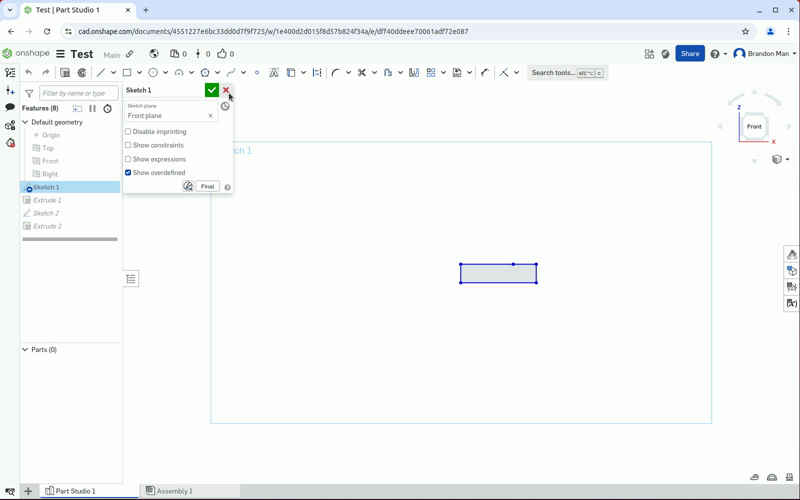
click(229, 92)
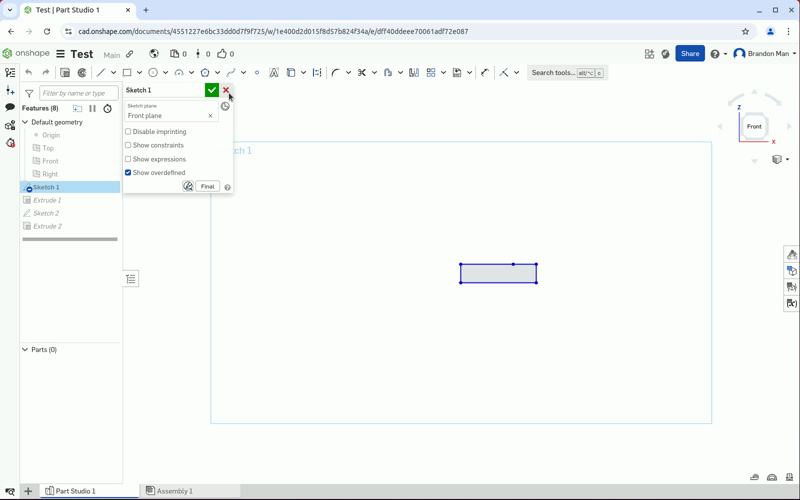
key(shift+s)
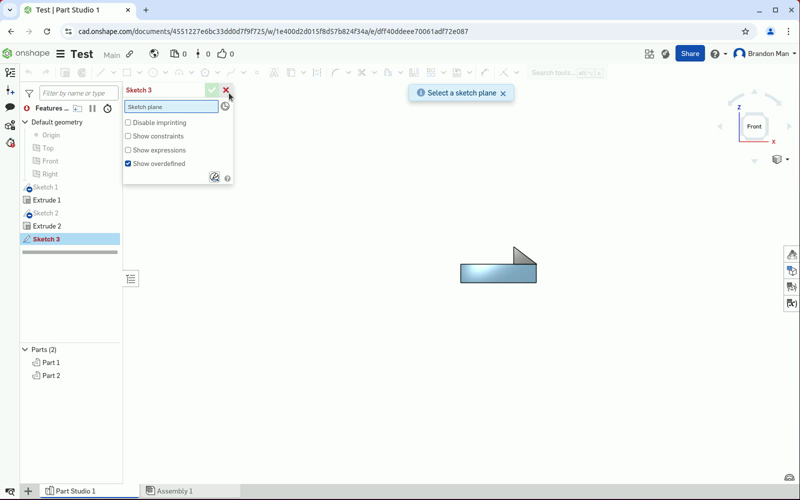
mouse_move(73, 163)
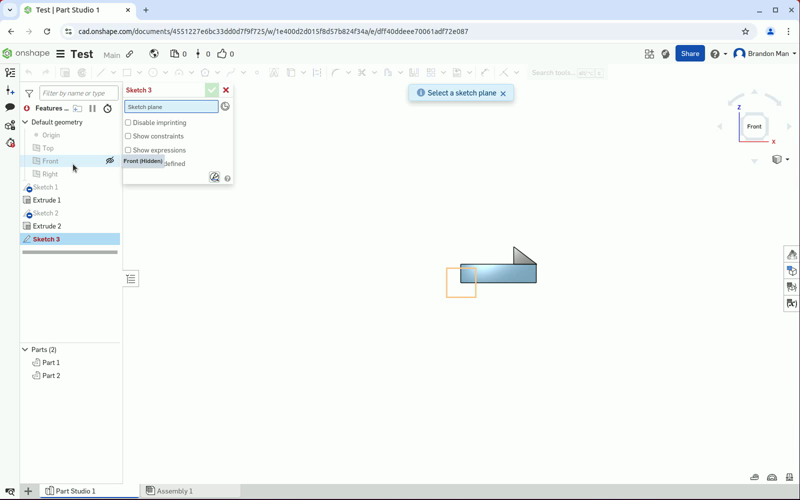
click(73, 163)
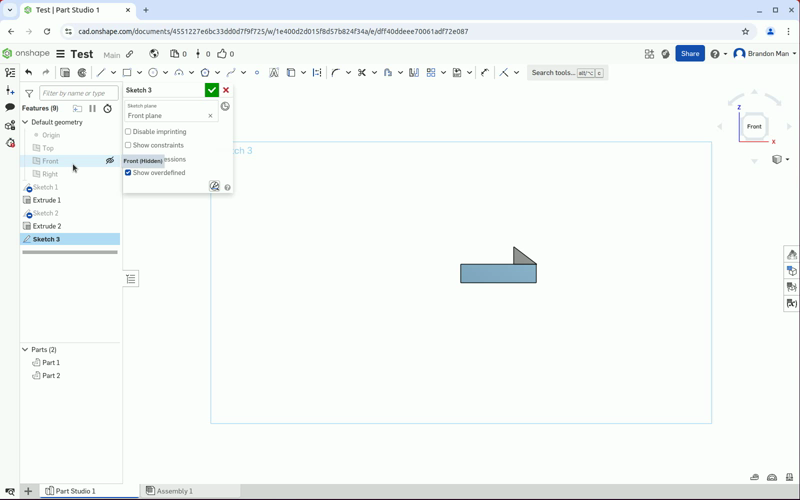
mouse_move(73, 352)
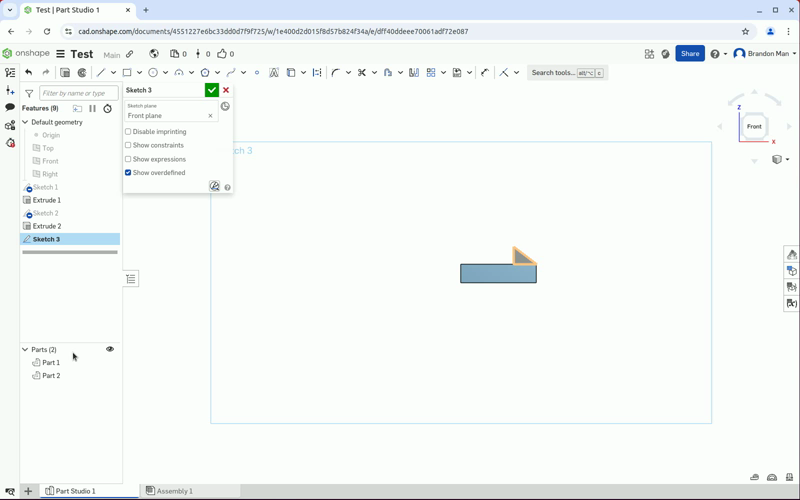
key(y)
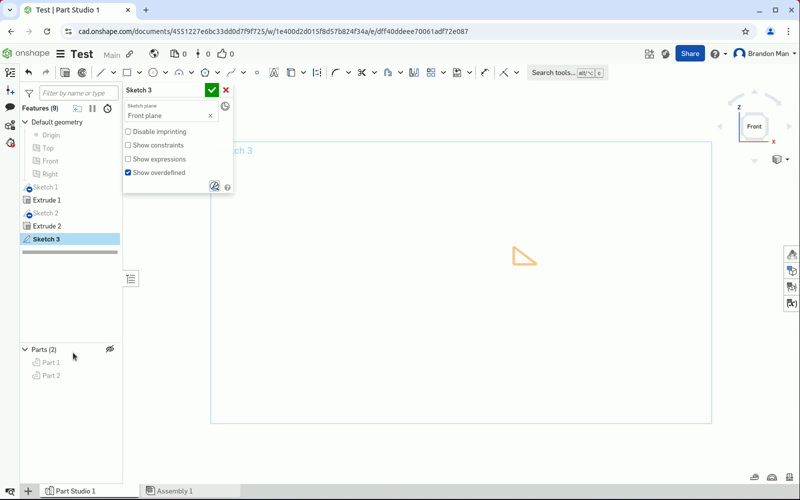
key(l)
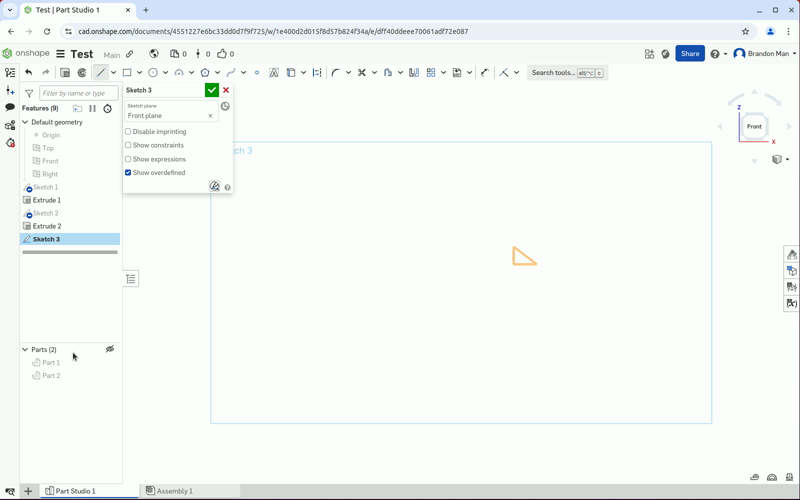
key_down(shift)
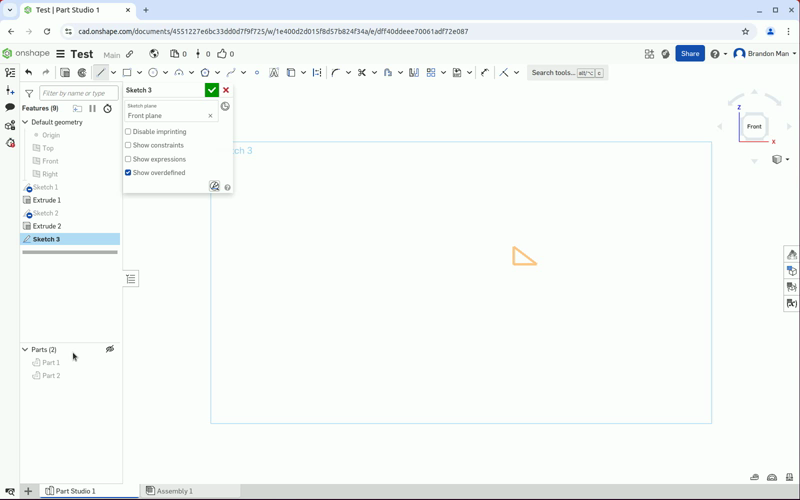
mouse_move(460, 264)
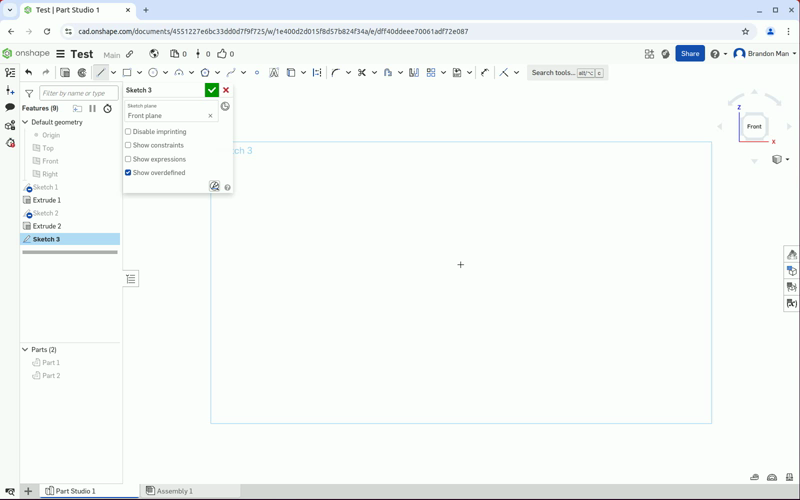
click(460, 264)
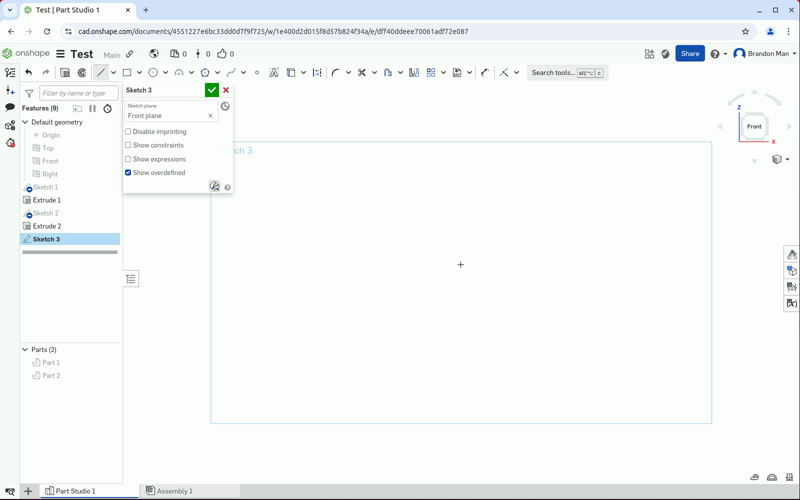
key_up(shift)
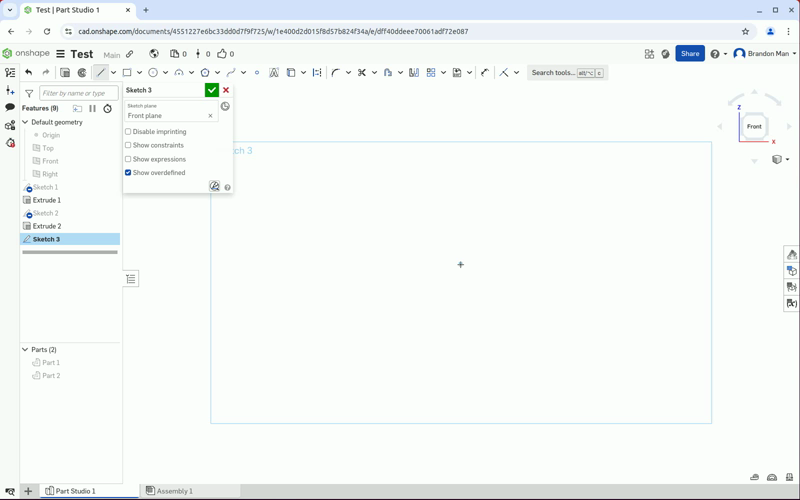
key_down(shift)
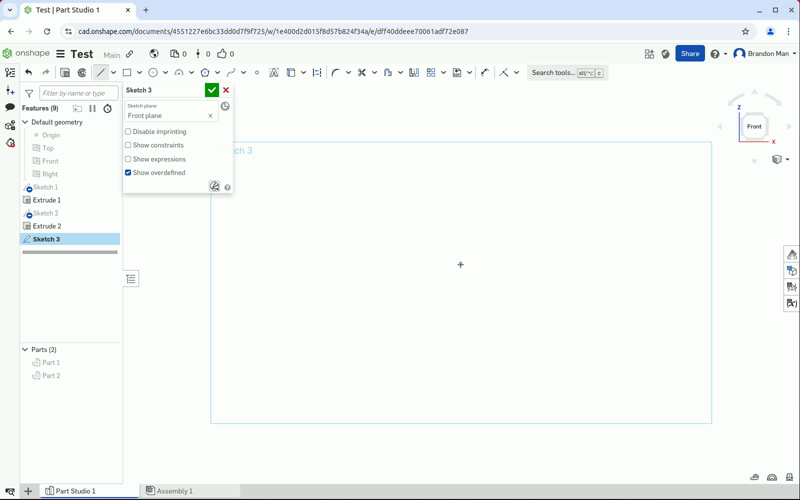
mouse_move(490, 264)
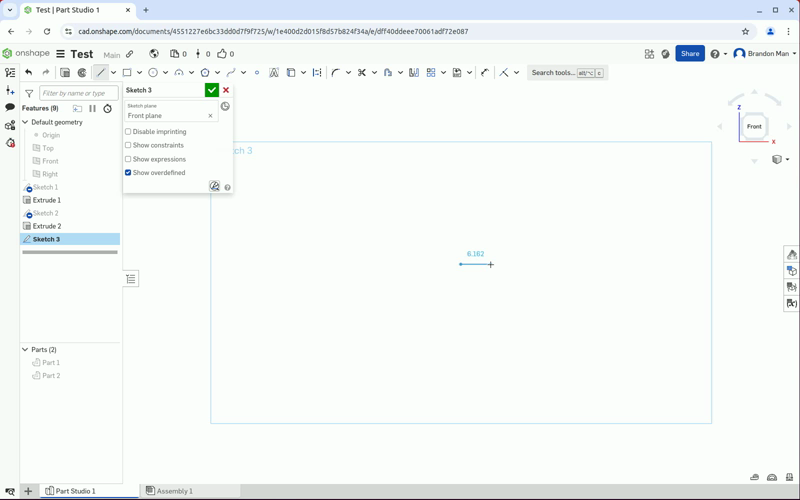
mouse_move(514, 264)
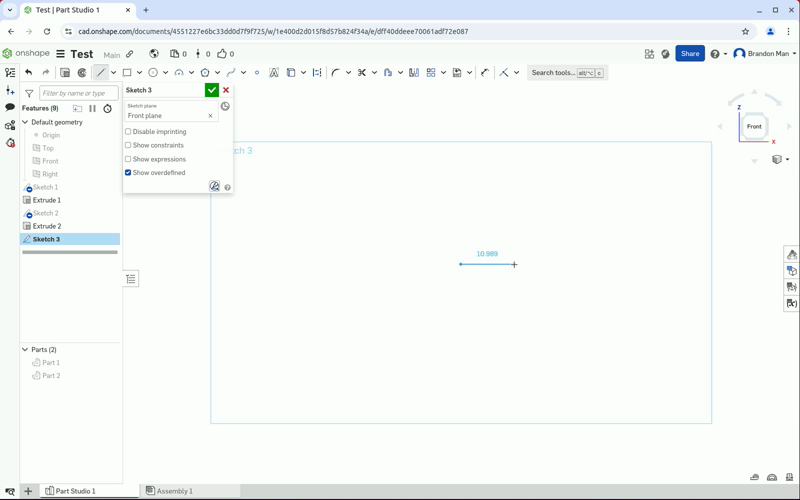
click(514, 264)
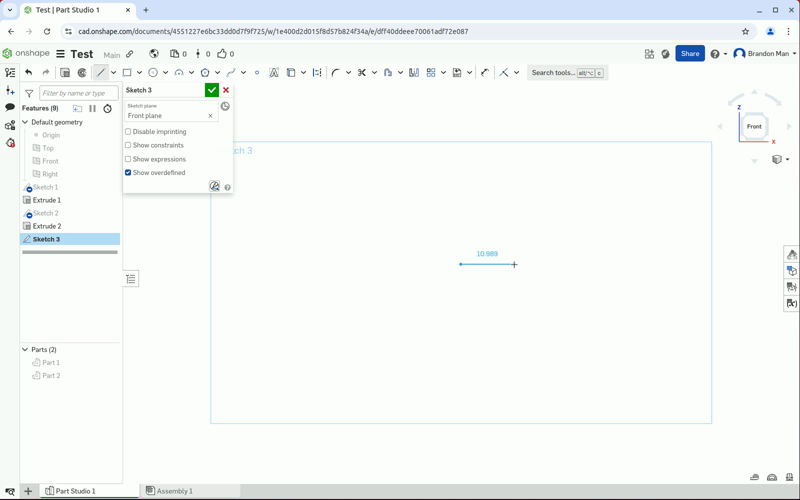
key_up(shift)
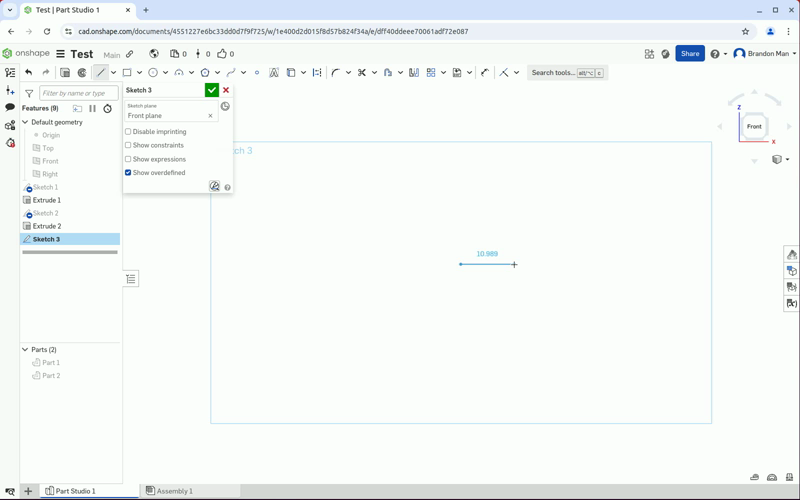
key_down(shift)
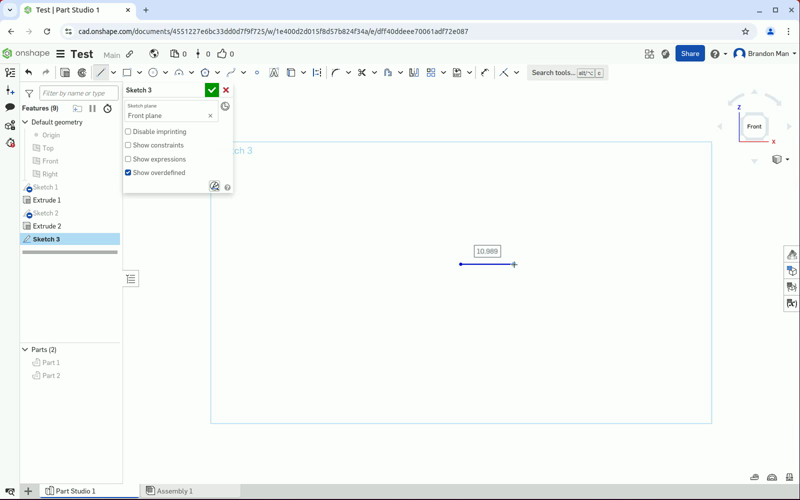
mouse_move(544, 264)
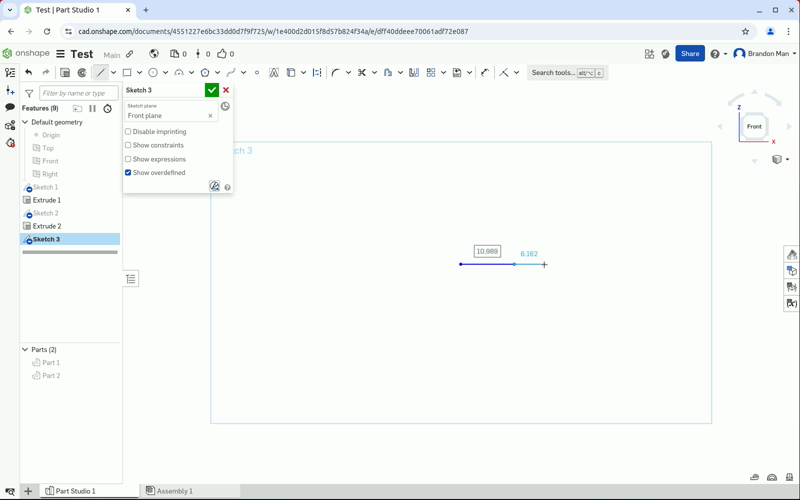
mouse_move(514, 246)
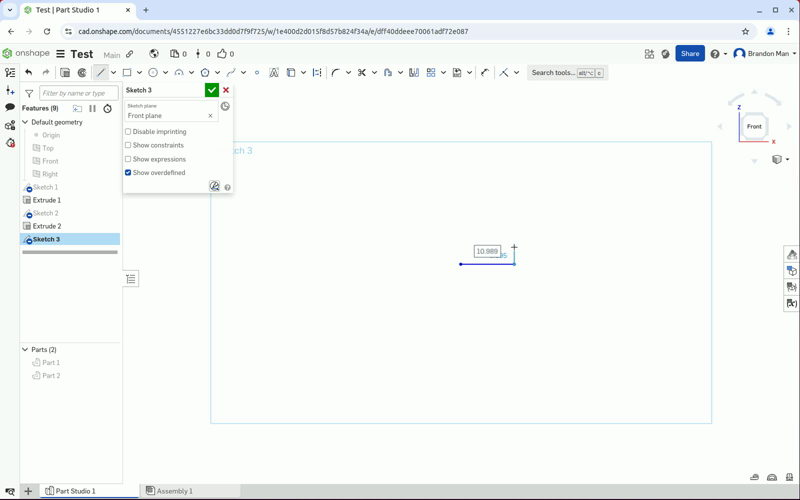
click(514, 246)
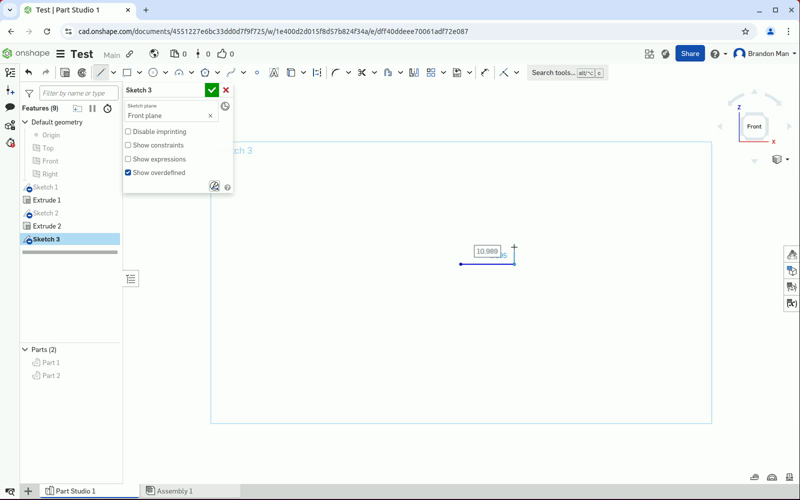
key_up(shift)
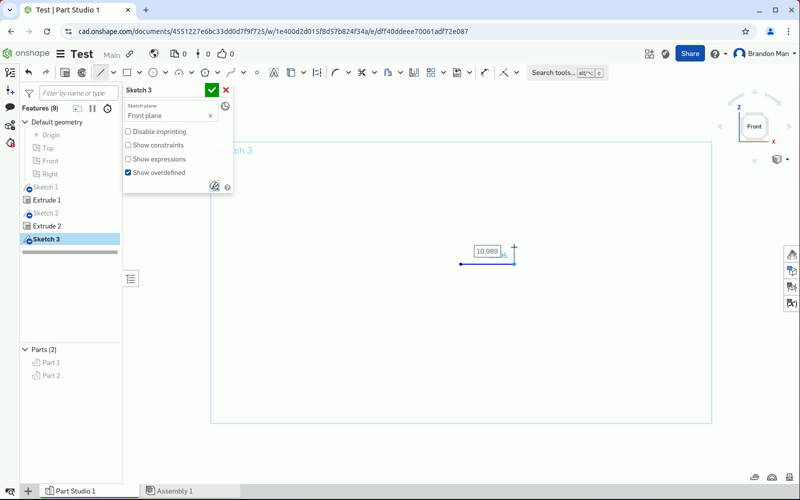
key_down(shift)
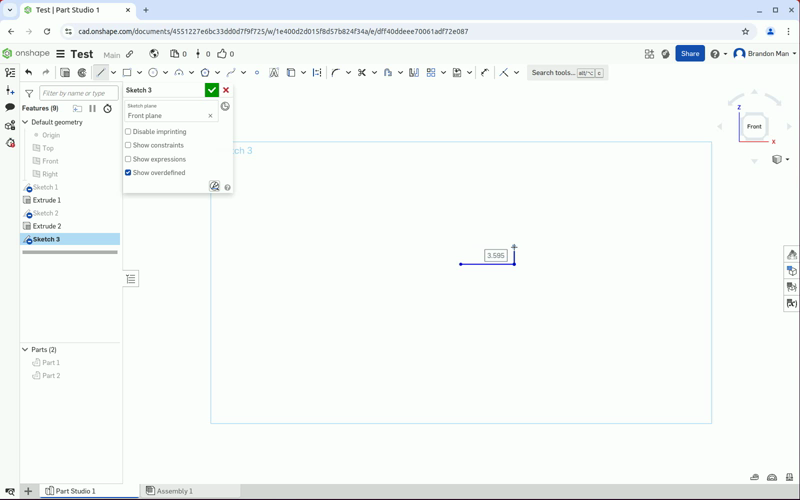
mouse_move(544, 246)
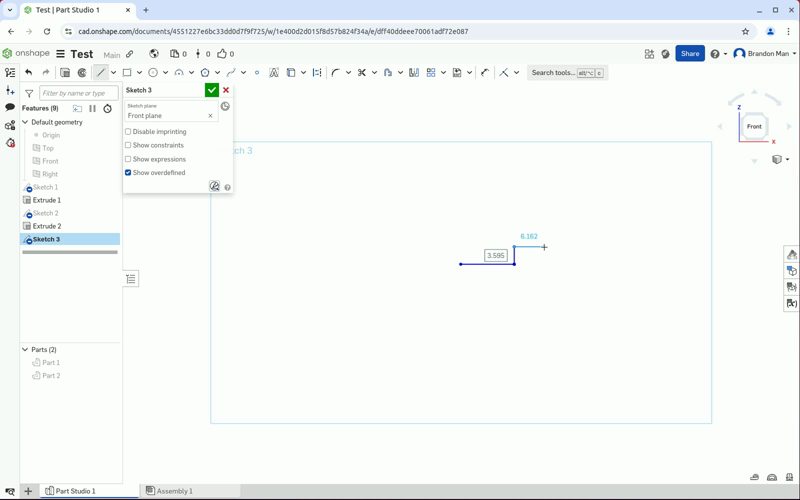
mouse_move(486, 225)
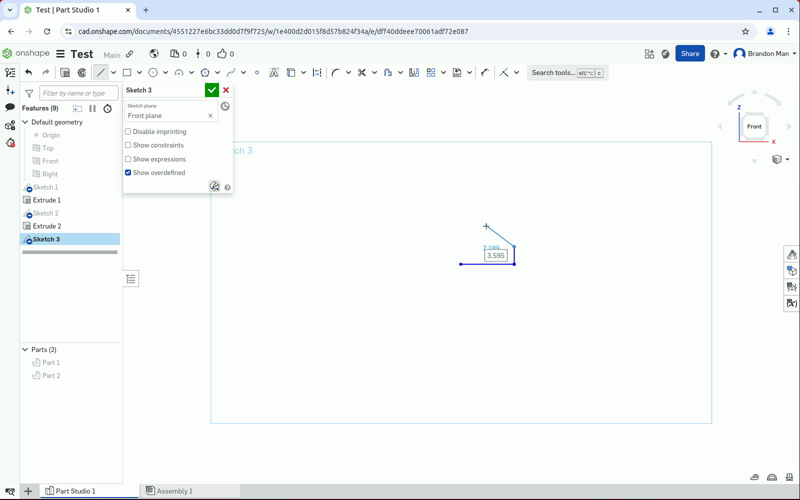
click(486, 225)
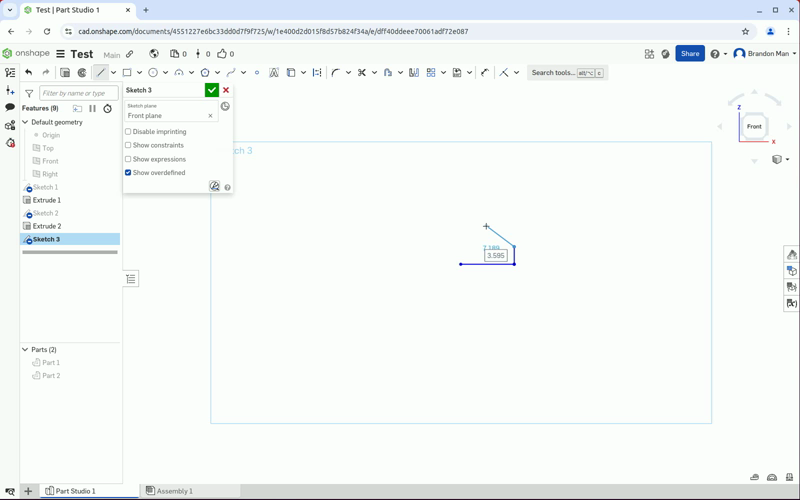
key_up(shift)
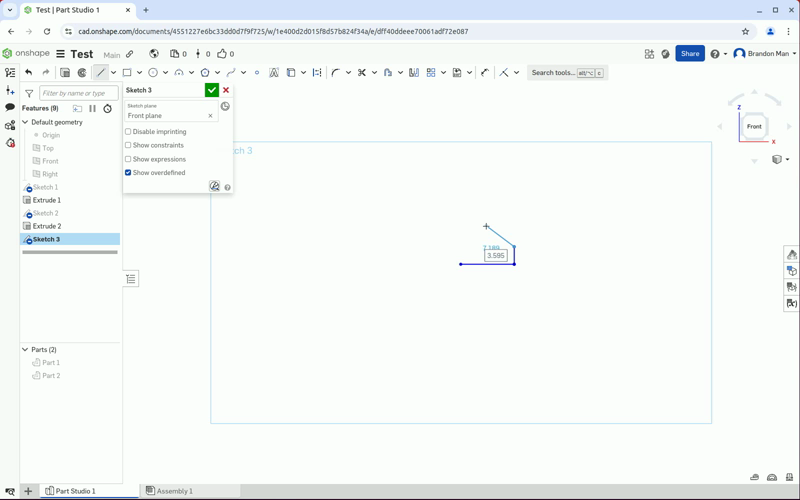
key_down(shift)
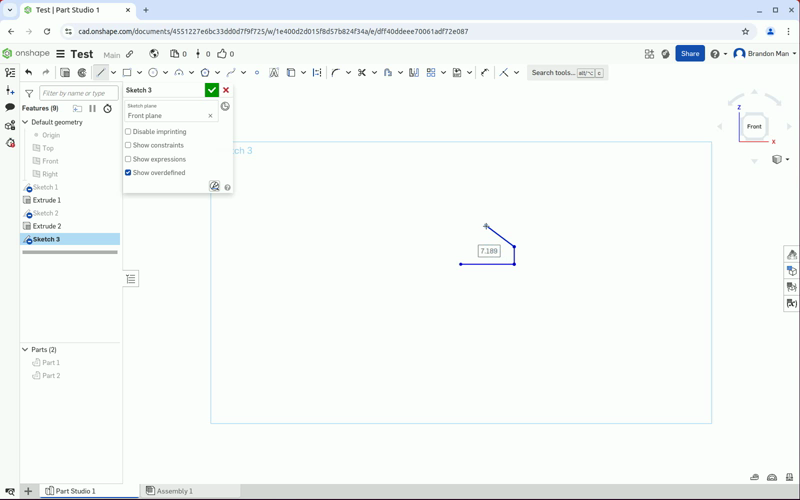
mouse_move(516, 225)
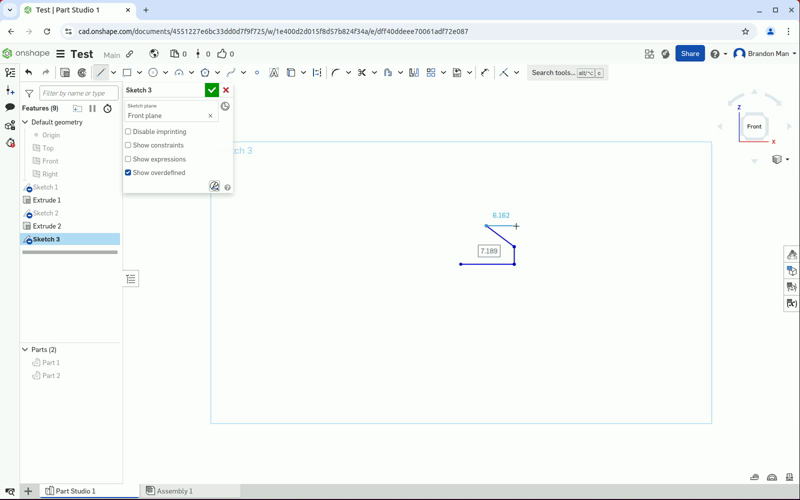
mouse_move(460, 225)
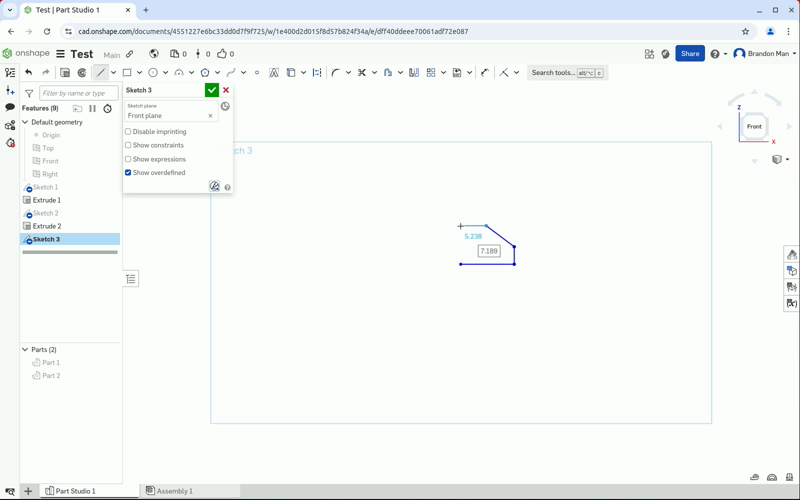
click(460, 225)
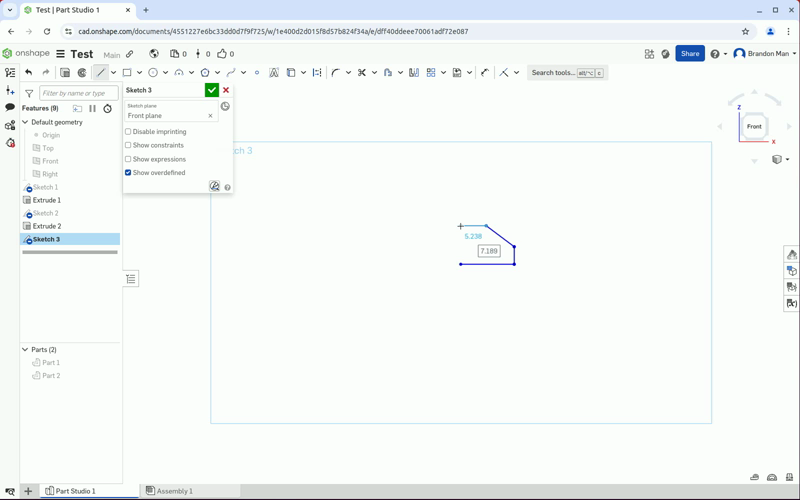
key_up(shift)
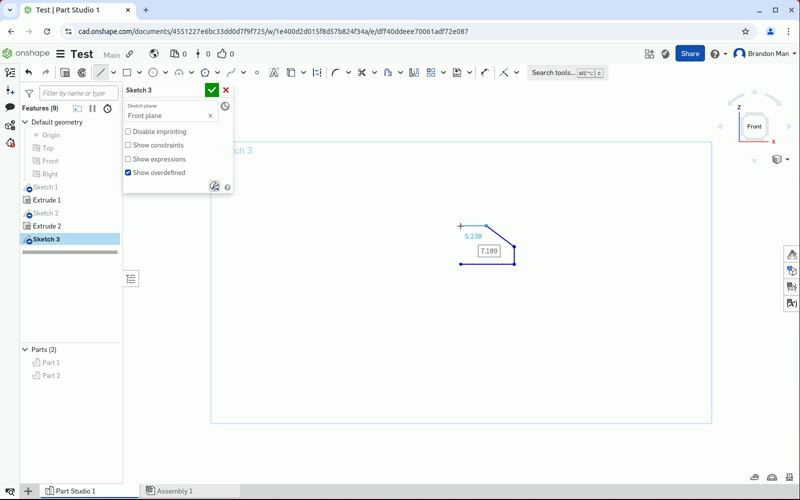
mouse_move(490, 225)
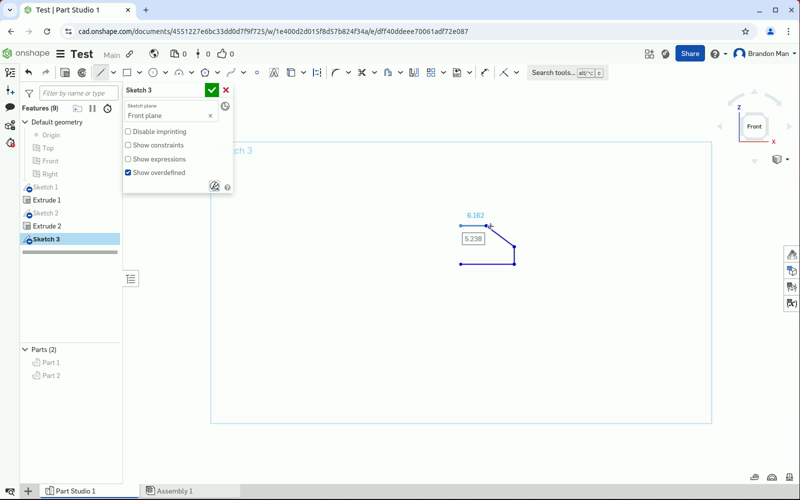
key_down(shift)
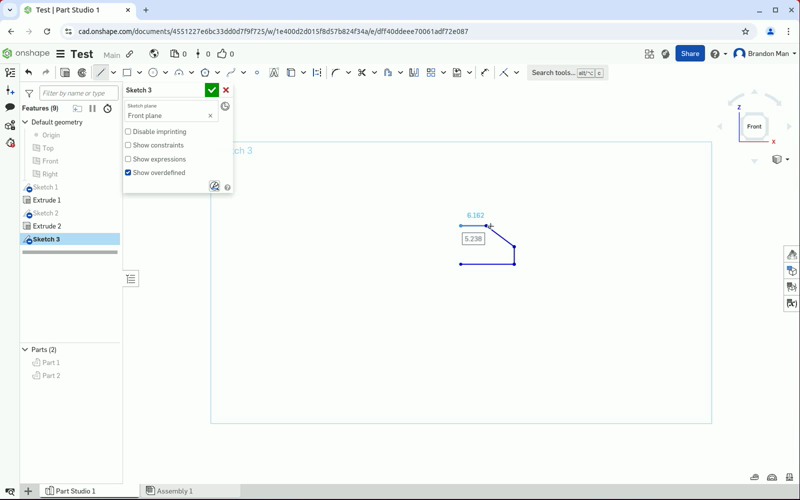
mouse_move(460, 264)
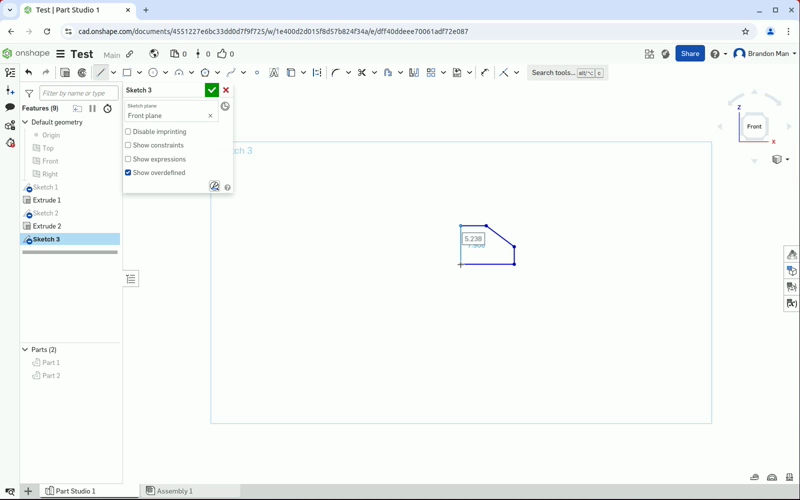
key_up(shift)
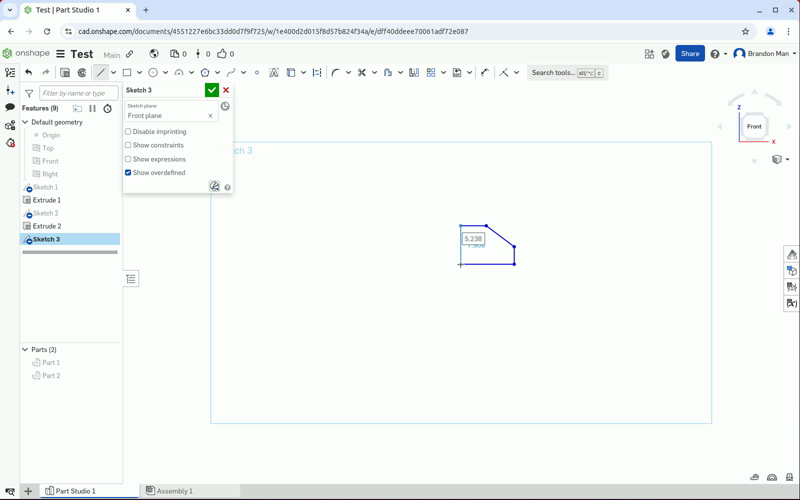
click(460, 264)
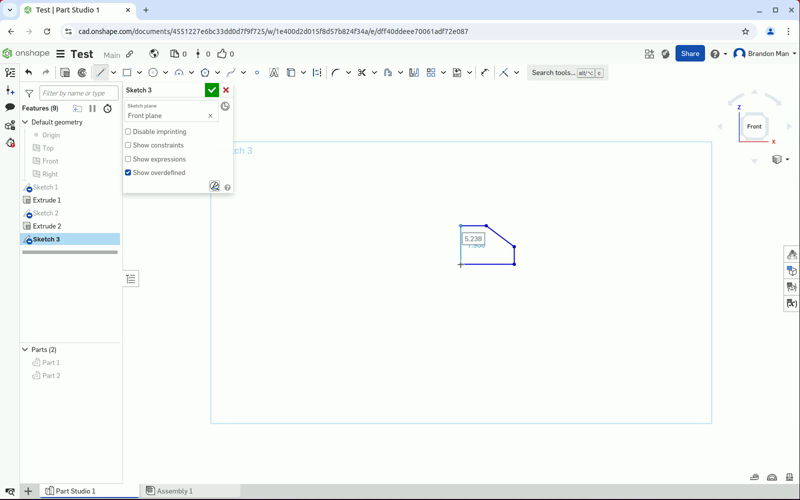
key(esc)
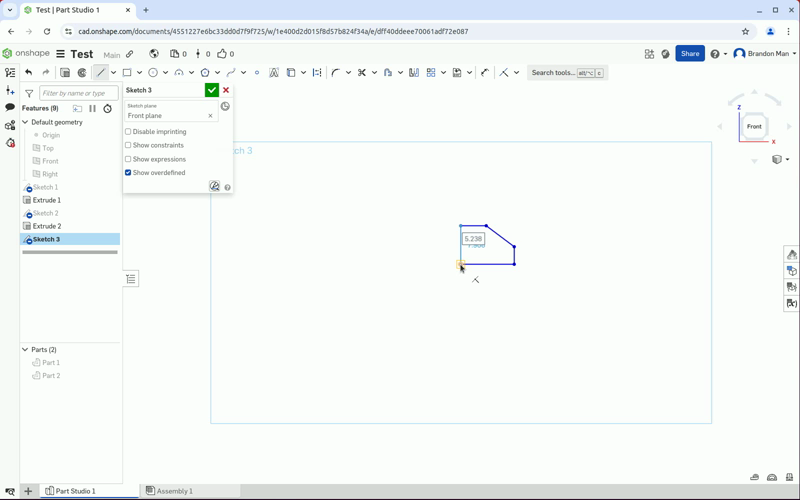
mouse_move(479, 239)
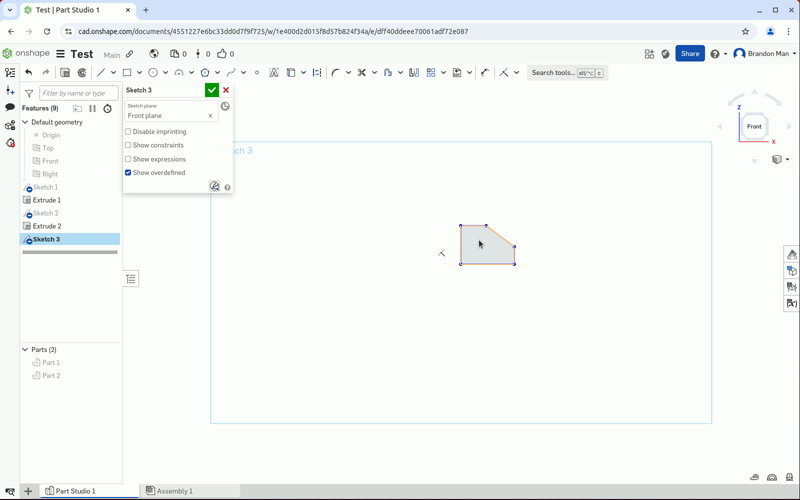
scroll(6)
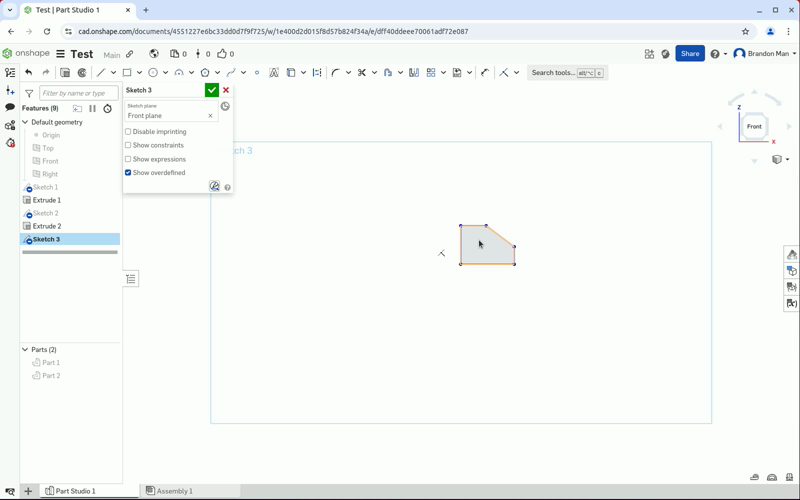
scroll(6)
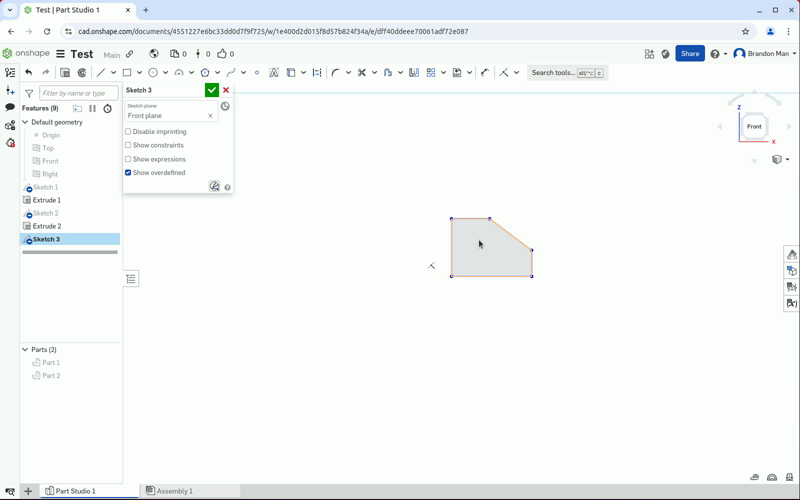
scroll(6)
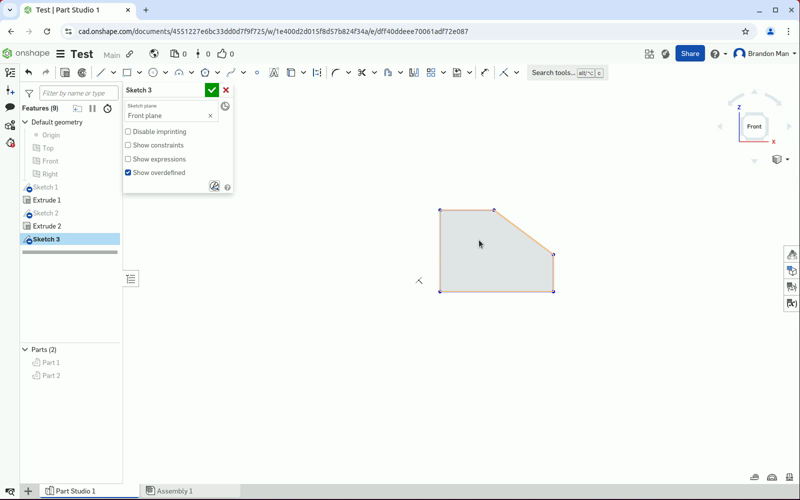
scroll(6)
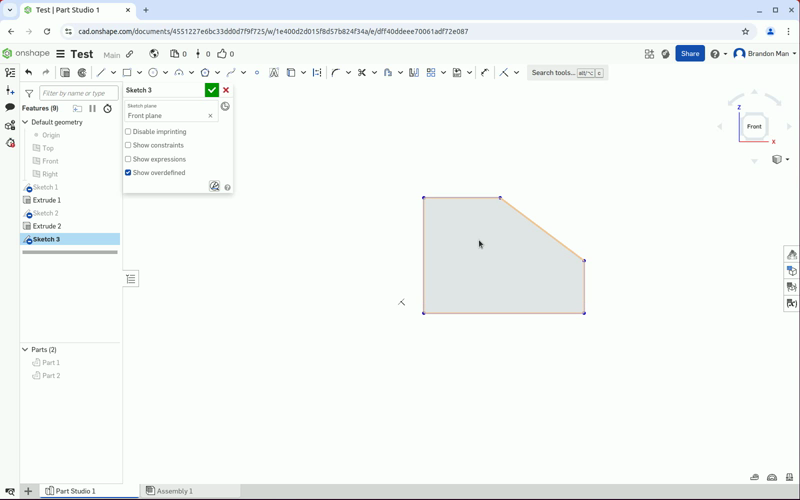
scroll(6)
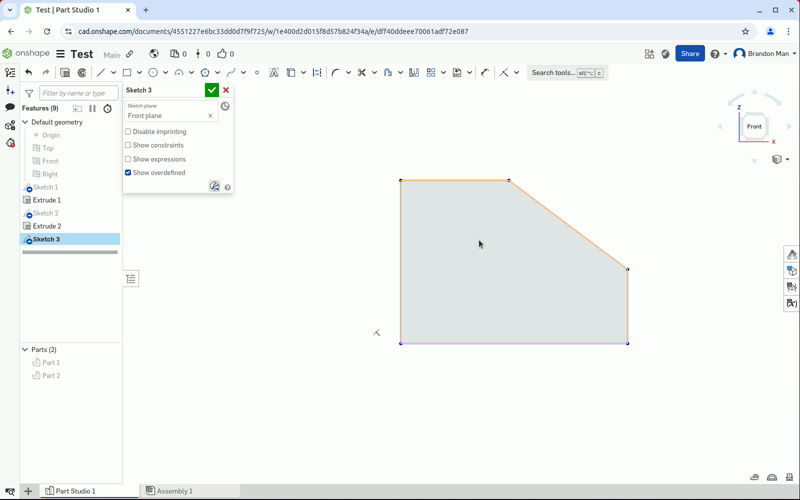
scroll(6)
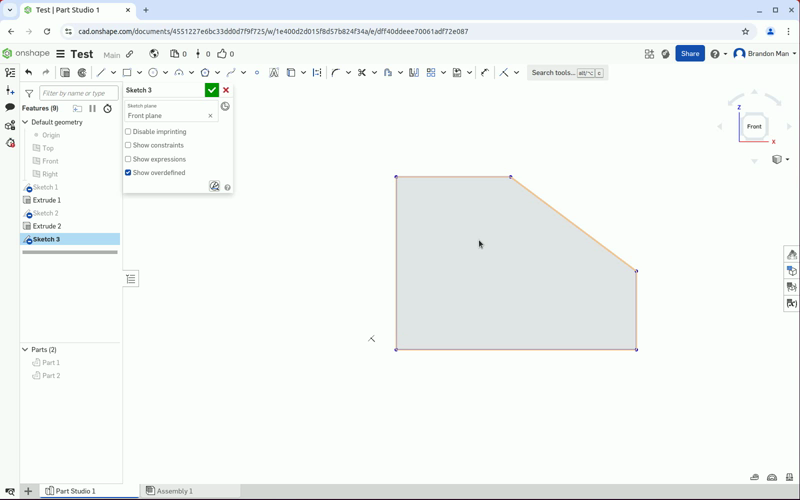
scroll(6)
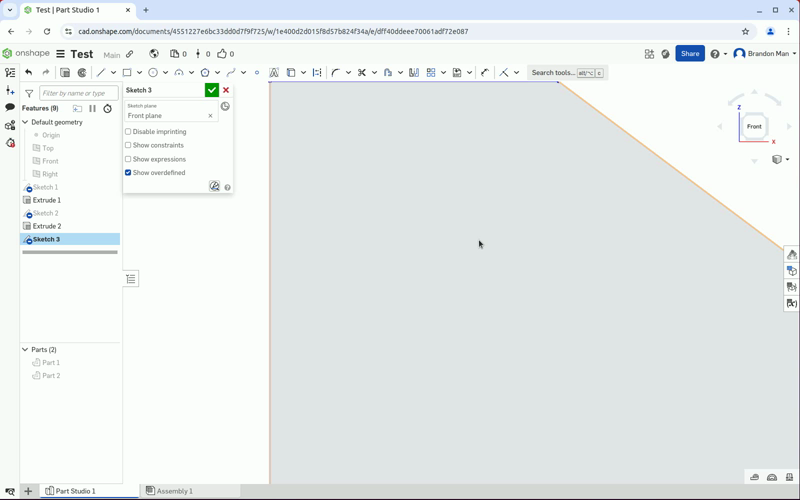
click(479, 239)
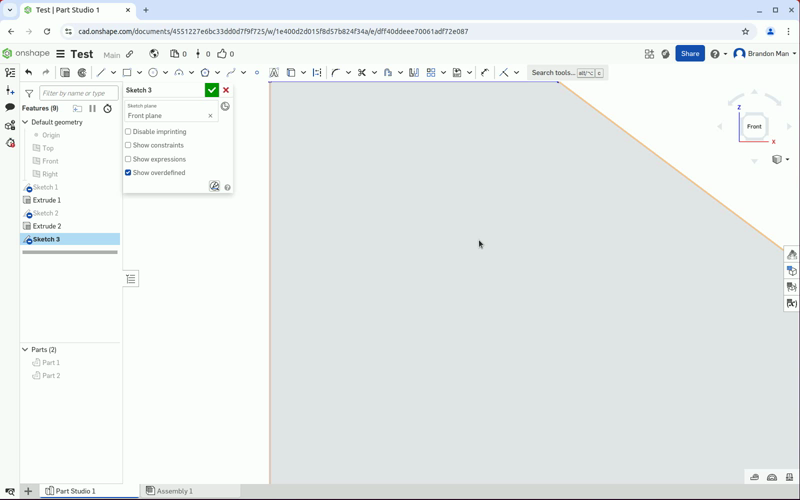
scroll(-6)
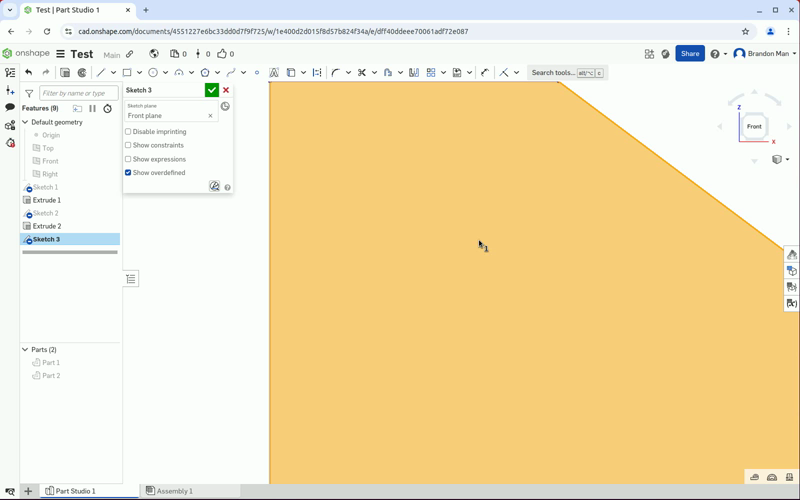
scroll(-6)
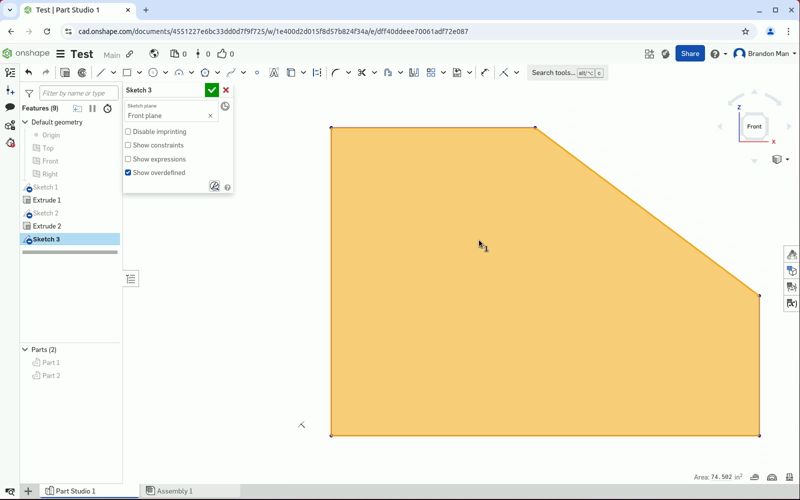
scroll(-6)
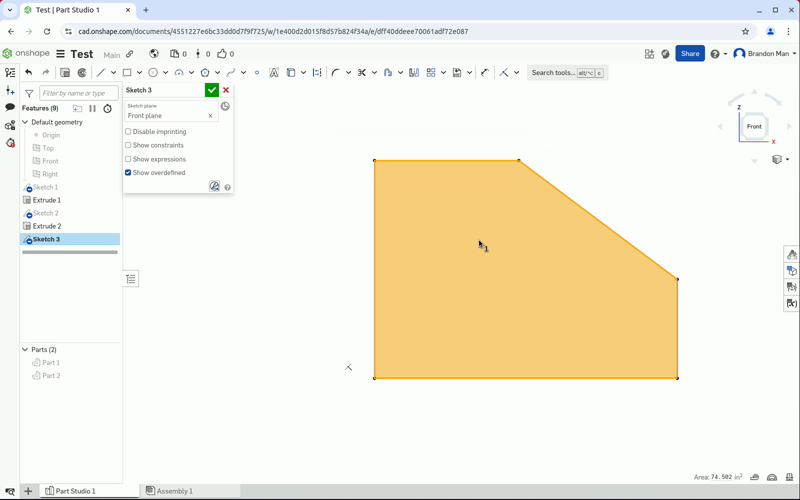
scroll(-6)
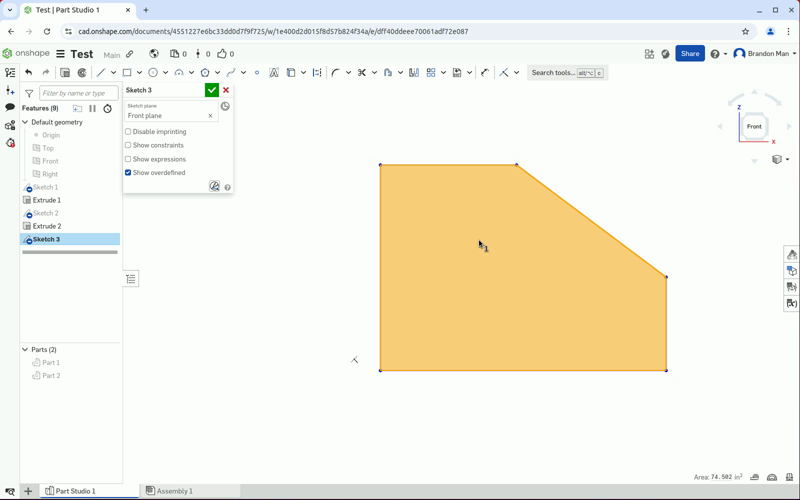
scroll(-6)
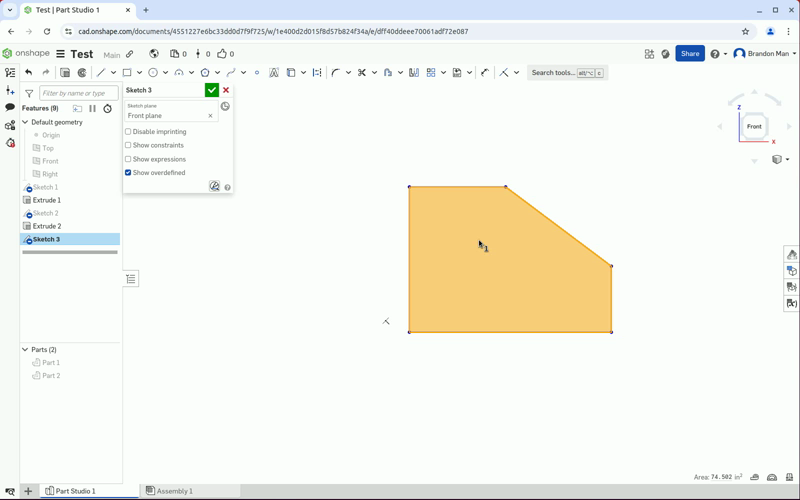
scroll(-6)
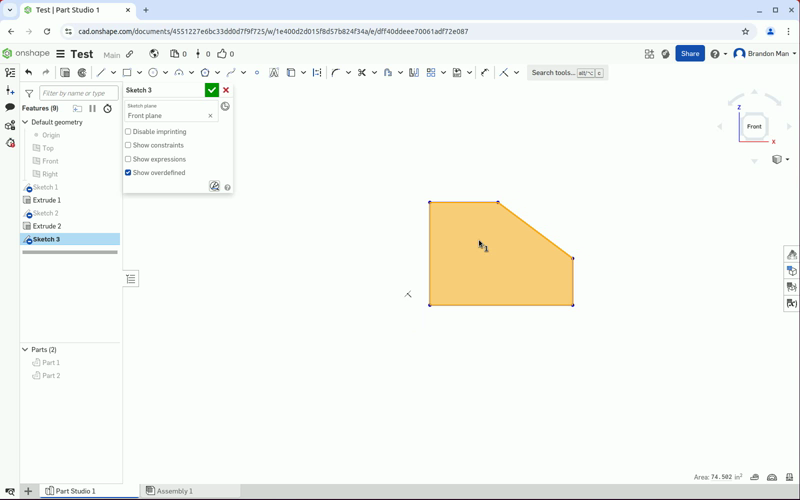
scroll(-6)
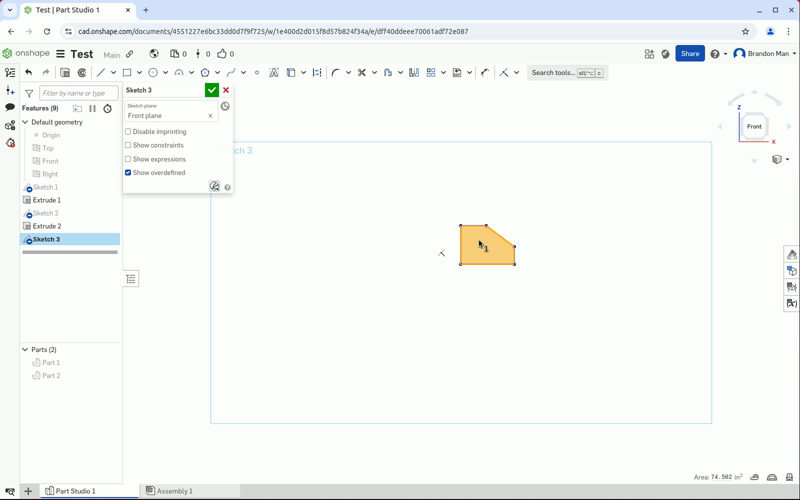
mouse_move(73, 352)
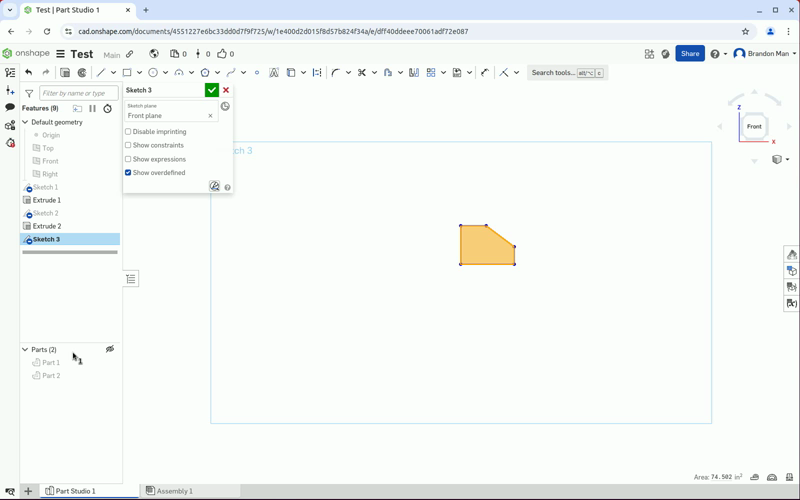
key(shift+y)
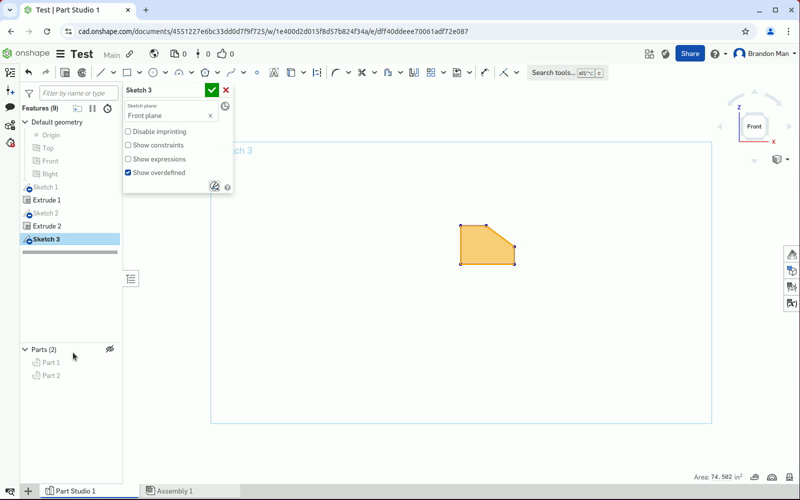
key(shift+e)
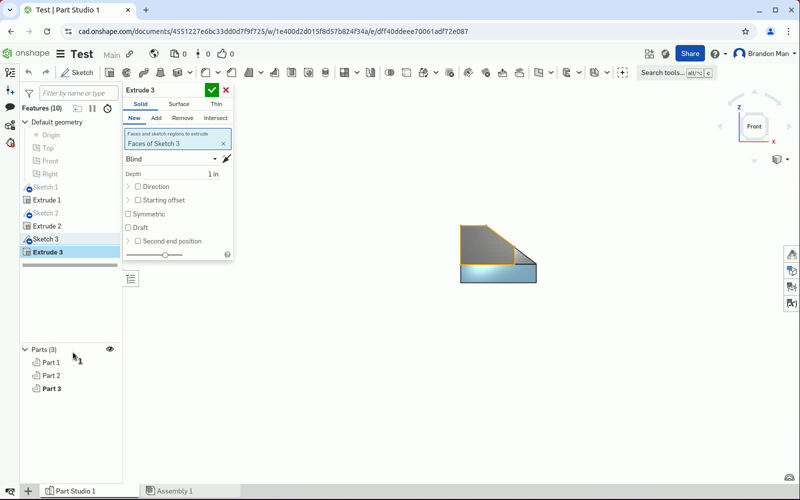
mouse_move(143, 106)
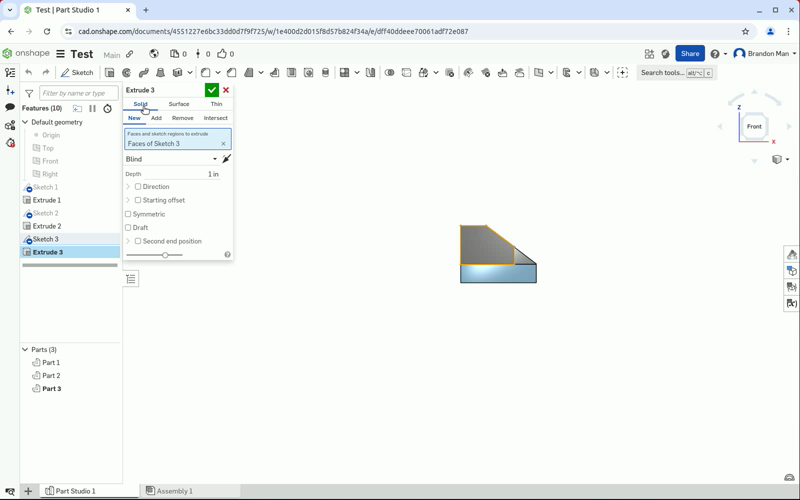
click(143, 106)
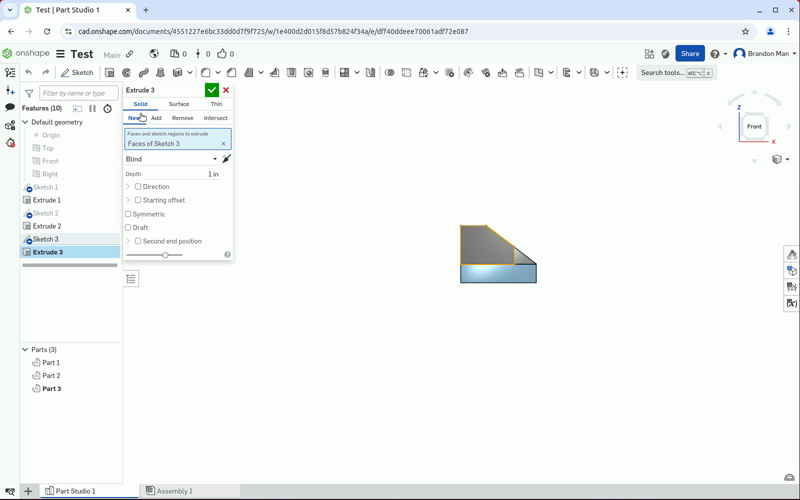
mouse_move(137, 120)
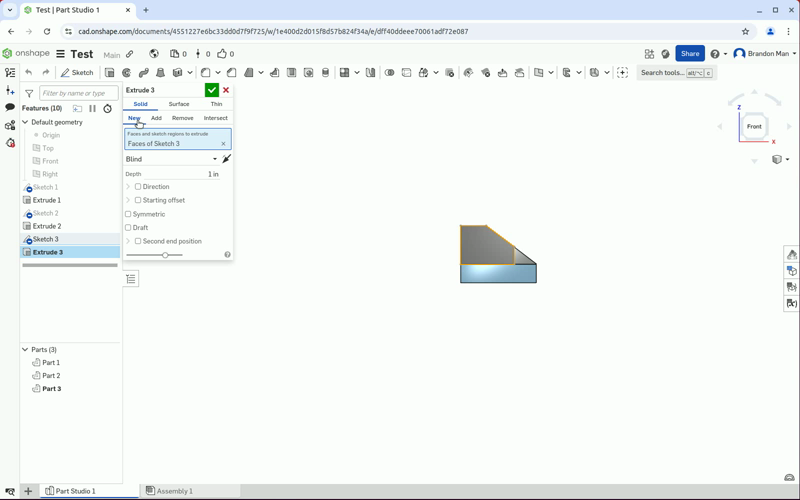
click(137, 120)
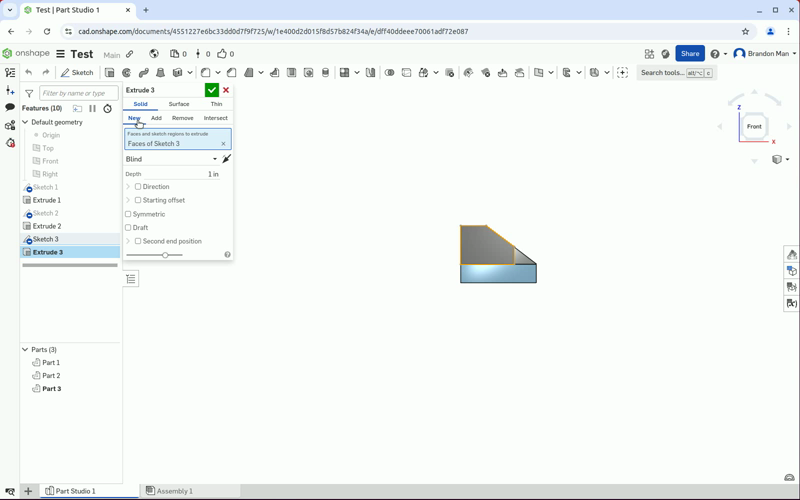
key(tab, 4)
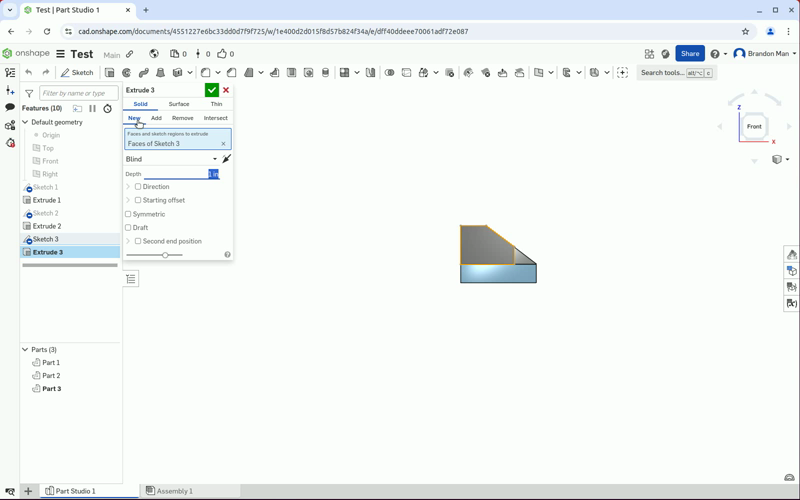
text(23.108)
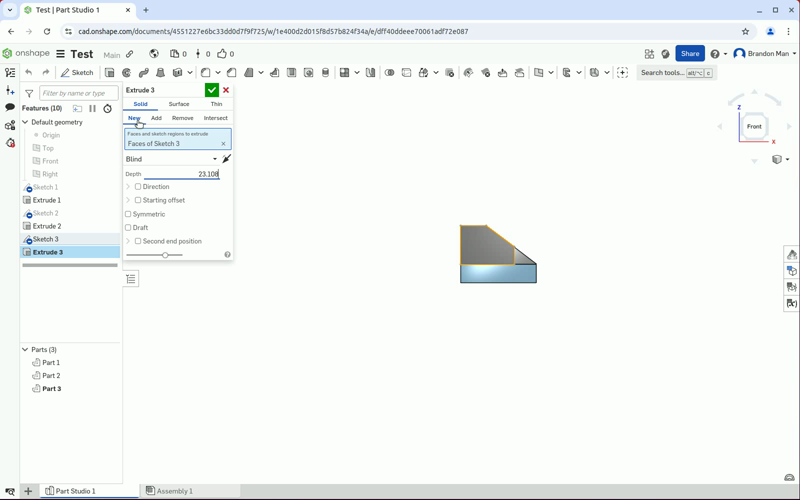
key(enter)
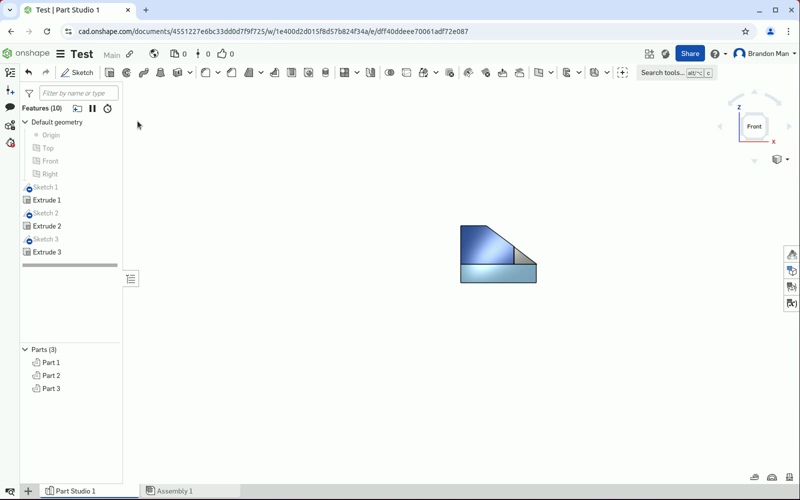
key(shift+h)
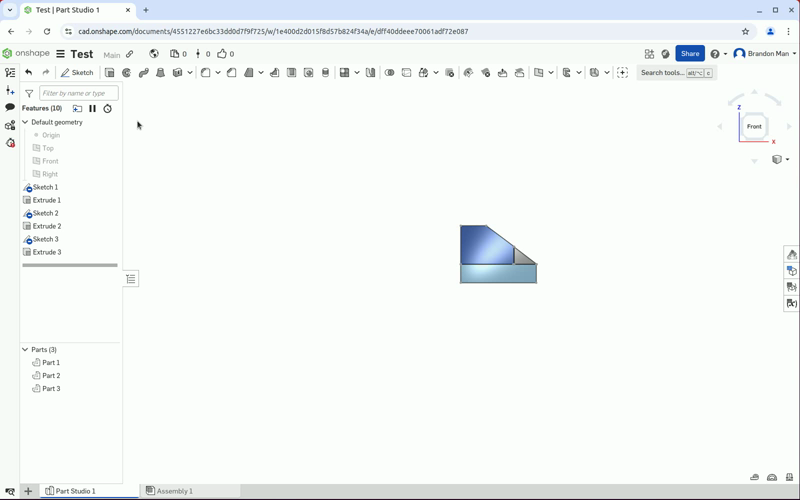
key(shift+h)
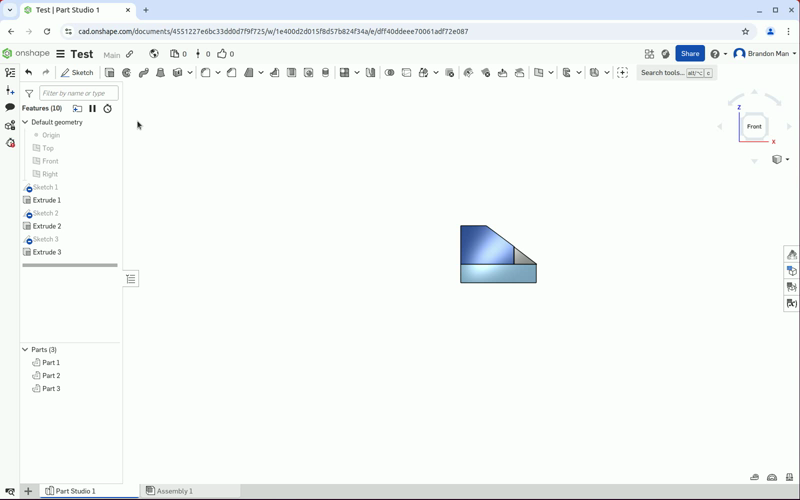
mouse_move(73, 189)
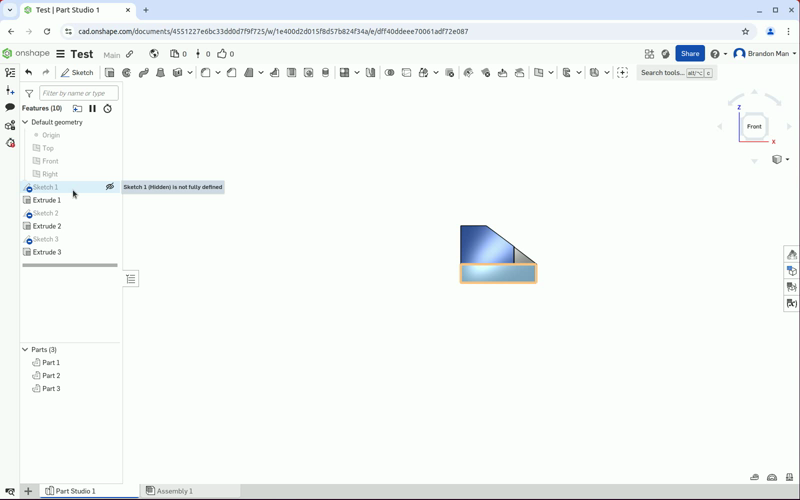
click(73, 189)
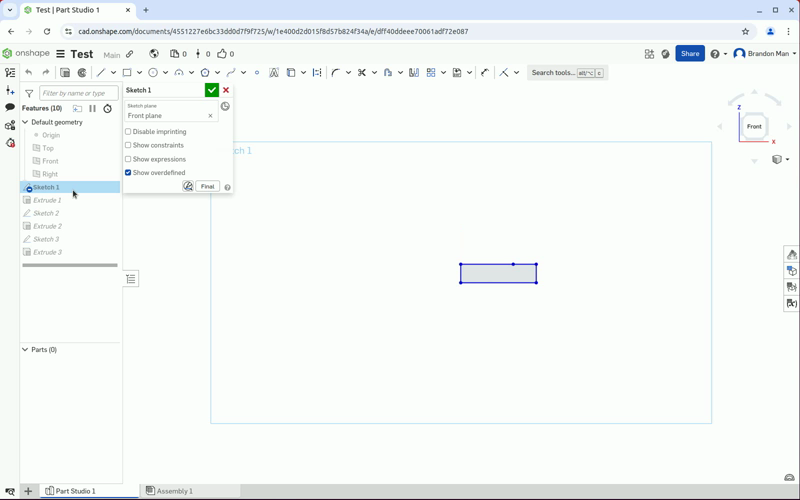
mouse_move(229, 92)
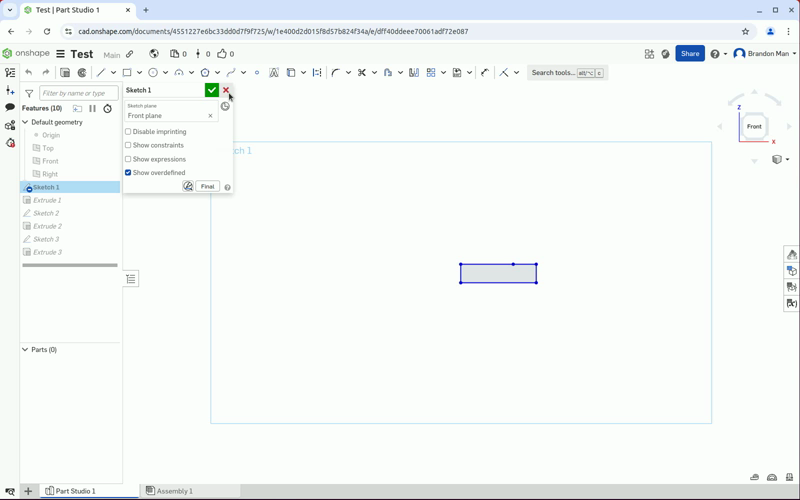
click(229, 92)
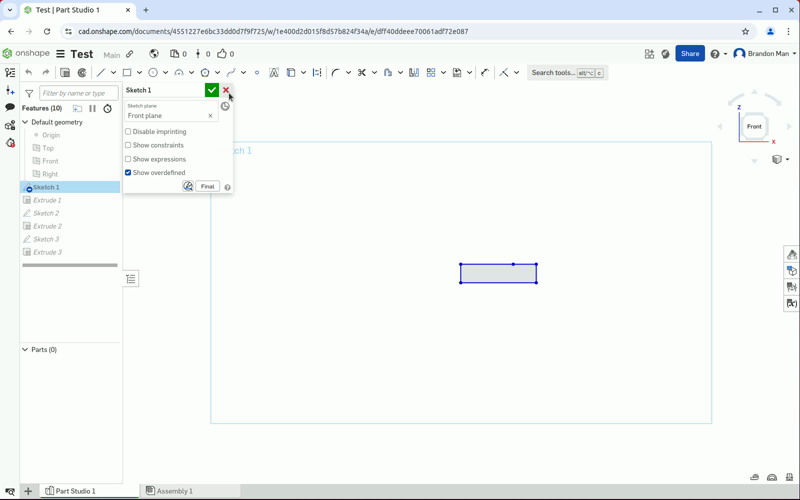
key(shift+s)
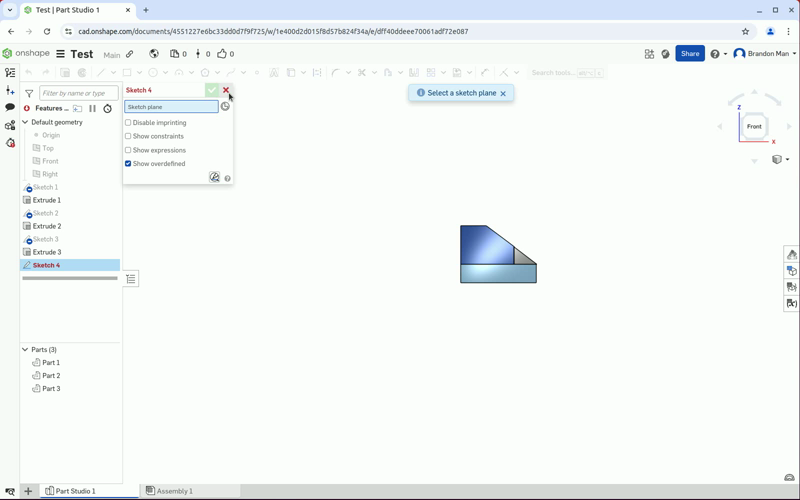
mouse_move(73, 163)
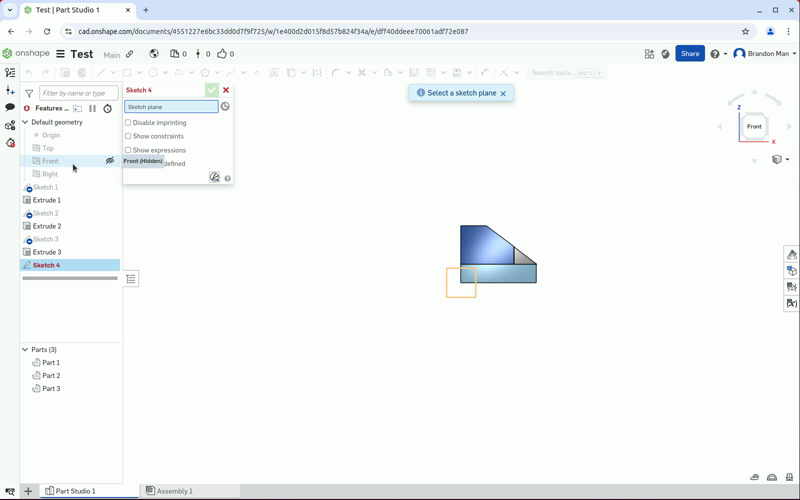
click(73, 163)
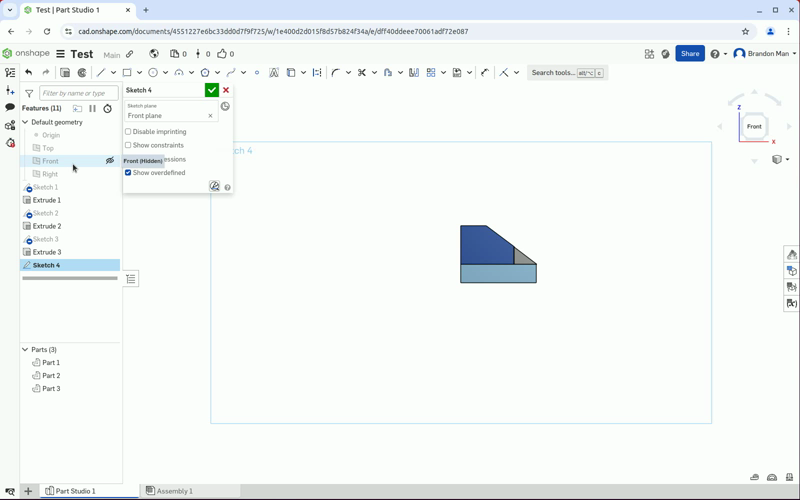
mouse_move(73, 352)
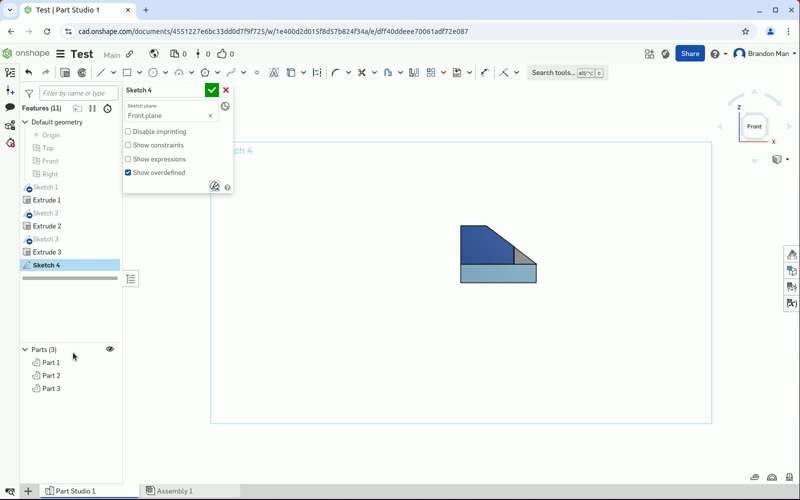
key(y)
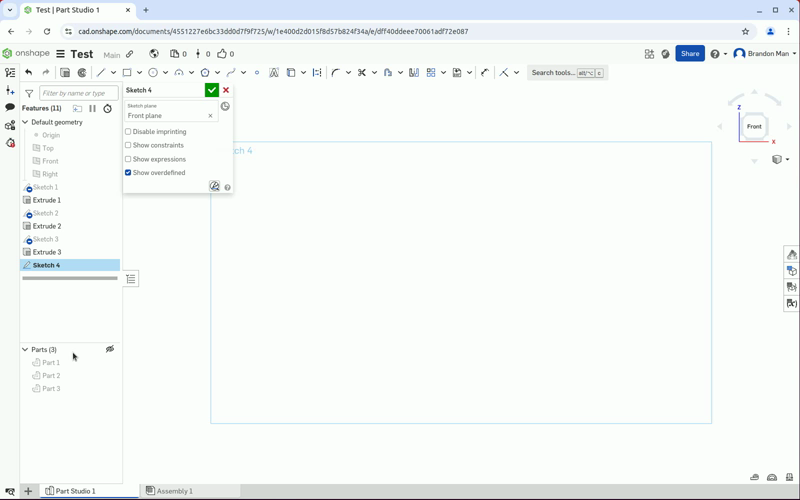
key(l)
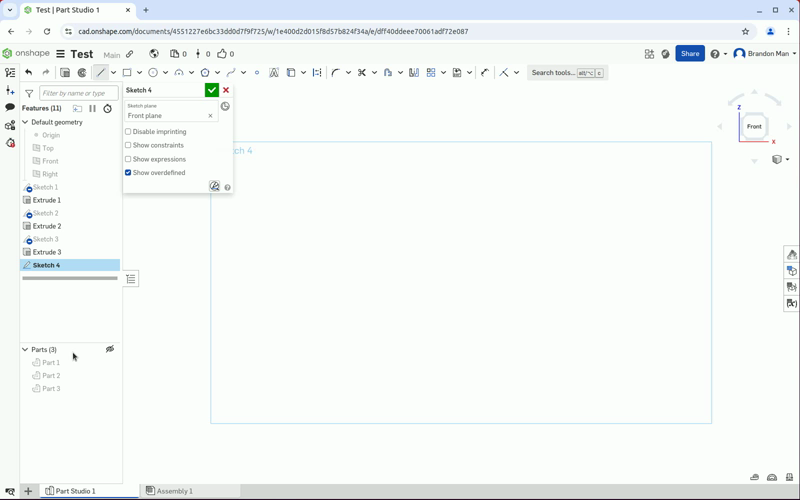
key_down(shift)
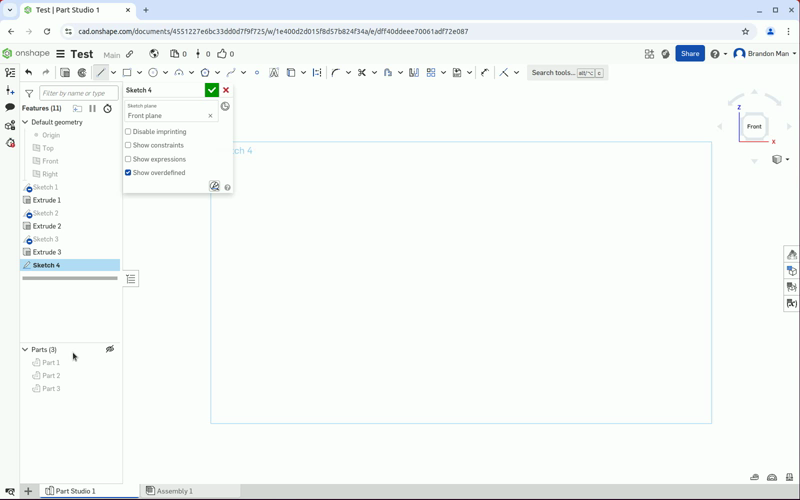
mouse_move(460, 226)
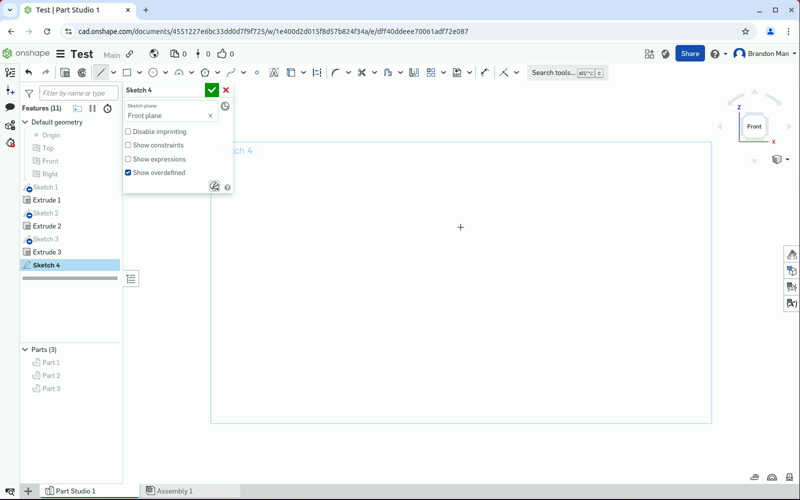
click(460, 226)
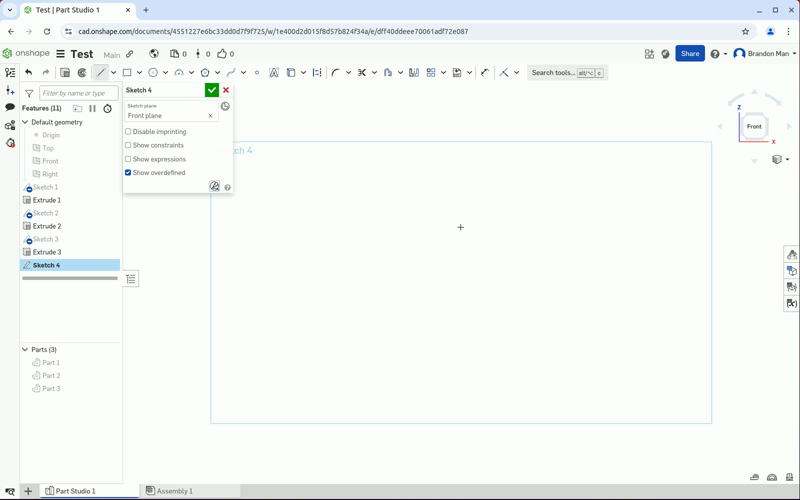
key_up(shift)
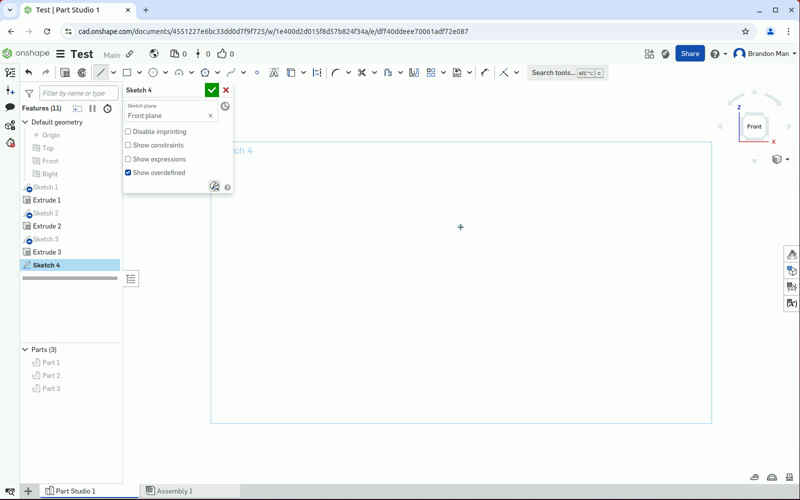
key_down(shift)
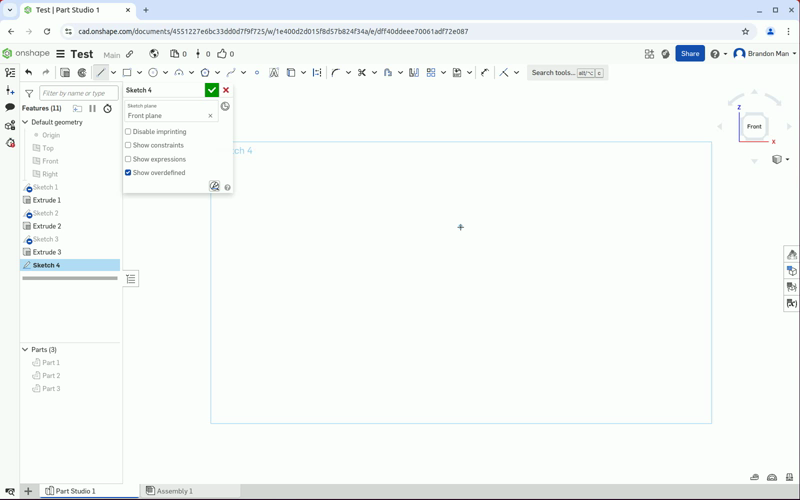
mouse_move(490, 226)
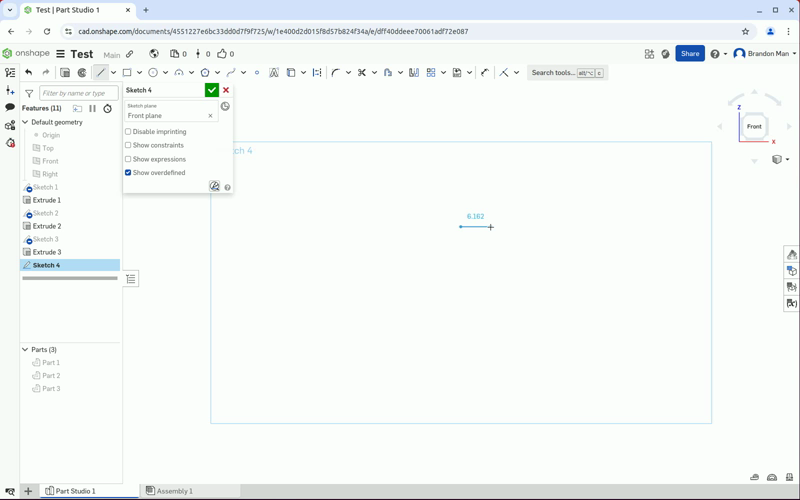
mouse_move(486, 226)
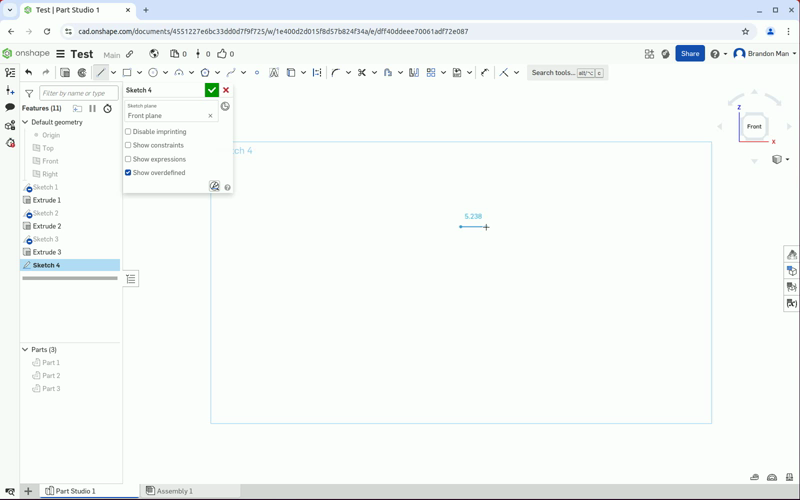
click(486, 226)
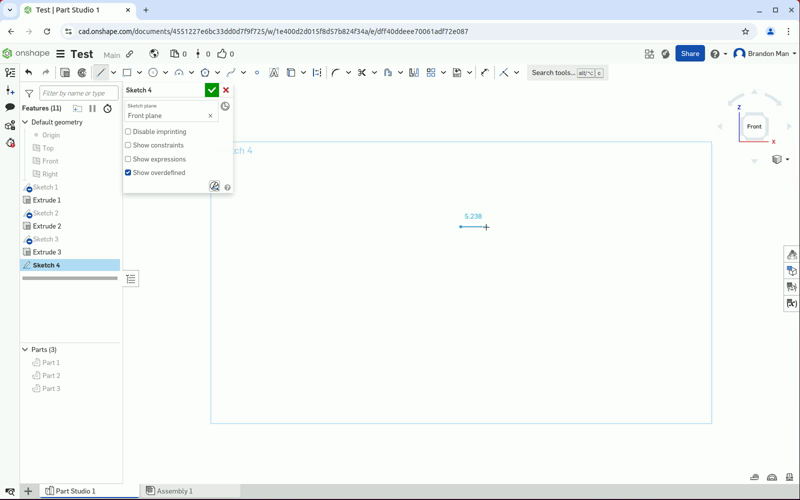
key_up(shift)
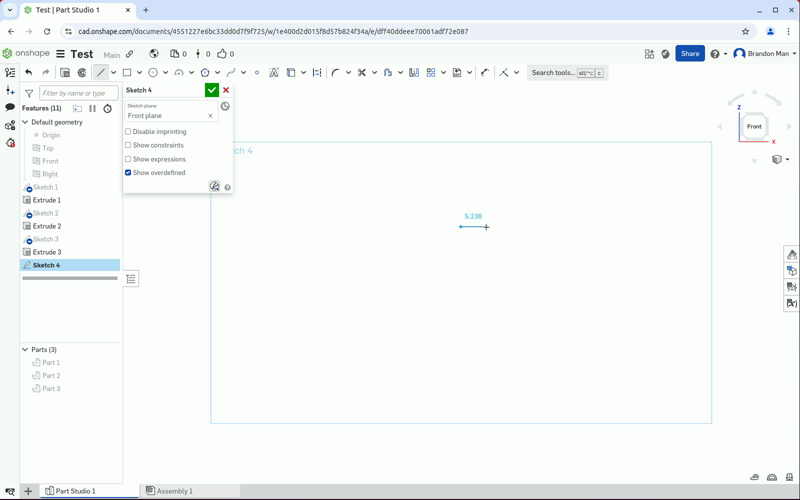
key_down(shift)
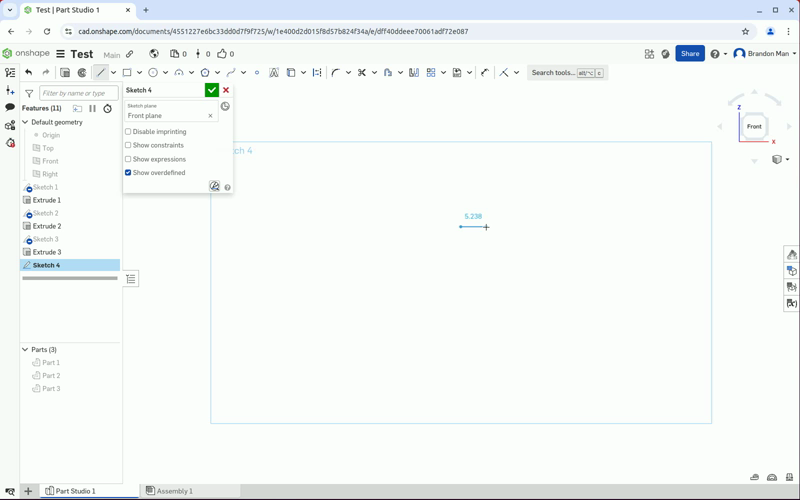
mouse_move(516, 226)
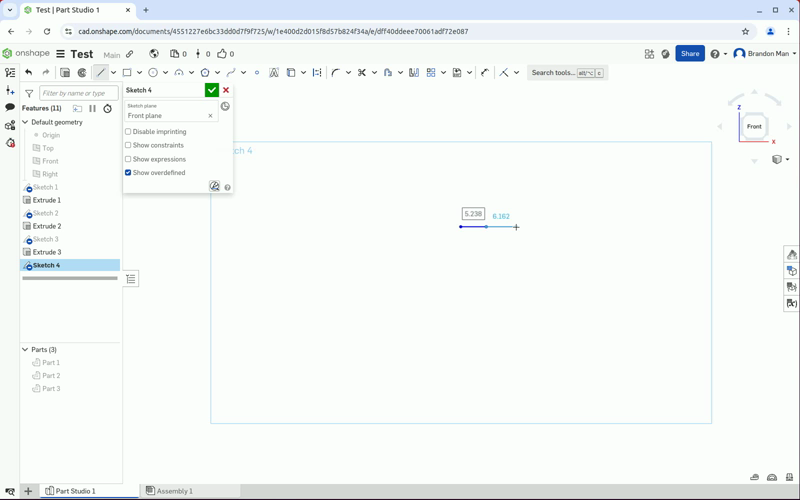
mouse_move(460, 207)
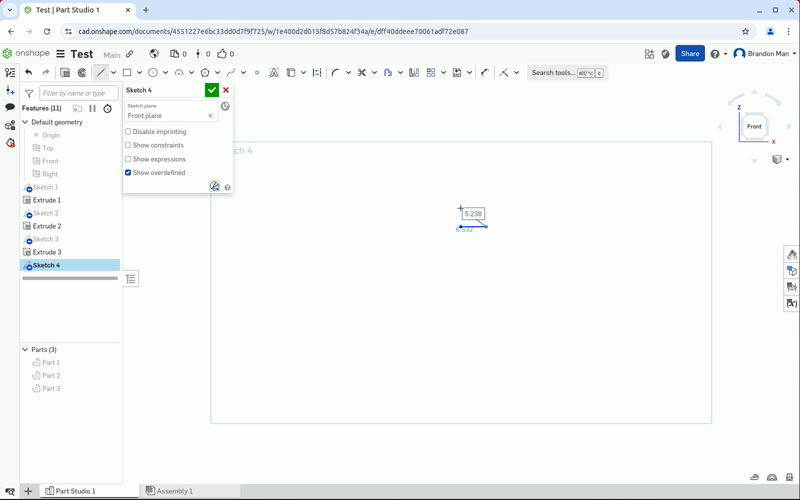
click(460, 207)
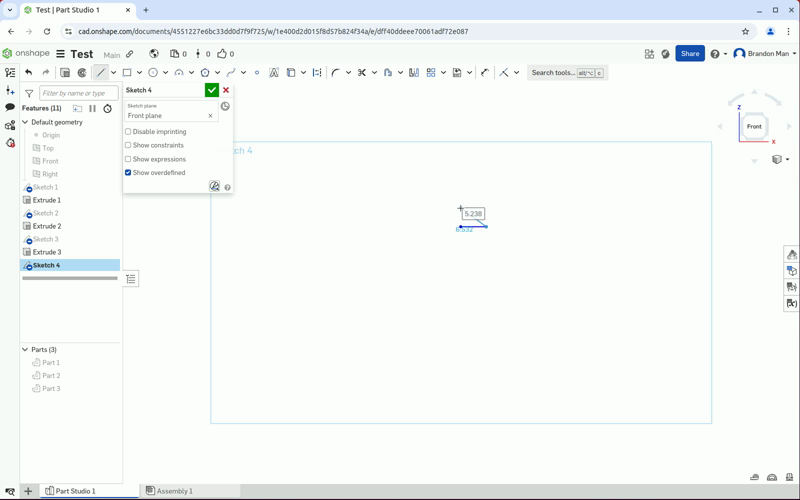
key_up(shift)
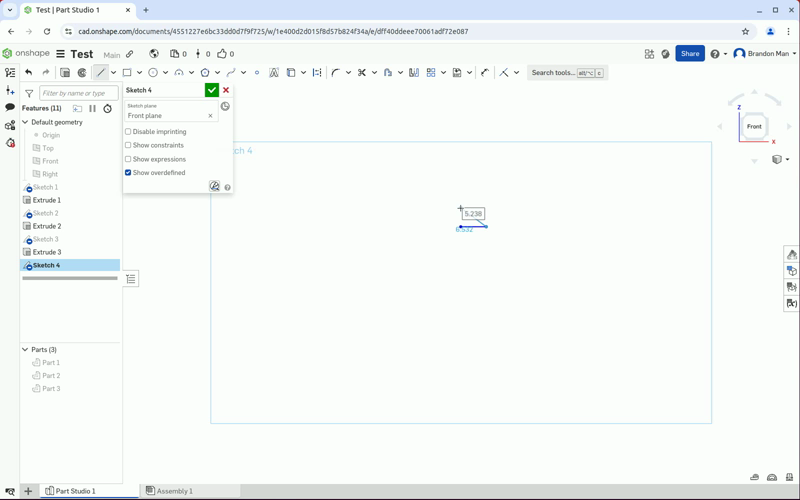
mouse_move(490, 207)
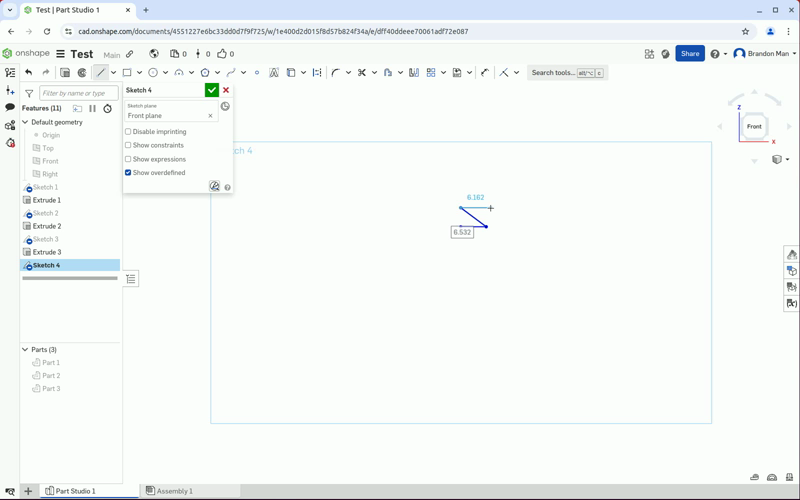
key_down(shift)
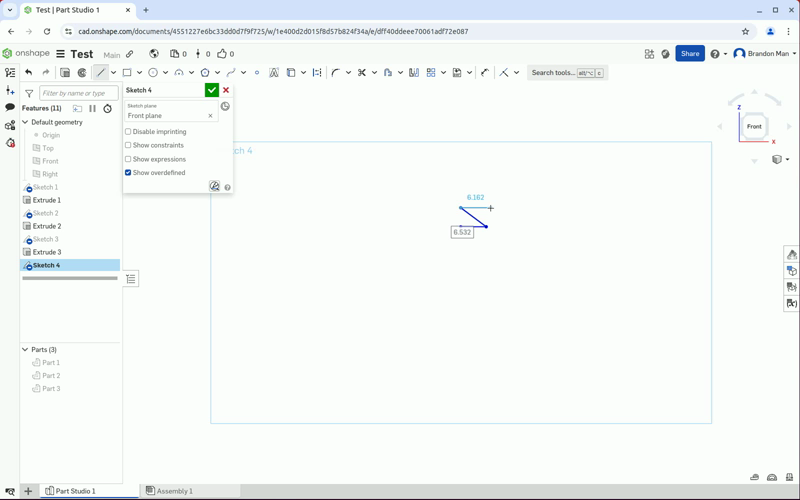
mouse_move(460, 226)
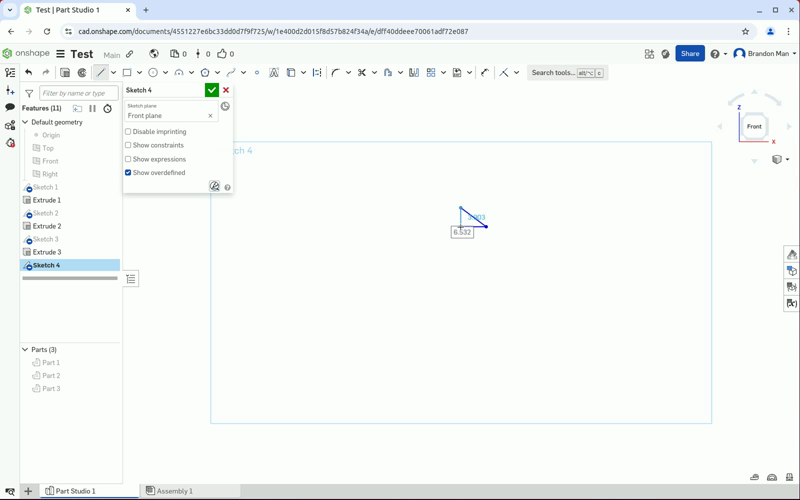
key_up(shift)
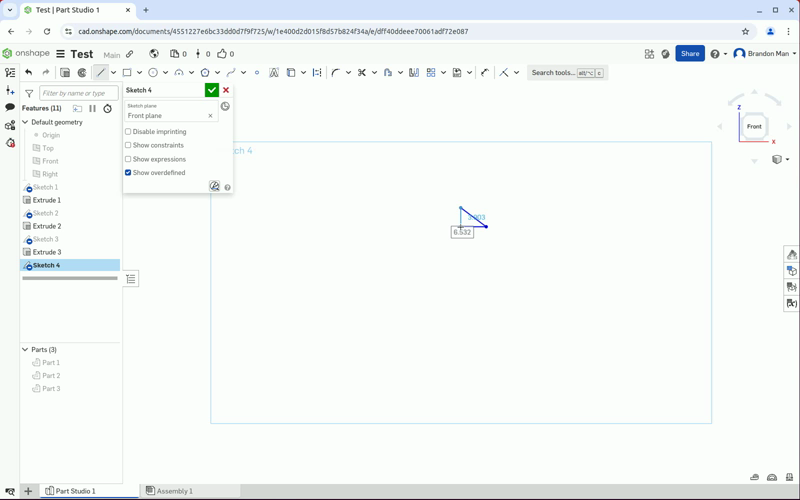
click(460, 226)
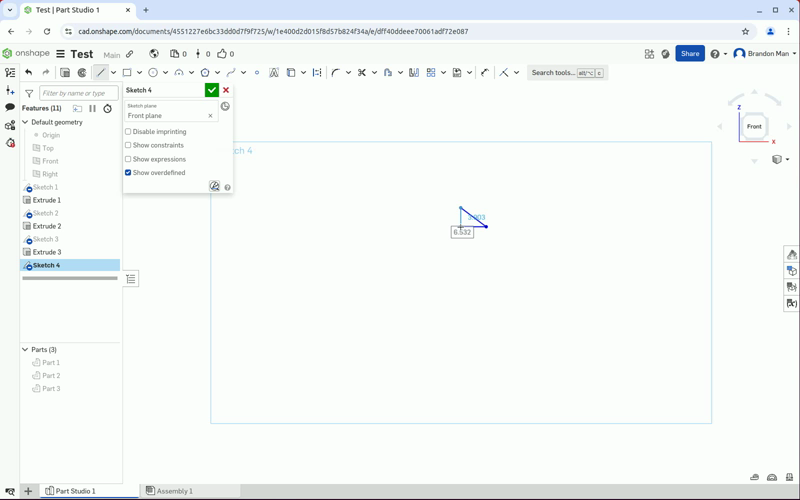
key(esc)
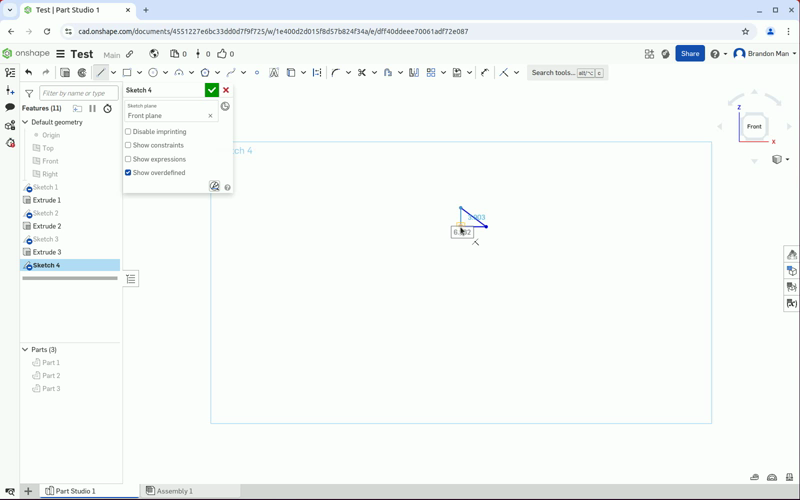
mouse_move(470, 223)
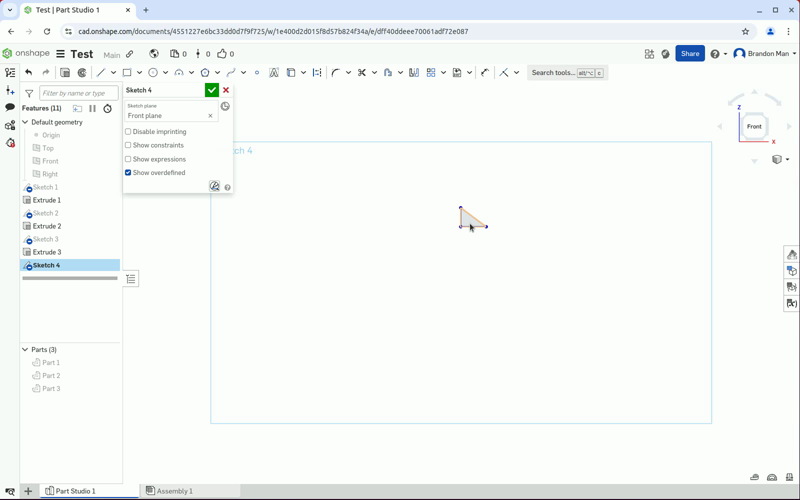
scroll(6)
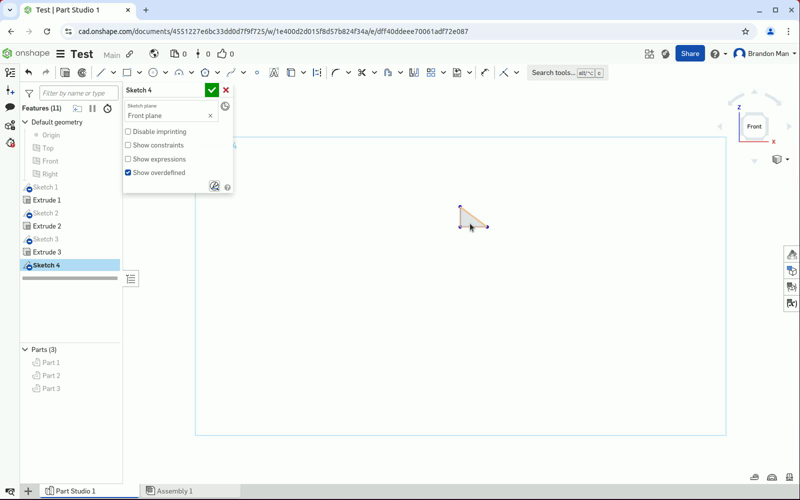
scroll(6)
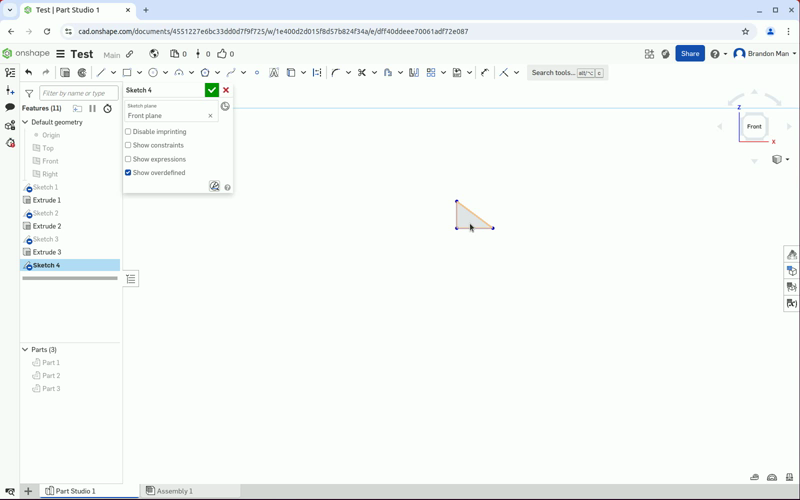
scroll(6)
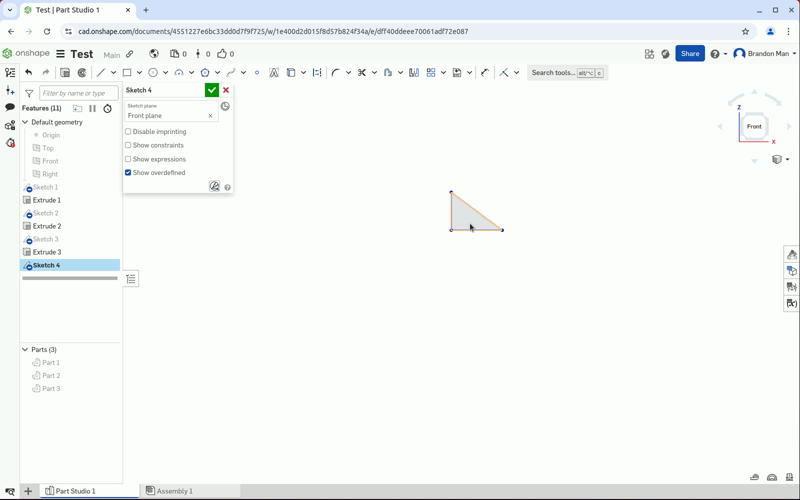
scroll(6)
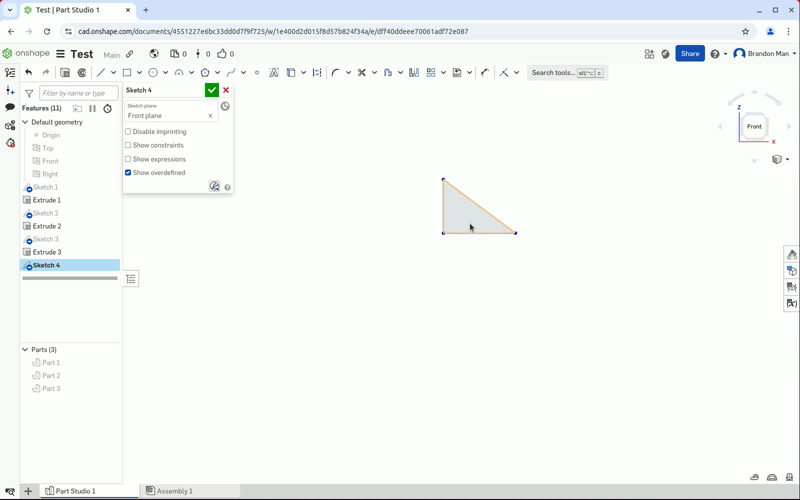
scroll(6)
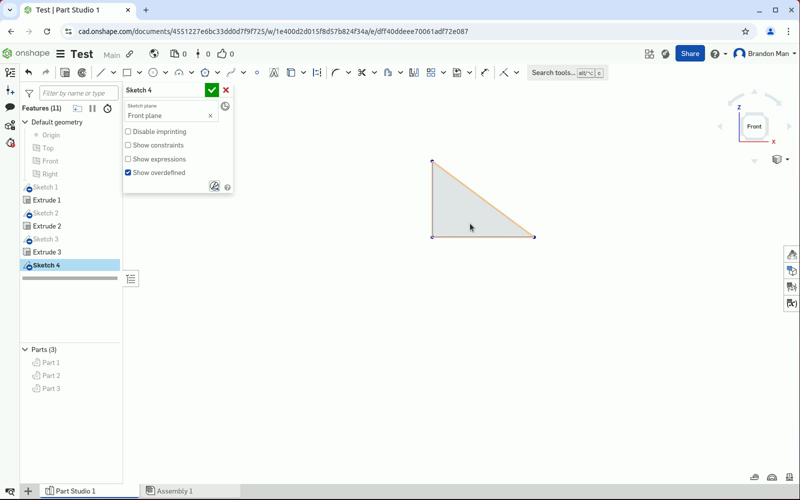
scroll(6)
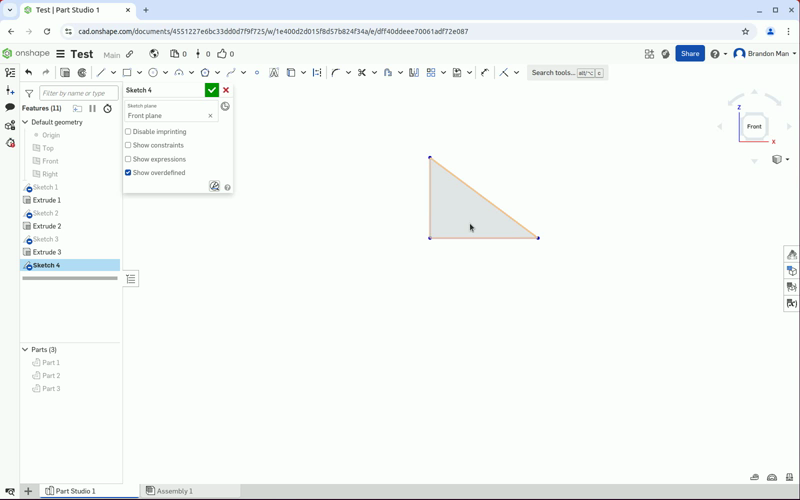
scroll(6)
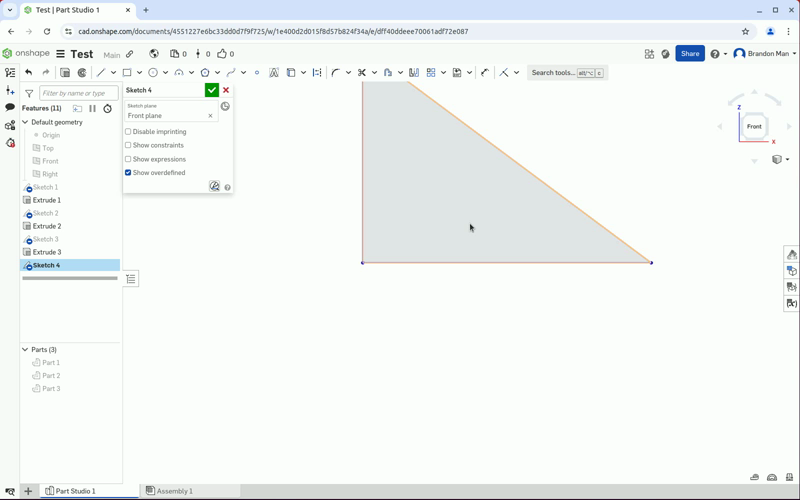
click(470, 223)
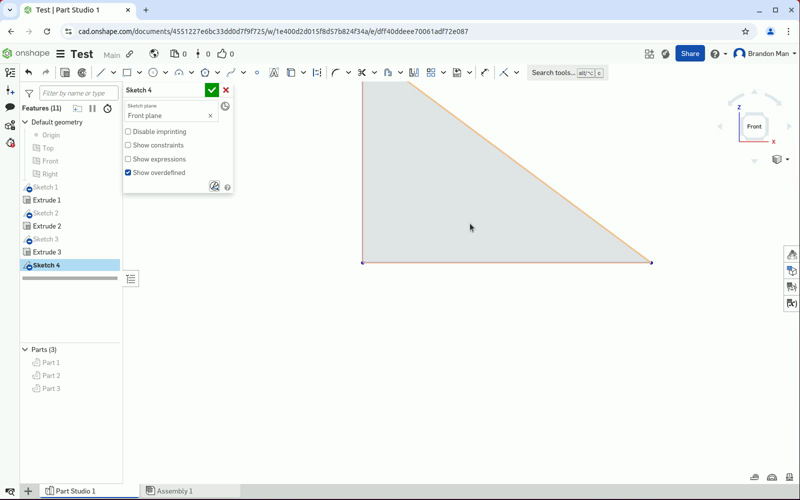
scroll(-6)
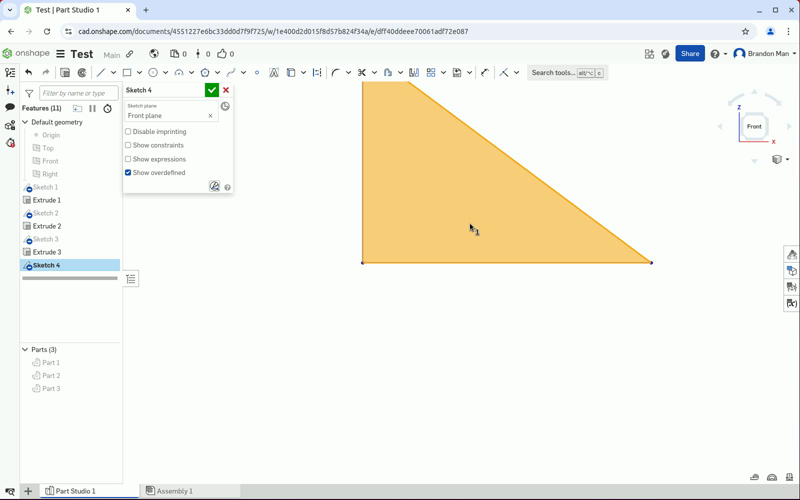
scroll(-6)
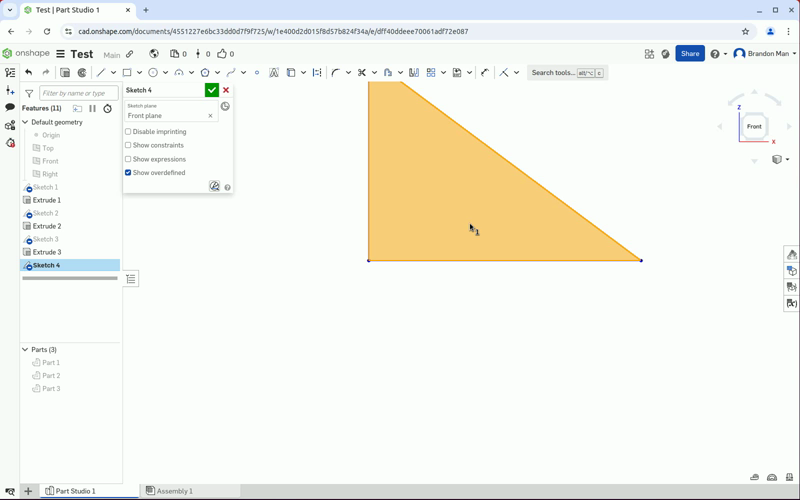
scroll(-6)
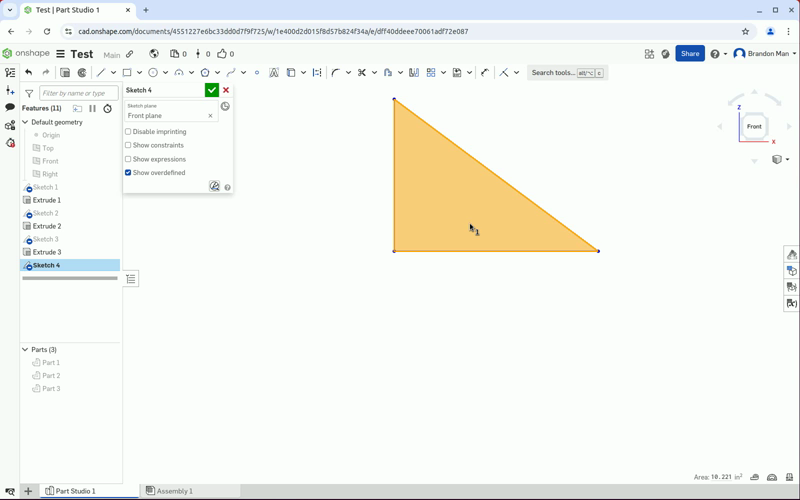
scroll(-6)
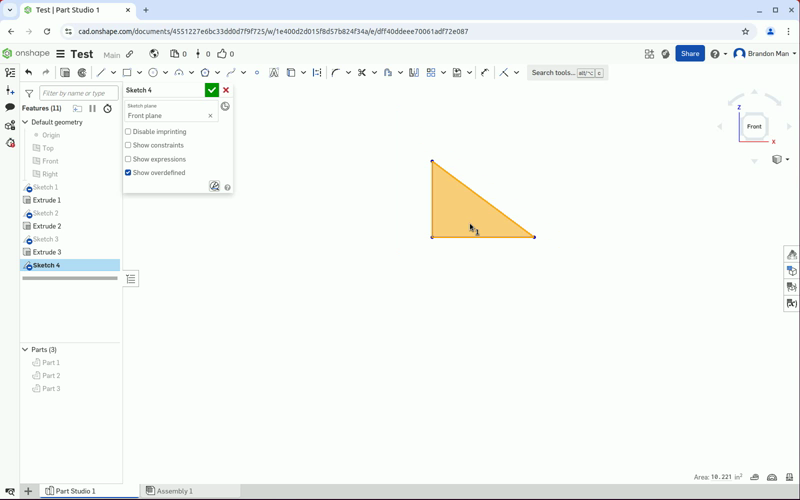
scroll(-6)
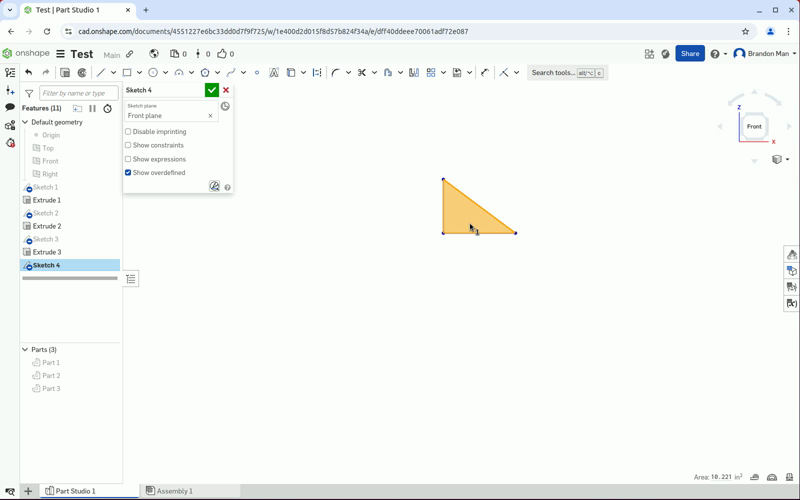
scroll(-6)
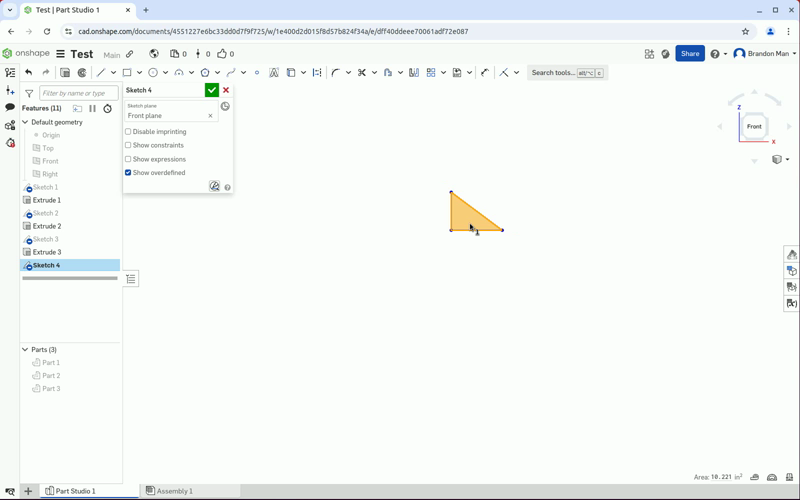
scroll(-6)
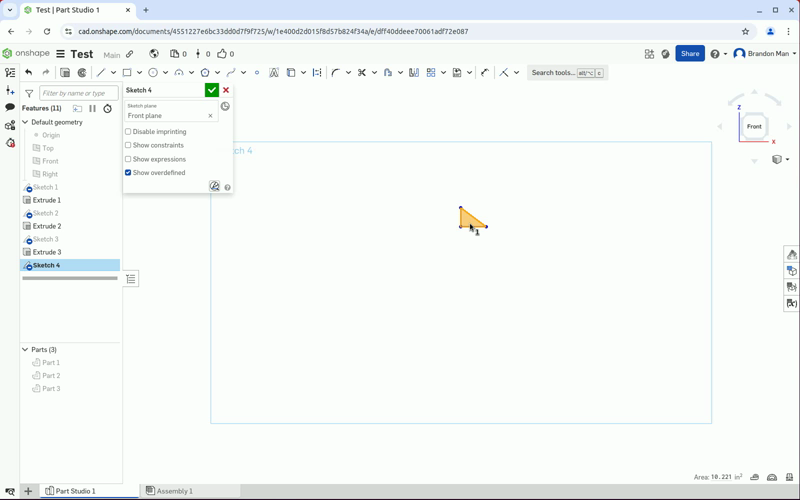
mouse_move(73, 352)
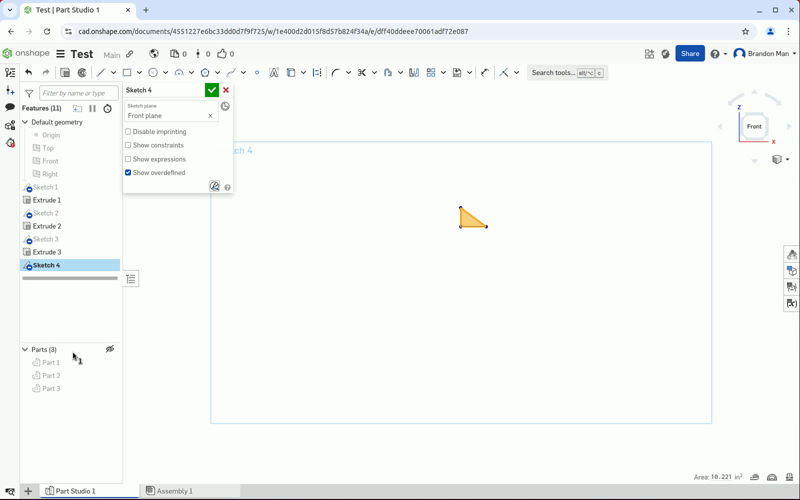
key(shift+y)
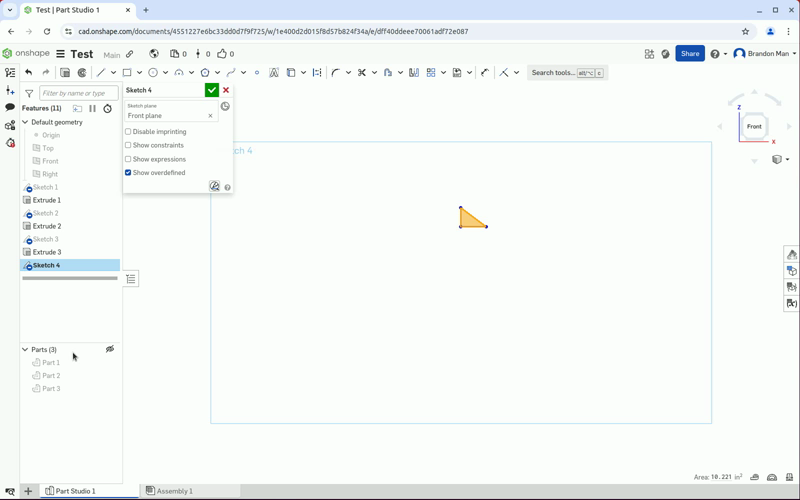
key(shift+e)
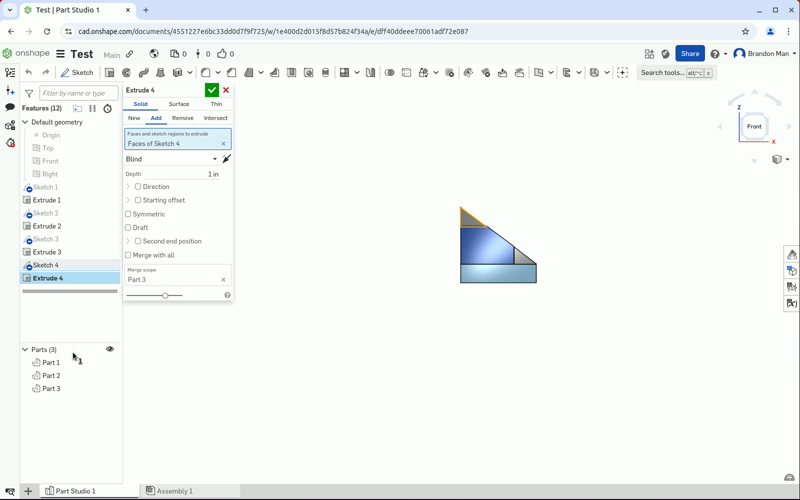
mouse_move(143, 106)
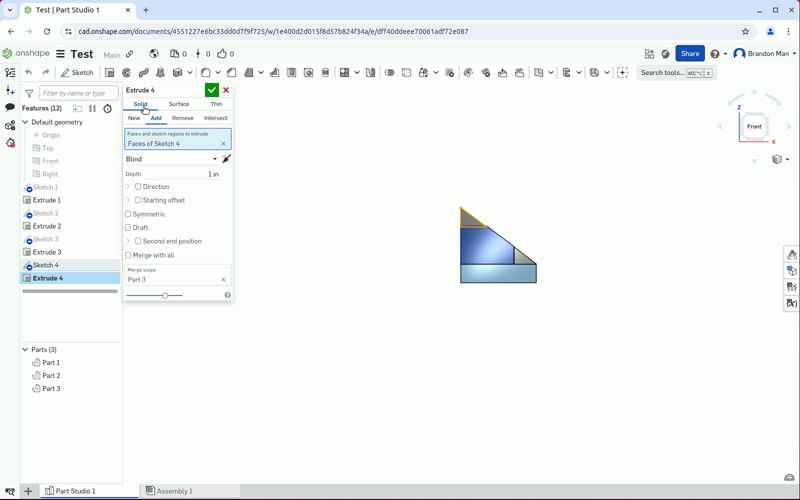
click(143, 106)
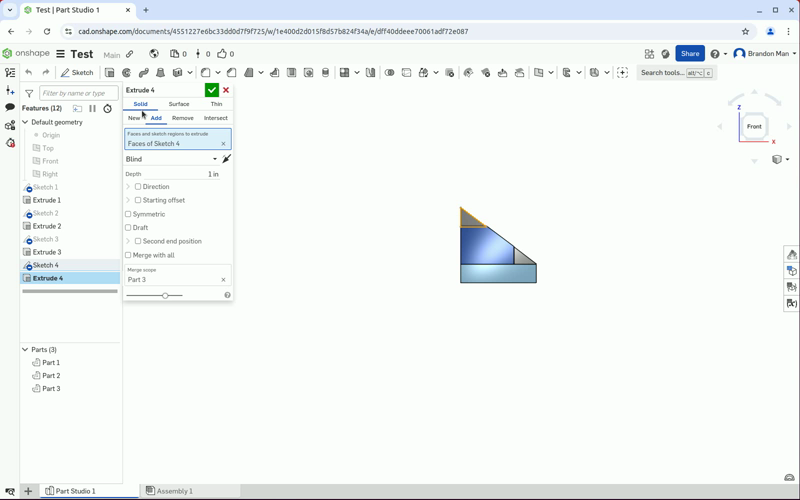
mouse_move(137, 120)
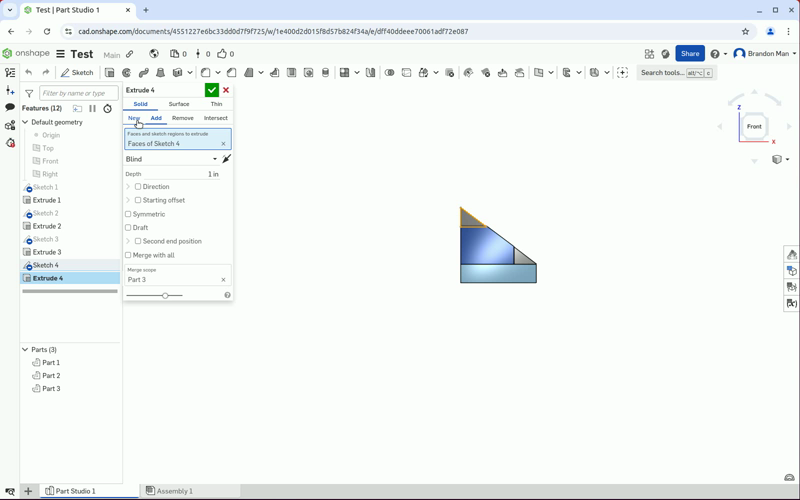
click(137, 120)
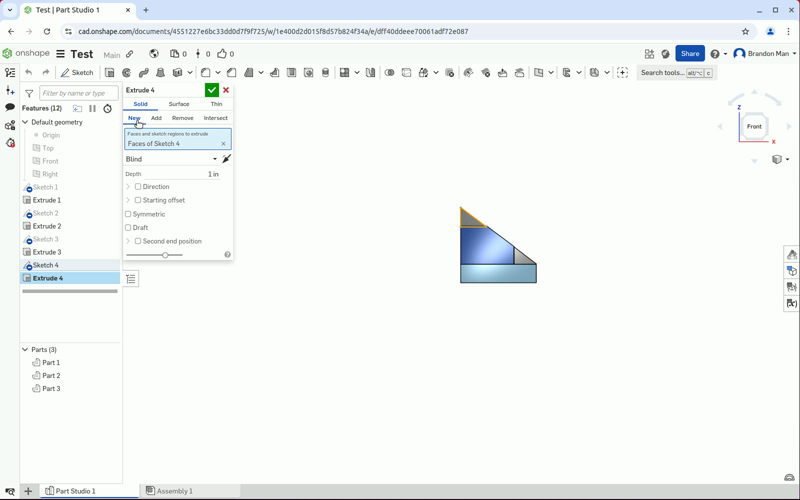
key(tab, 4)
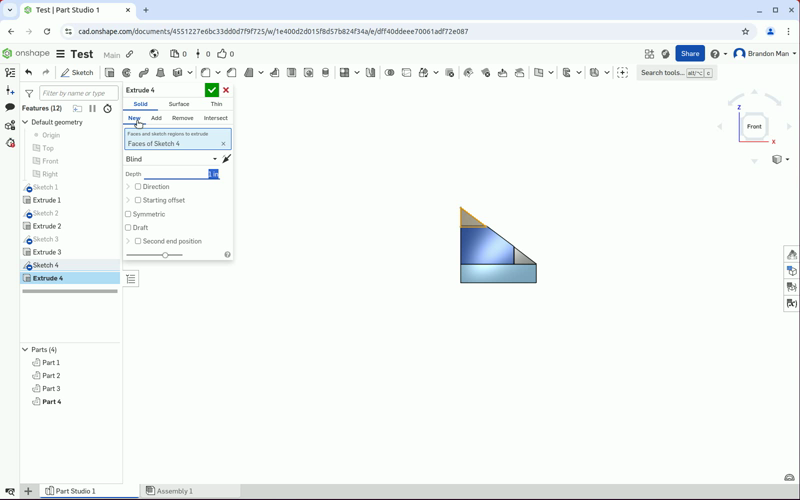
text(23.108)
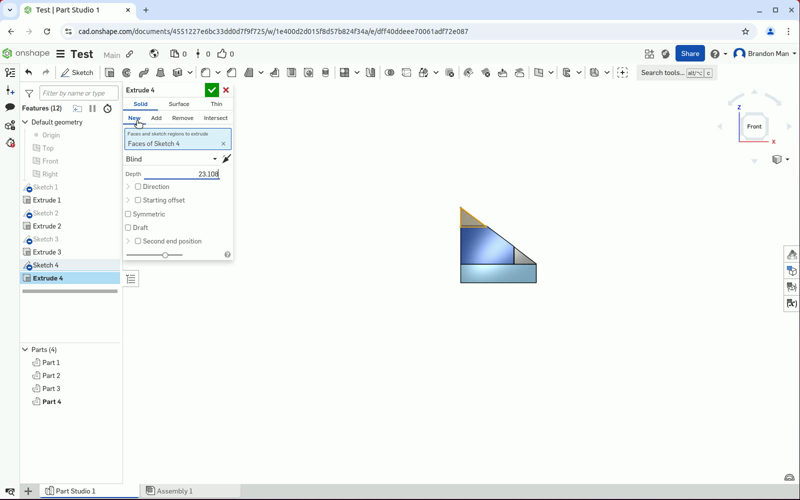
key(enter)
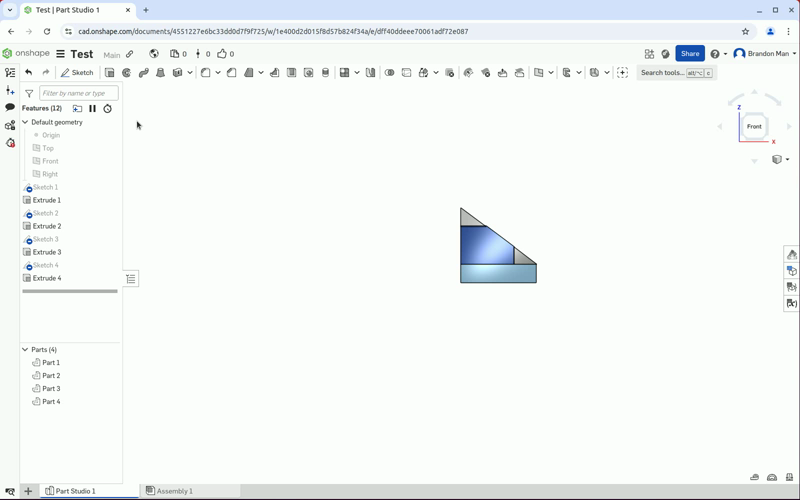
key(shift+h)
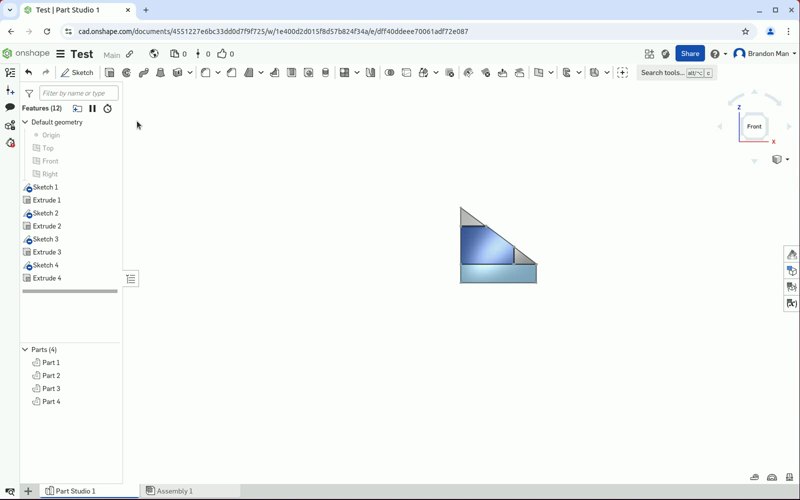
key(shift+h)
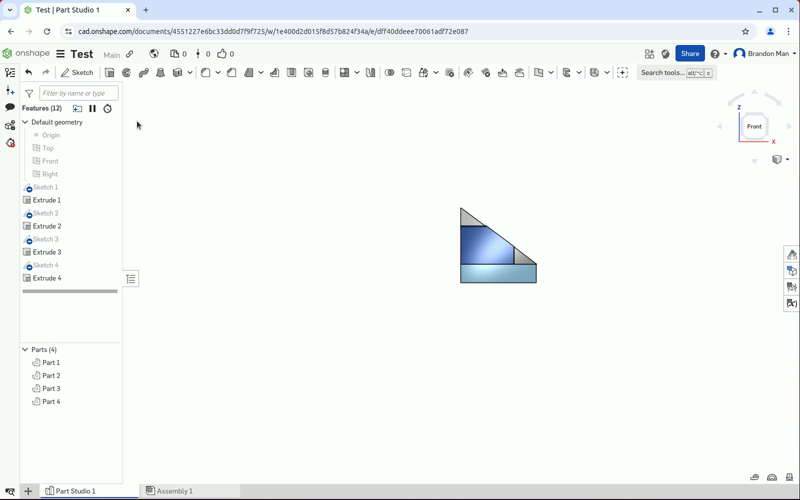
mouse_move(73, 189)
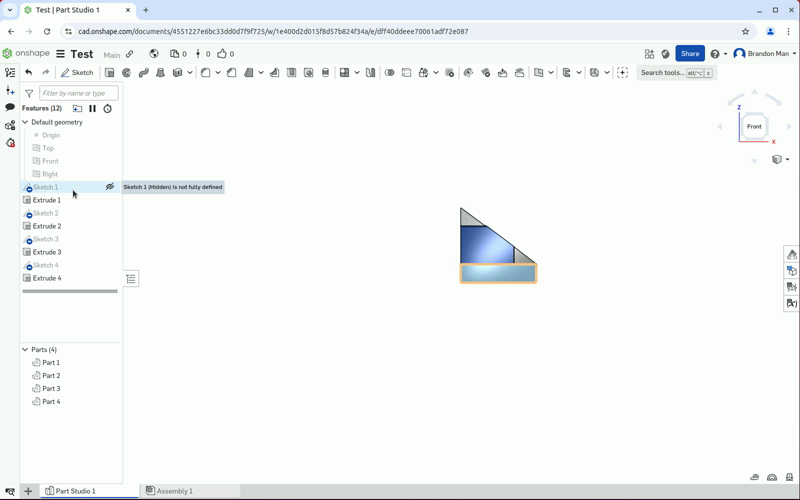
click(73, 189)
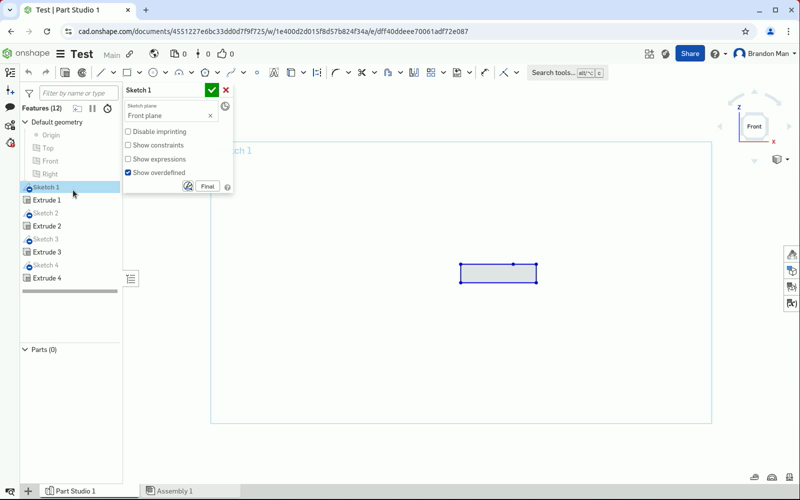
mouse_move(229, 92)
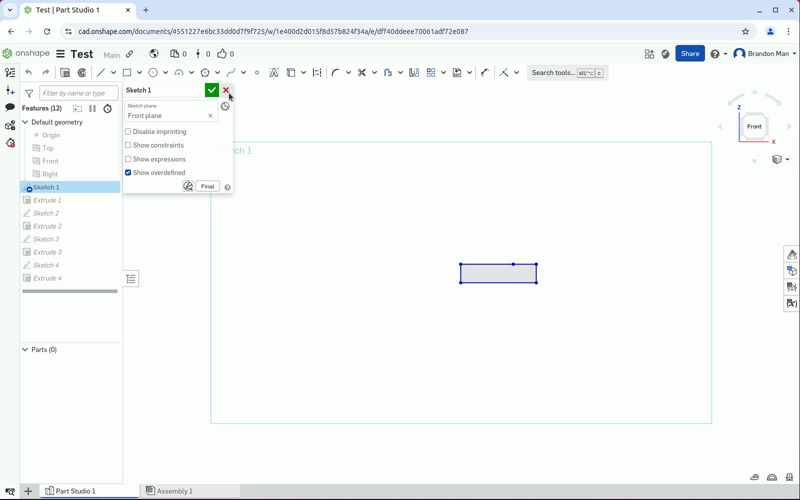
click(229, 92)
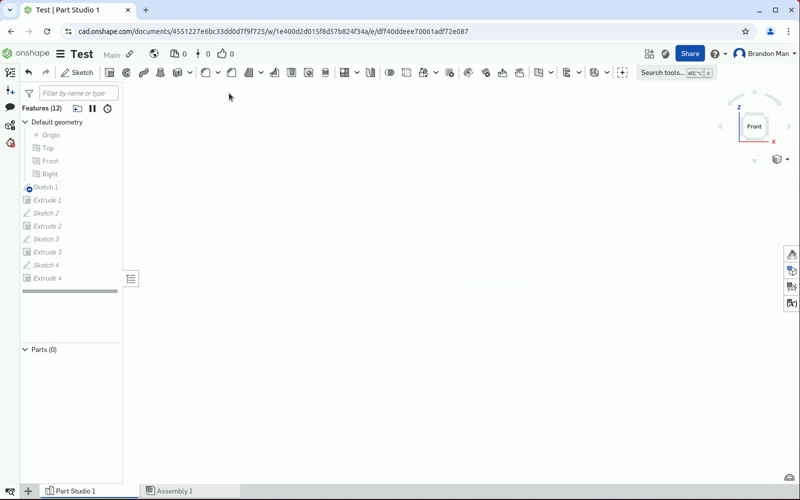
mouse_move(541, 75)
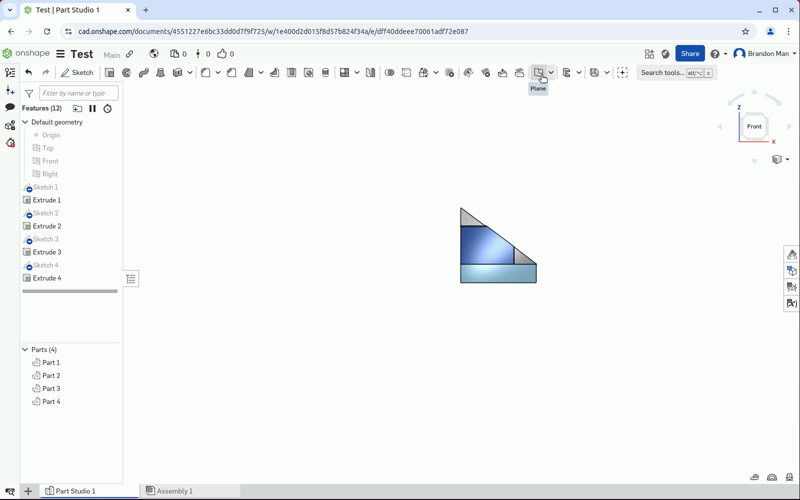
click(541, 75)
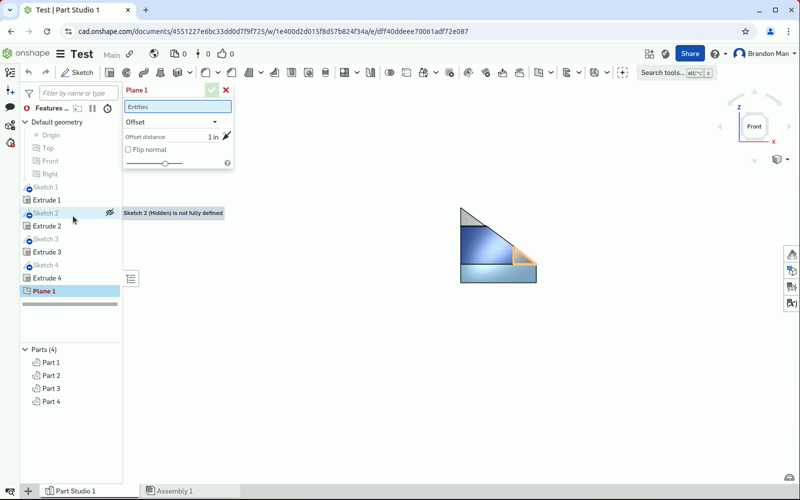
scroll(3)
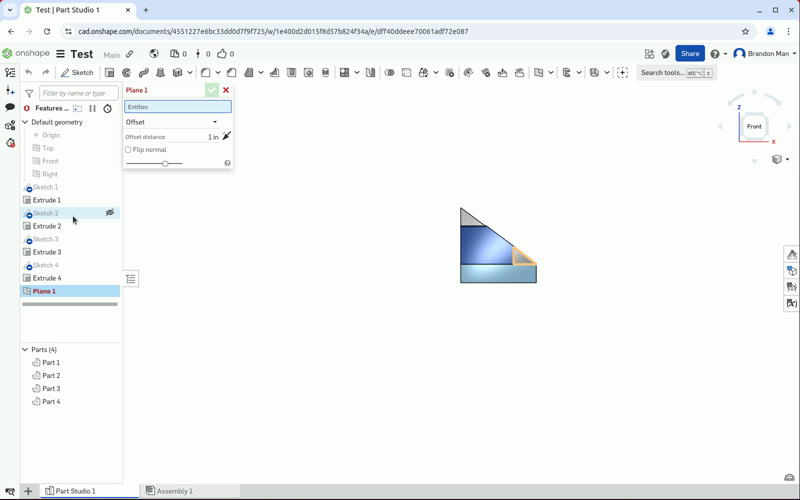
mouse_move(73, 163)
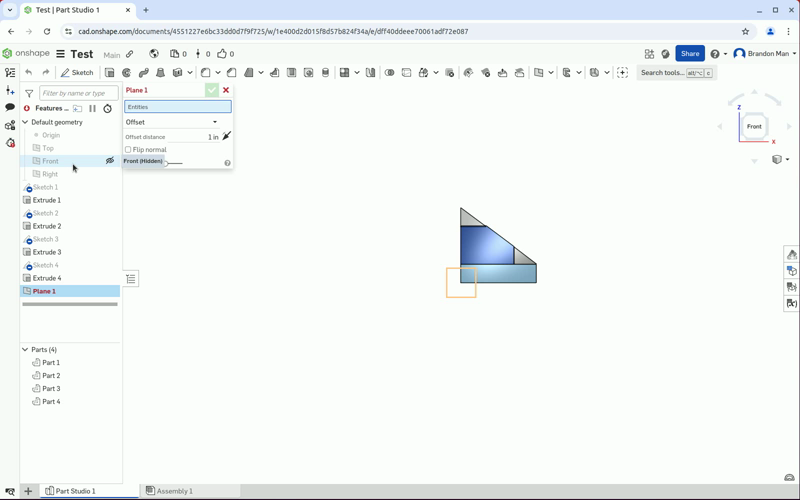
click(73, 163)
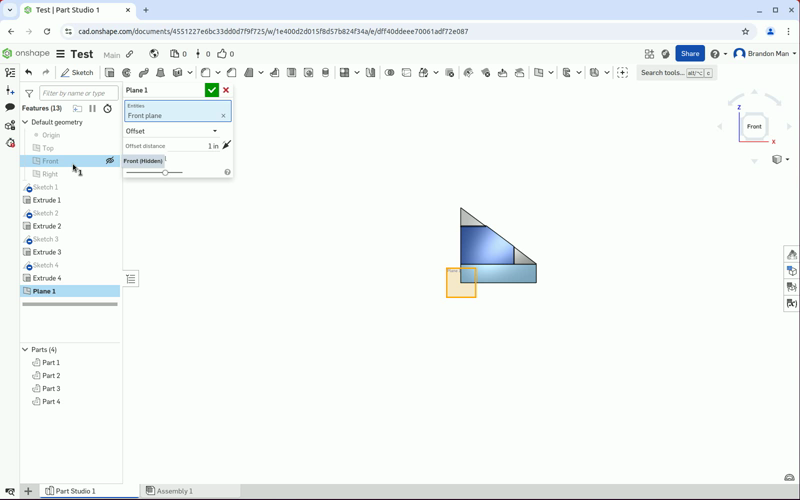
key(tab, 2)
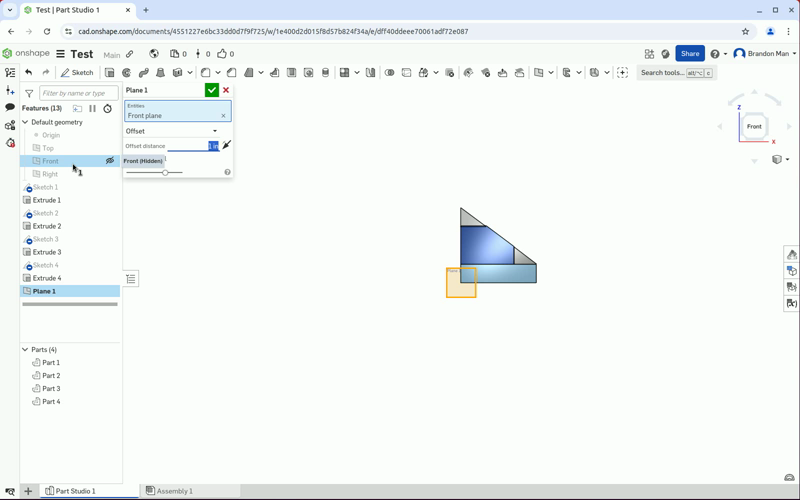
text(23.108)
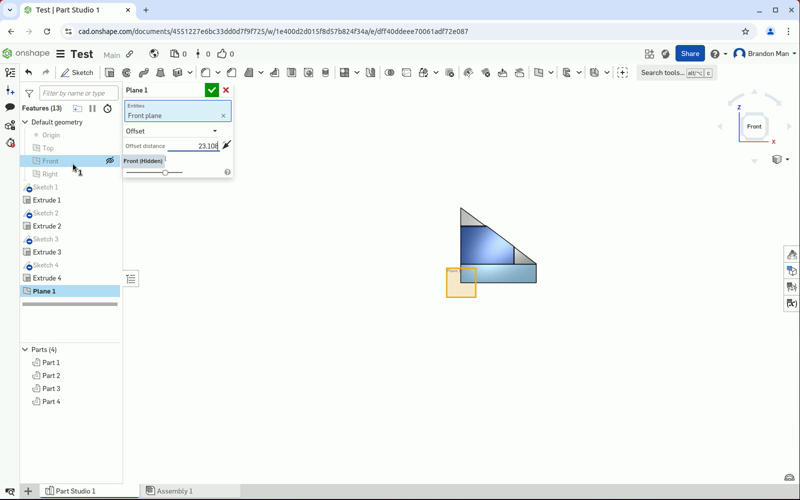
key(enter, 2)
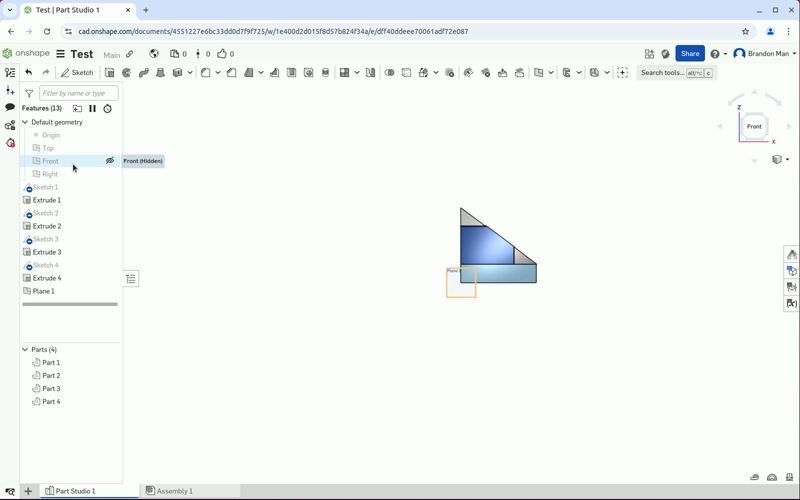
key(shift+s)
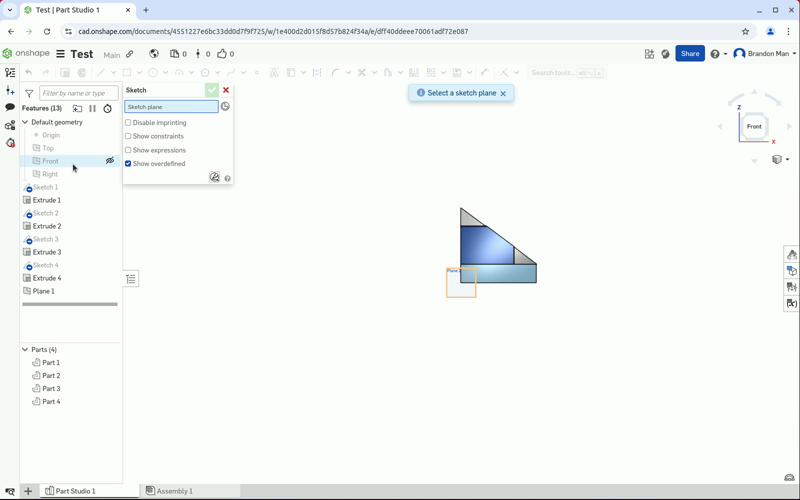
mouse_move(73, 293)
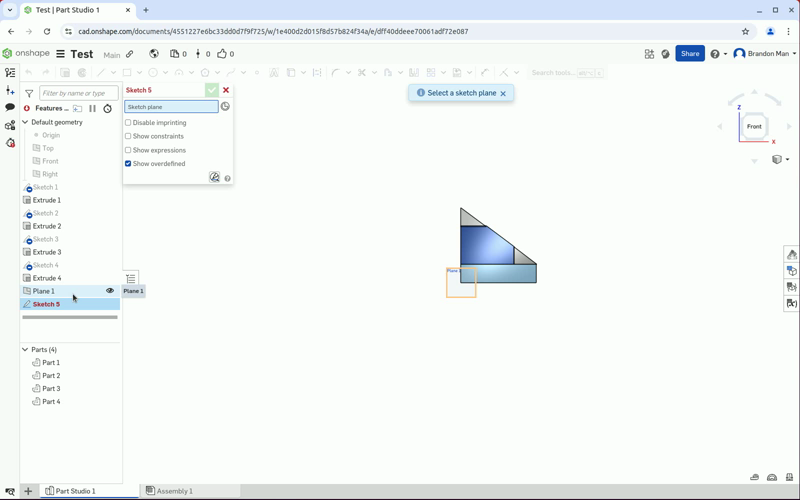
click(73, 293)
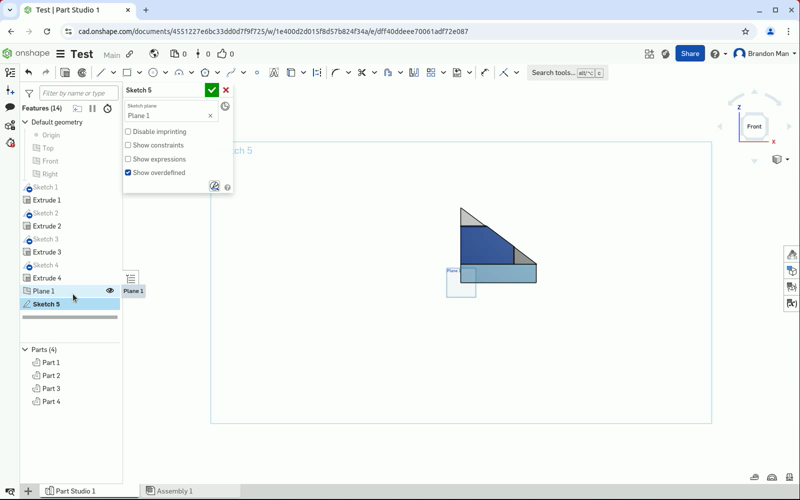
mouse_move(73, 352)
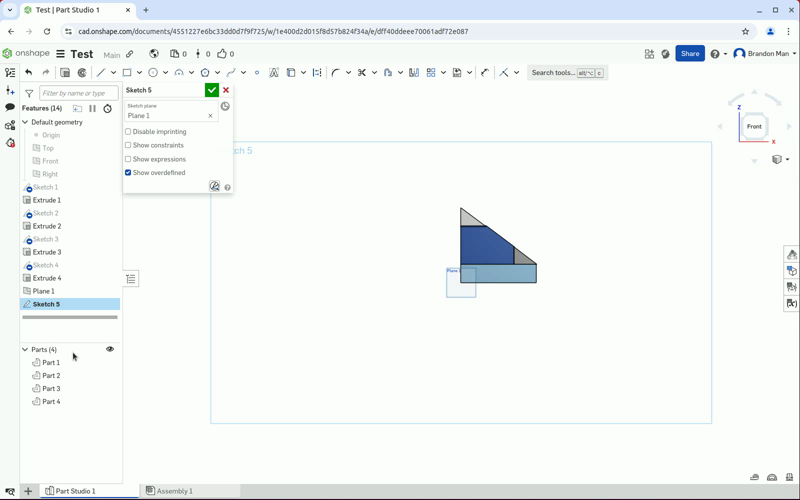
key(y)
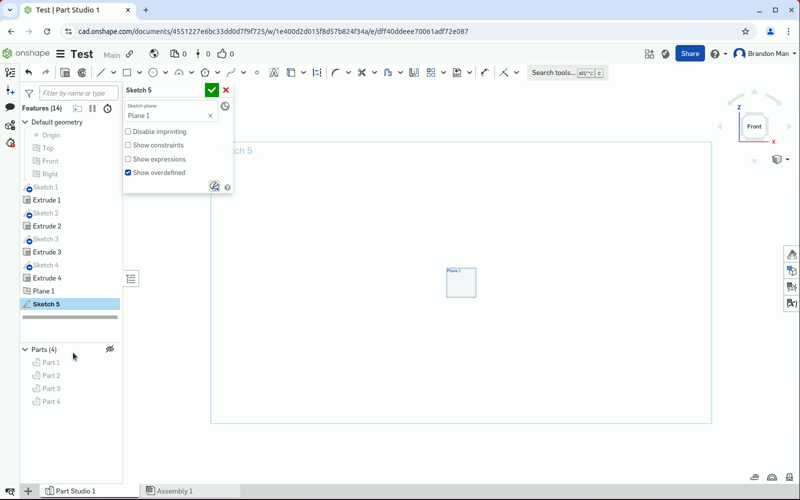
key(l)
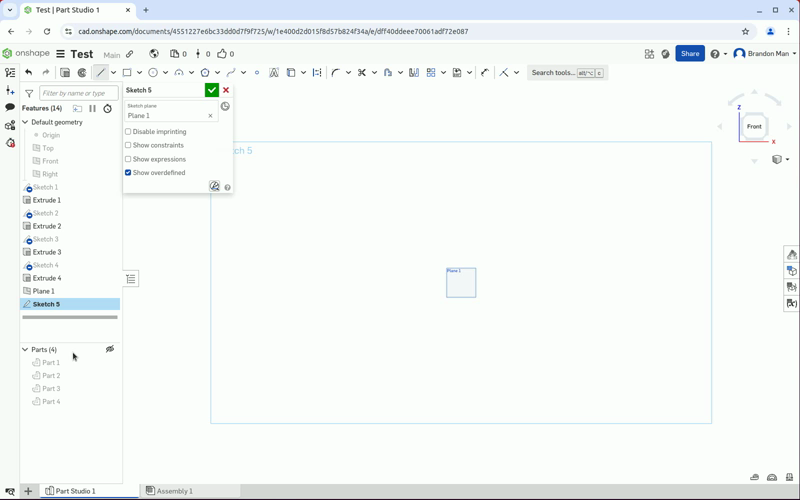
key_down(shift)
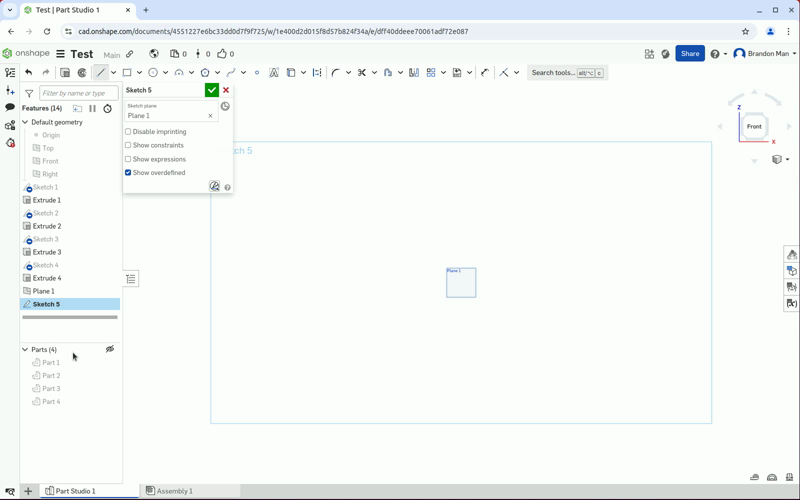
mouse_move(460, 264)
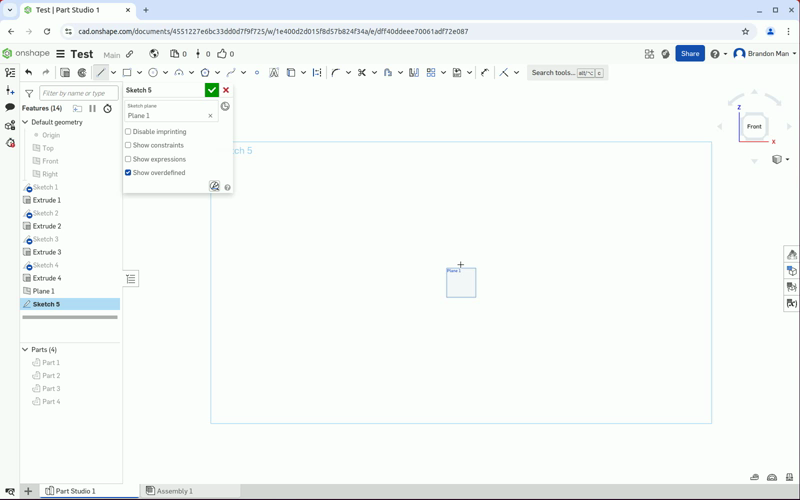
click(460, 264)
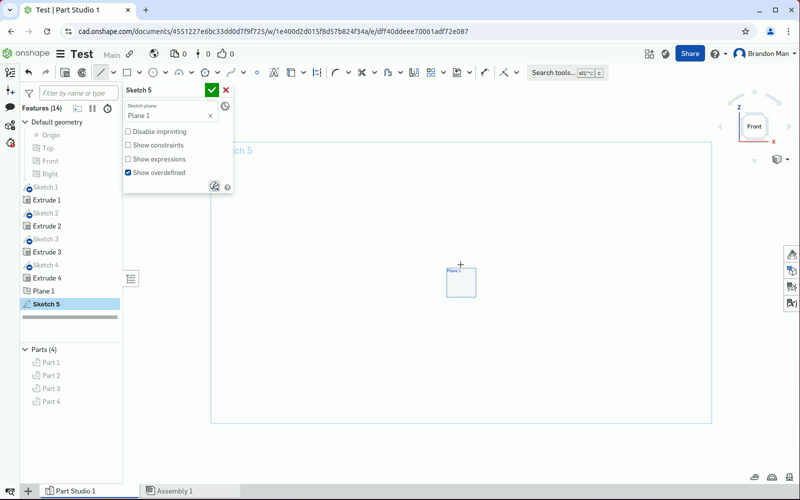
key_up(shift)
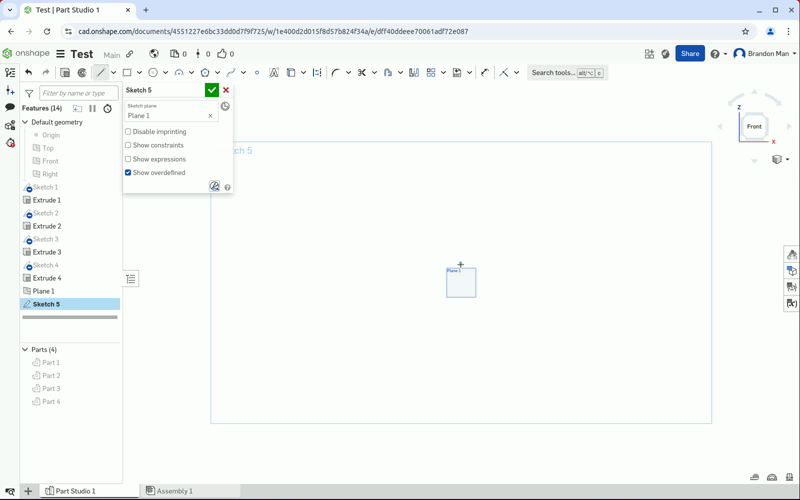
key_down(shift)
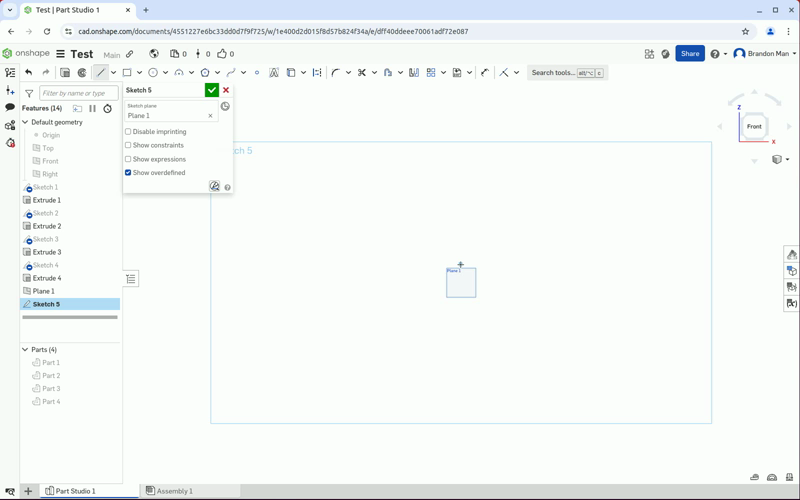
mouse_move(536, 264)
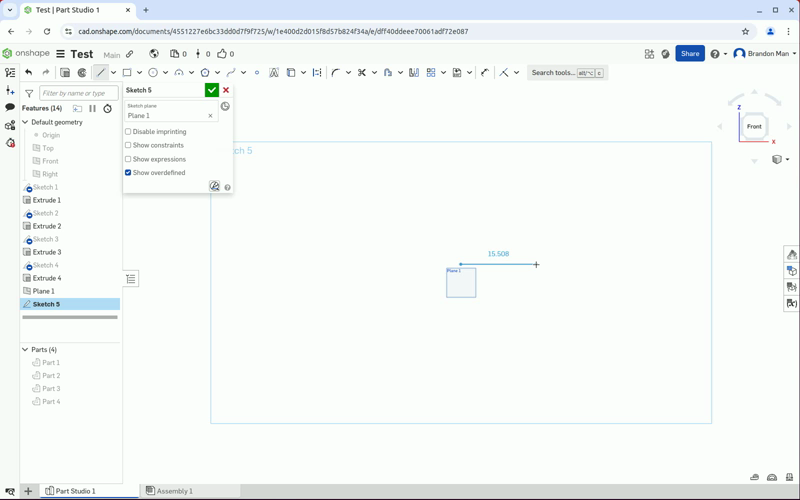
click(536, 264)
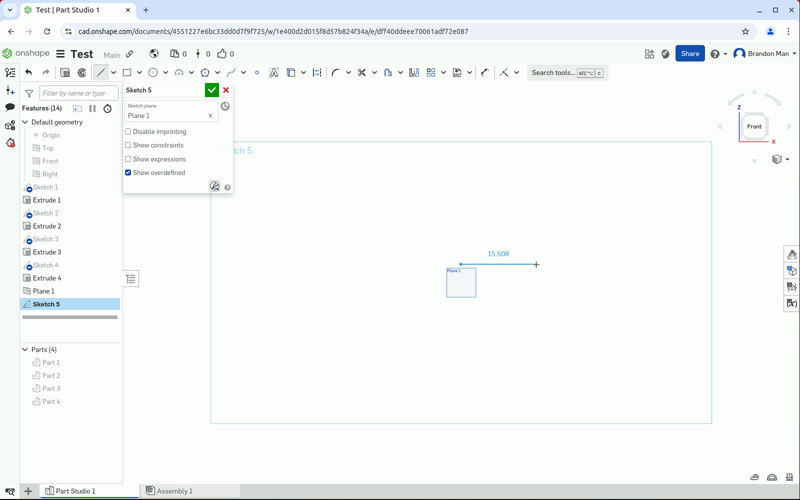
key_up(shift)
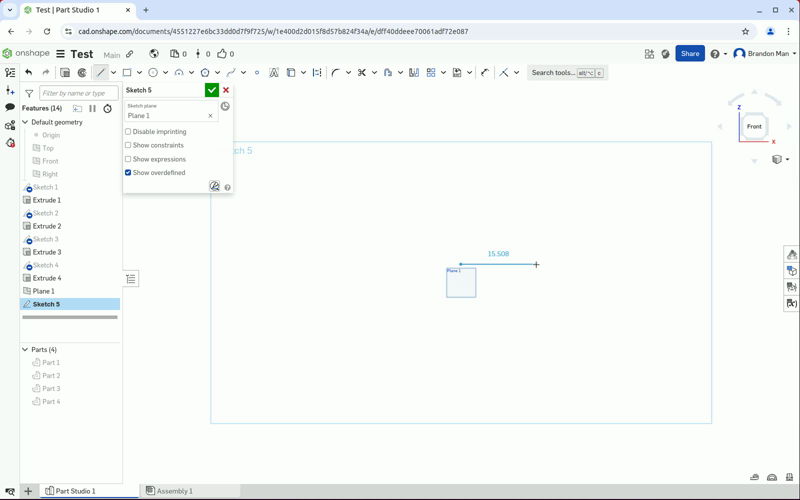
key_down(shift)
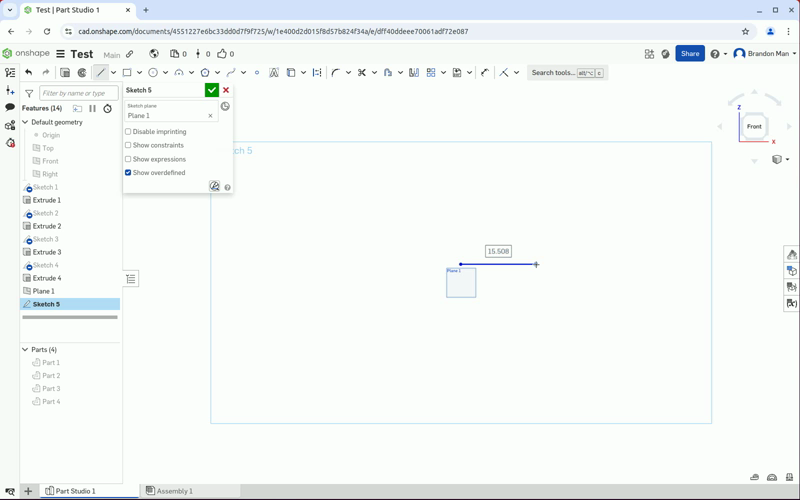
mouse_move(460, 207)
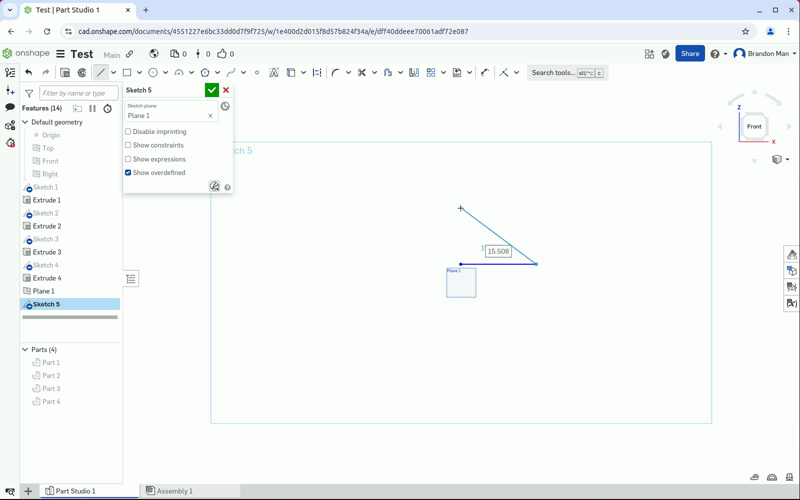
click(460, 207)
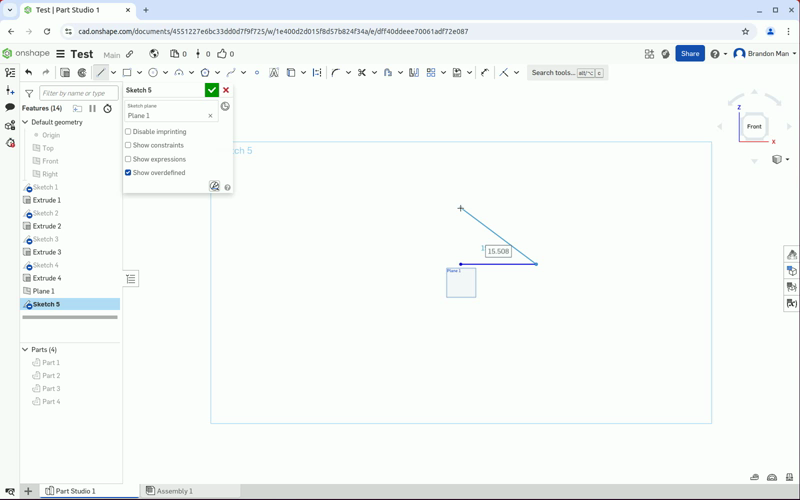
key_up(shift)
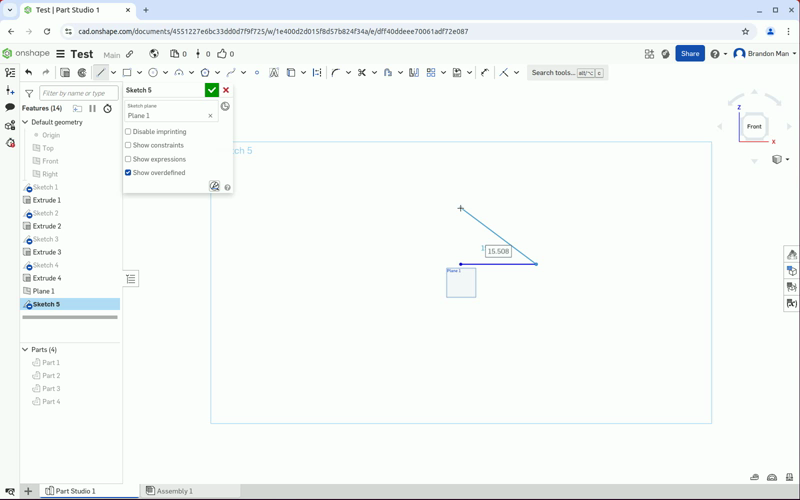
mouse_move(490, 207)
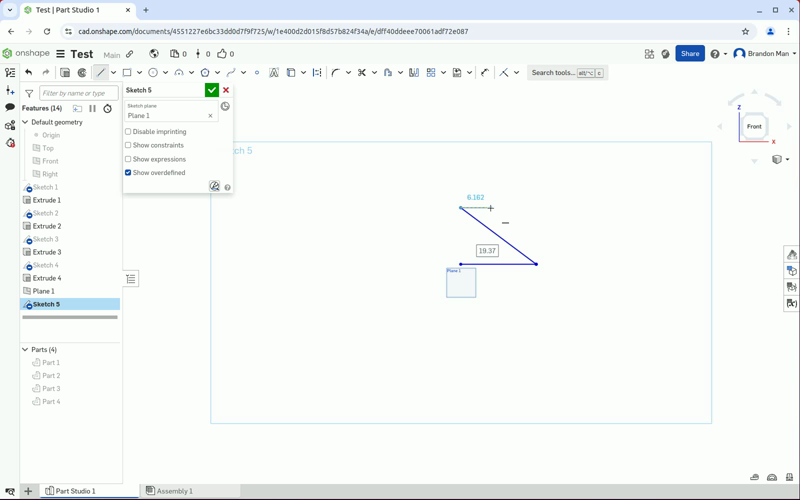
key_down(shift)
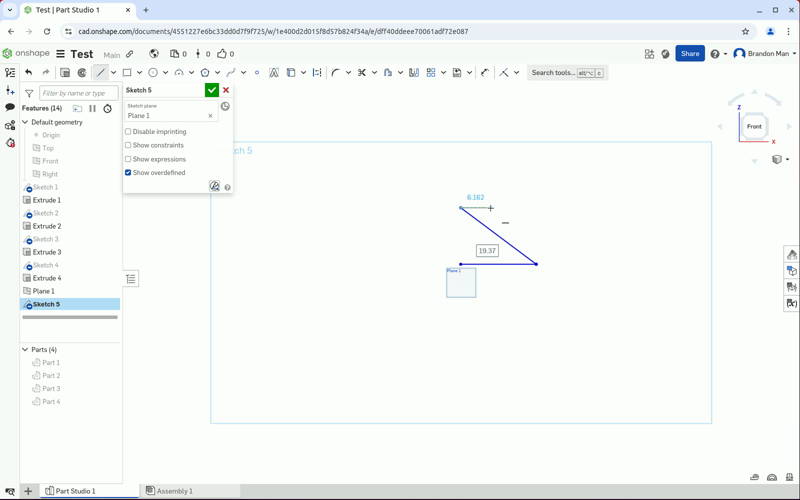
mouse_move(460, 264)
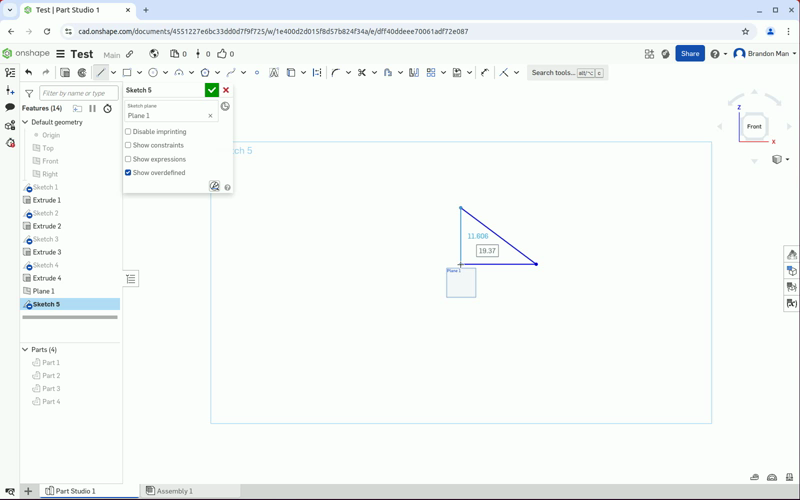
key_up(shift)
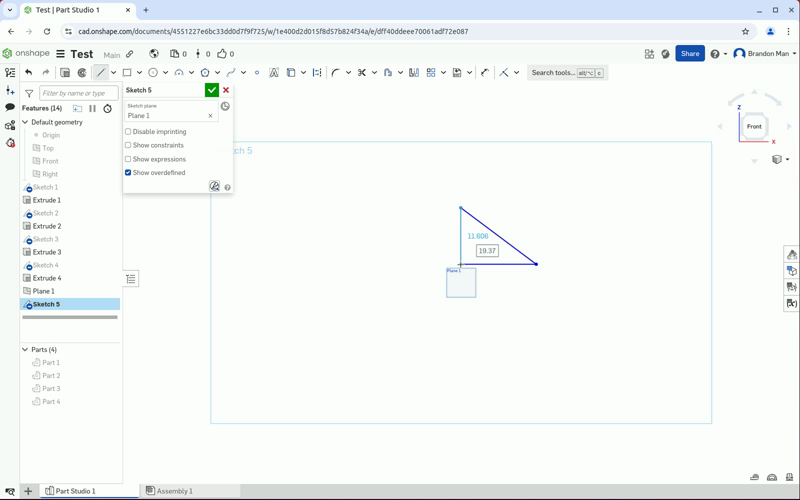
click(460, 264)
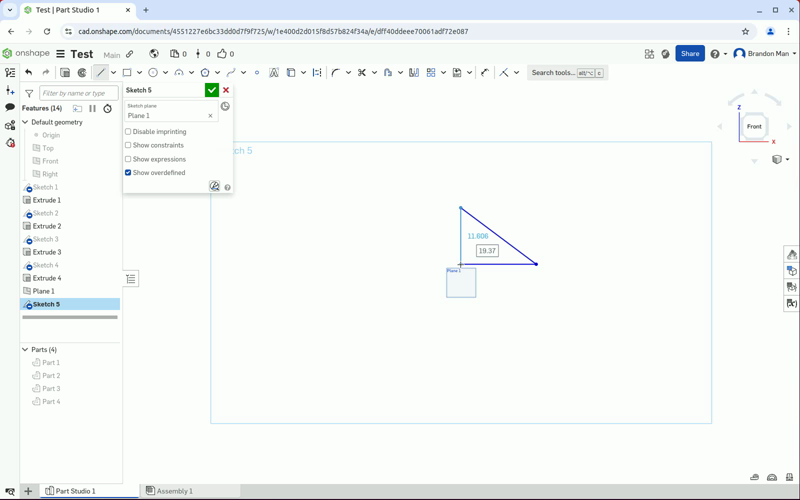
key(esc)
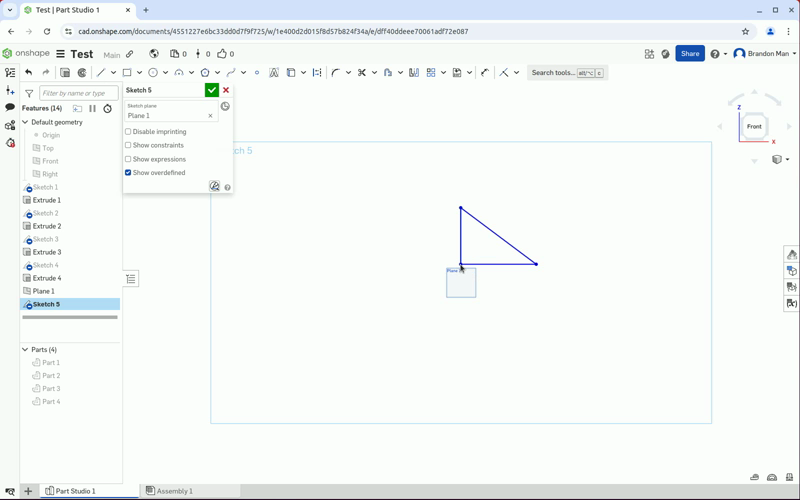
mouse_move(484, 234)
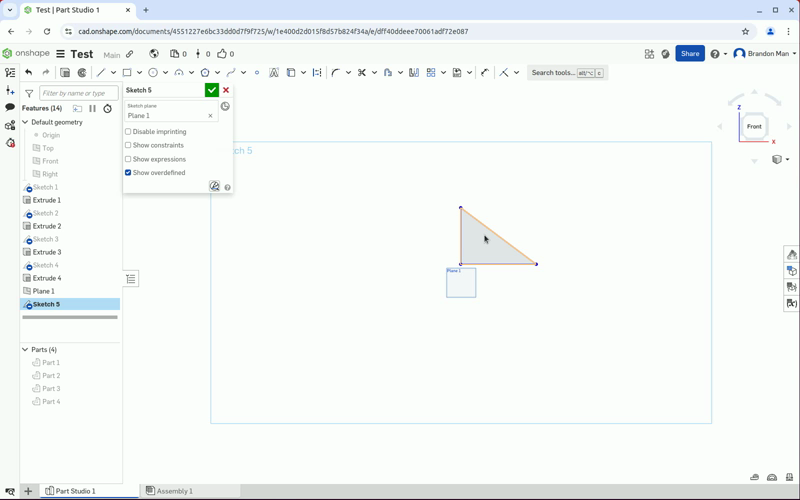
click(484, 234)
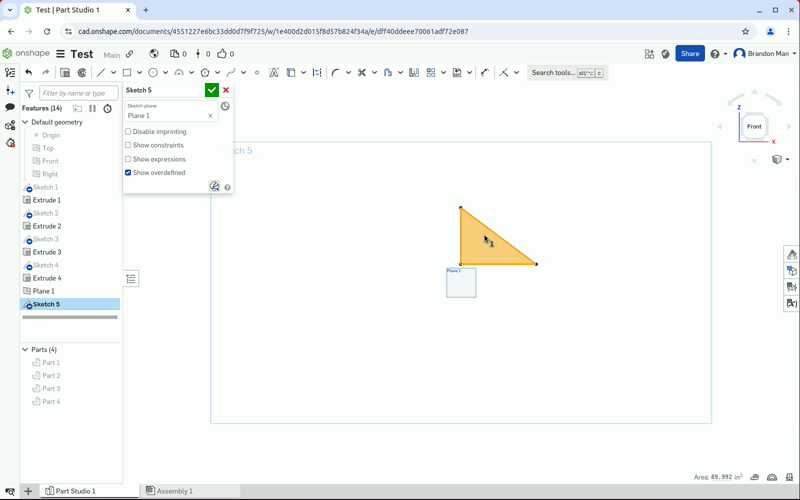
mouse_move(73, 352)
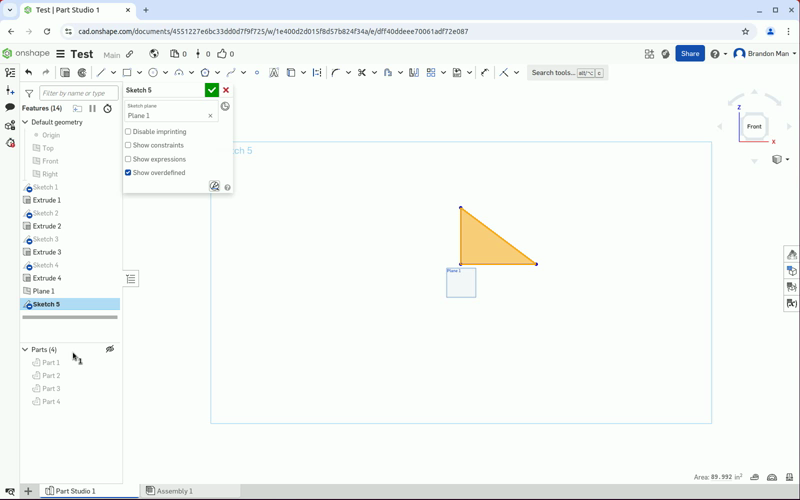
key(shift+y)
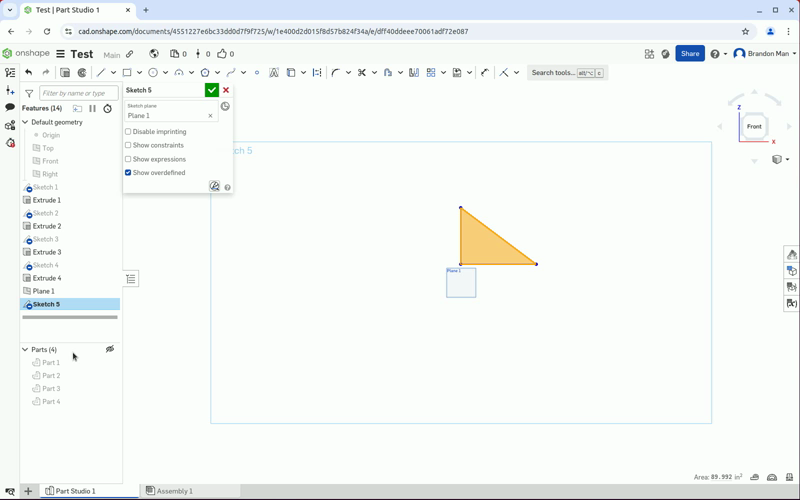
key(shift+e)
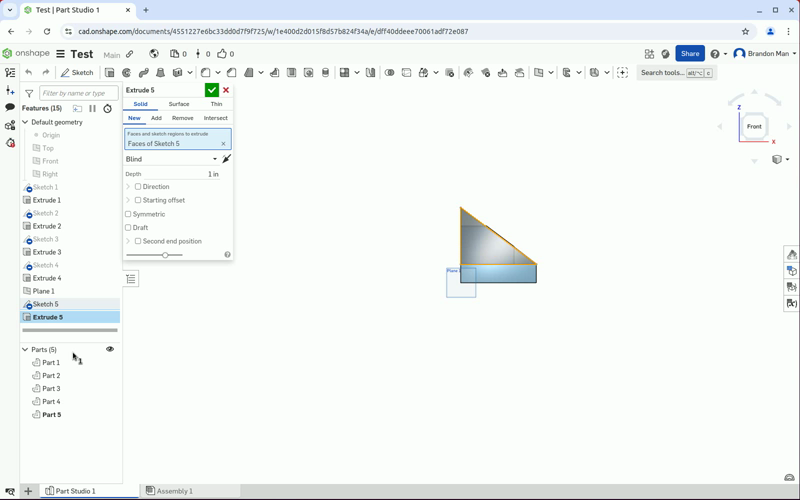
mouse_move(143, 106)
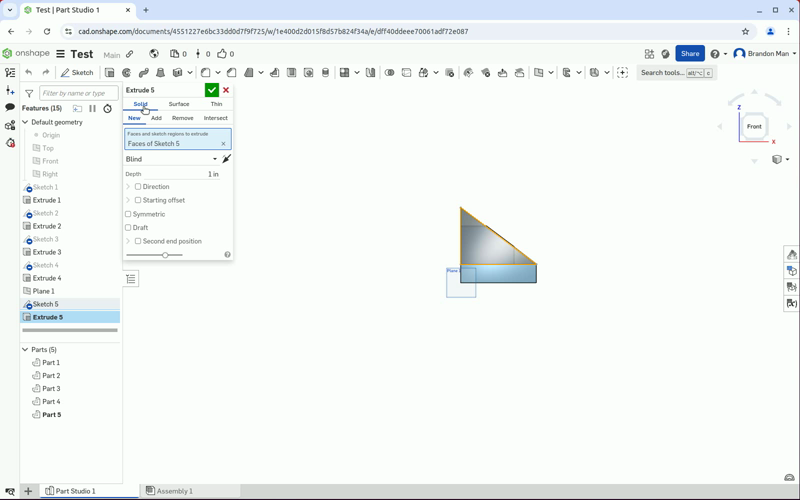
click(143, 106)
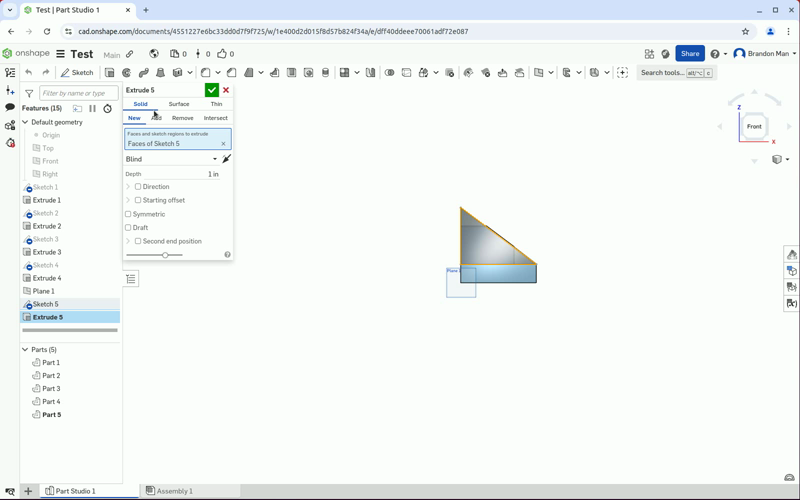
mouse_move(186, 120)
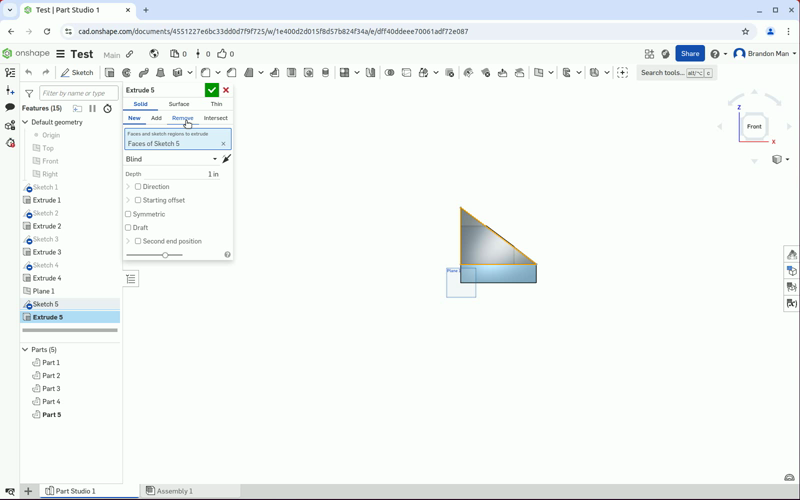
click(186, 120)
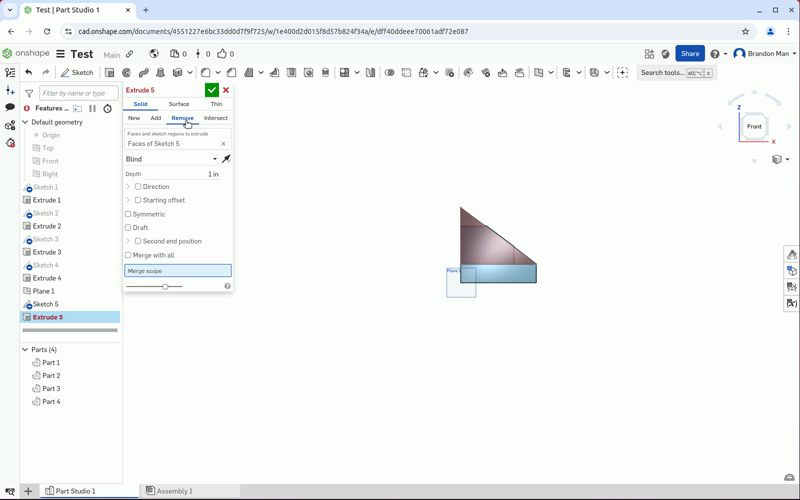
key(tab, 4)
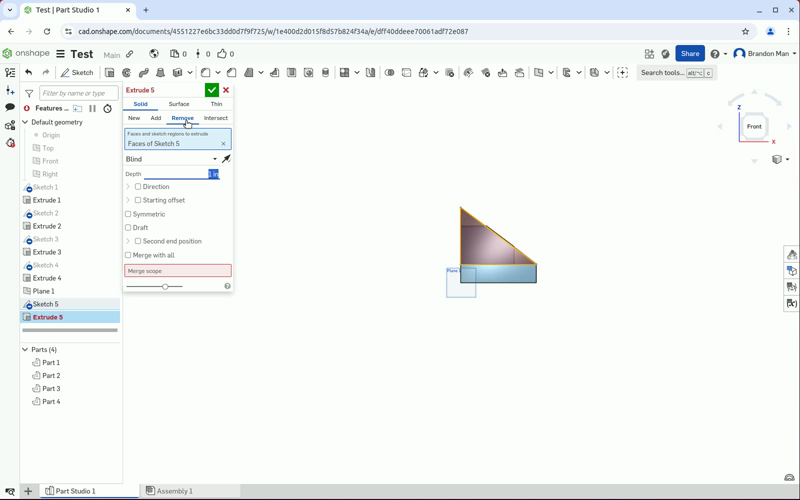
text(7.703)
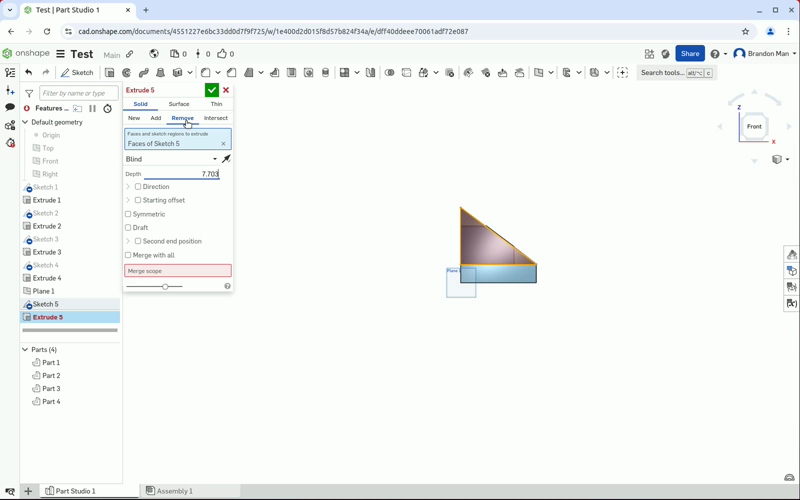
key(tab, 6)
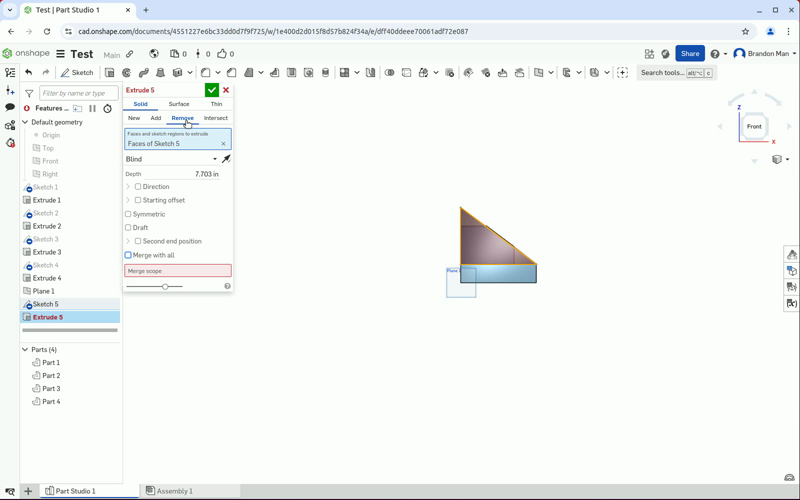
key(space)
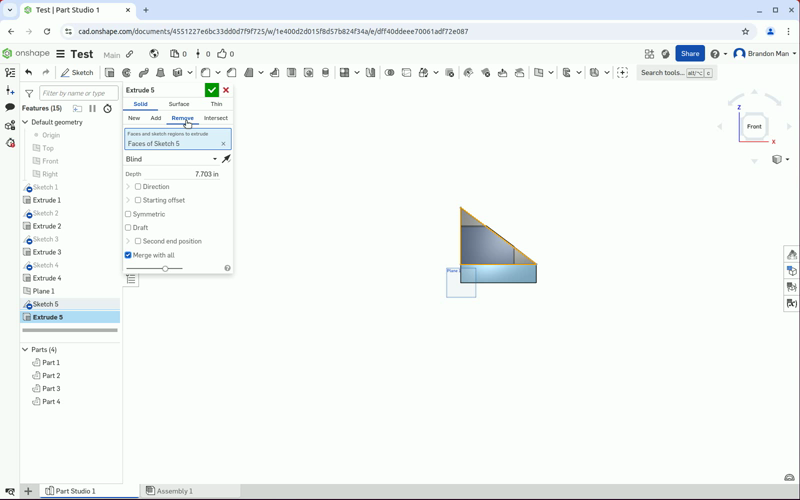
key(enter)
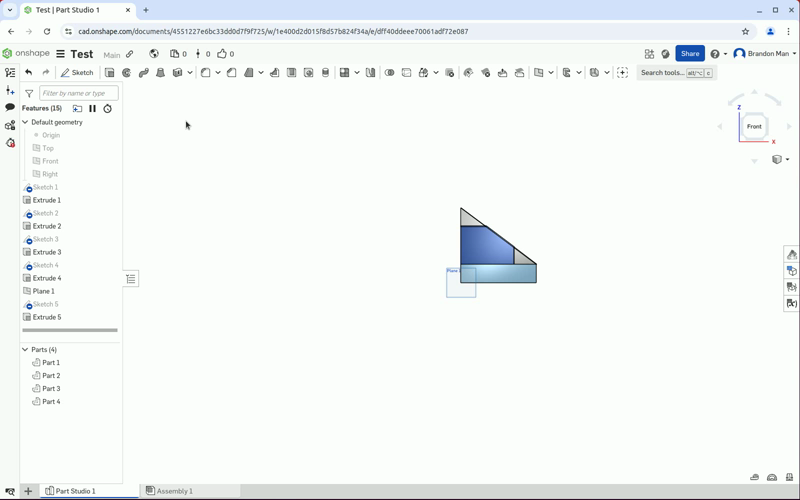
key(shift+h)
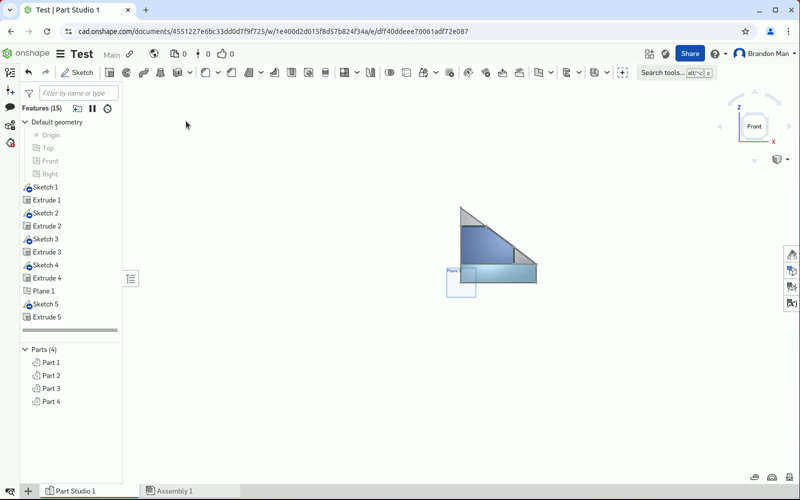
key(shift+h)
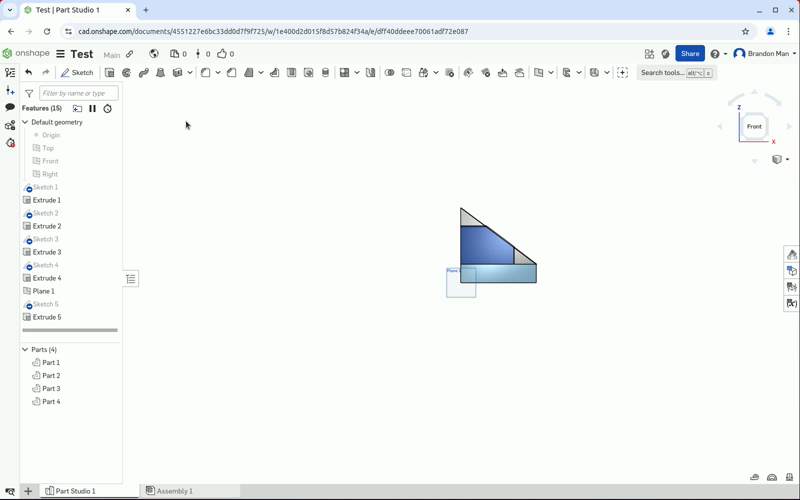
mouse_move(73, 189)
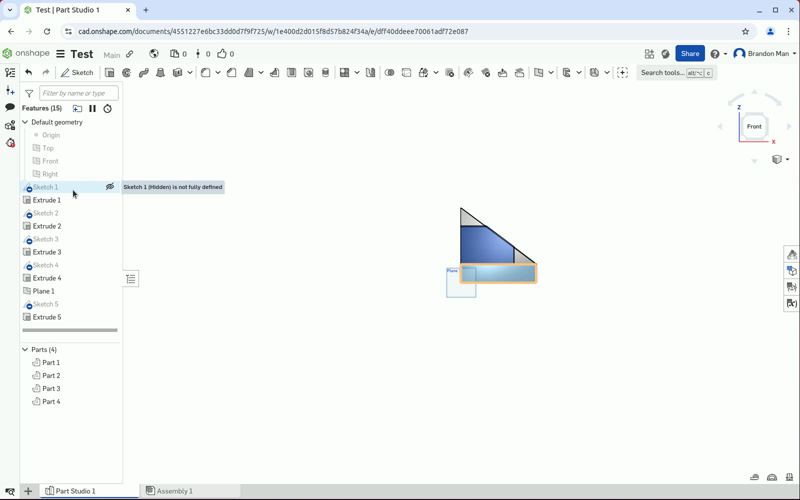
click(73, 189)
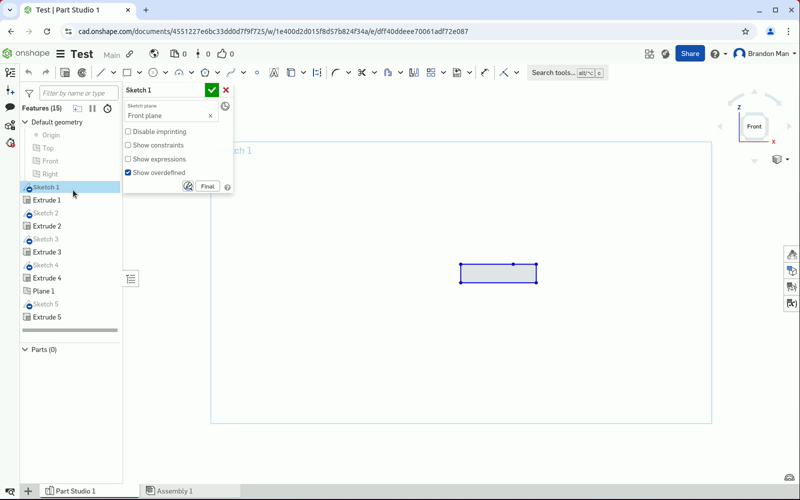
mouse_move(229, 92)
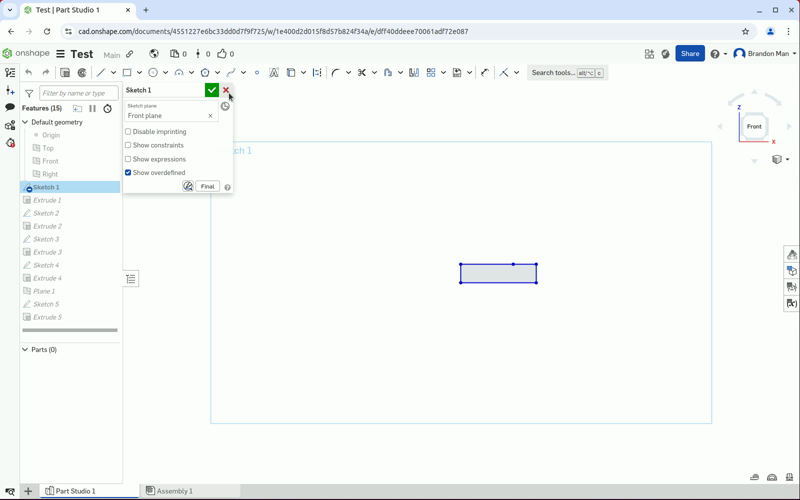
click(229, 92)
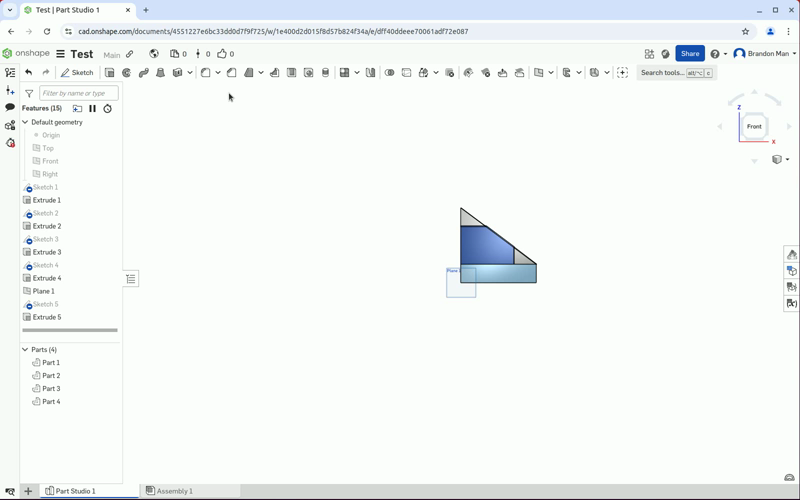
mouse_move(541, 75)
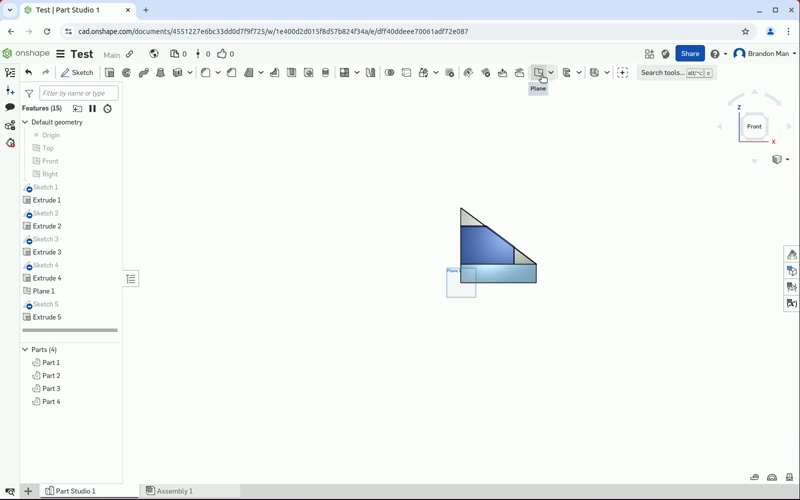
click(541, 75)
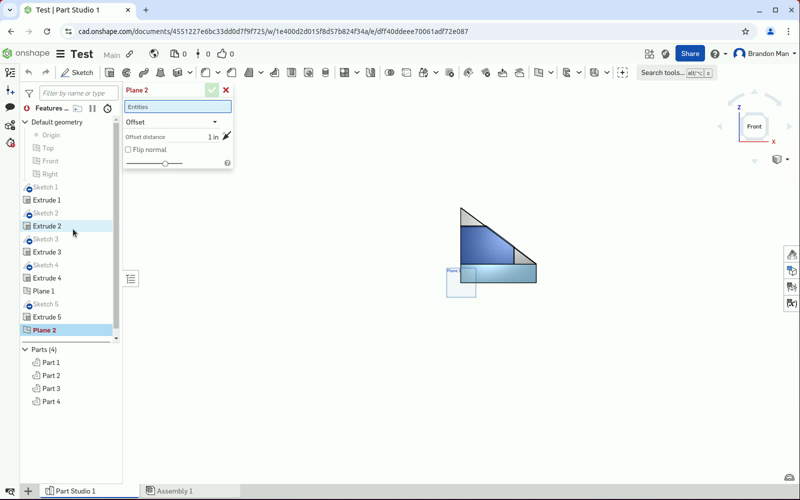
scroll(3)
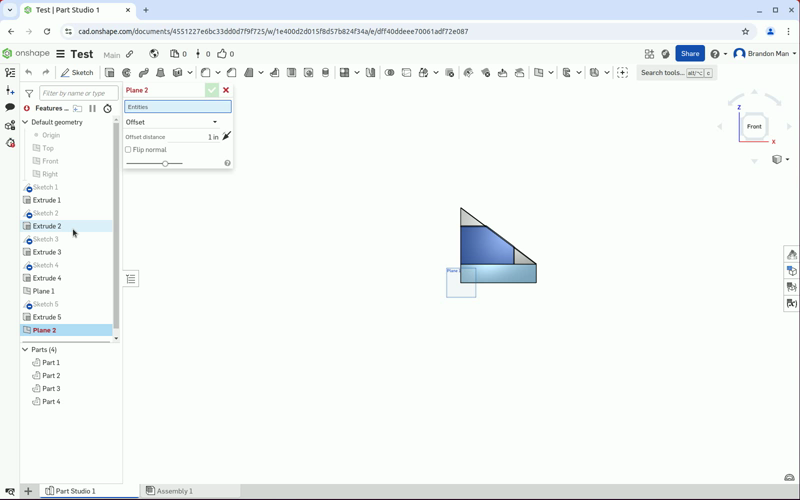
mouse_move(69, 163)
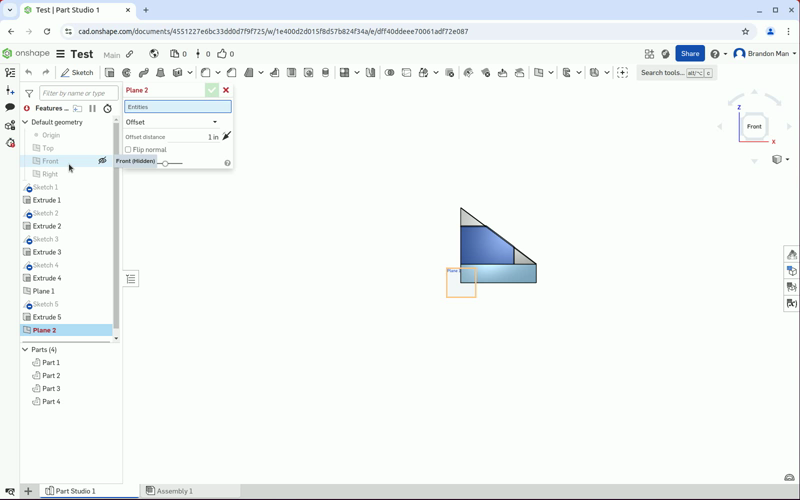
click(69, 163)
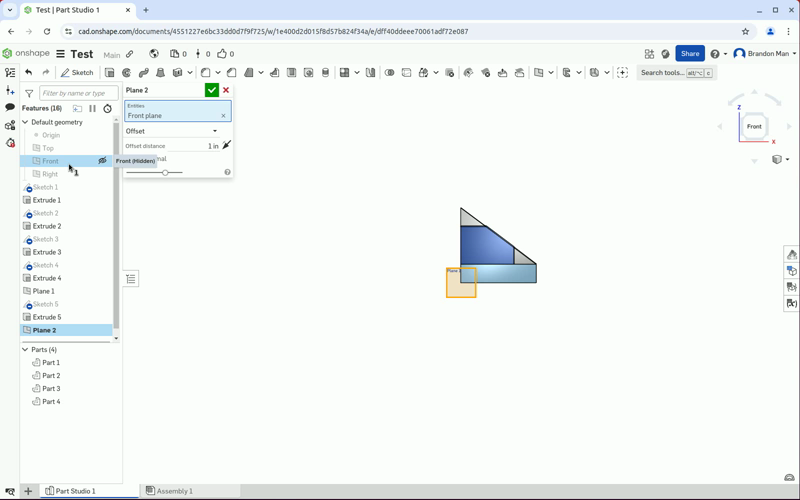
key(tab, 2)
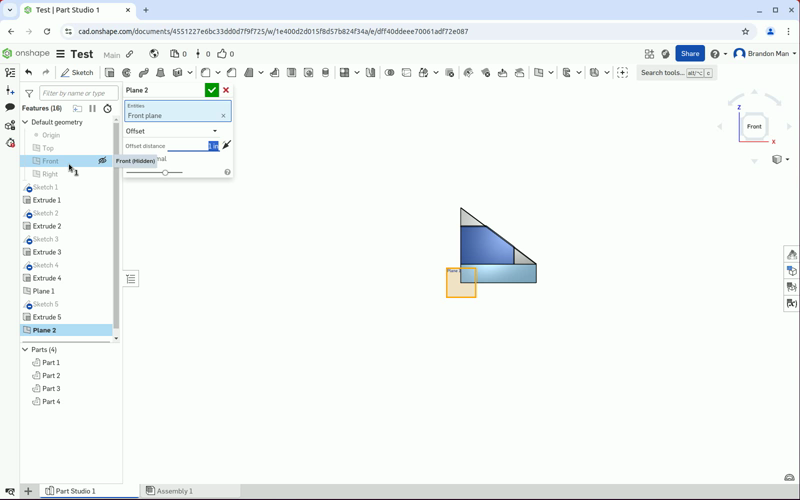
text(15.405)
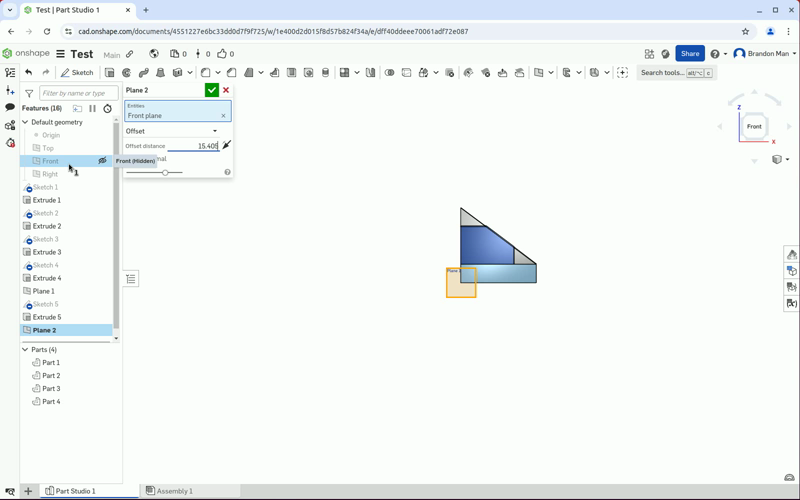
key(enter, 2)
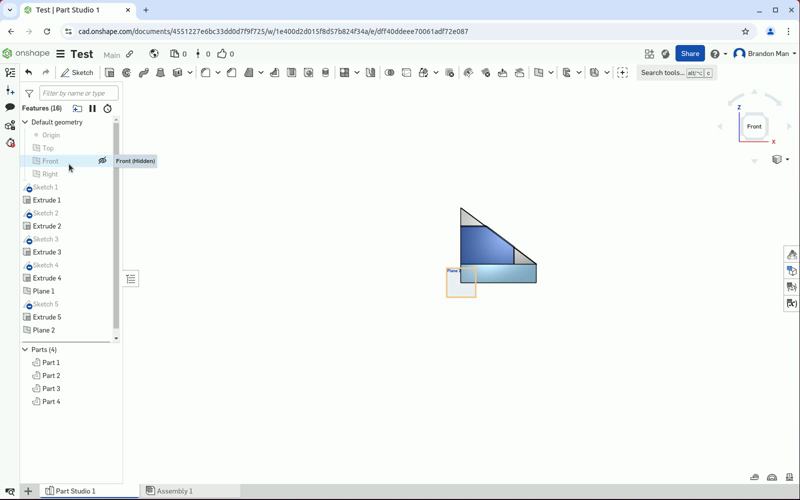
key(shift+s)
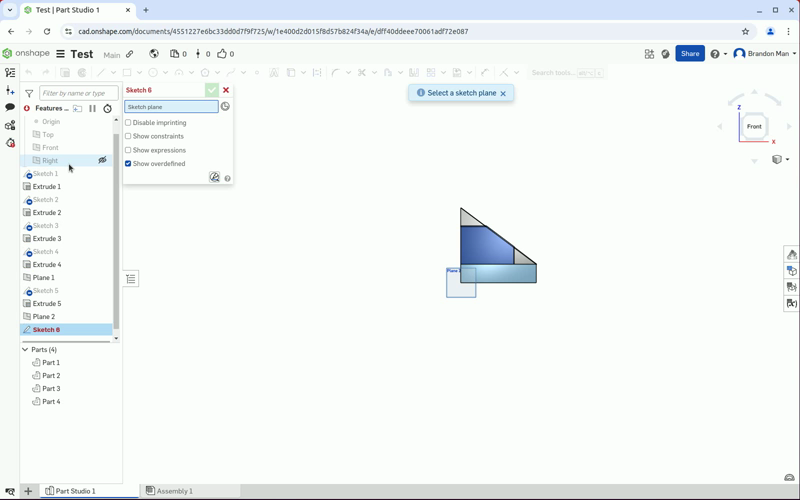
mouse_move(69, 319)
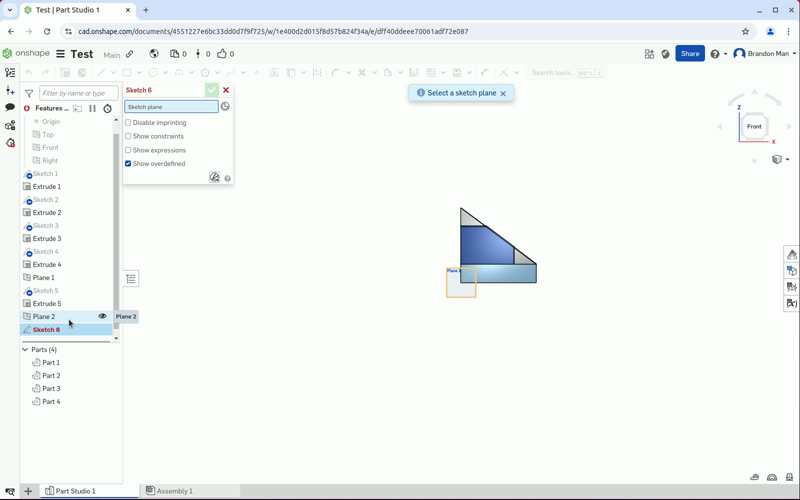
click(69, 319)
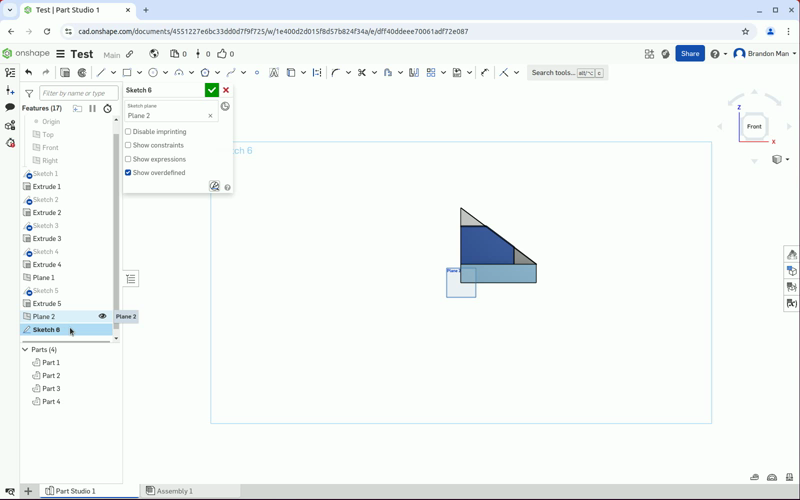
mouse_move(73, 352)
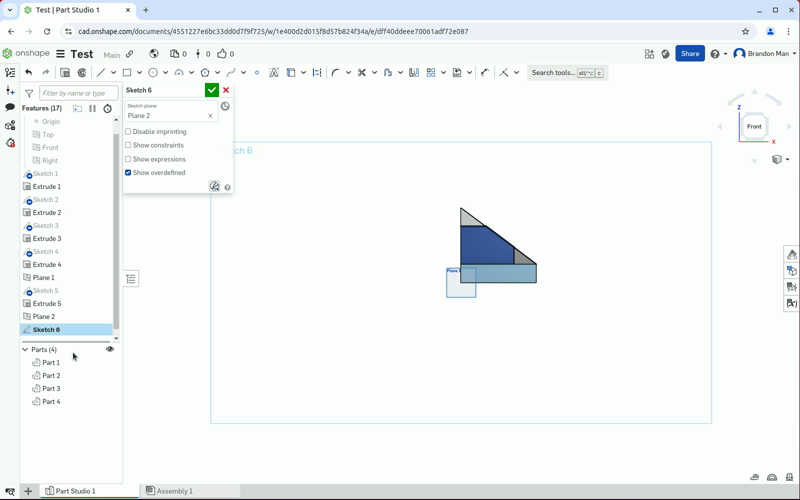
key(y)
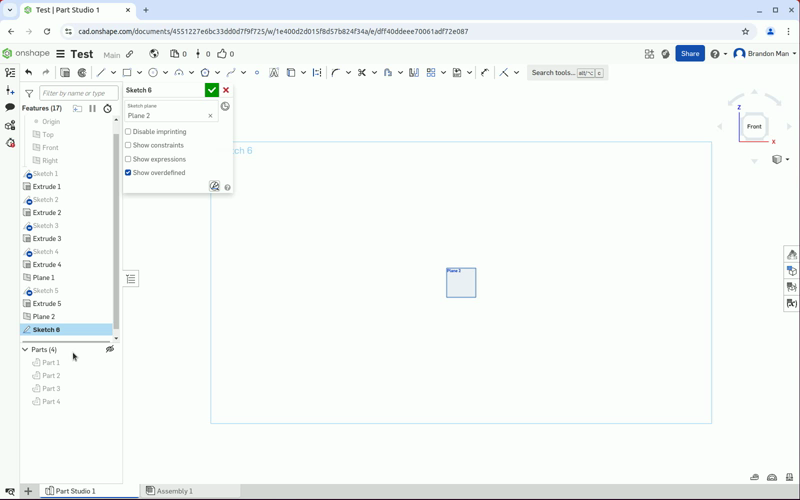
key(l)
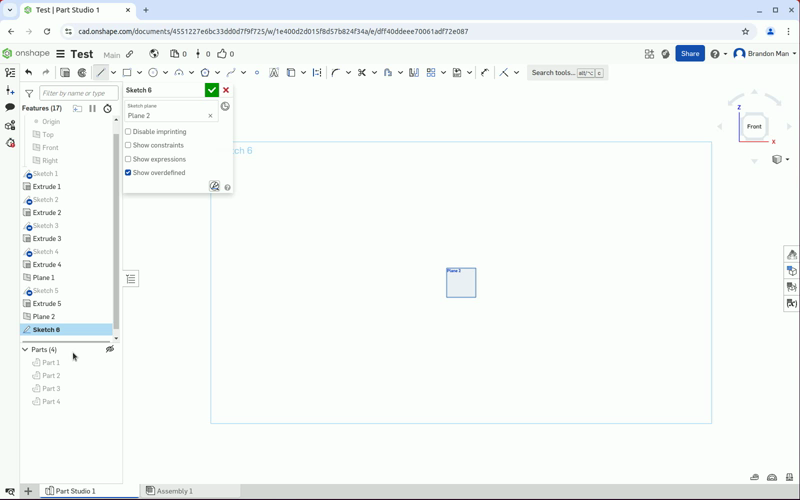
key_down(shift)
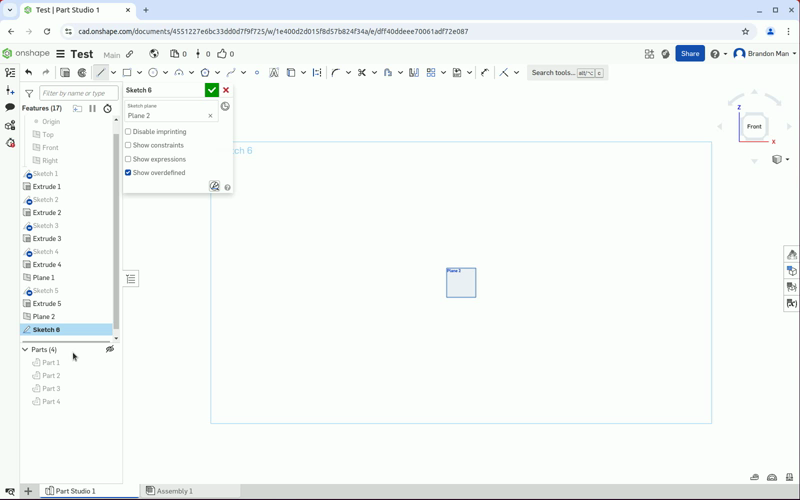
mouse_move(511, 264)
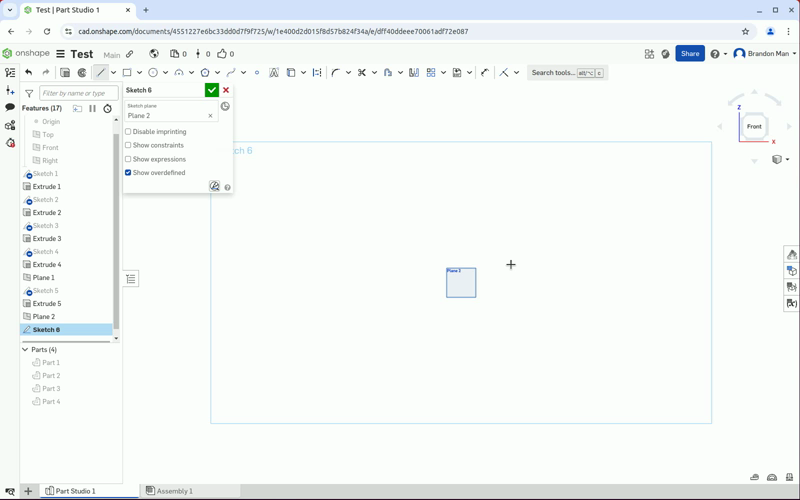
click(511, 264)
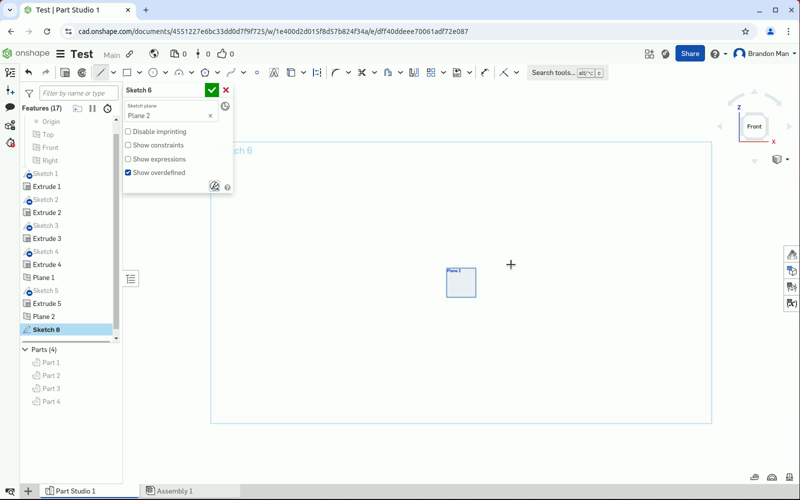
key_up(shift)
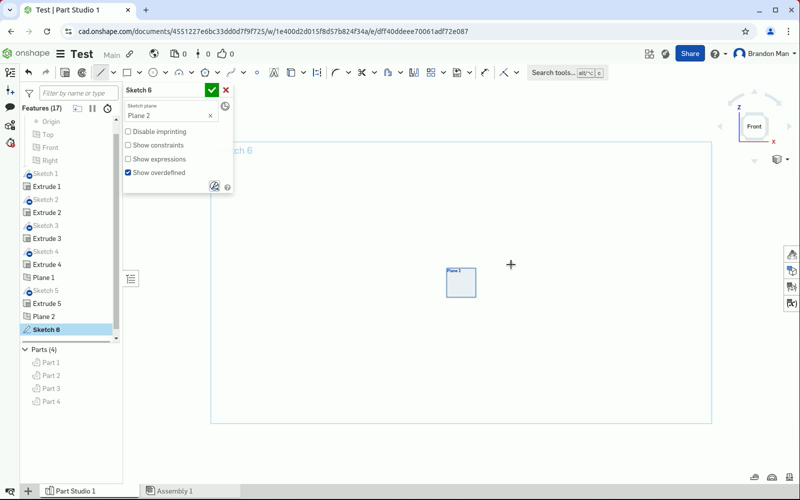
key_down(shift)
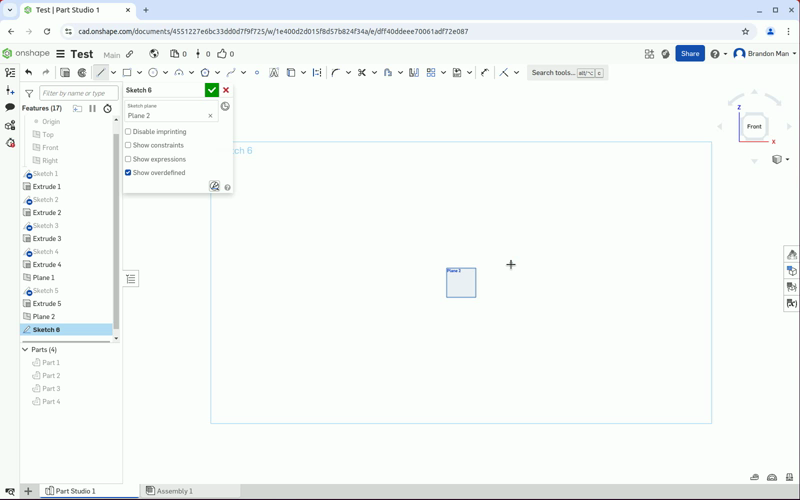
mouse_move(541, 264)
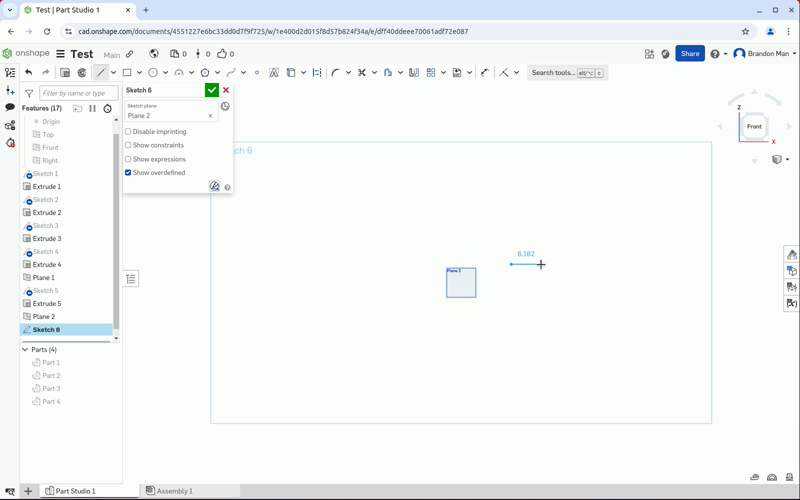
mouse_move(536, 264)
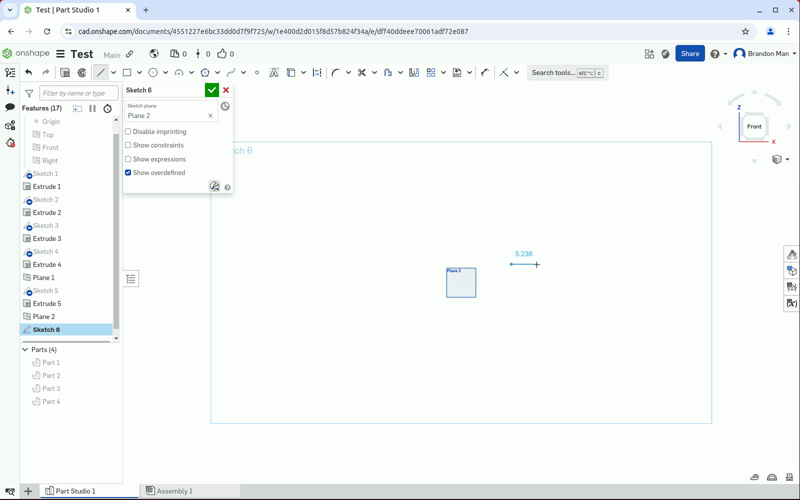
click(536, 264)
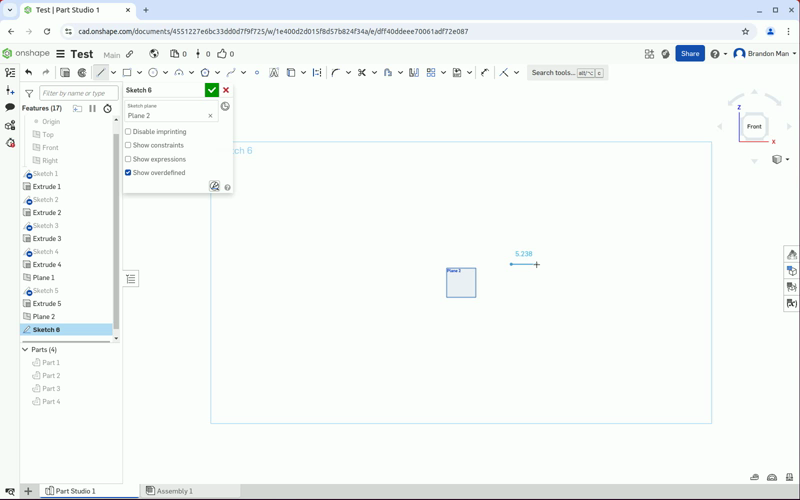
key_up(shift)
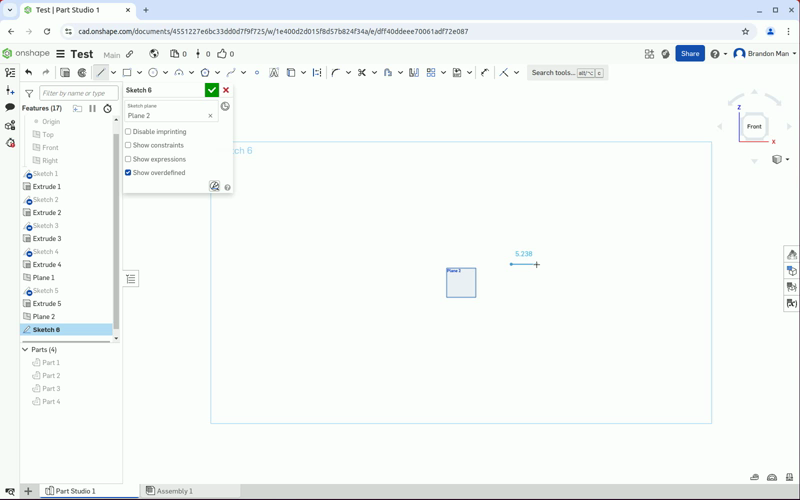
key_down(shift)
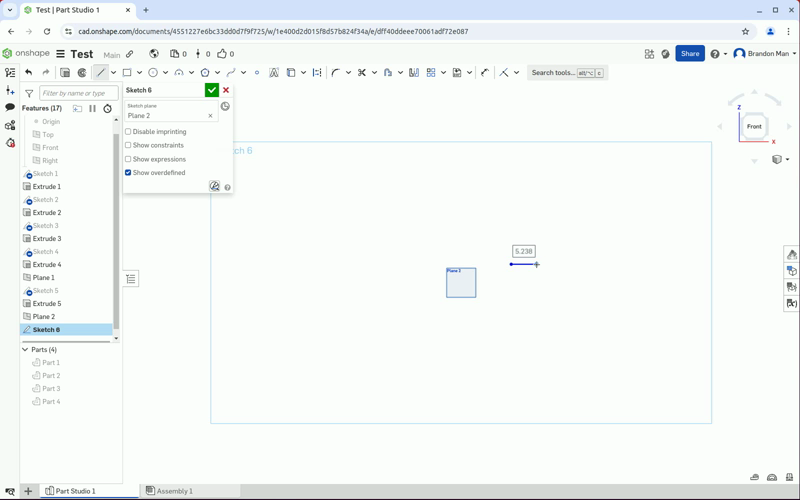
mouse_move(566, 264)
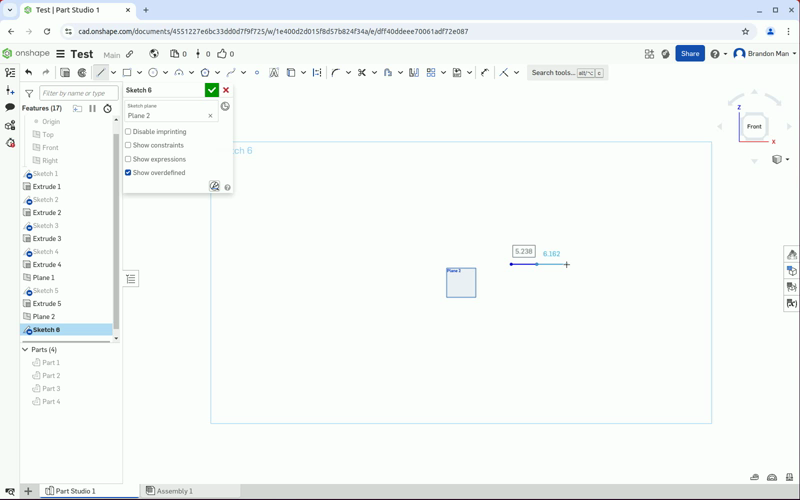
mouse_move(511, 245)
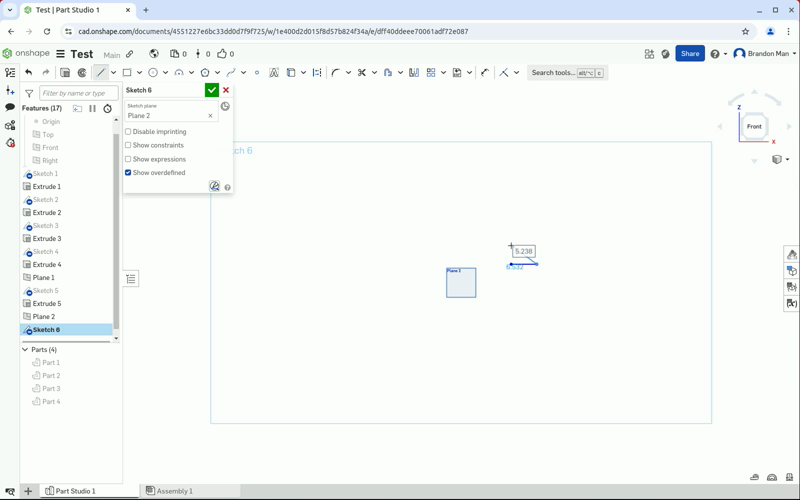
click(511, 245)
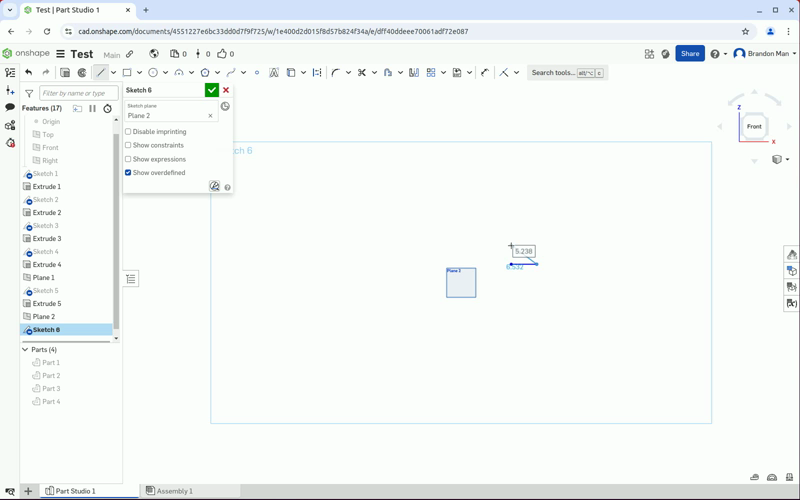
key_up(shift)
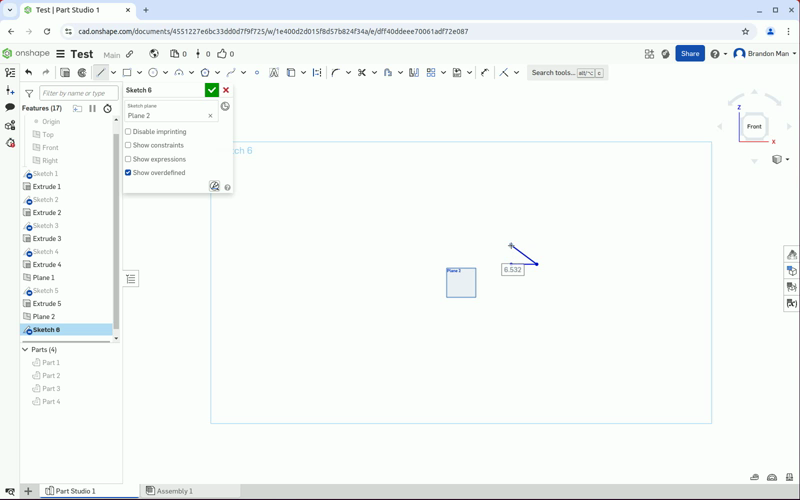
mouse_move(541, 245)
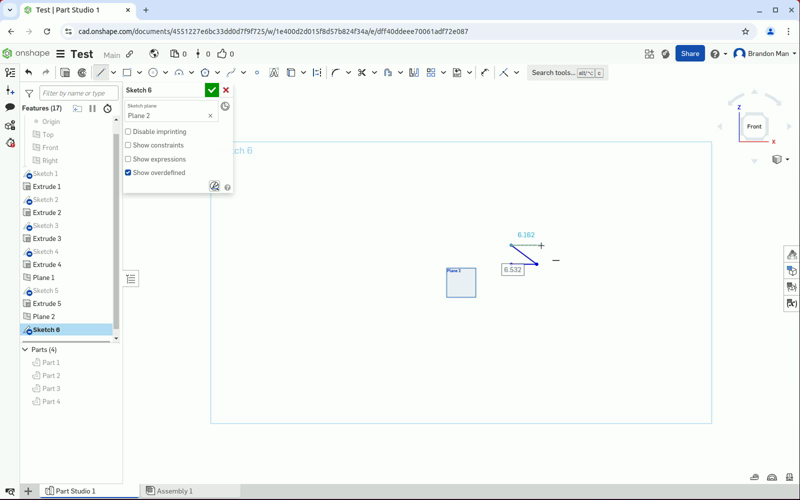
key_down(shift)
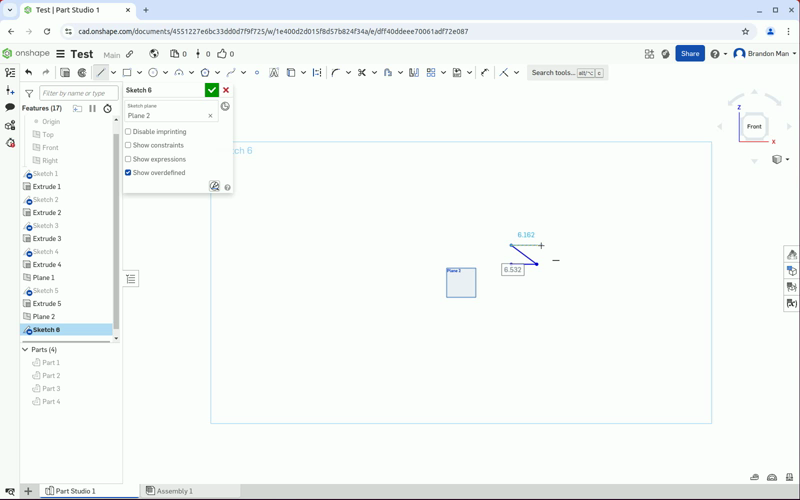
mouse_move(511, 264)
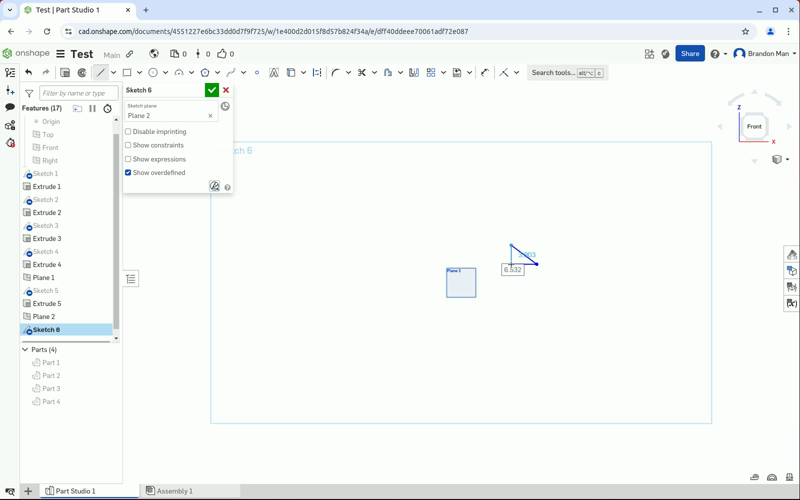
key_up(shift)
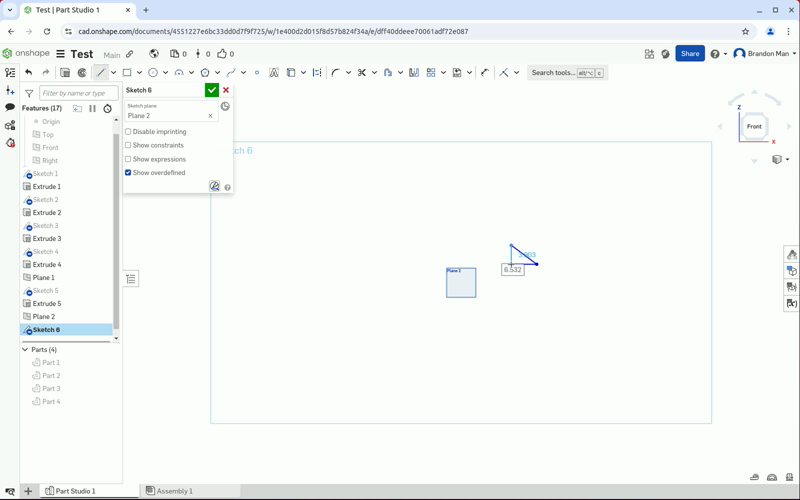
click(511, 264)
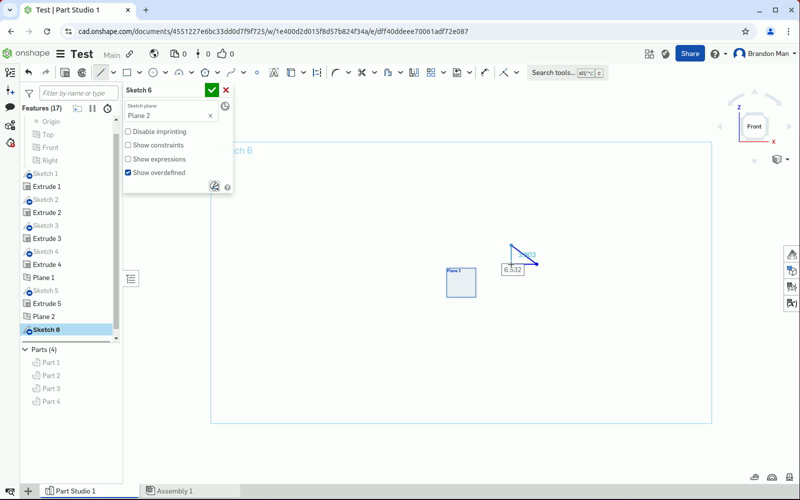
key(esc)
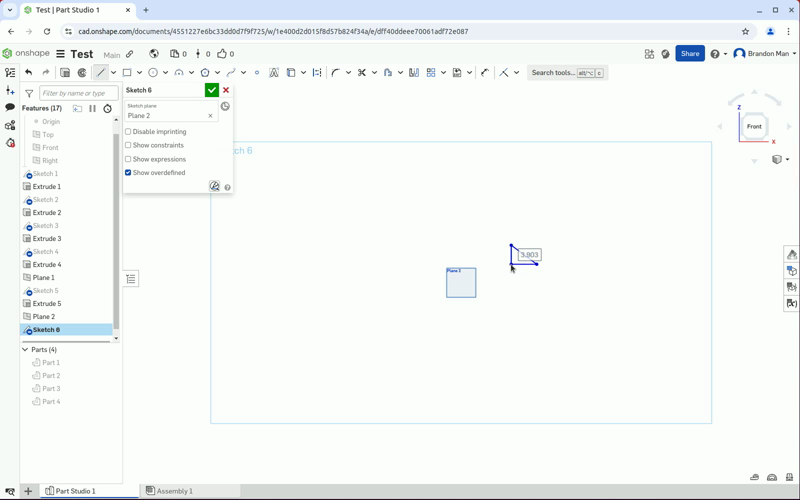
mouse_move(512, 262)
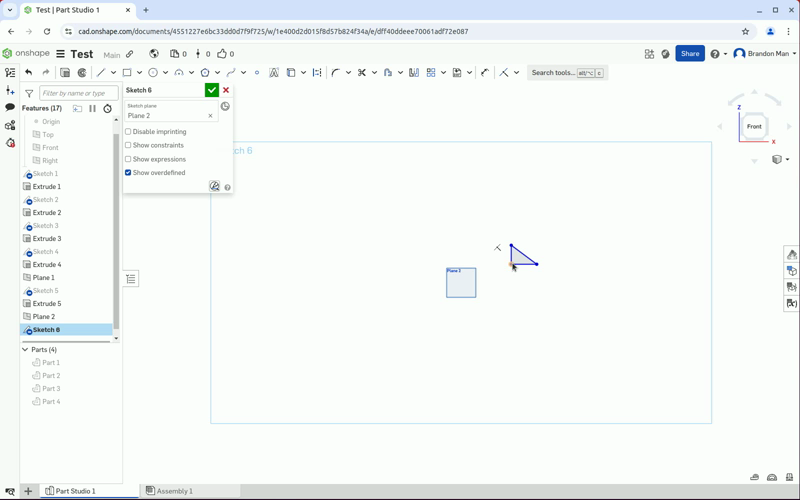
scroll(6)
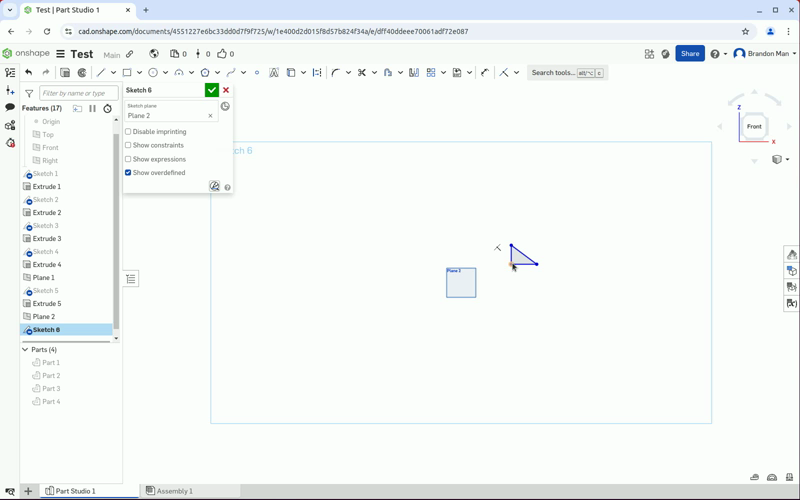
scroll(6)
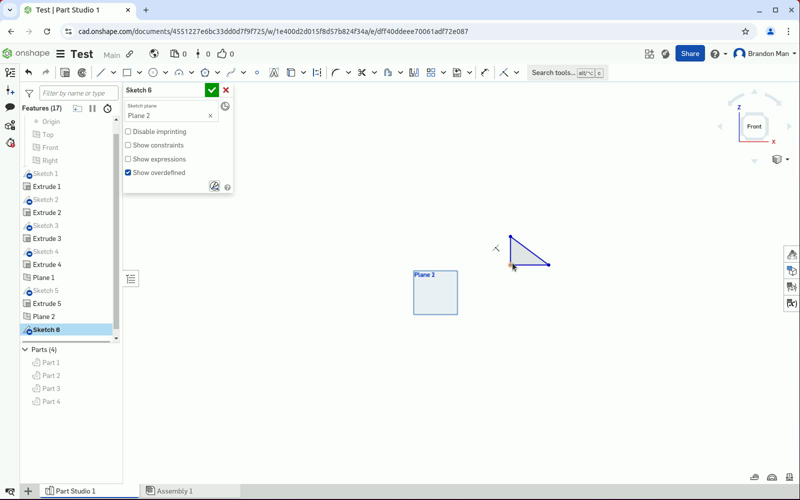
scroll(6)
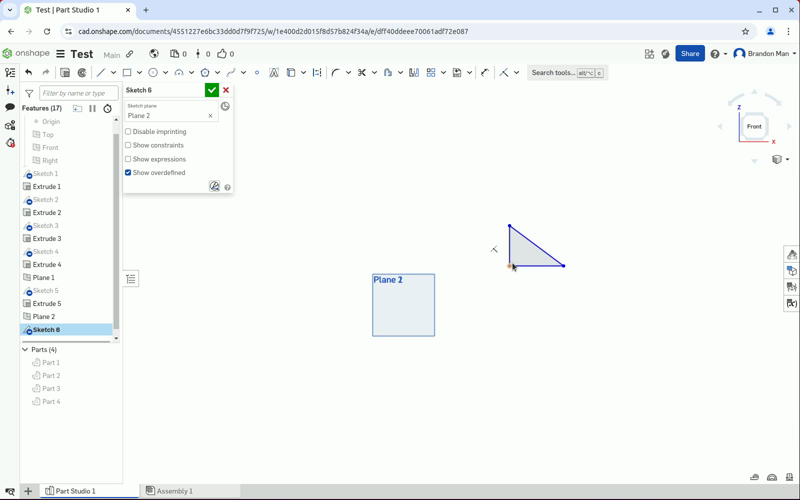
scroll(6)
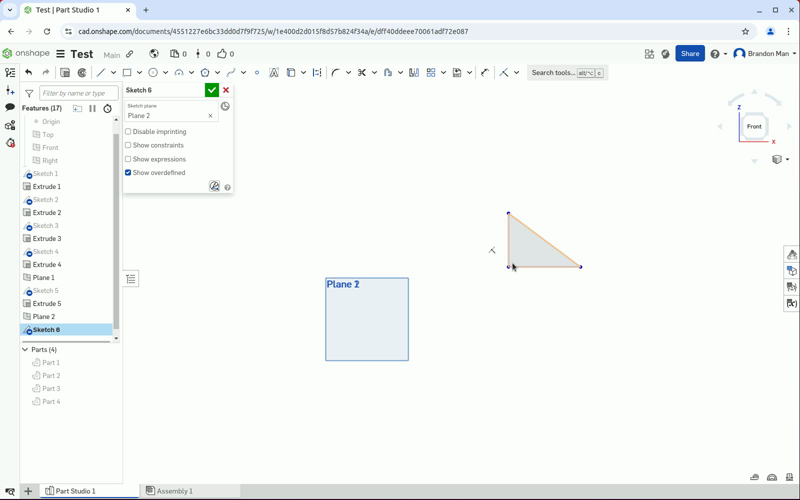
scroll(6)
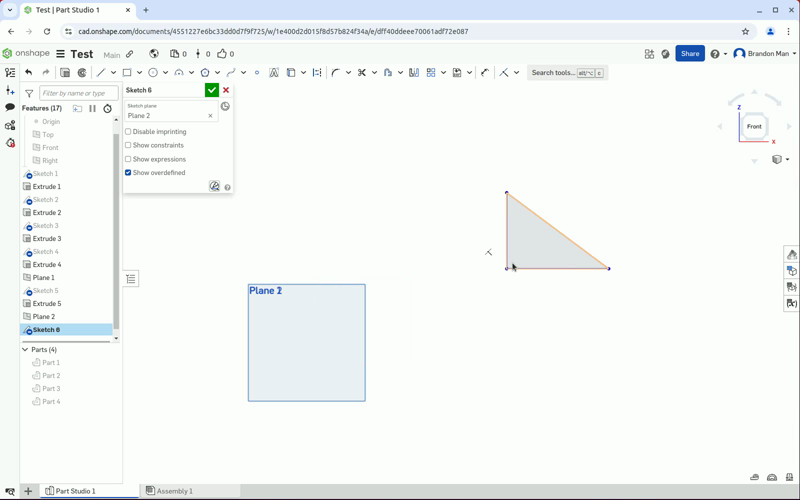
scroll(6)
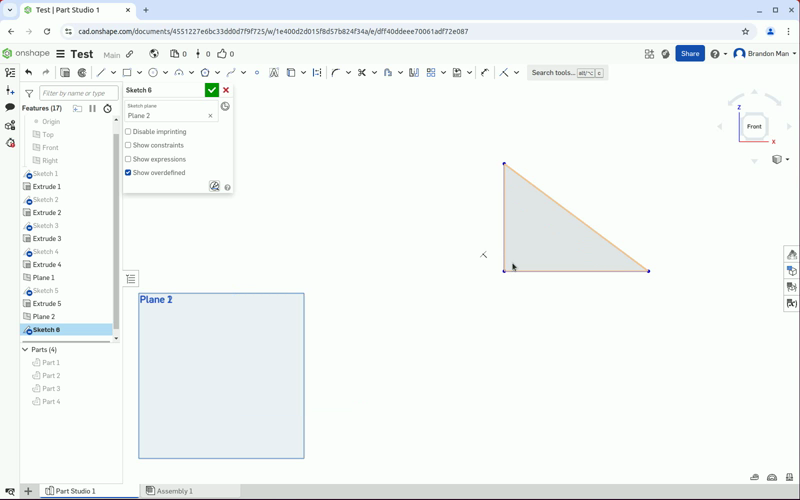
scroll(6)
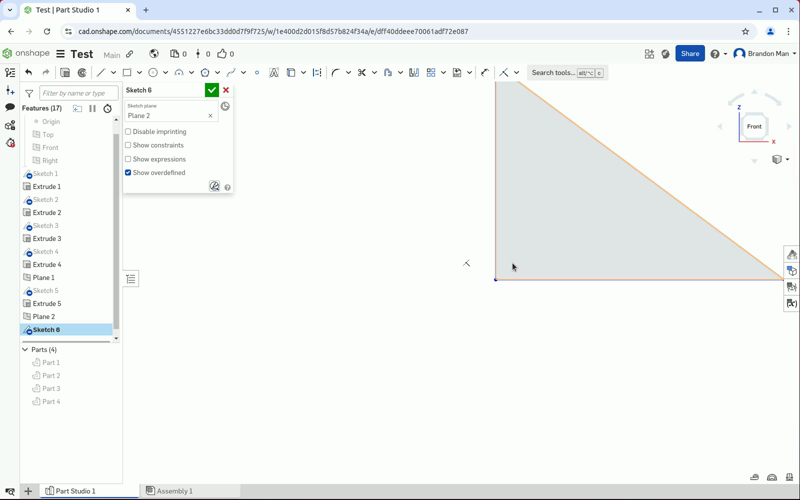
click(512, 262)
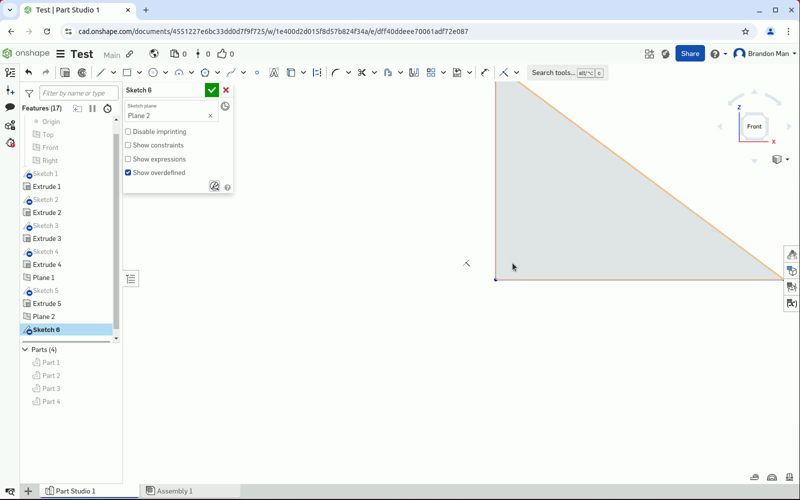
scroll(-6)
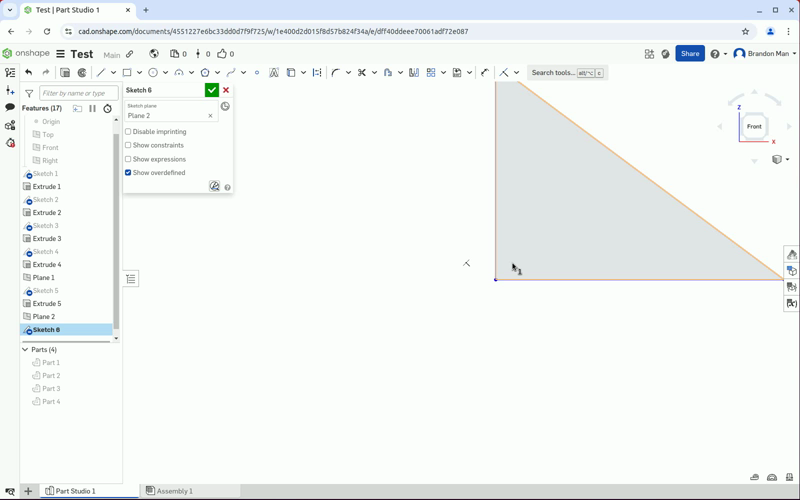
scroll(-6)
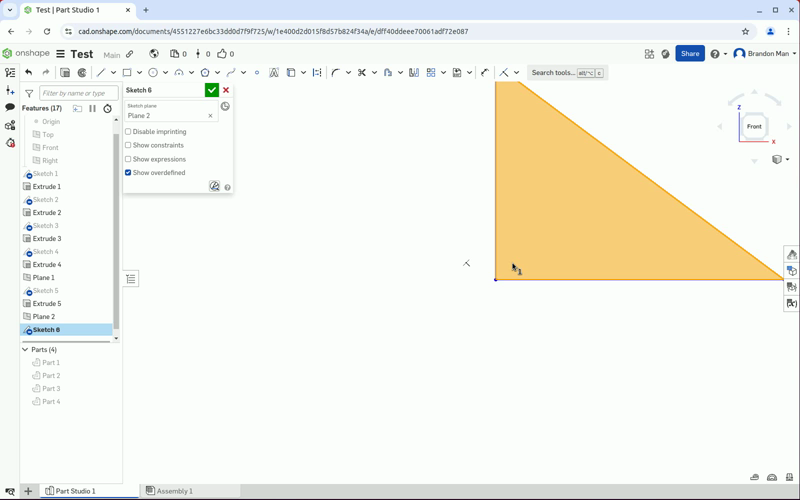
scroll(-6)
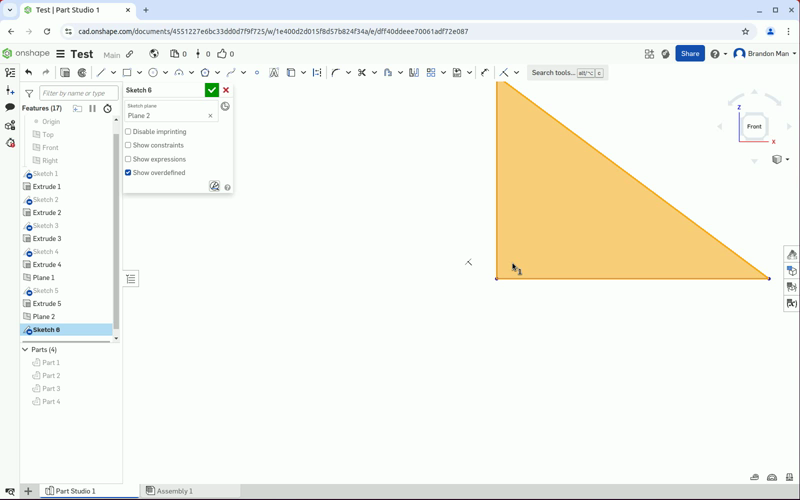
scroll(-6)
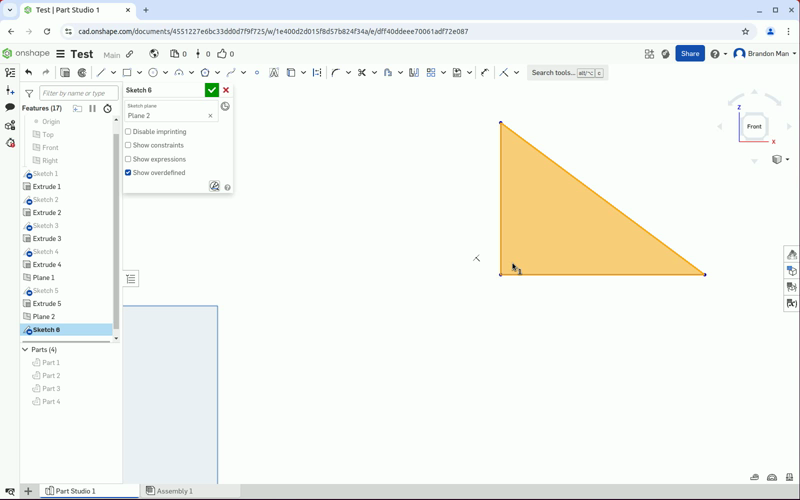
scroll(-6)
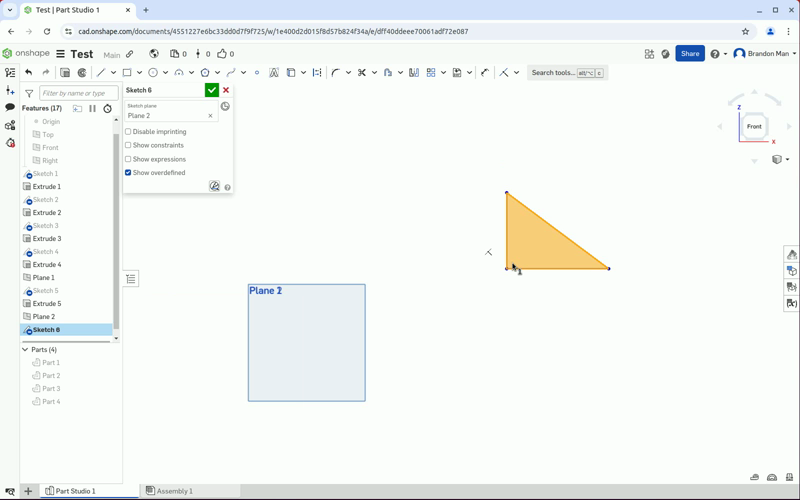
scroll(-6)
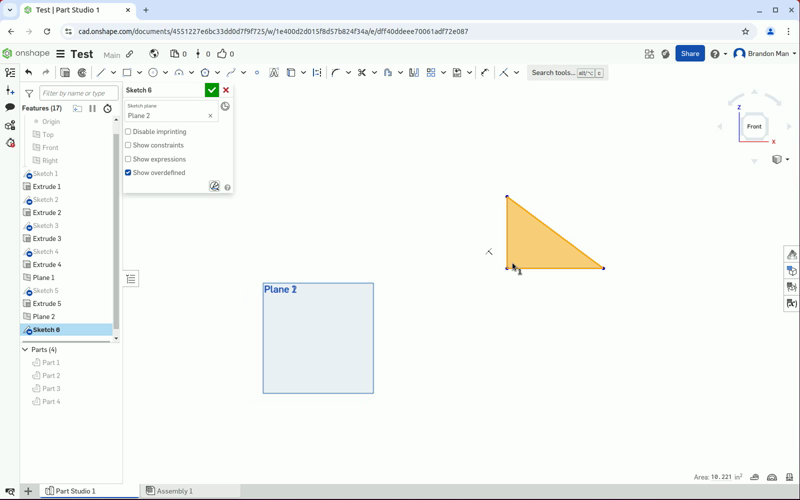
scroll(-6)
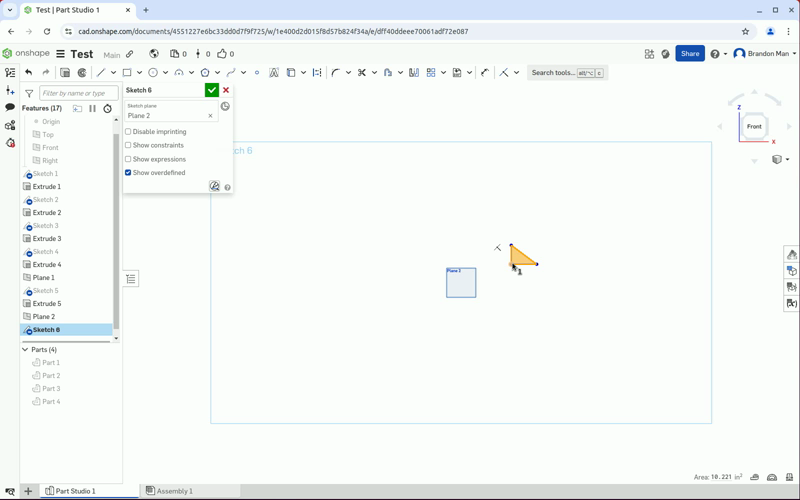
mouse_move(73, 352)
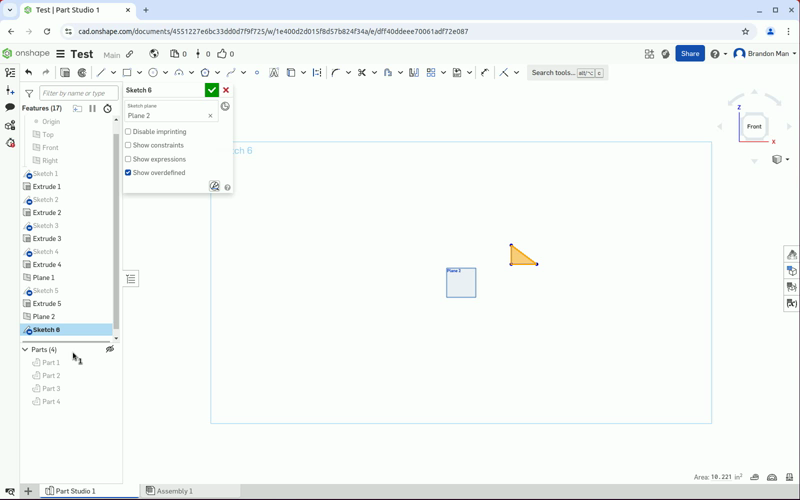
key(shift+y)
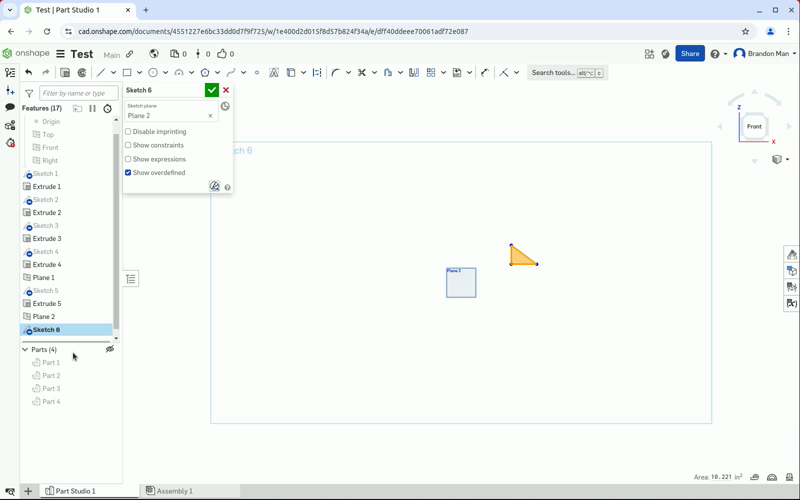
key(shift+e)
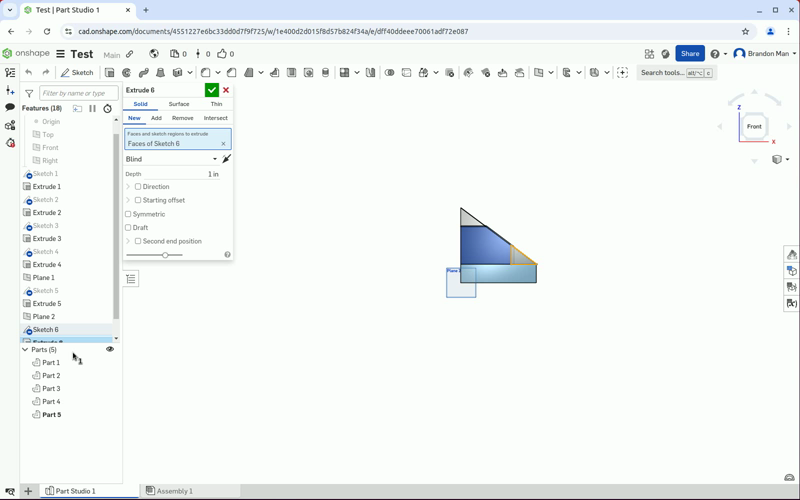
mouse_move(143, 106)
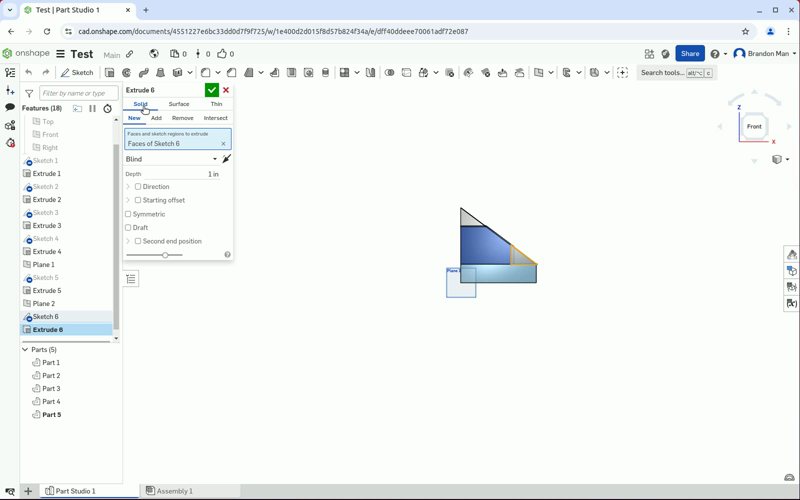
click(143, 106)
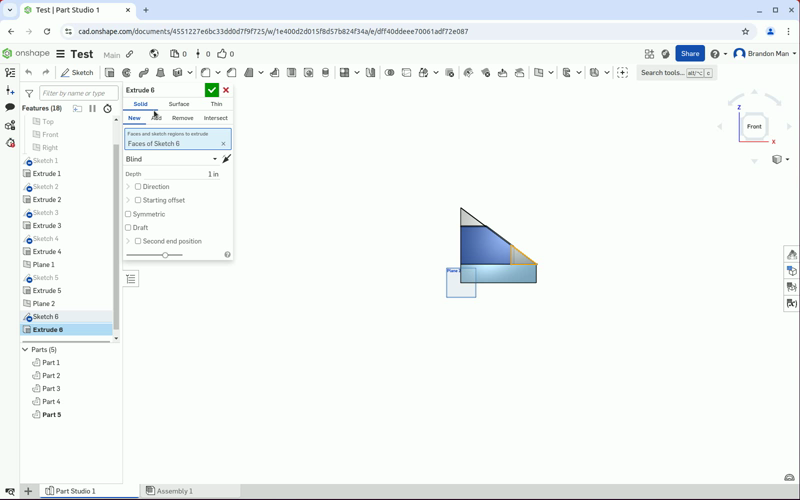
mouse_move(186, 120)
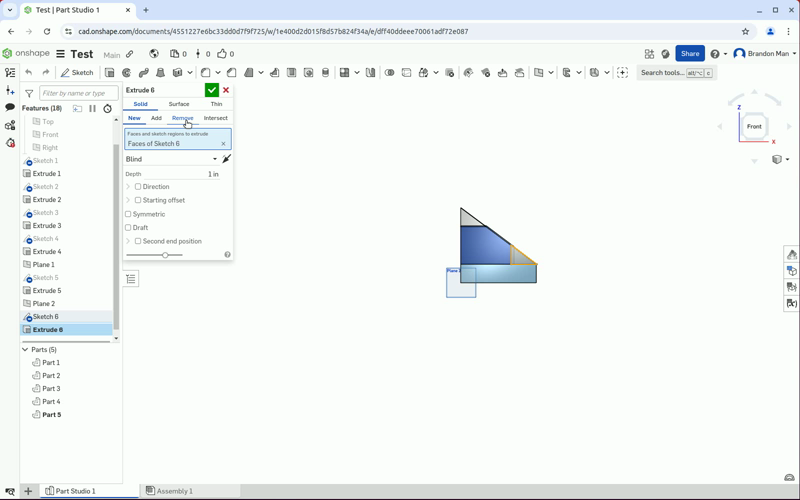
click(186, 120)
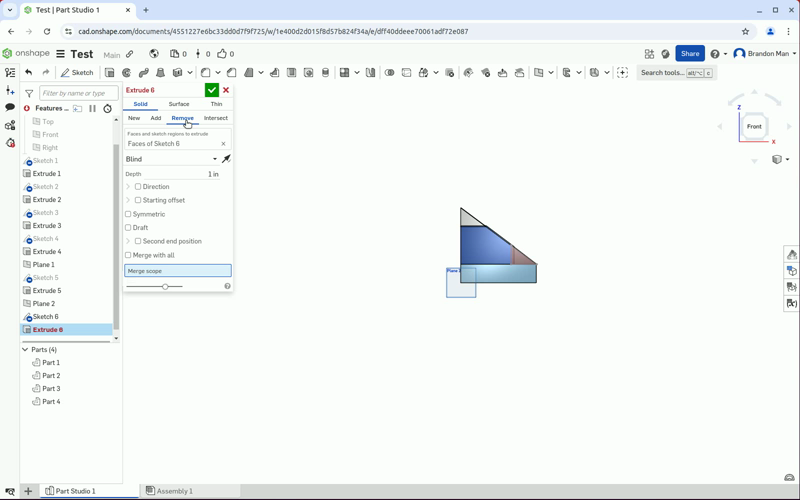
key(tab, 4)
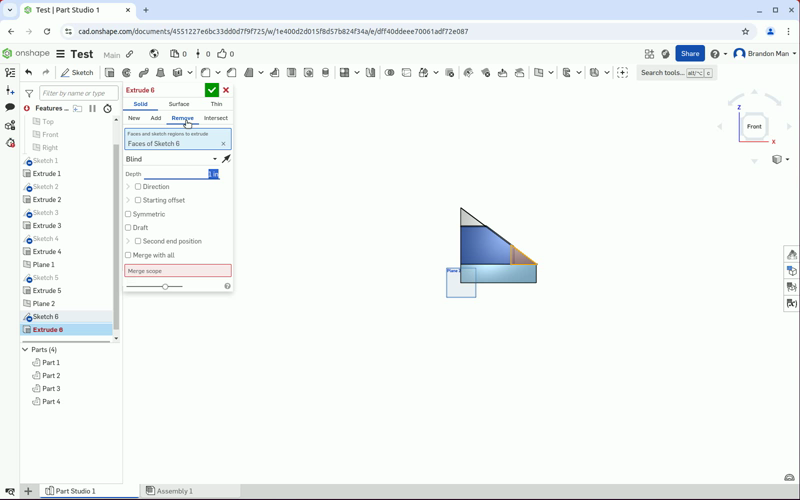
text(7.703)
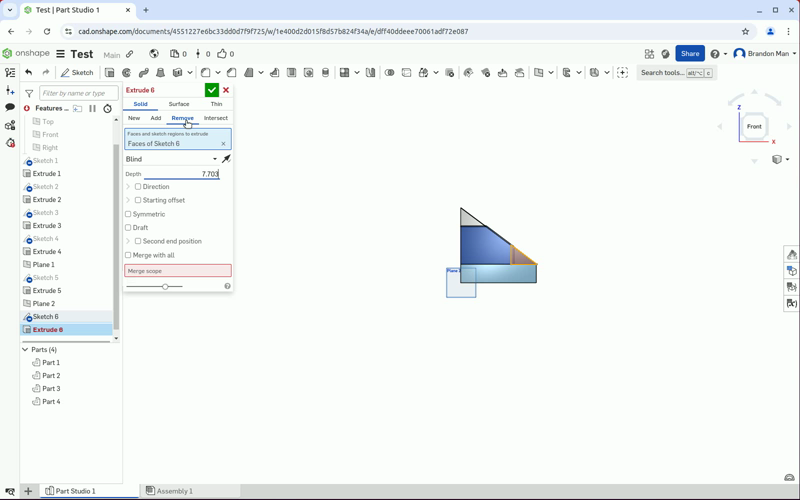
key(tab, 6)
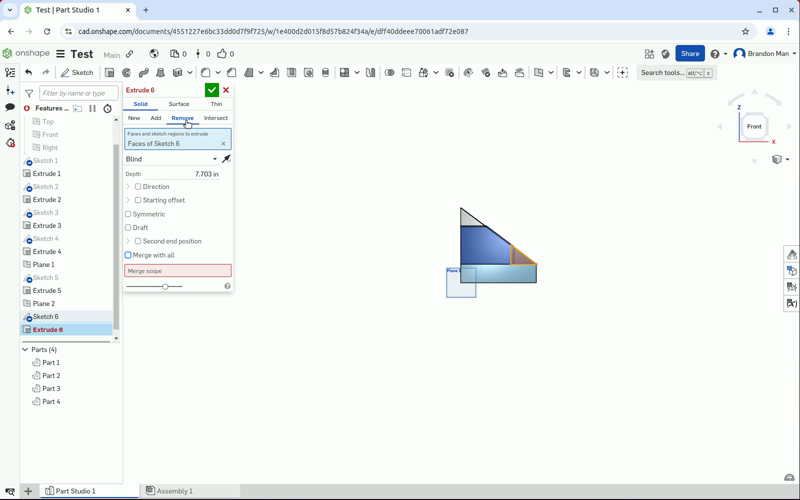
key(space)
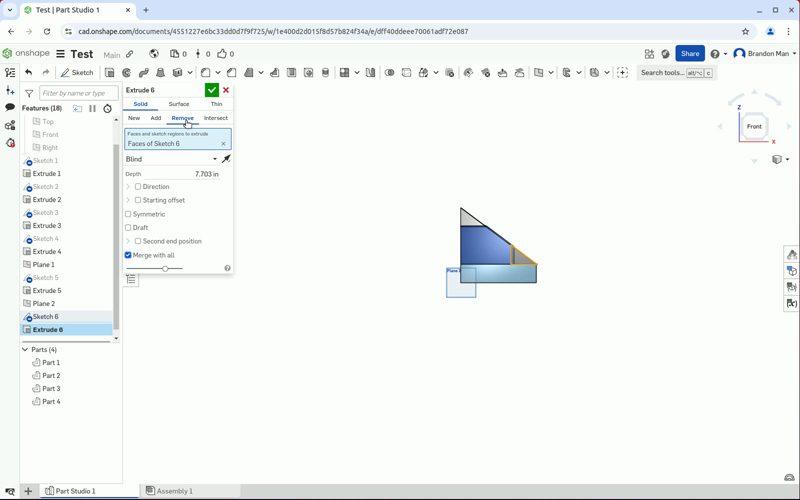
key(enter)
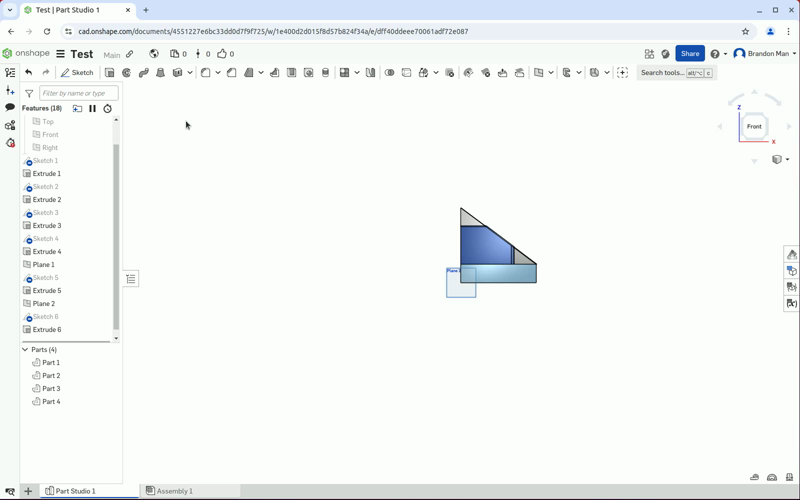
key(shift+h)
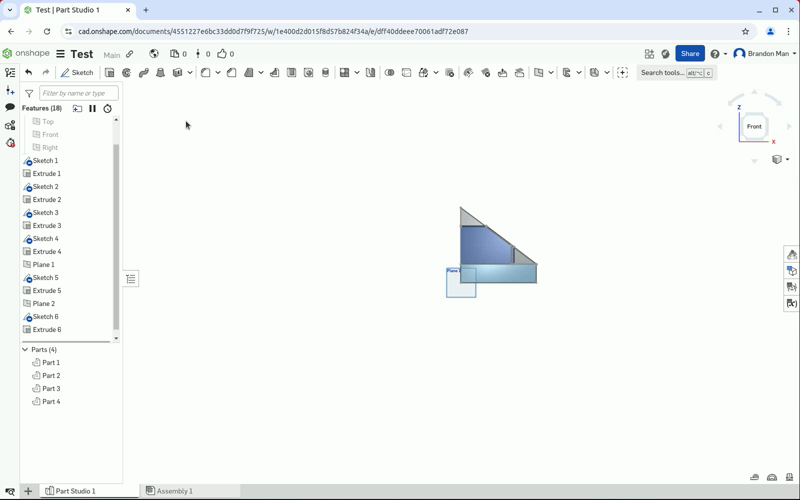
key(shift+h)
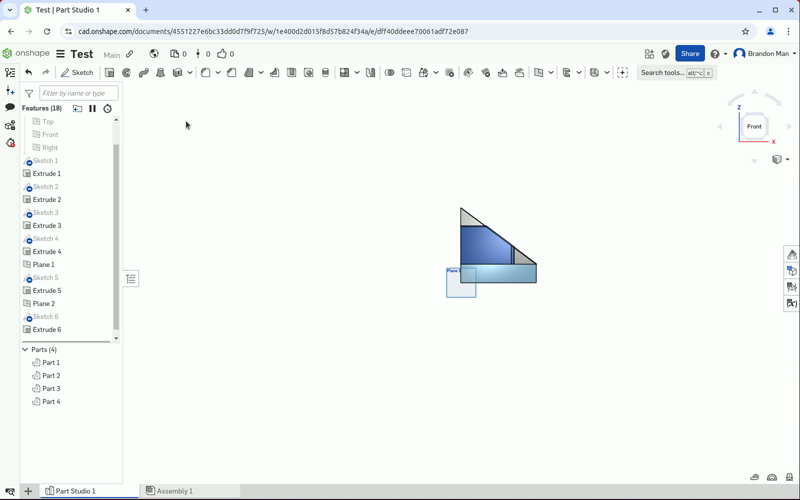
mouse_move(69, 163)
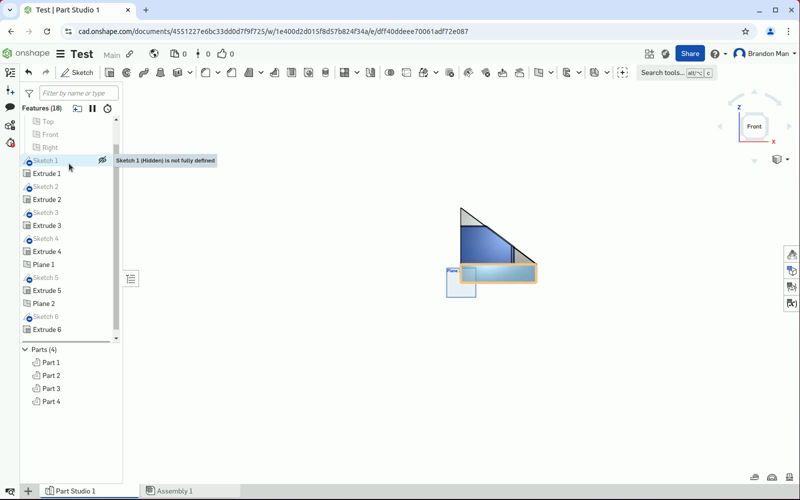
click(69, 163)
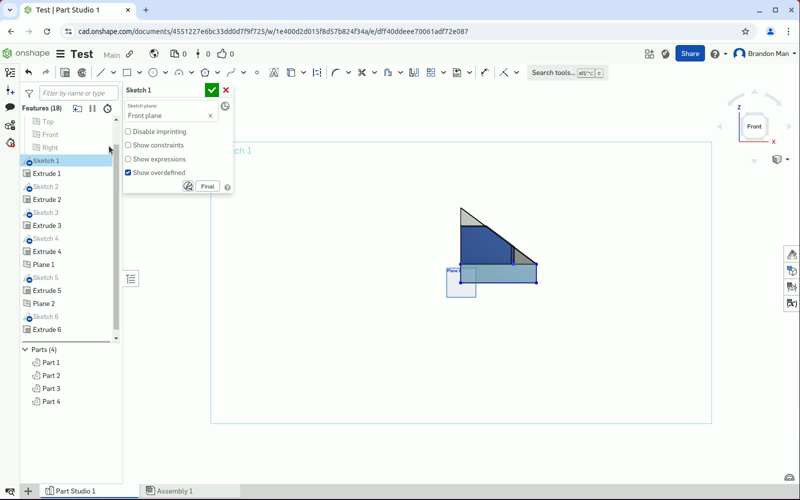
mouse_move(229, 92)
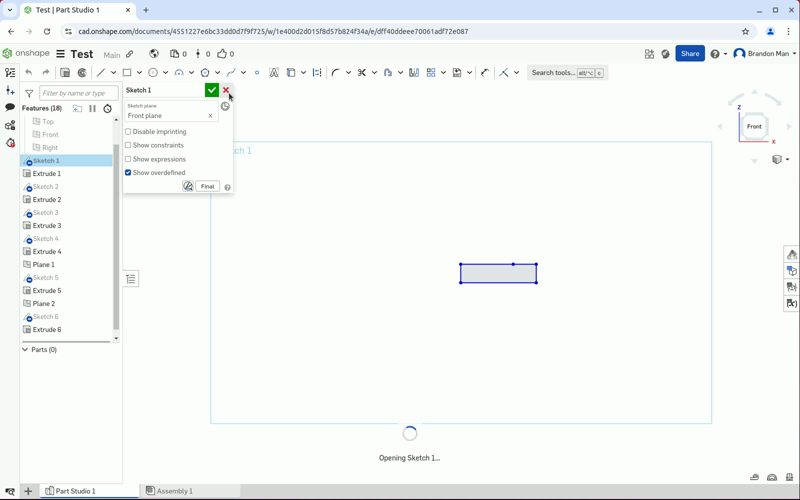
click(229, 92)
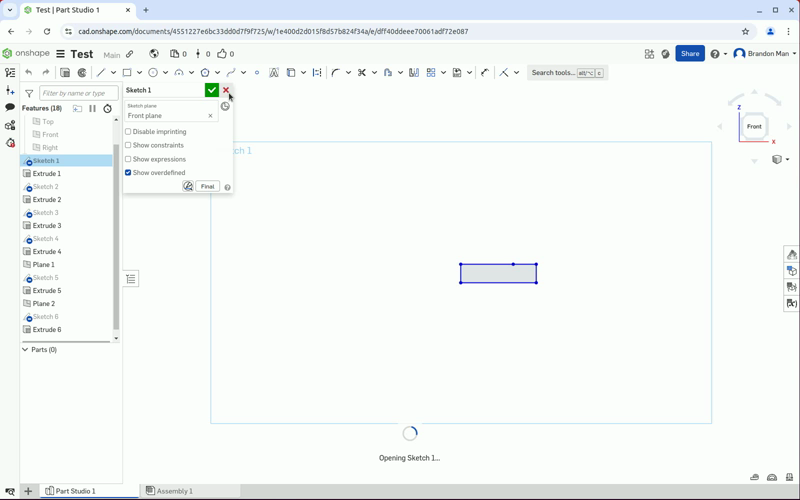
key(shift+s)
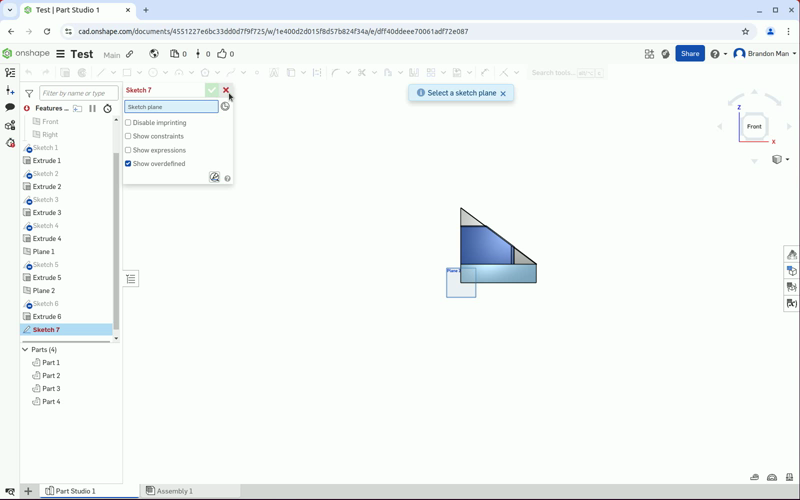
mouse_move(69, 293)
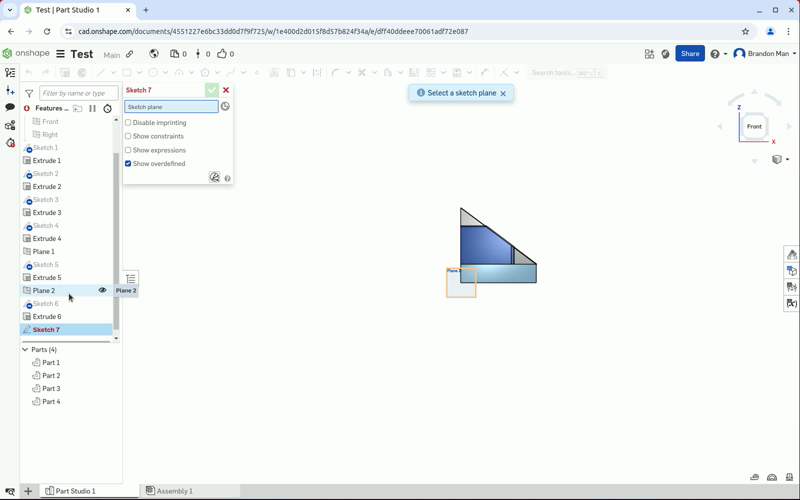
click(69, 293)
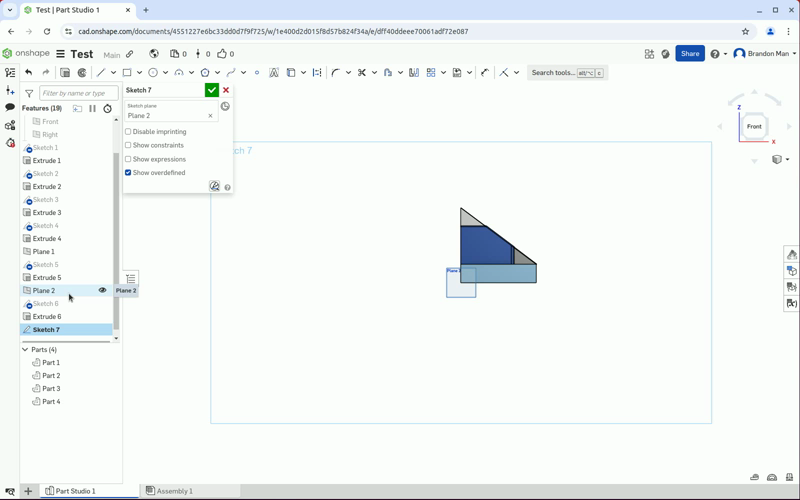
mouse_move(73, 352)
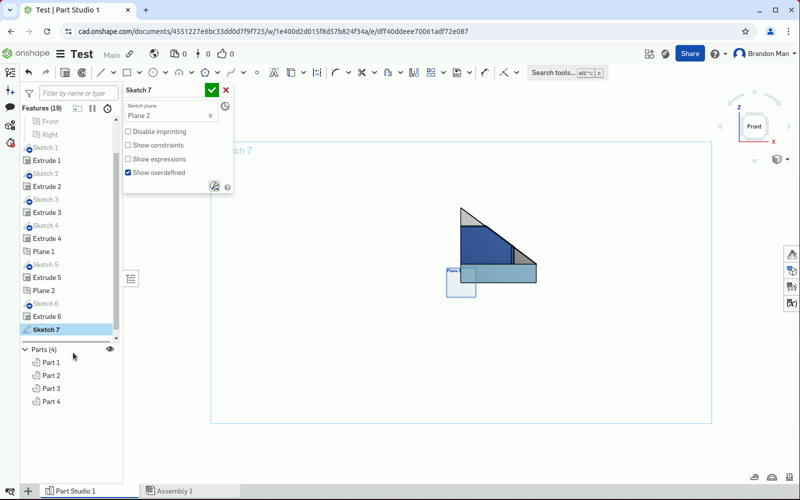
key(y)
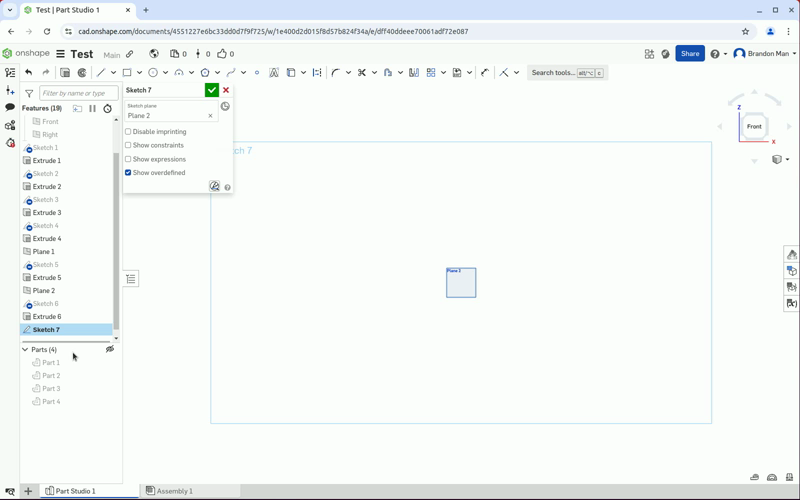
key(l)
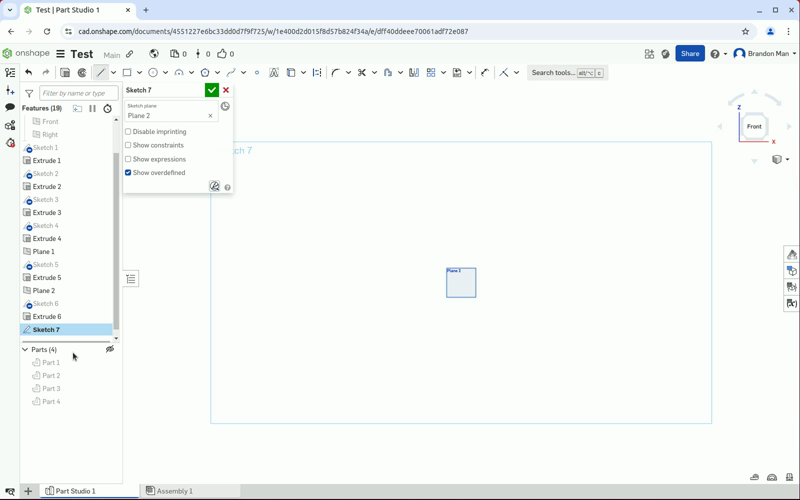
key_down(shift)
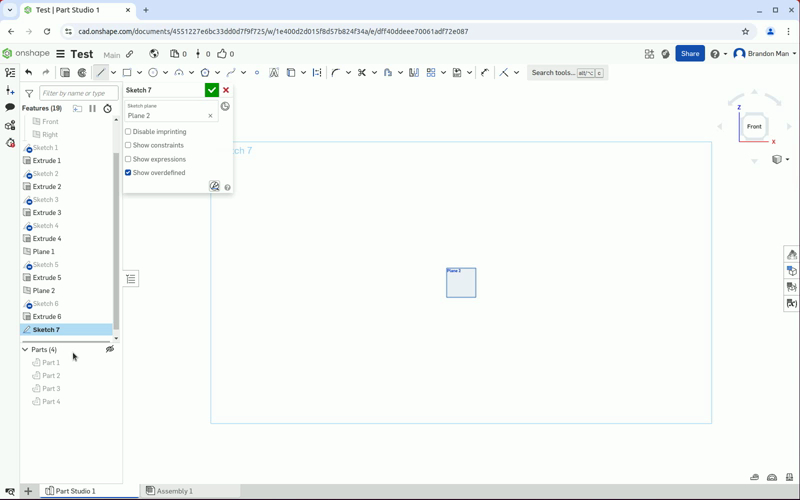
mouse_move(460, 226)
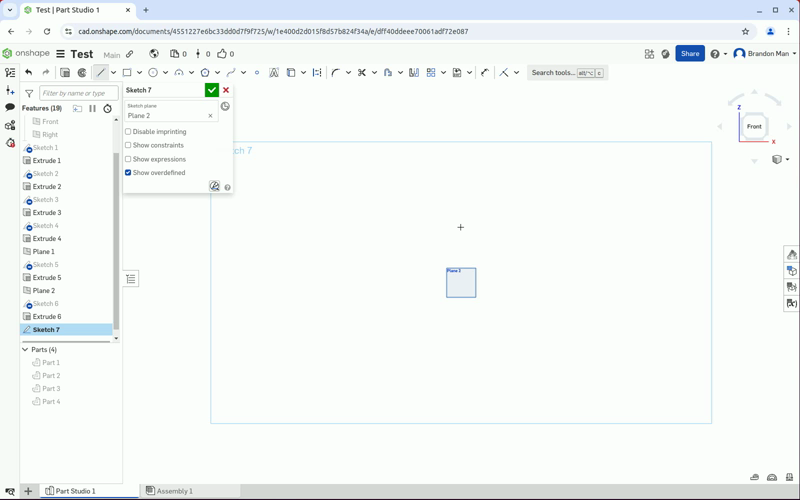
click(460, 226)
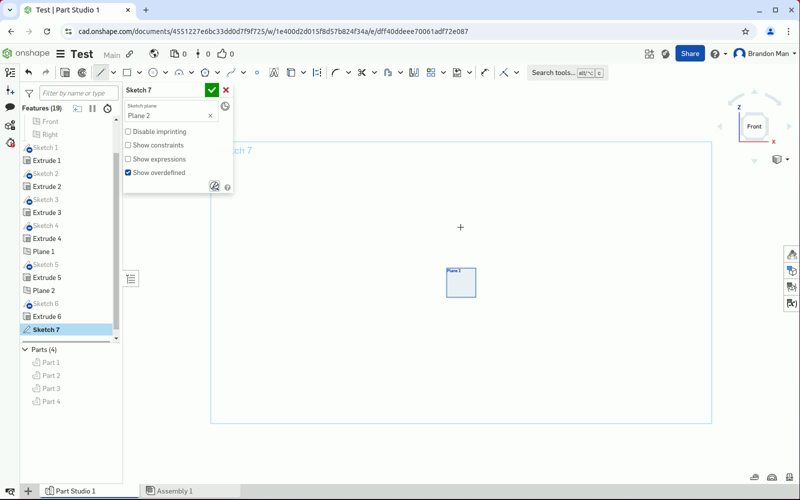
key_up(shift)
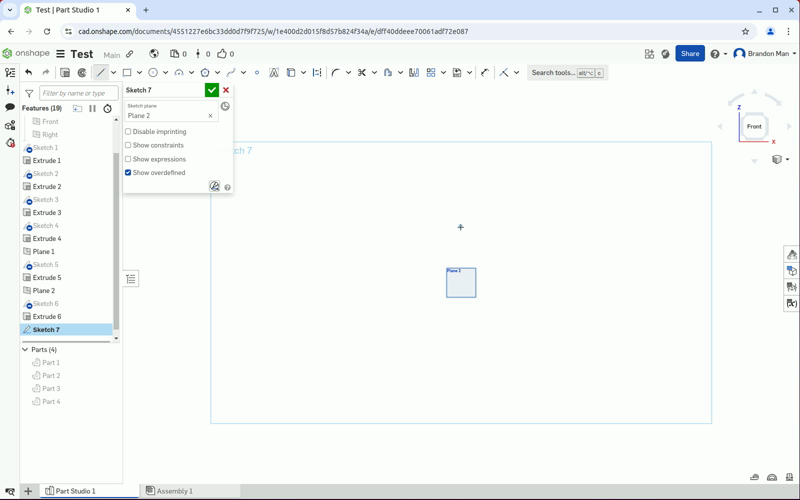
key_down(shift)
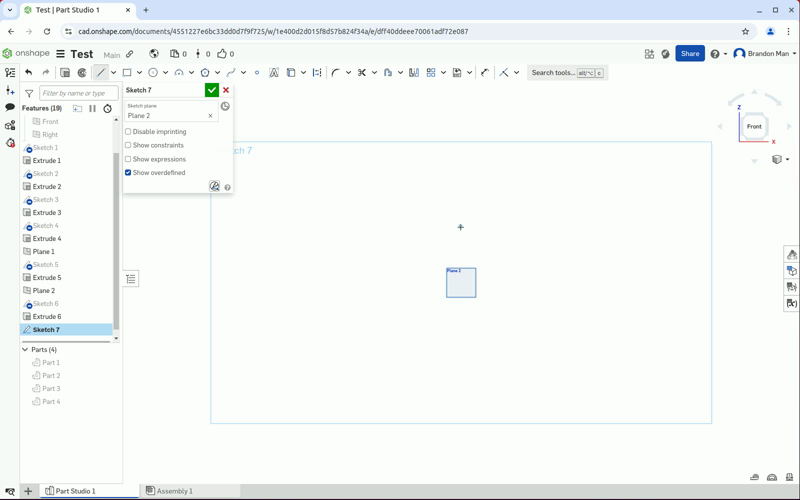
mouse_move(490, 226)
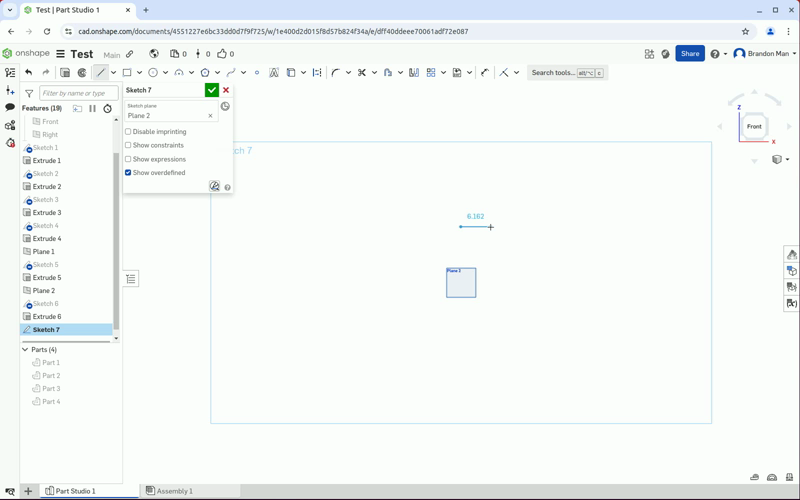
mouse_move(486, 226)
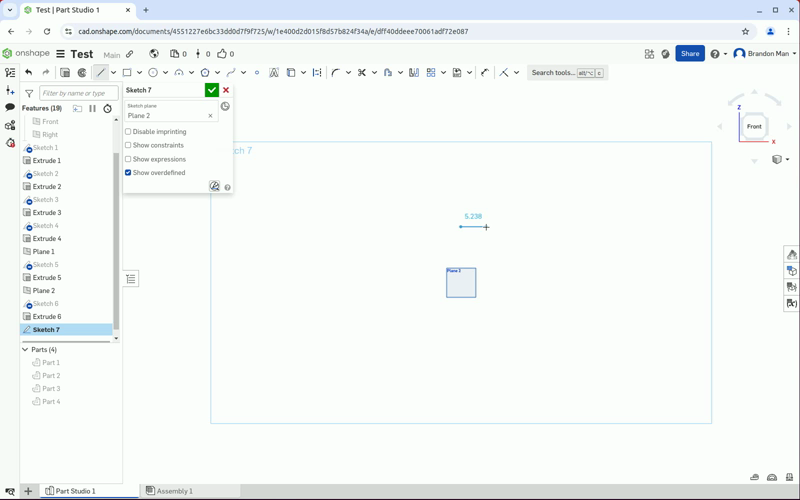
click(486, 226)
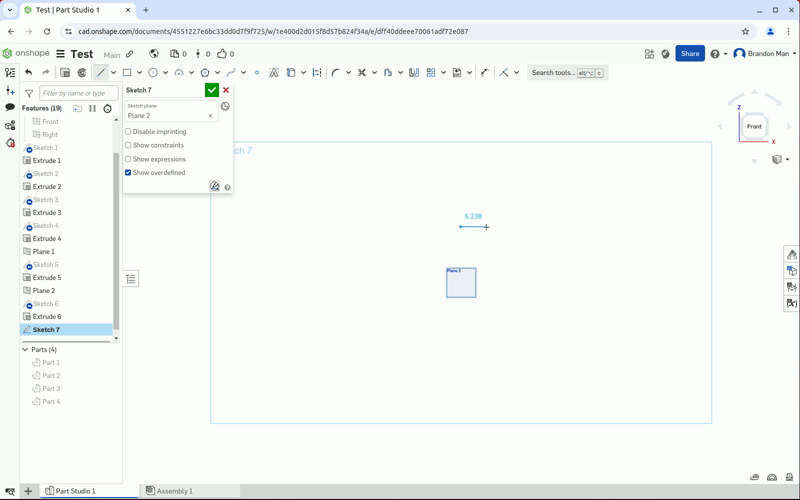
key_up(shift)
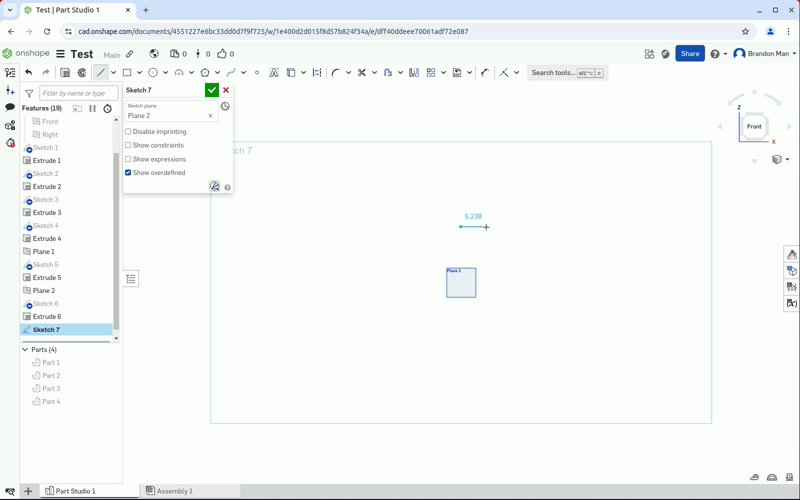
key_down(shift)
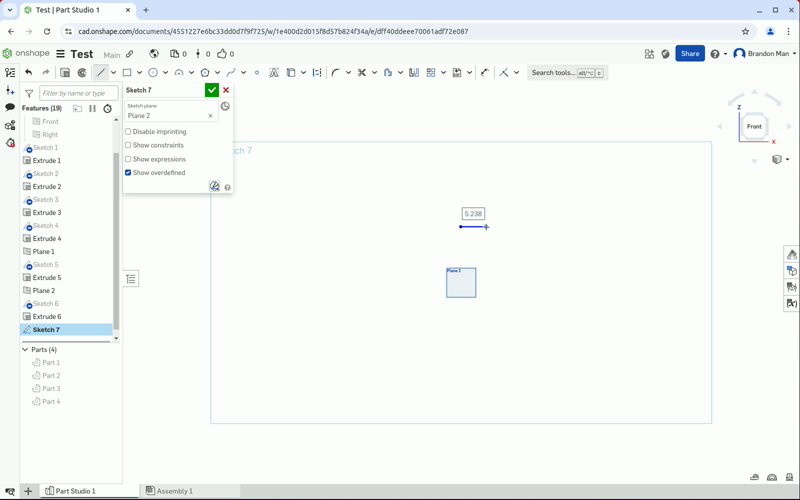
mouse_move(516, 226)
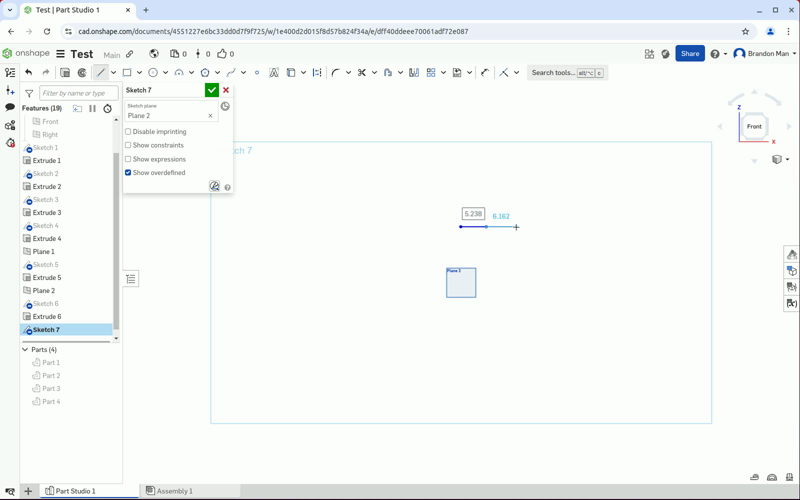
mouse_move(460, 207)
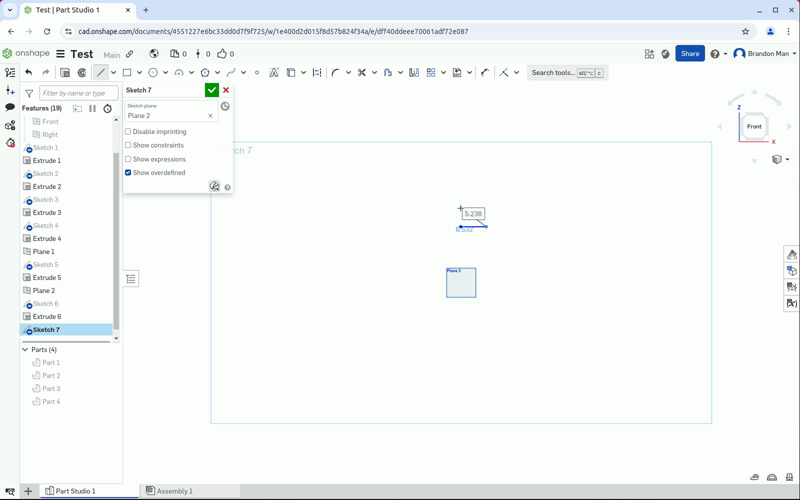
click(460, 207)
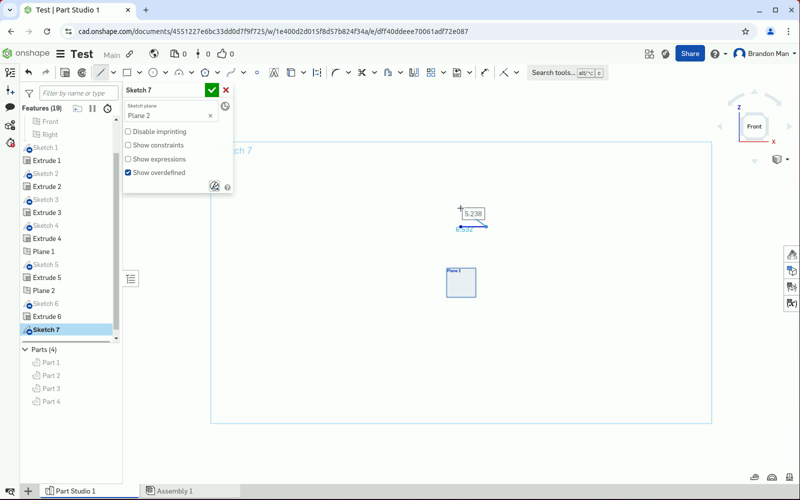
key_up(shift)
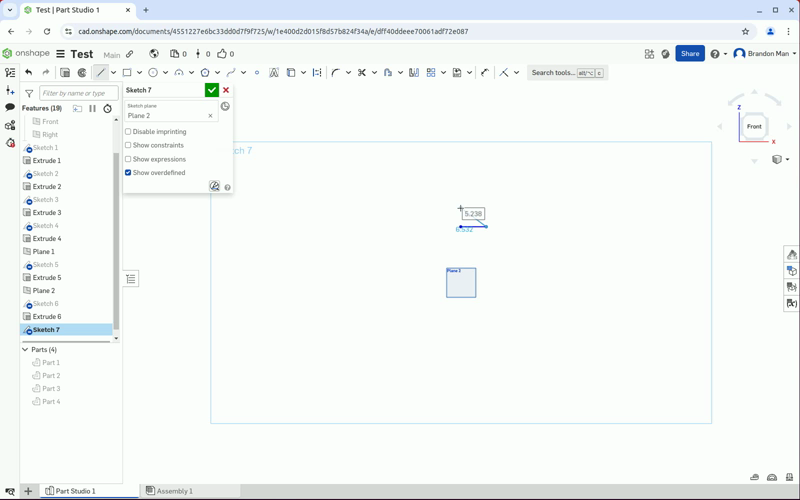
mouse_move(490, 207)
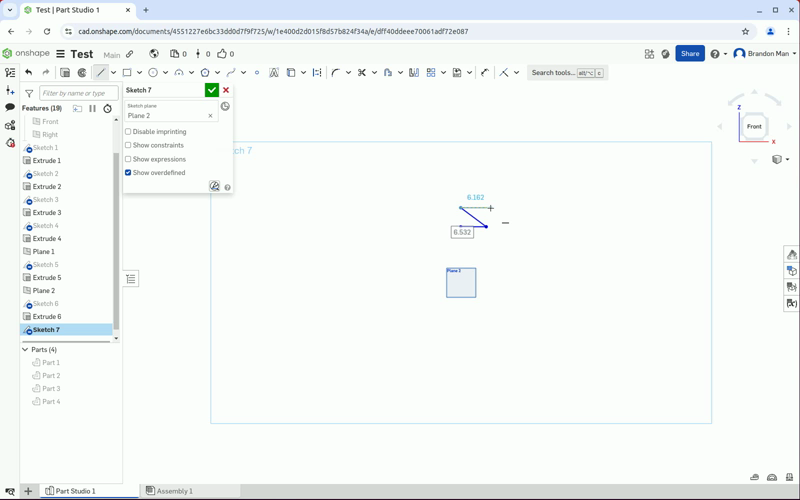
key_down(shift)
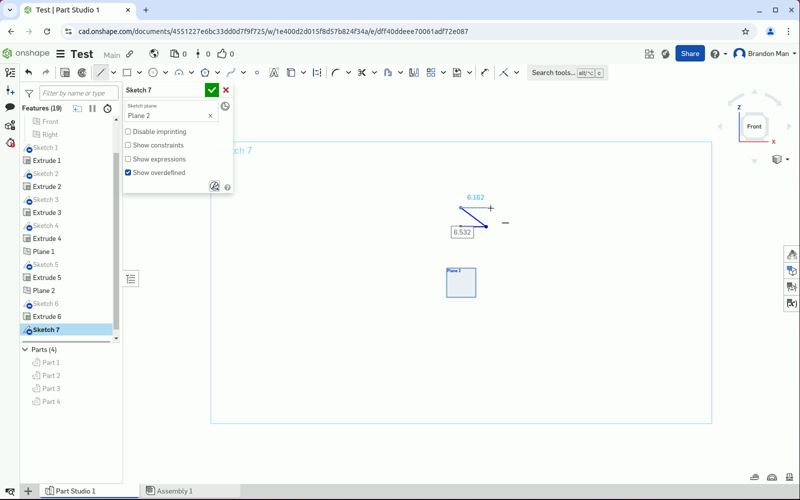
mouse_move(460, 226)
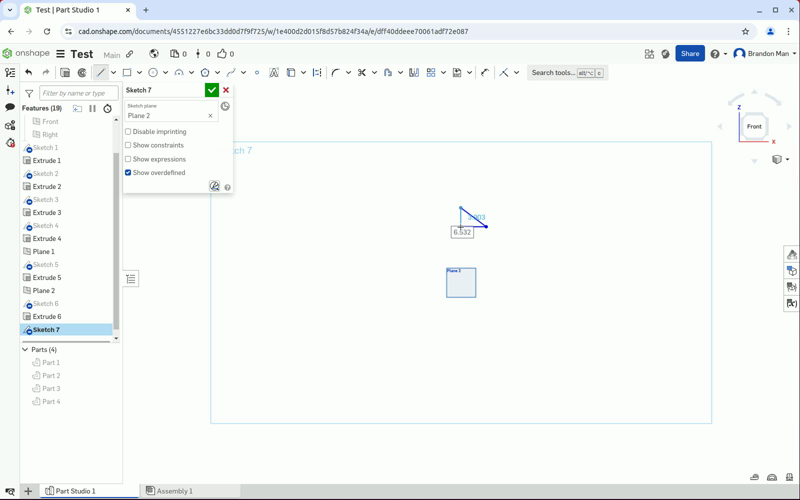
key_up(shift)
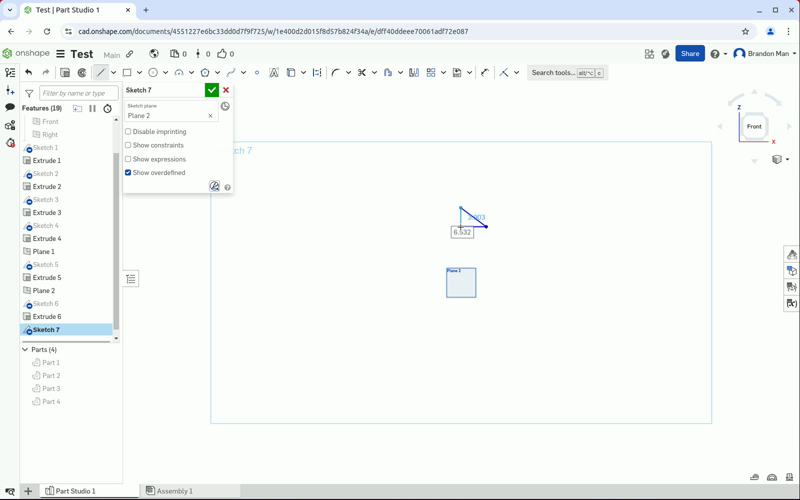
click(460, 226)
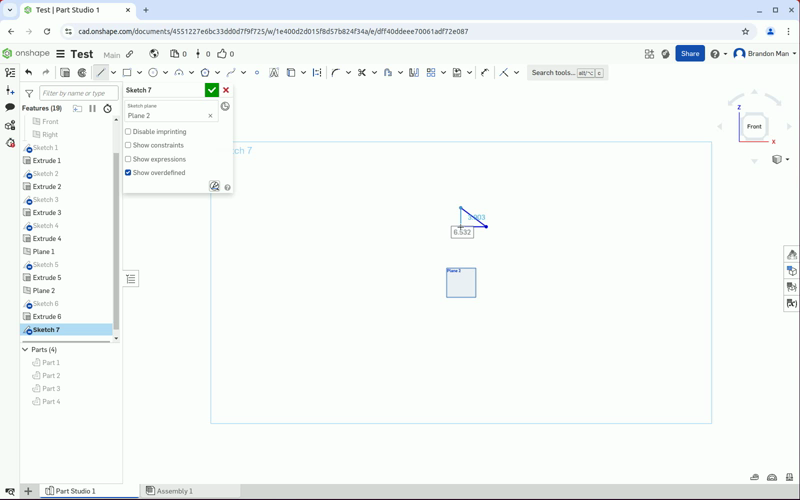
key(esc)
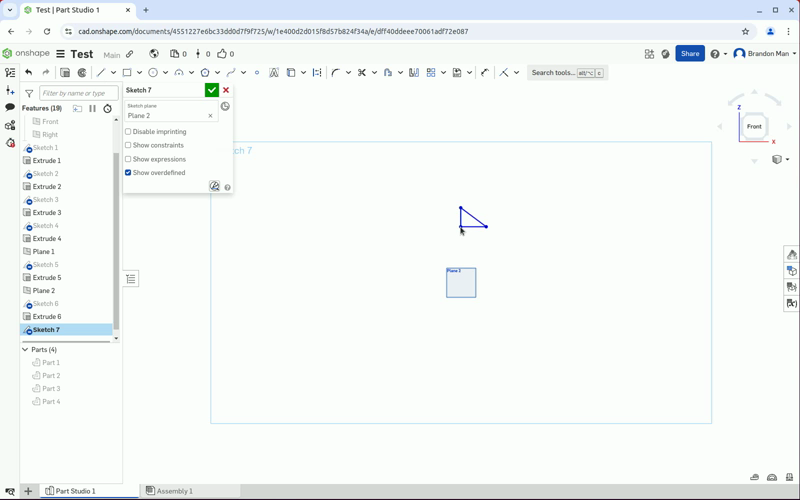
mouse_move(467, 223)
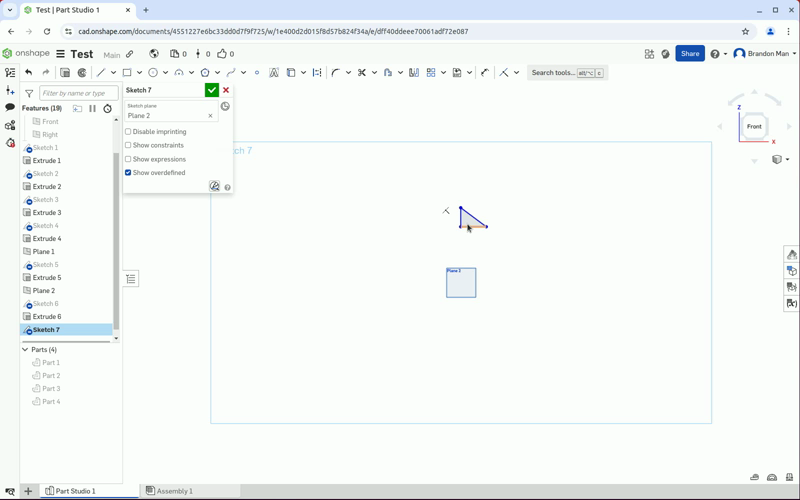
scroll(6)
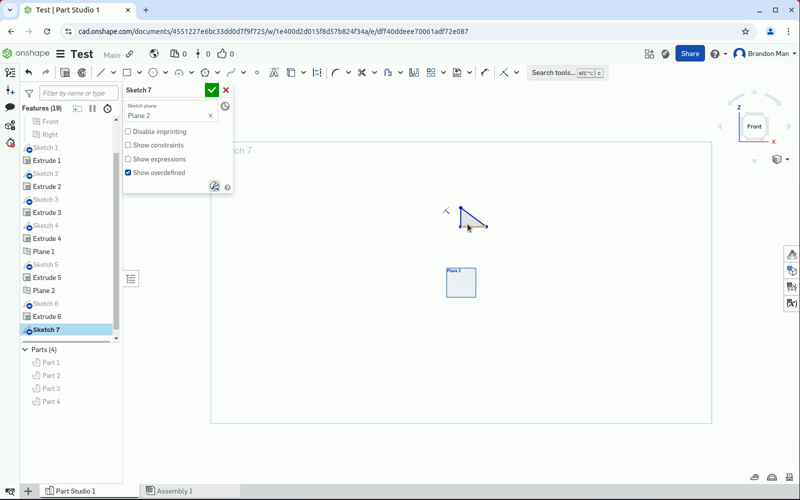
scroll(6)
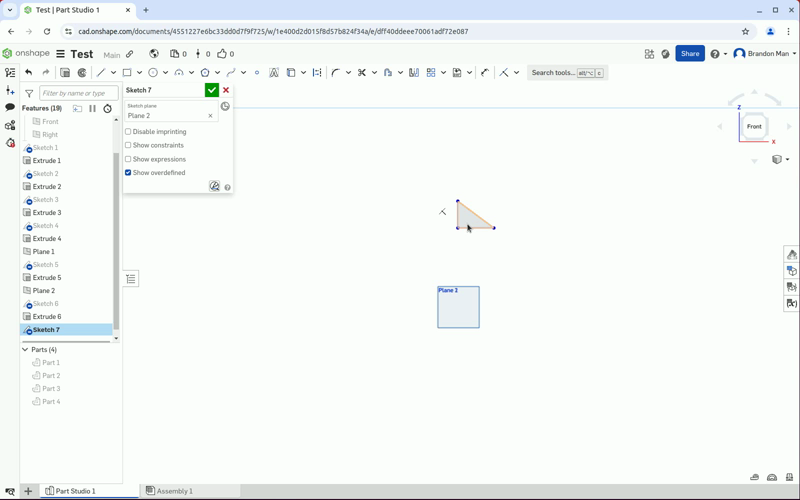
scroll(6)
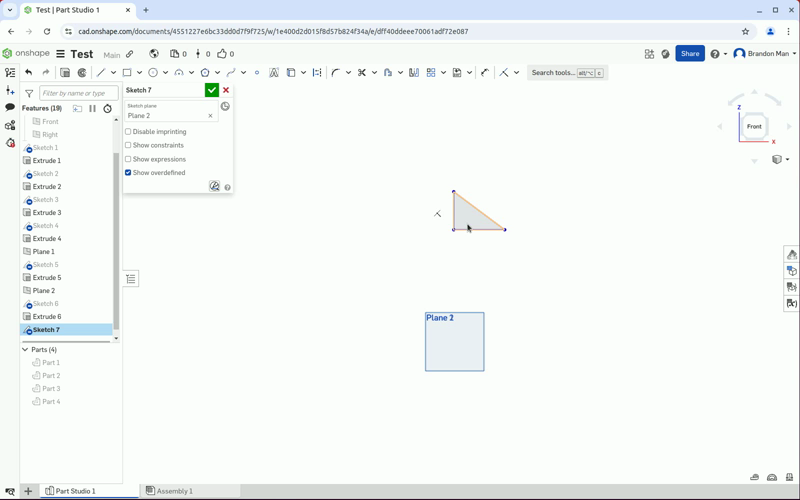
scroll(6)
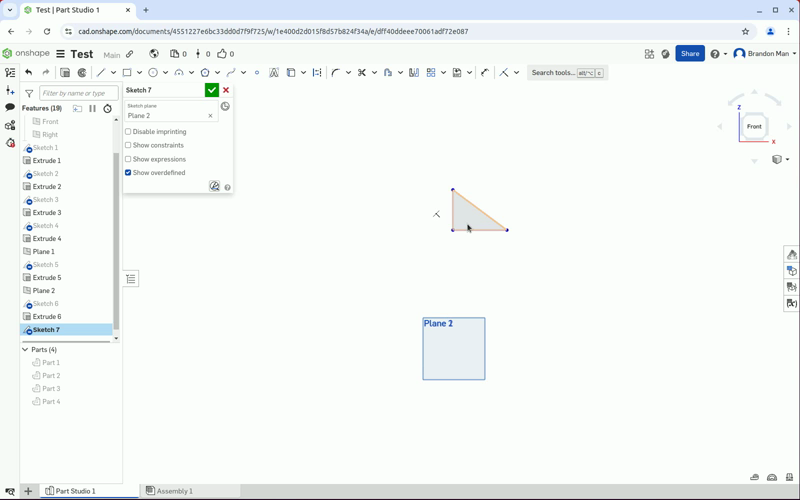
scroll(6)
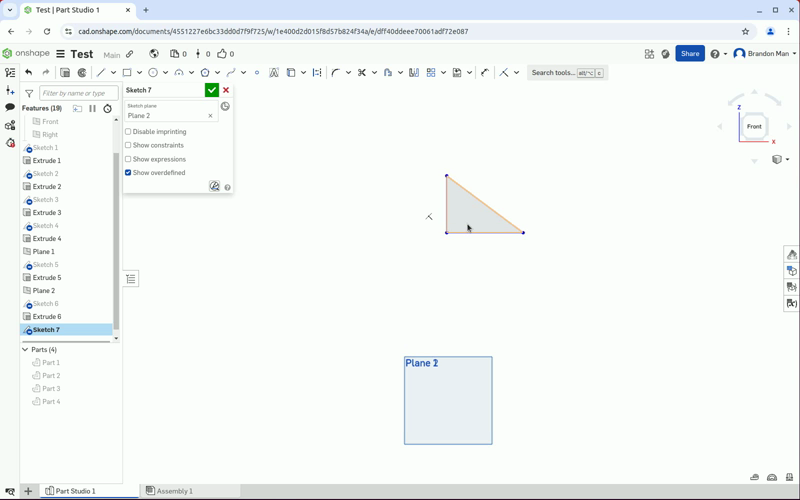
scroll(6)
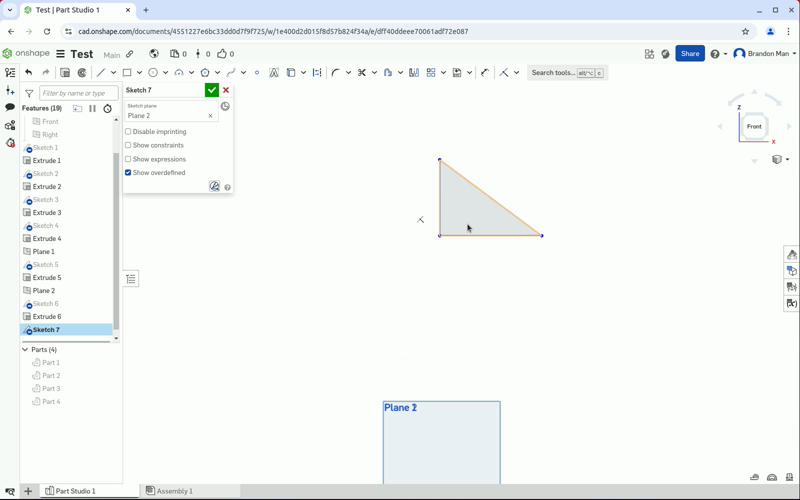
scroll(6)
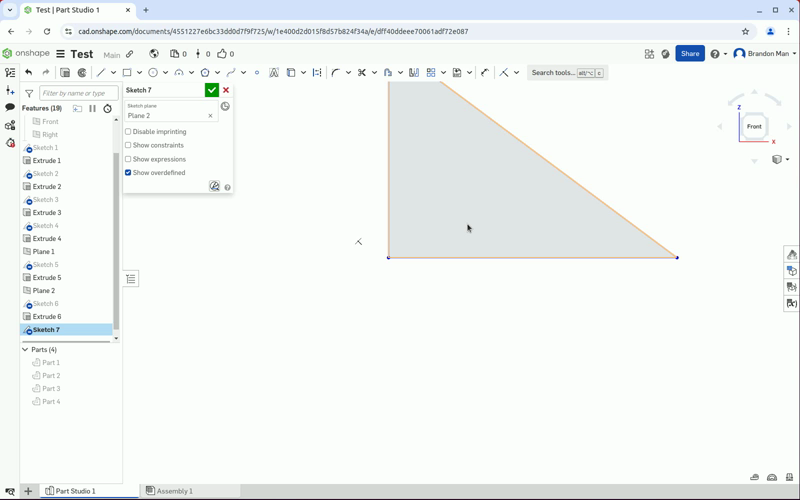
click(467, 223)
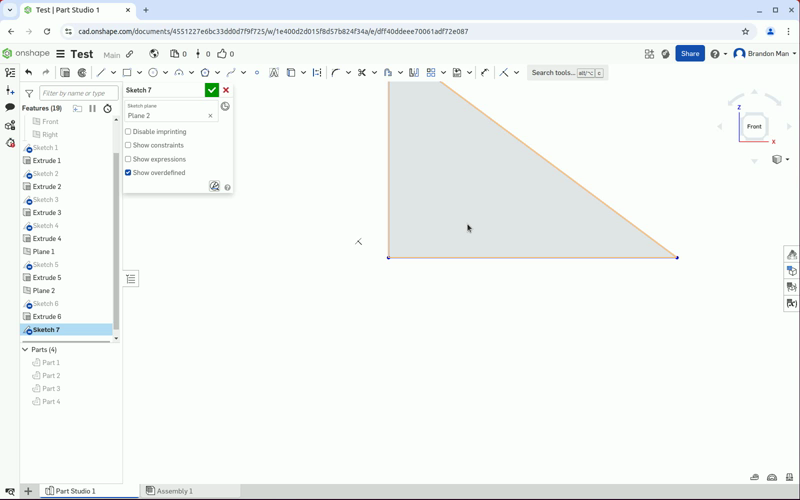
scroll(-6)
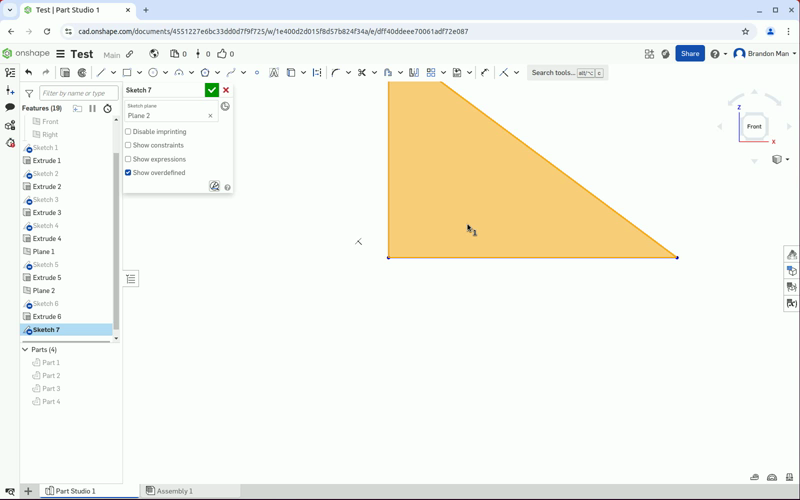
scroll(-6)
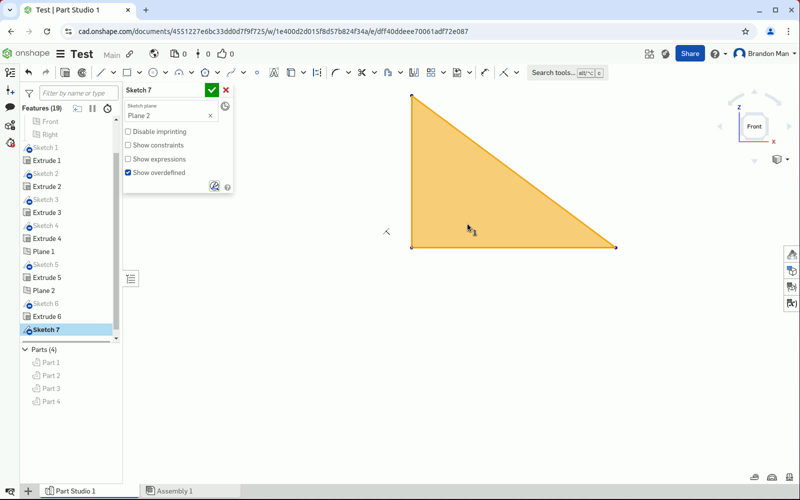
scroll(-6)
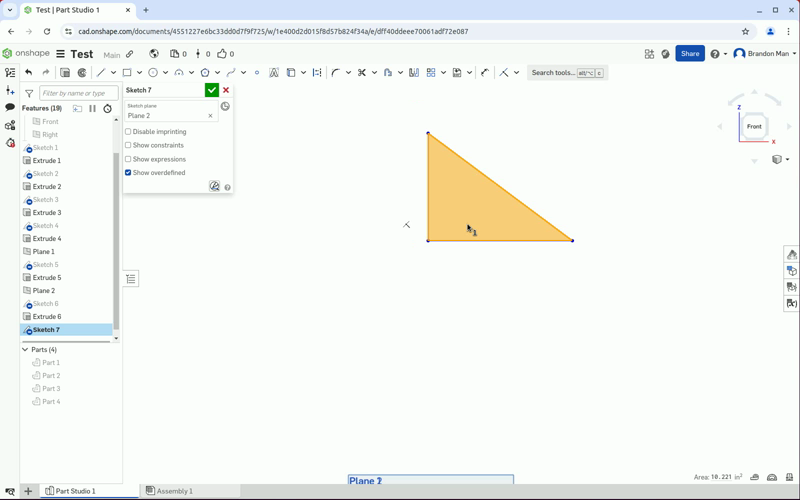
scroll(-6)
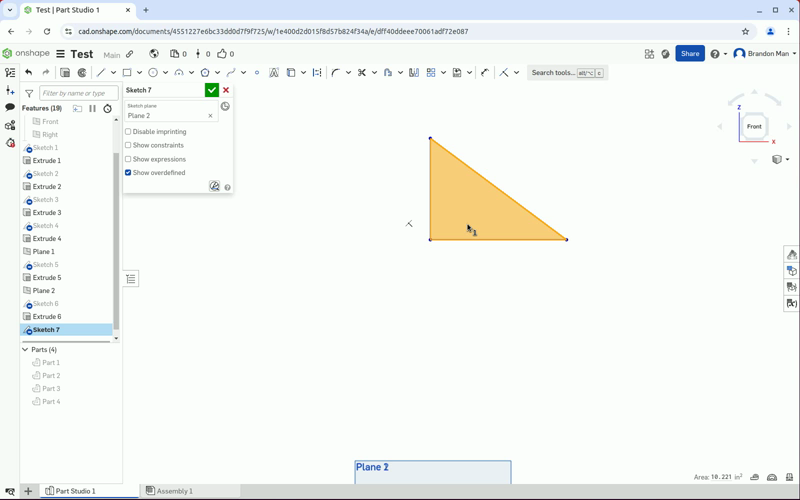
scroll(-6)
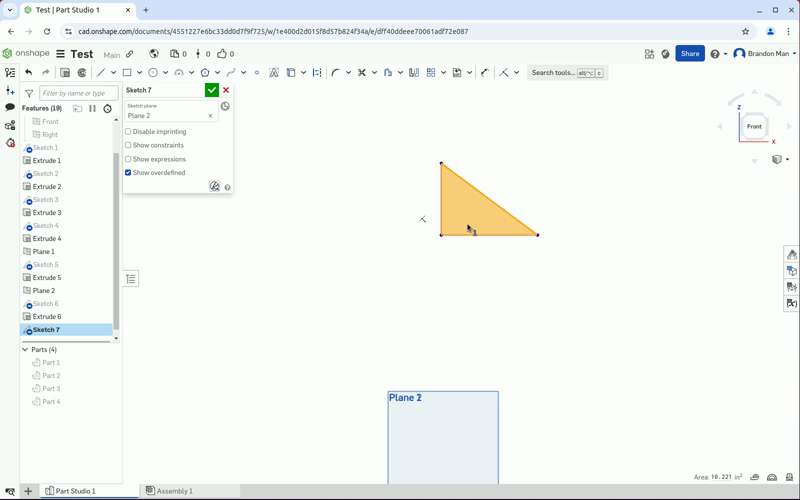
scroll(-6)
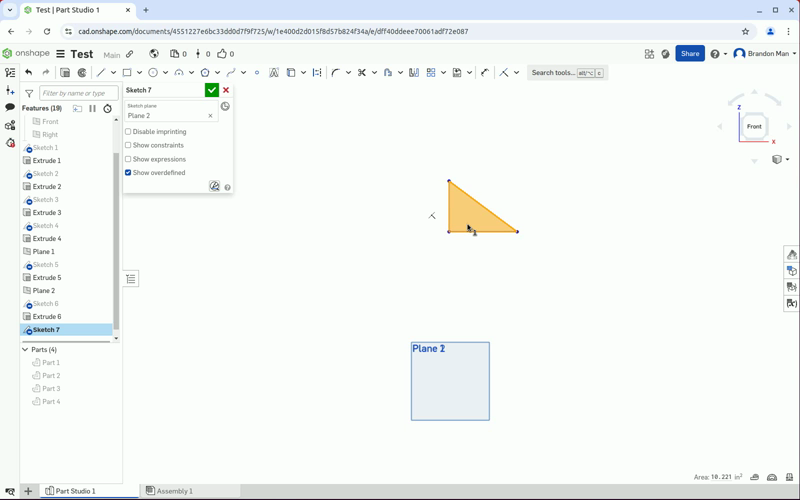
scroll(-6)
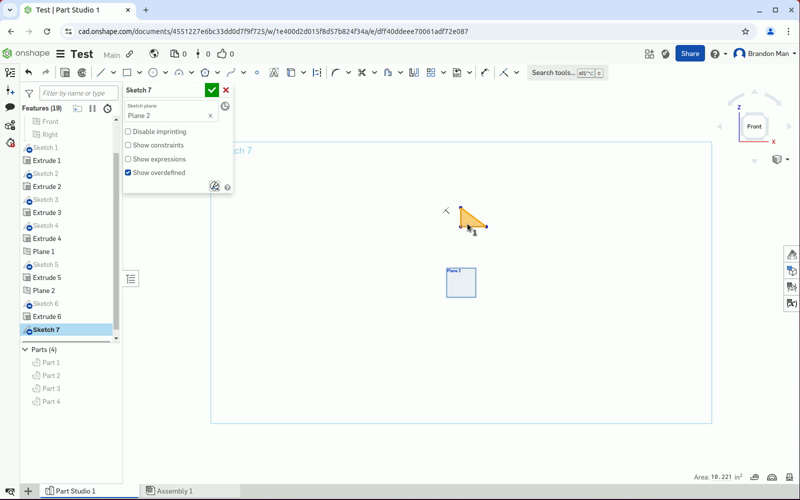
mouse_move(73, 352)
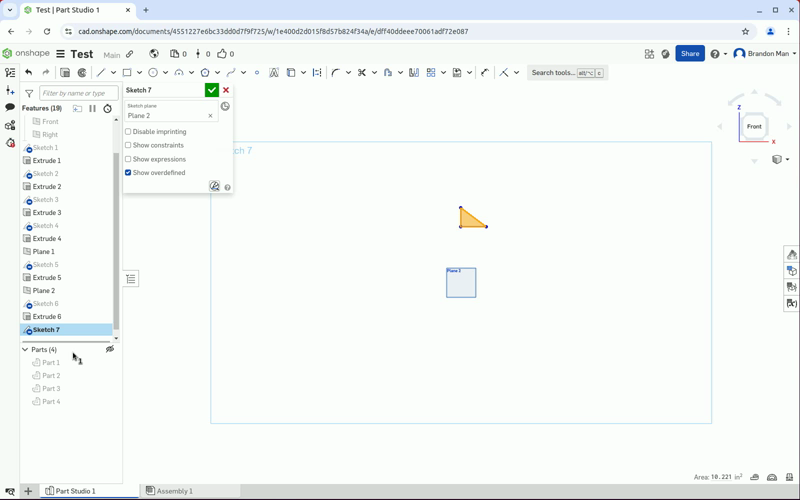
key(shift+y)
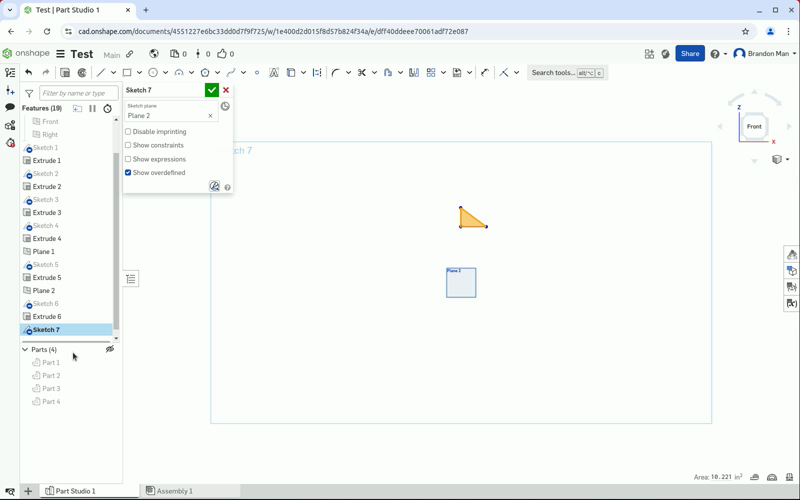
key(shift+e)
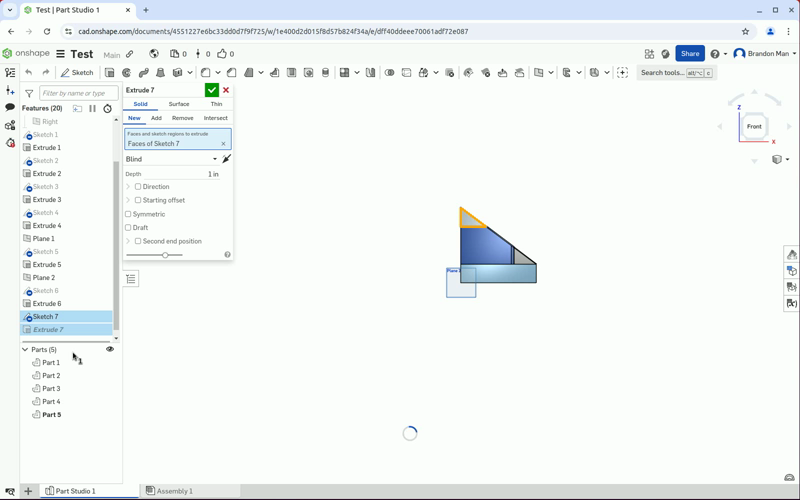
mouse_move(143, 106)
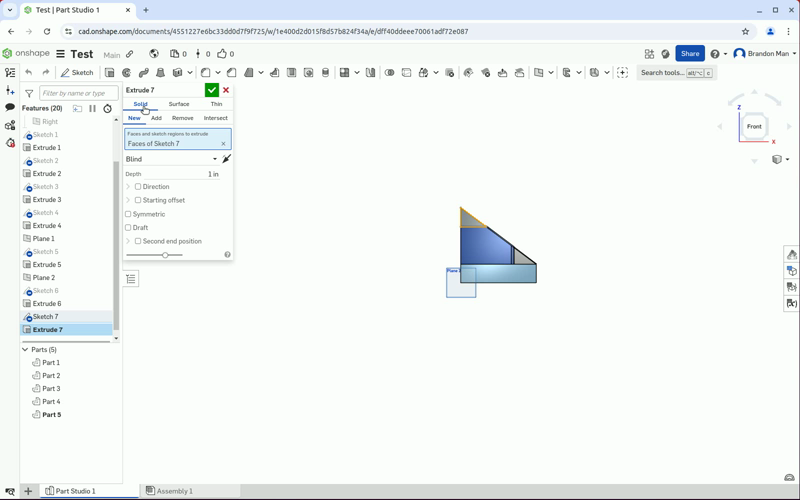
click(143, 106)
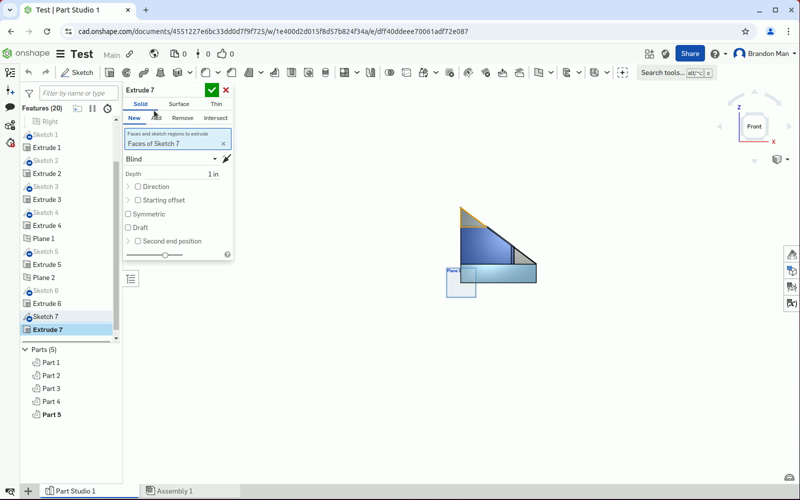
mouse_move(186, 120)
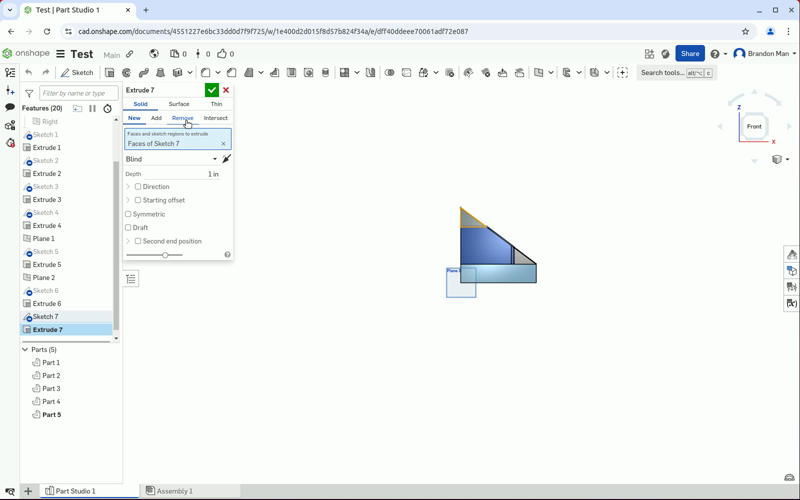
click(186, 120)
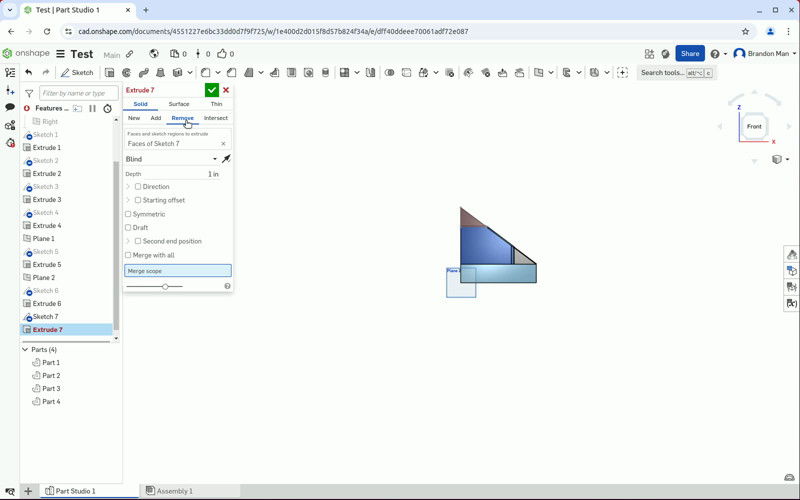
key(tab, 4)
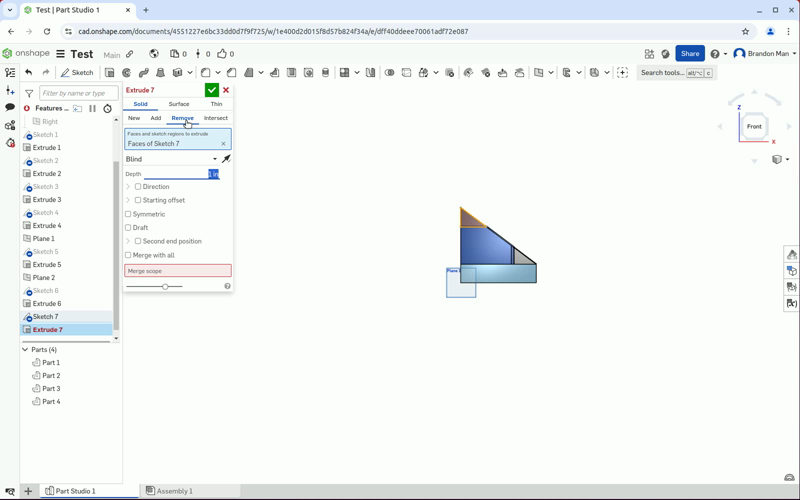
text(7.703)
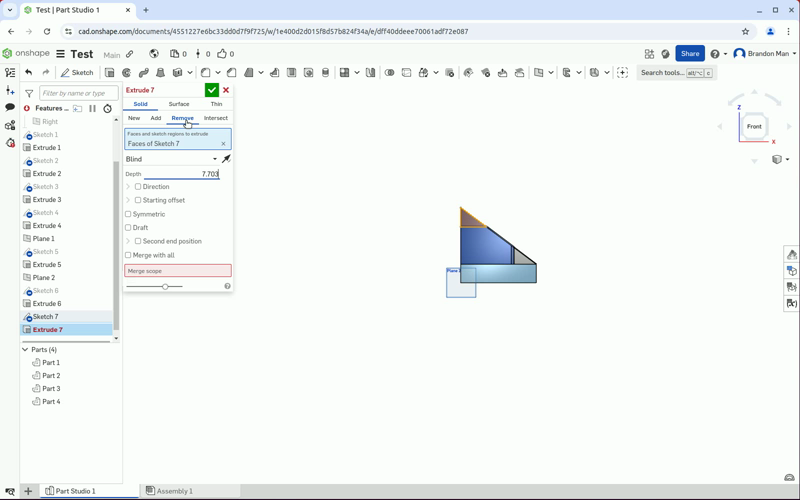
key(tab, 6)
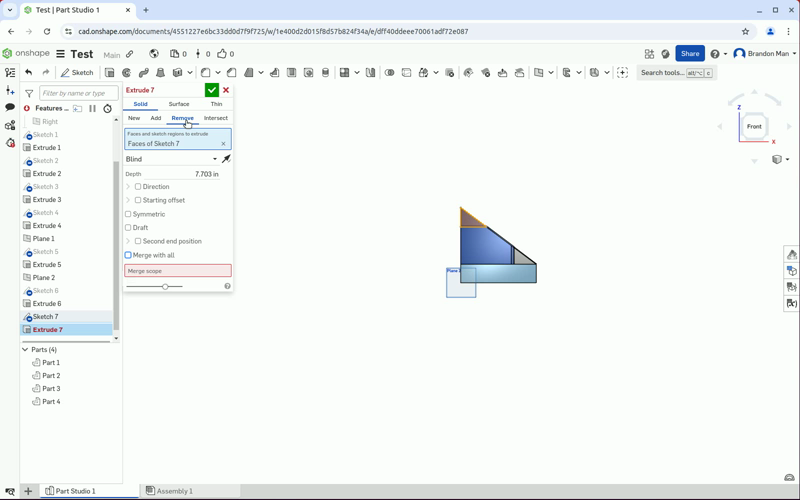
key(space)
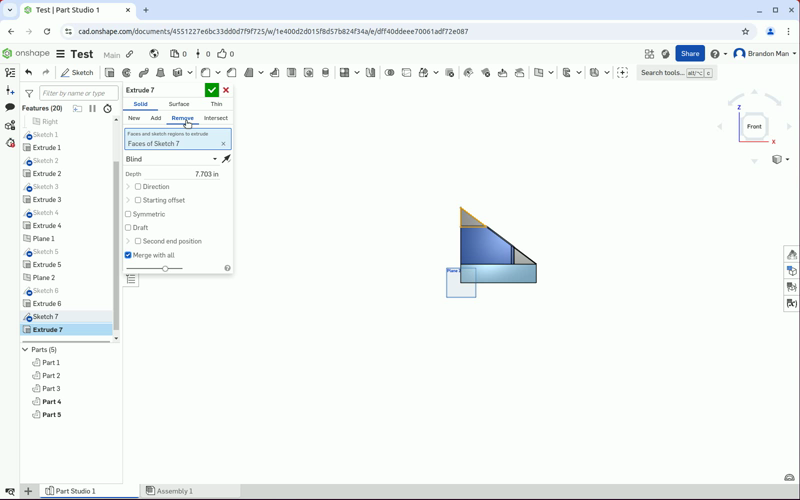
key(enter)
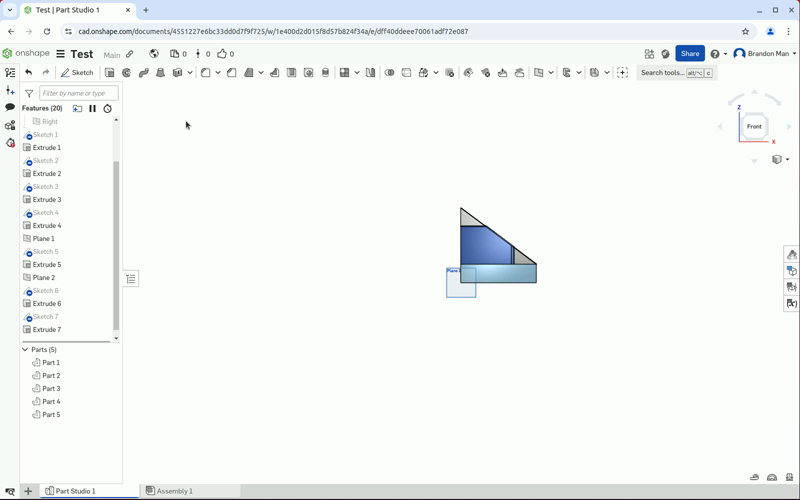
key(shift+h)
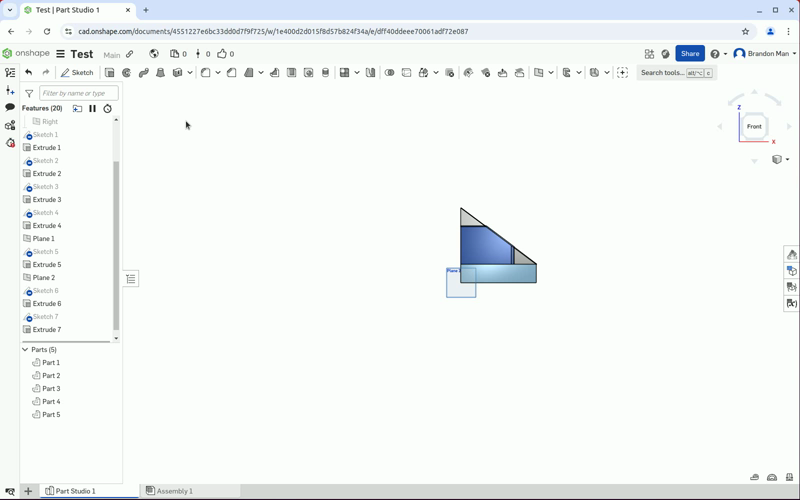
key(shift+h)
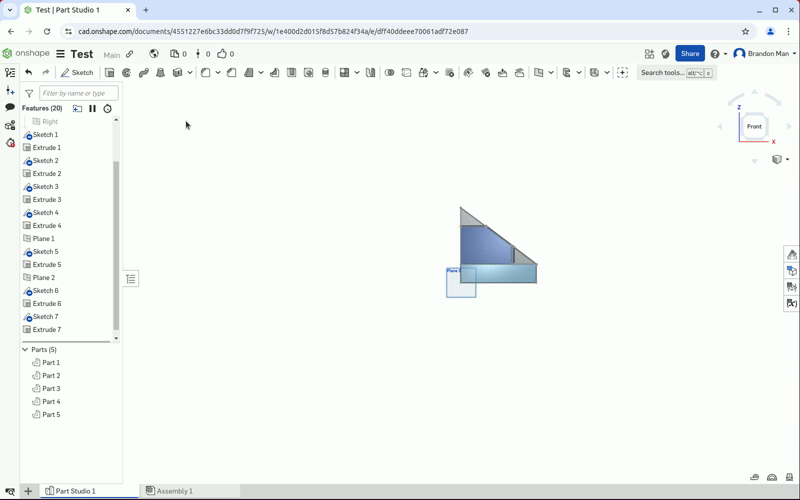
key(shift+7)
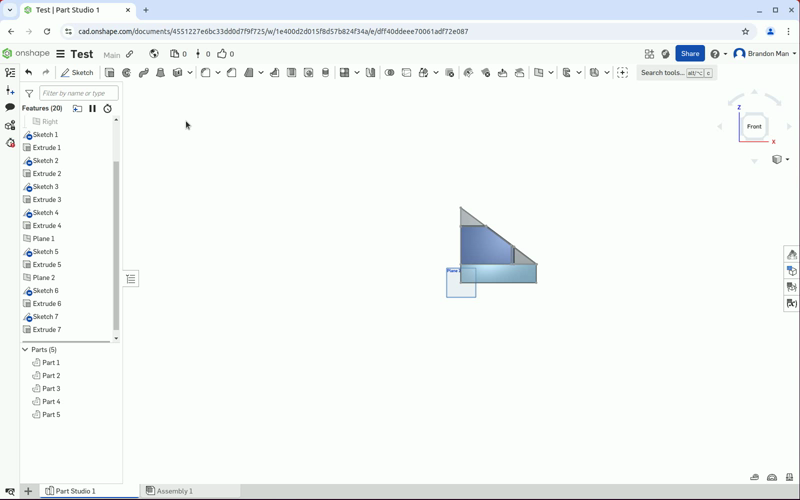
key(left, 2)
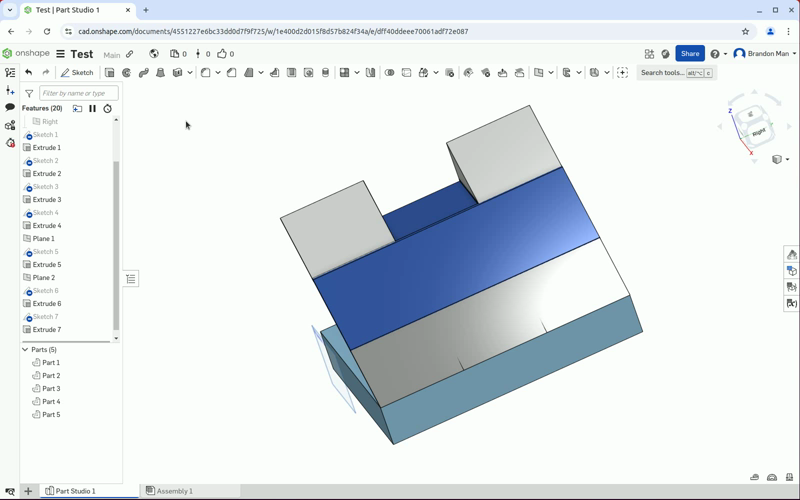
key(down, 2)
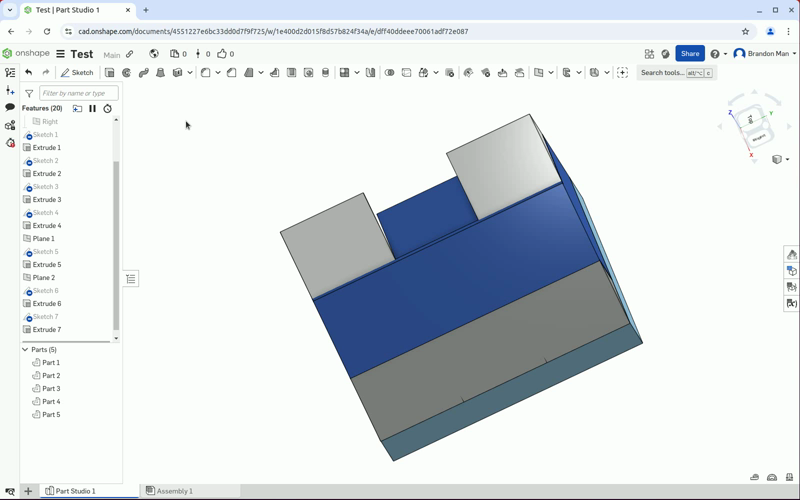
key(up, 2)
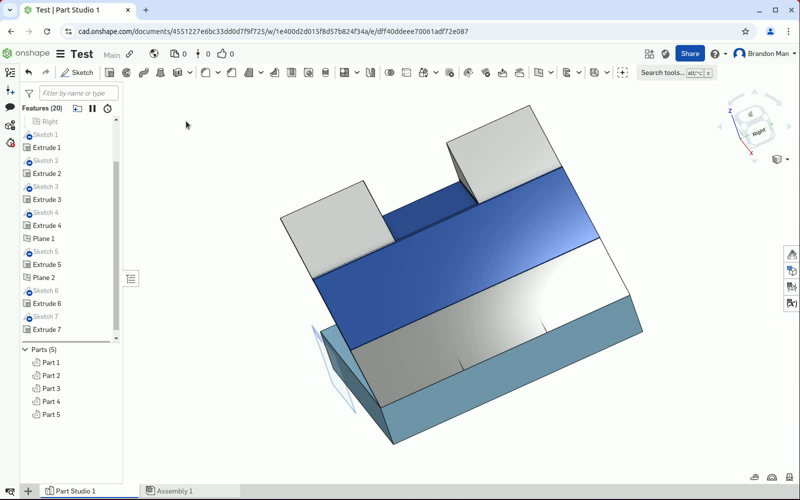
key(right, 2)
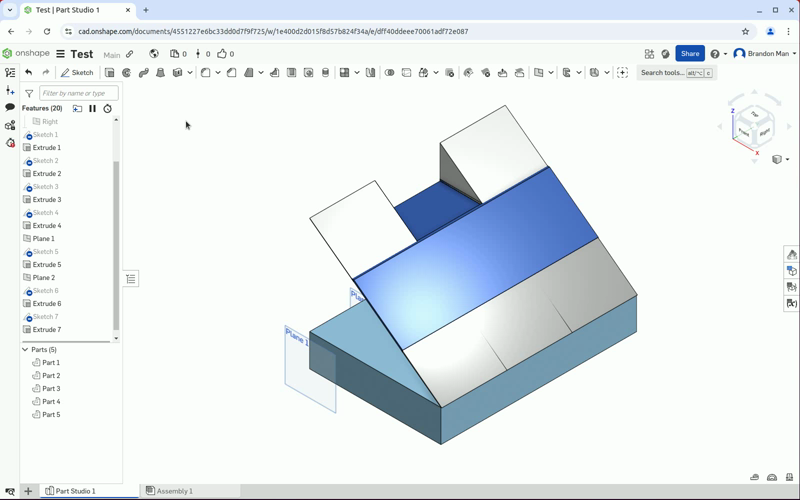
mouse_move(69, 137)
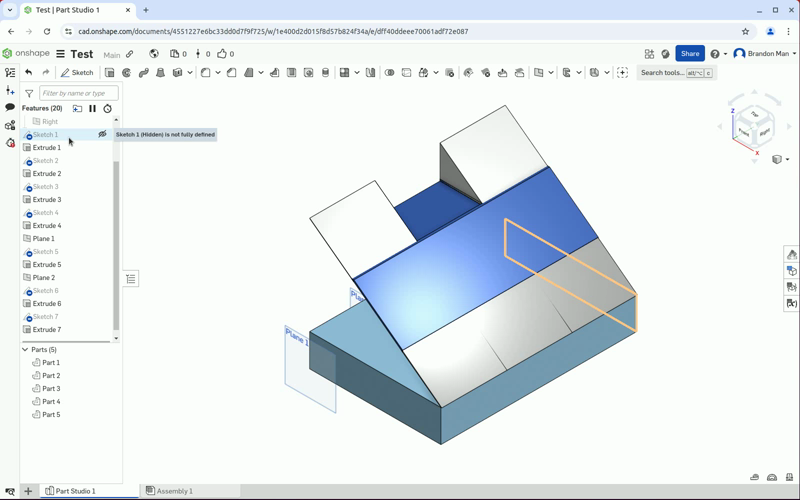
click(69, 137)